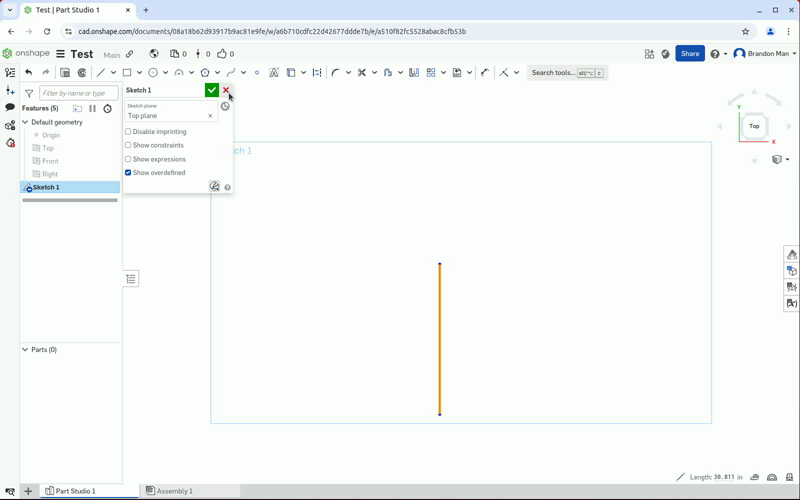
key(shift+h)
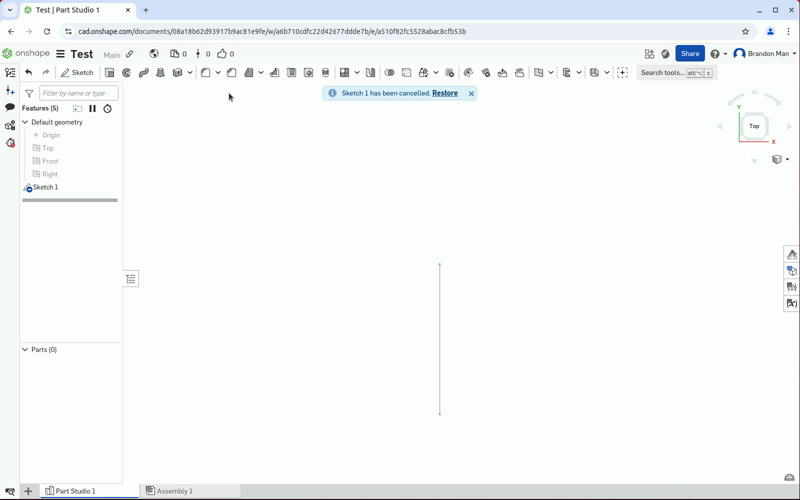
key(shift+s)
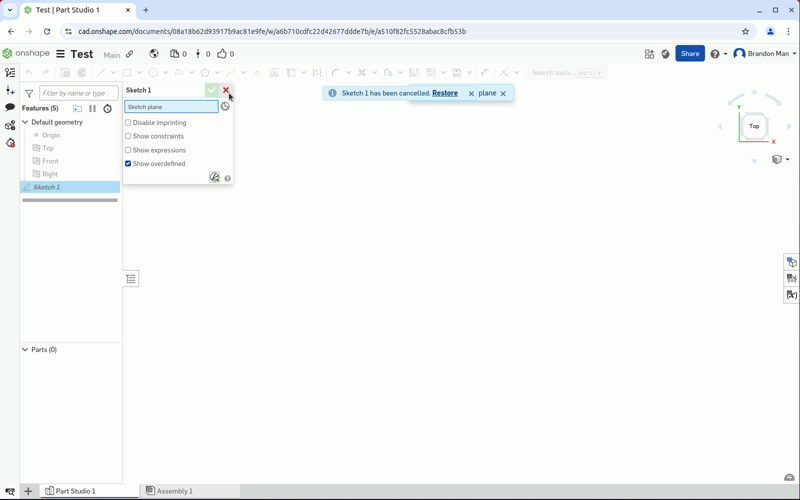
mouse_move(73, 150)
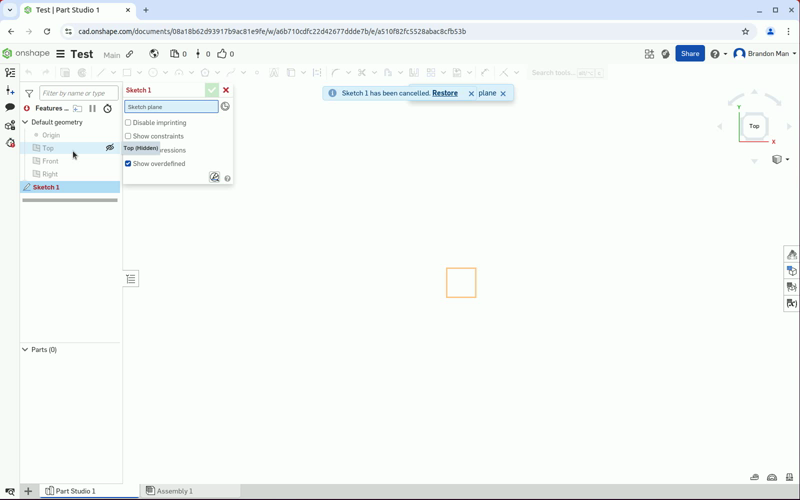
click(73, 150)
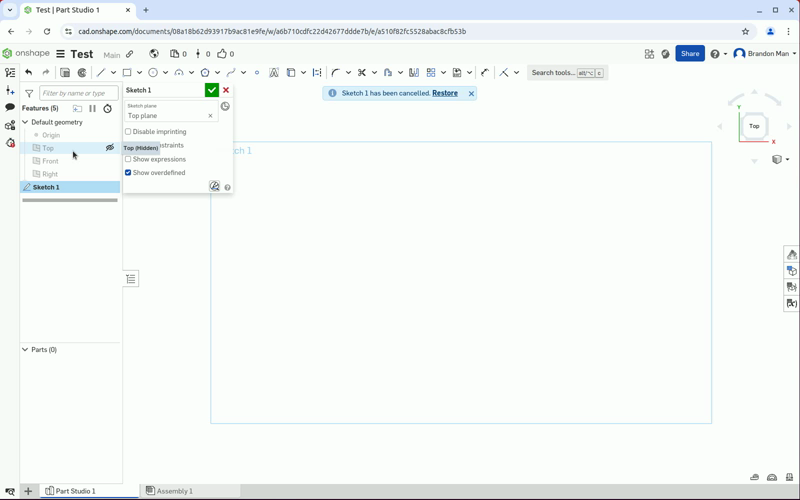
mouse_move(73, 352)
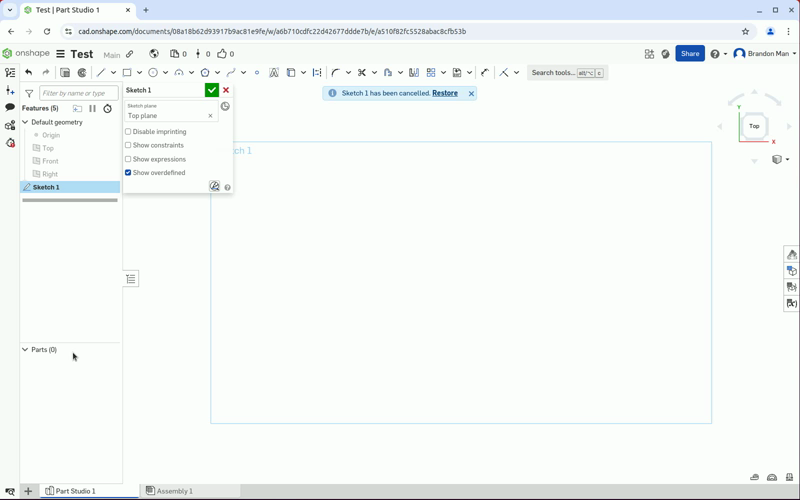
key(y)
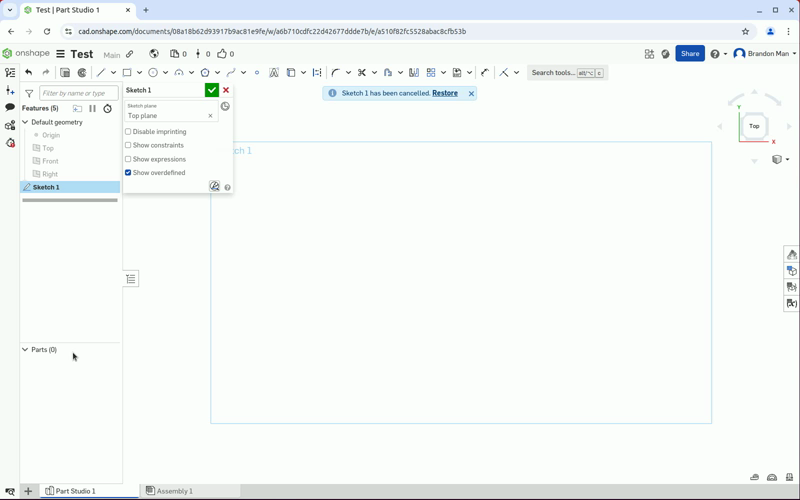
key(l)
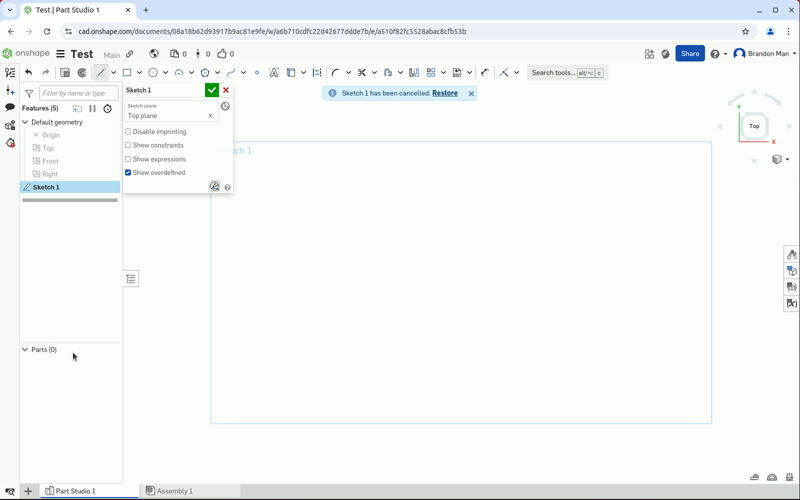
key_down(shift)
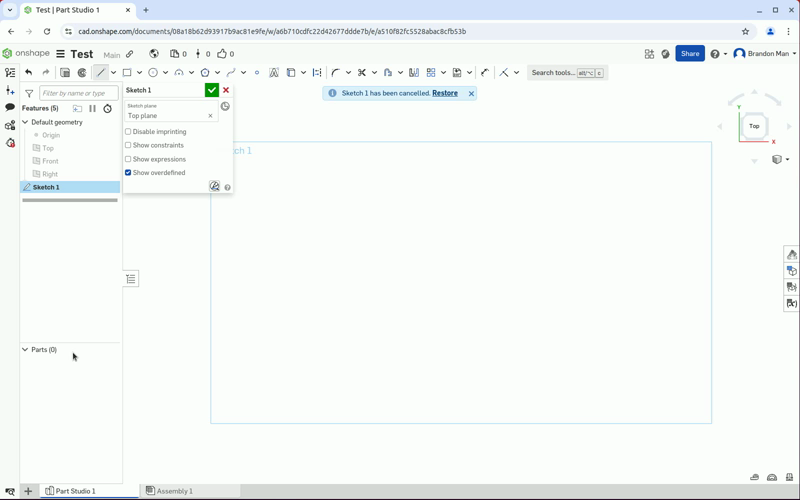
mouse_move(348, 320)
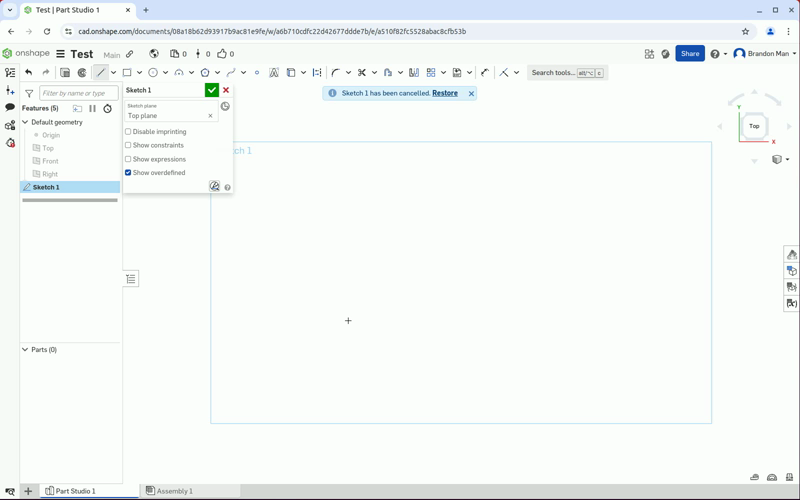
click(348, 320)
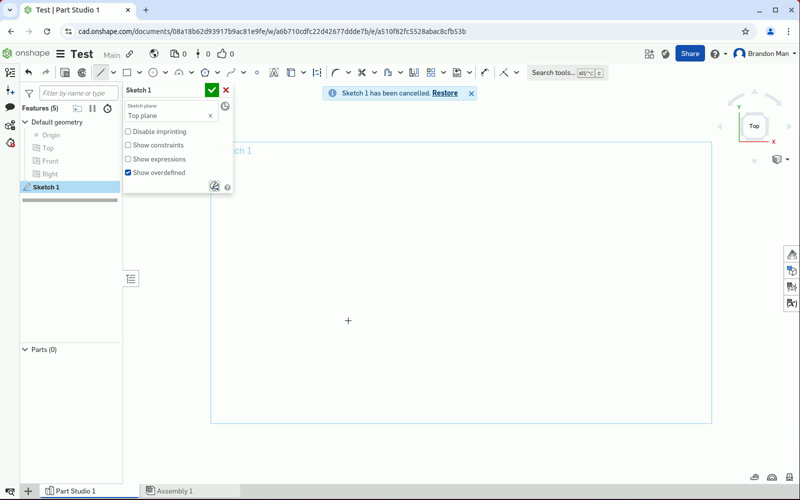
key_up(shift)
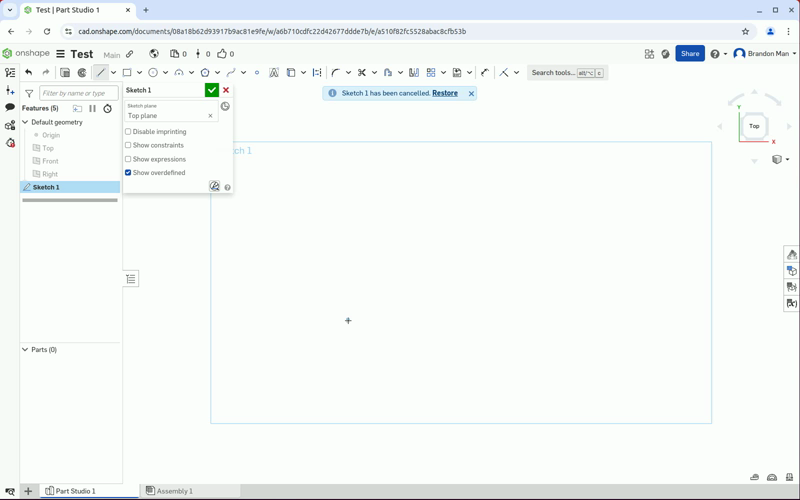
key_down(shift)
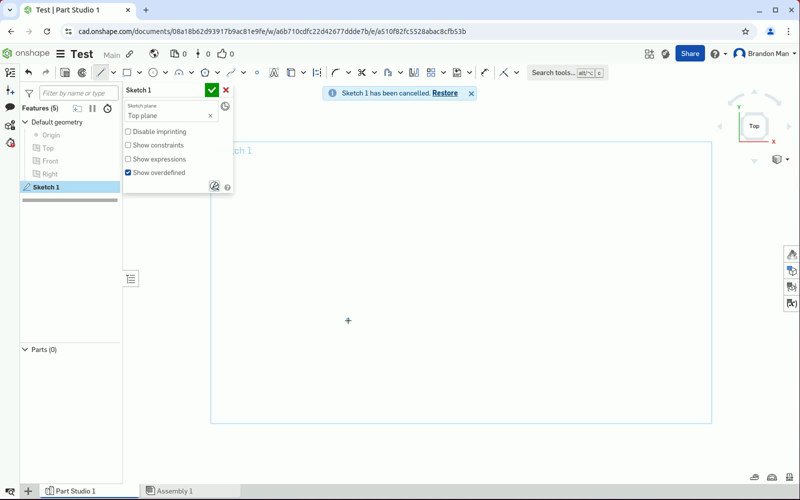
mouse_move(414, 320)
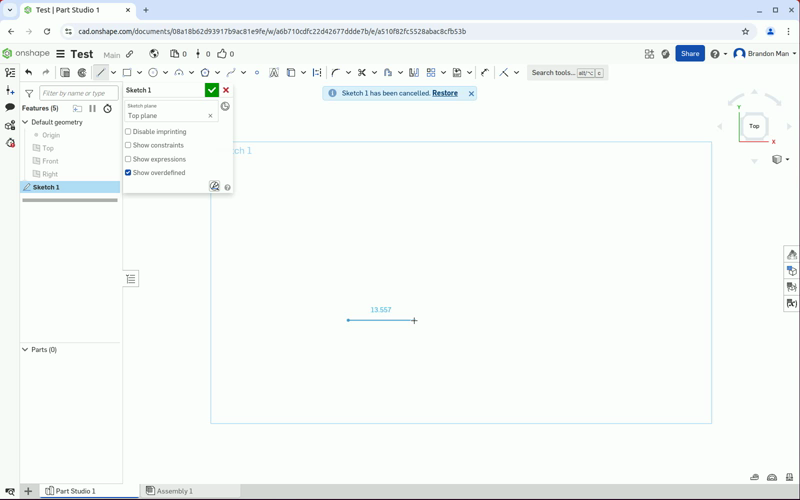
click(414, 320)
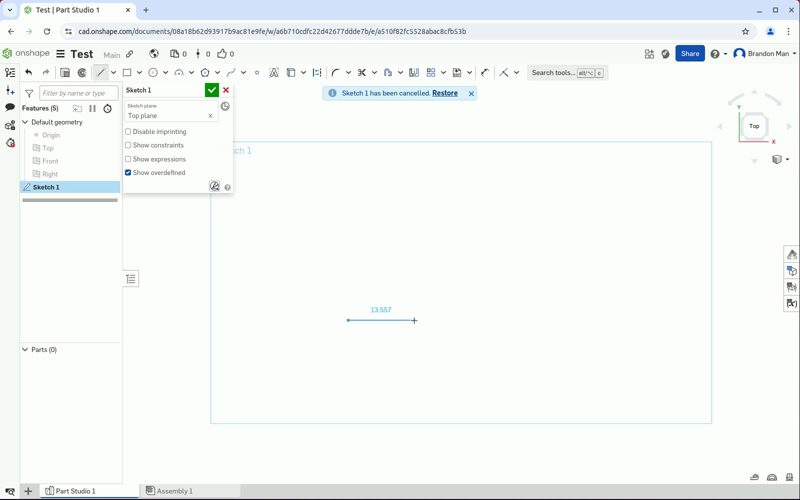
key_up(shift)
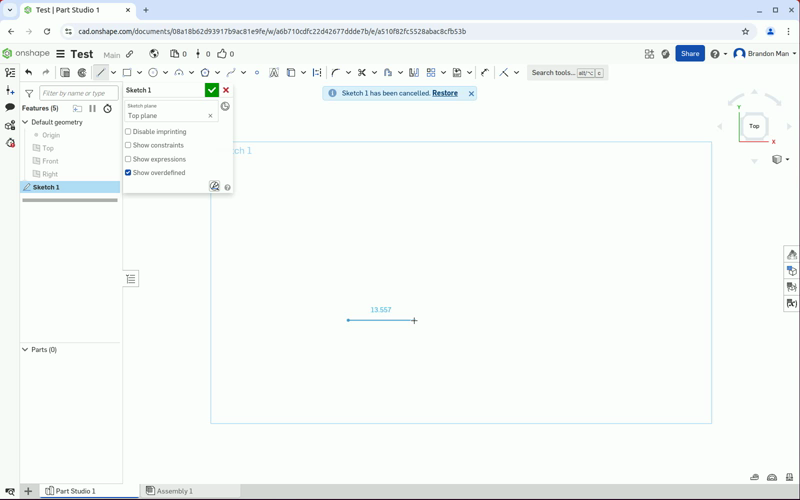
key_down(shift)
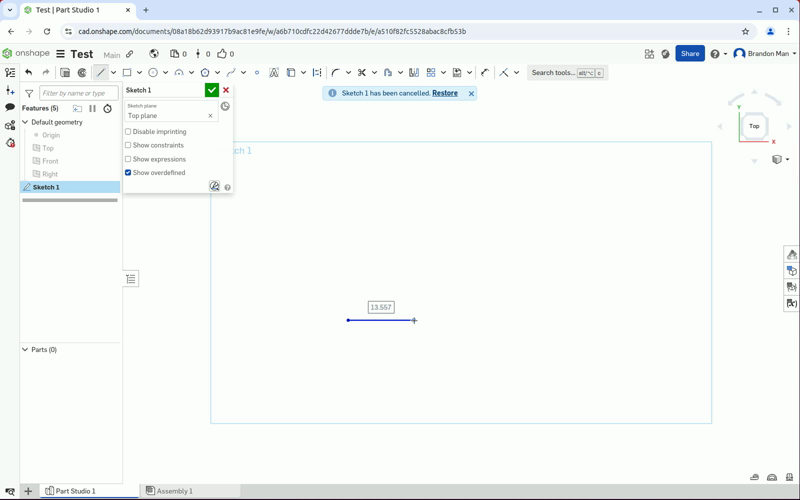
mouse_move(444, 320)
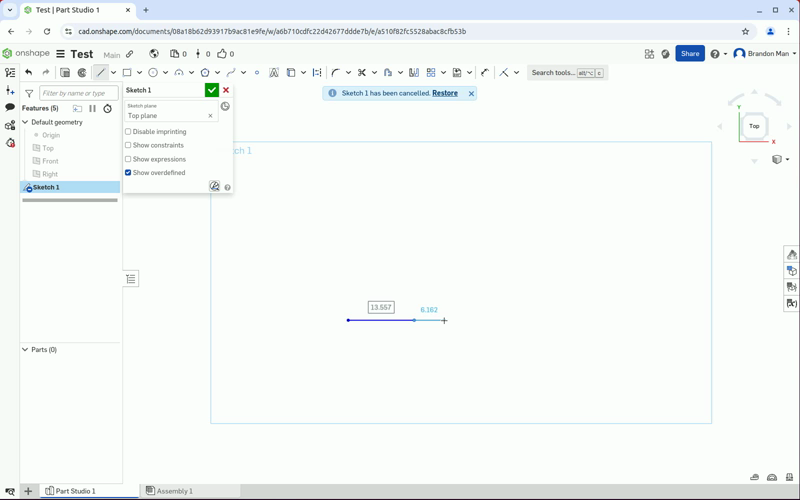
mouse_move(414, 267)
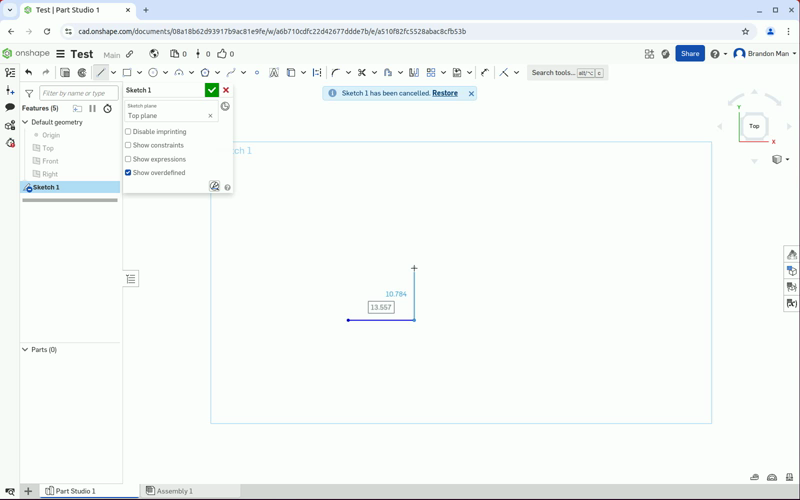
click(414, 267)
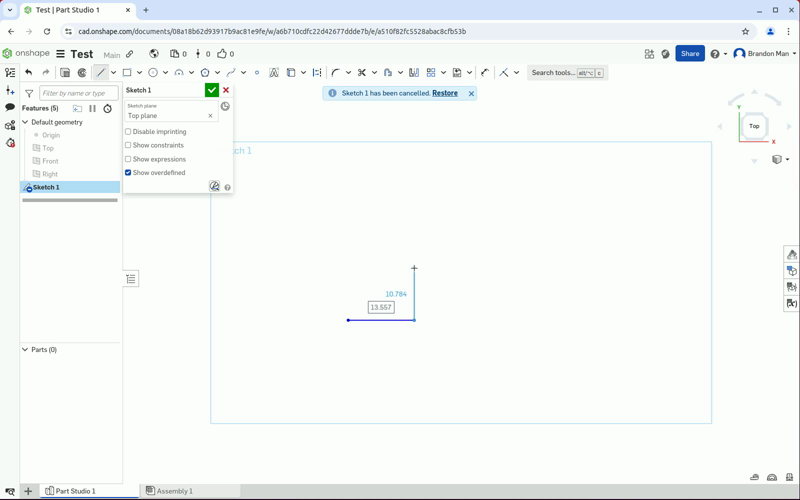
key_up(shift)
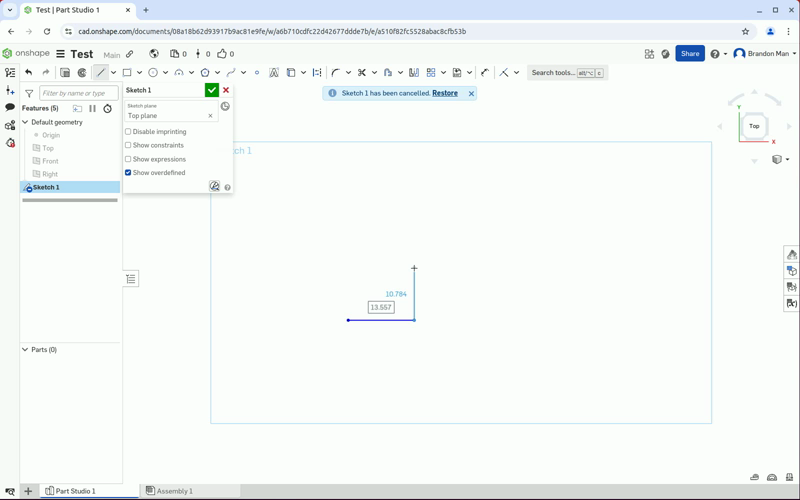
key_down(shift)
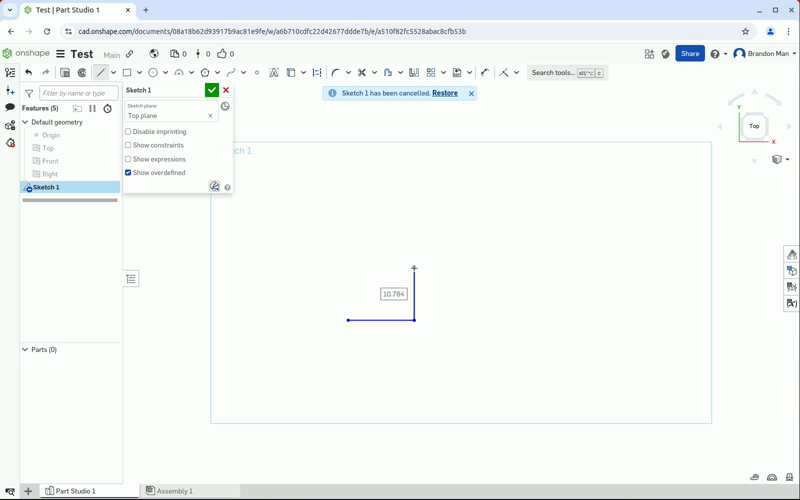
mouse_move(348, 267)
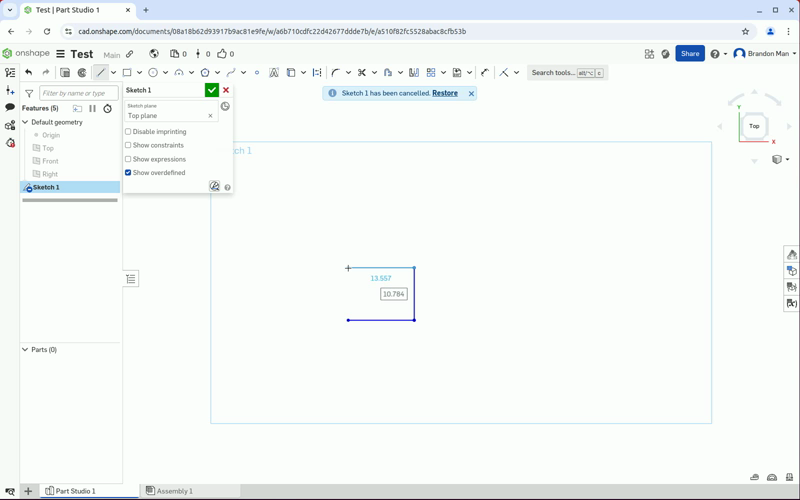
click(348, 267)
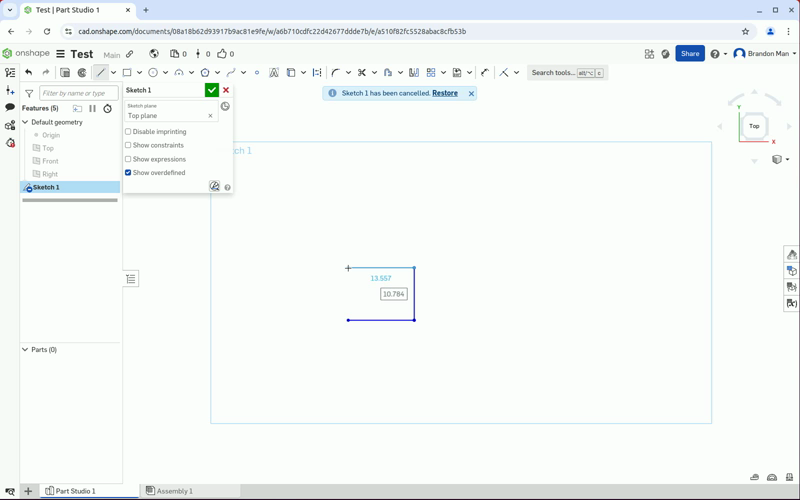
key_up(shift)
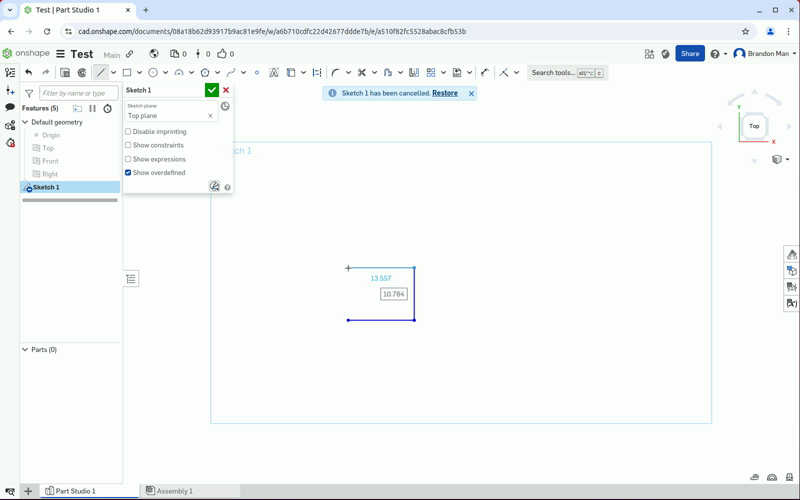
mouse_move(378, 267)
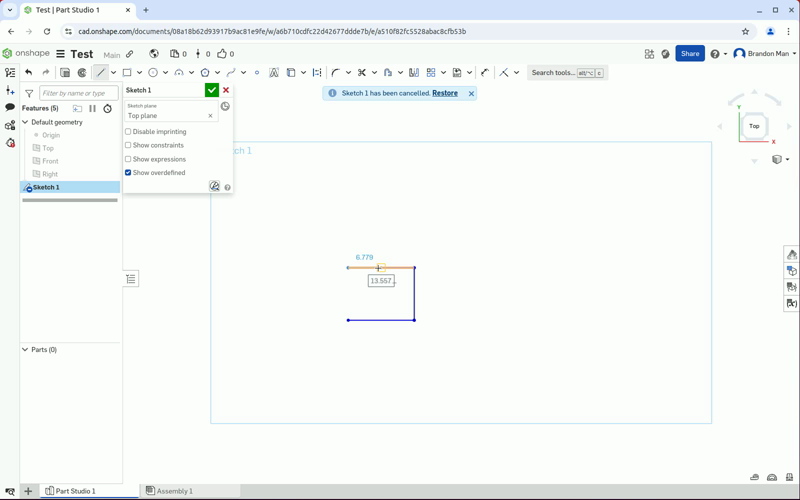
key_down(shift)
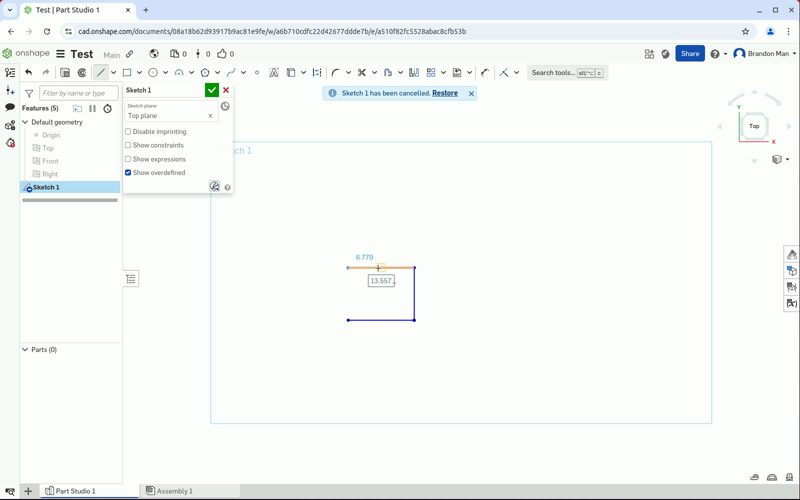
mouse_move(348, 320)
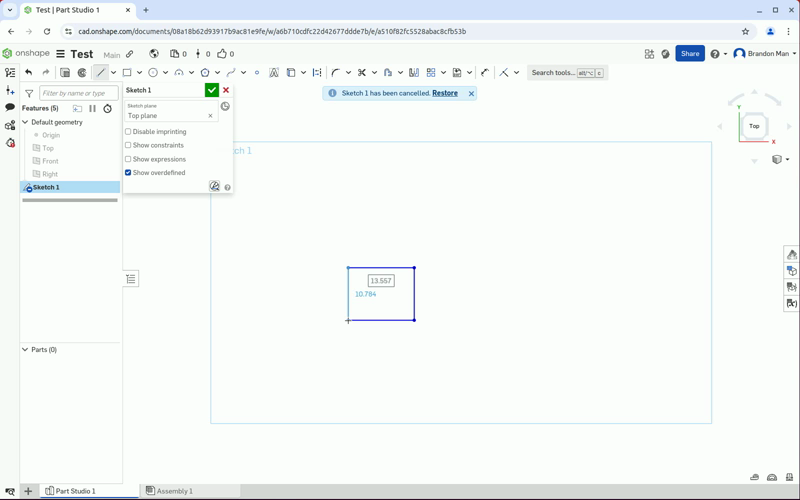
key_up(shift)
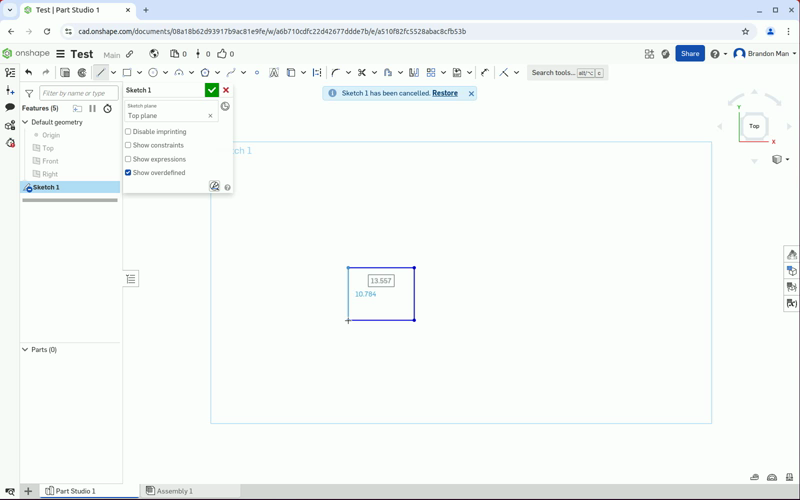
click(348, 320)
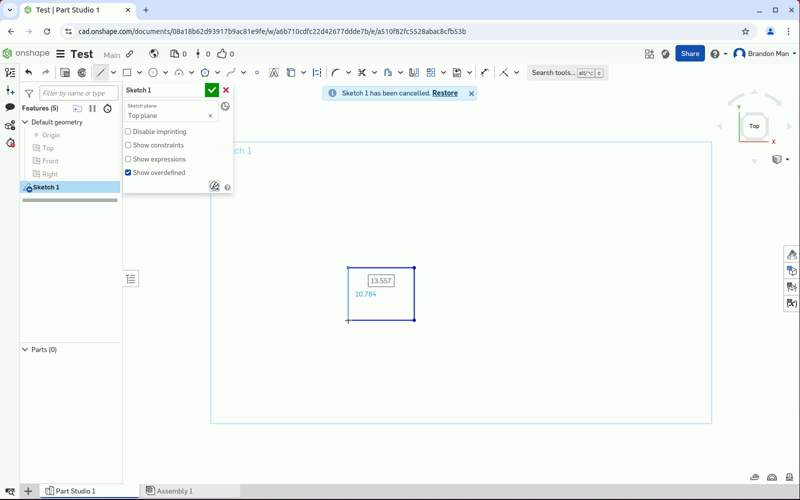
key(esc)
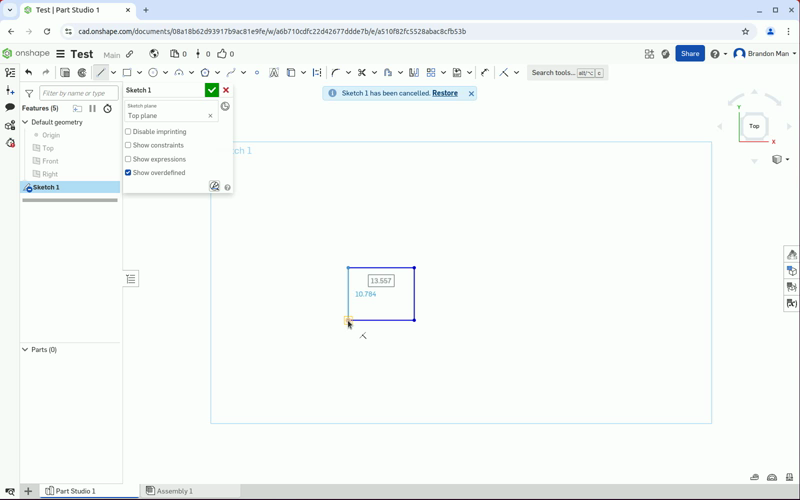
mouse_move(411, 303)
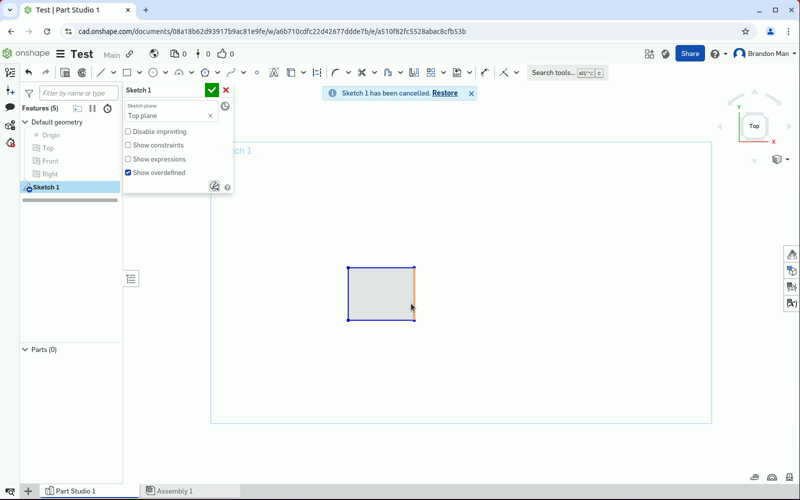
click(411, 303)
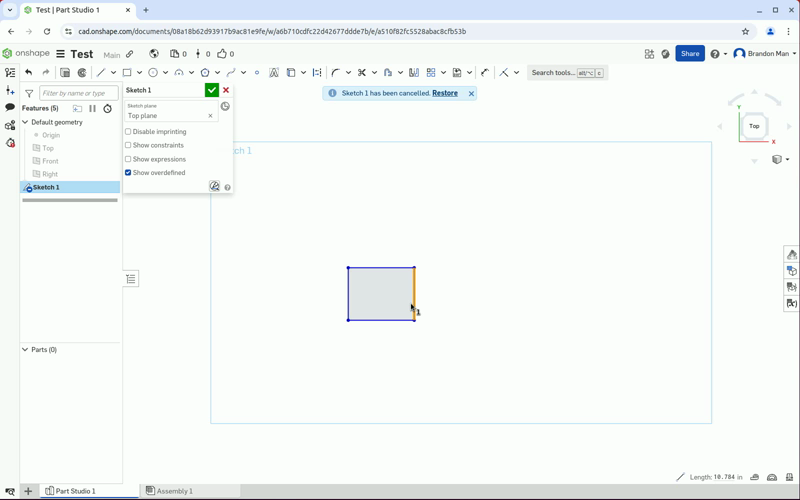
mouse_move(73, 352)
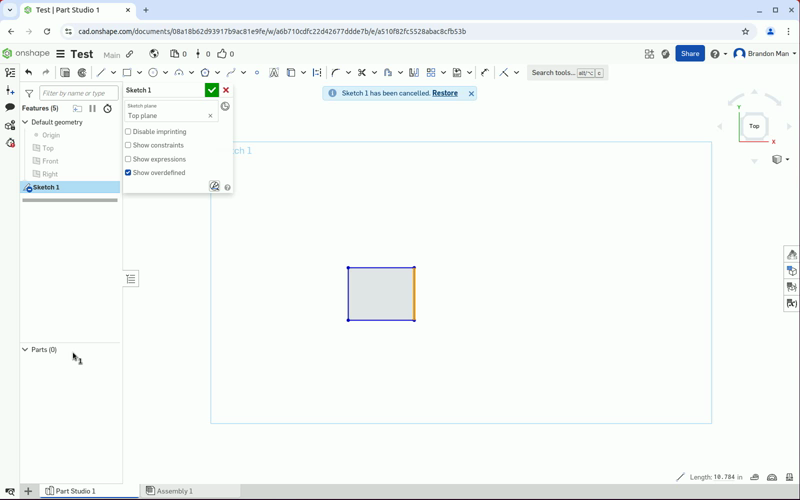
key(shift+y)
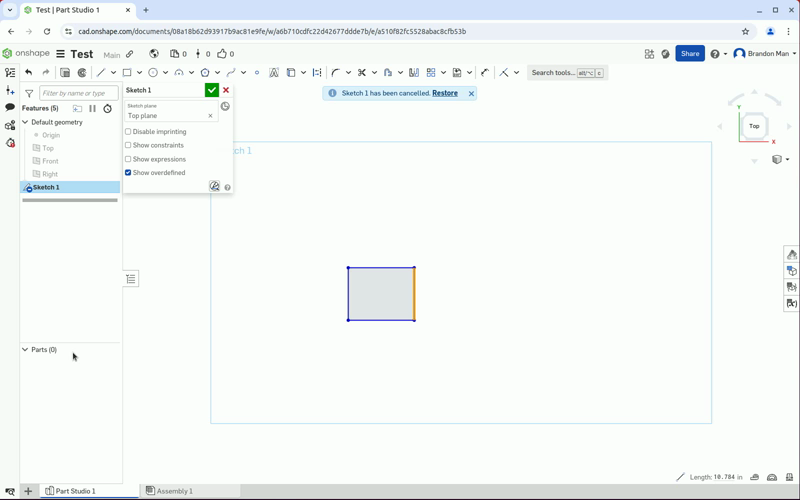
key(shift+e)
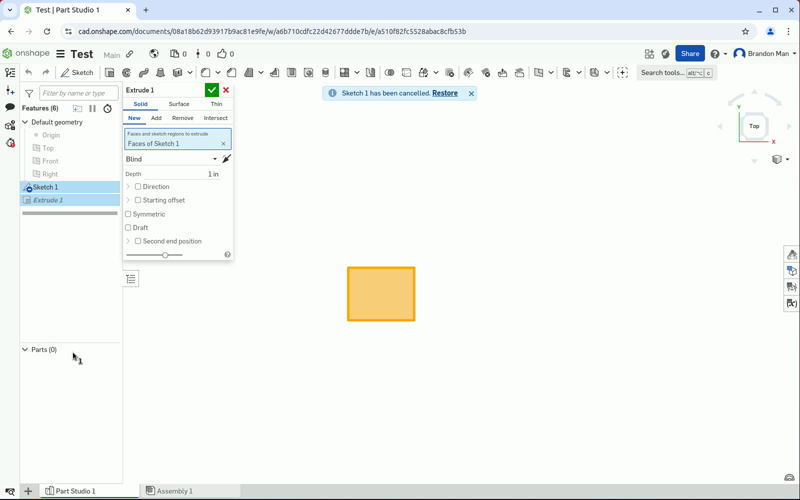
mouse_move(143, 106)
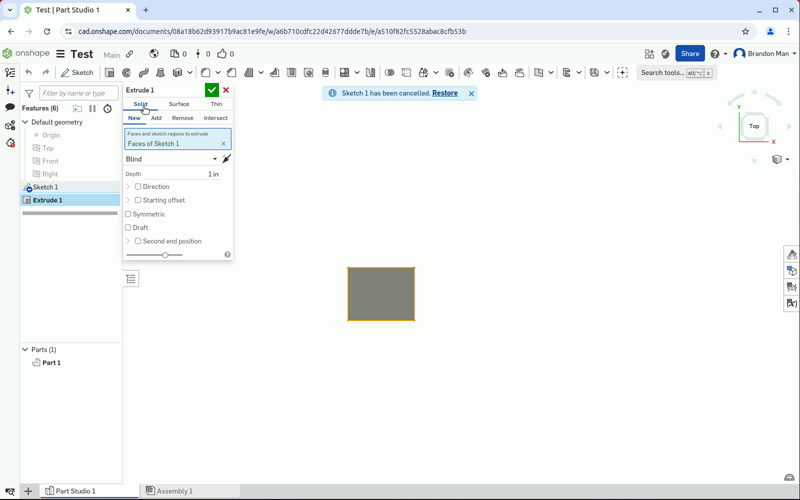
click(143, 106)
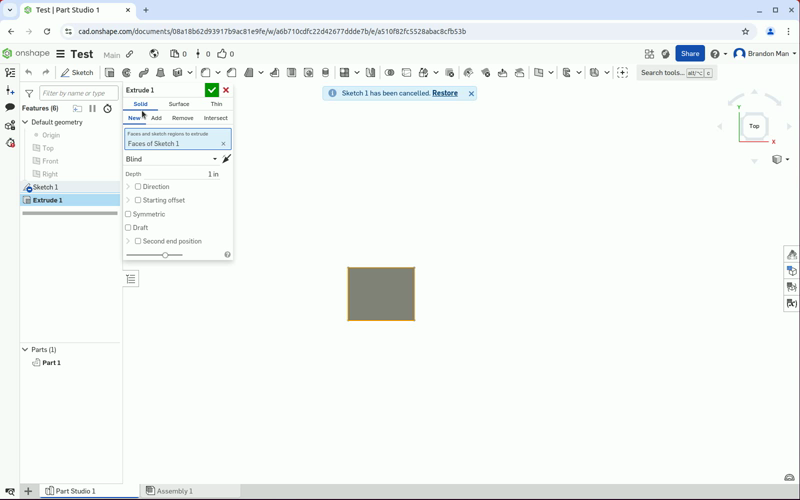
mouse_move(137, 120)
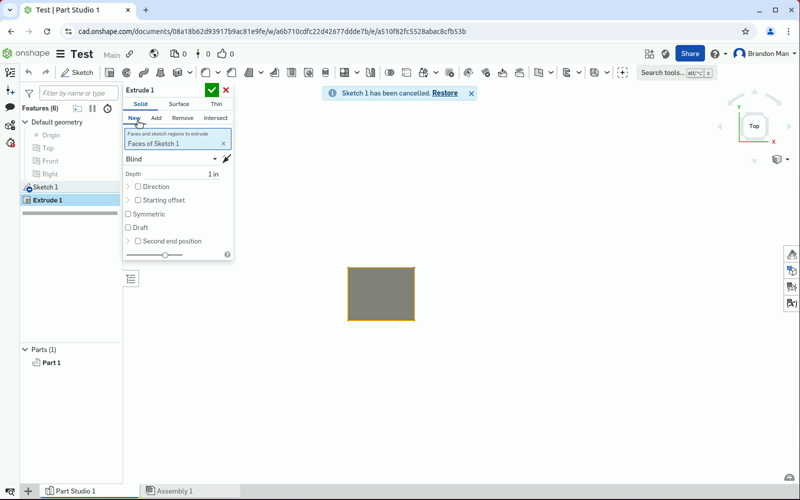
click(137, 120)
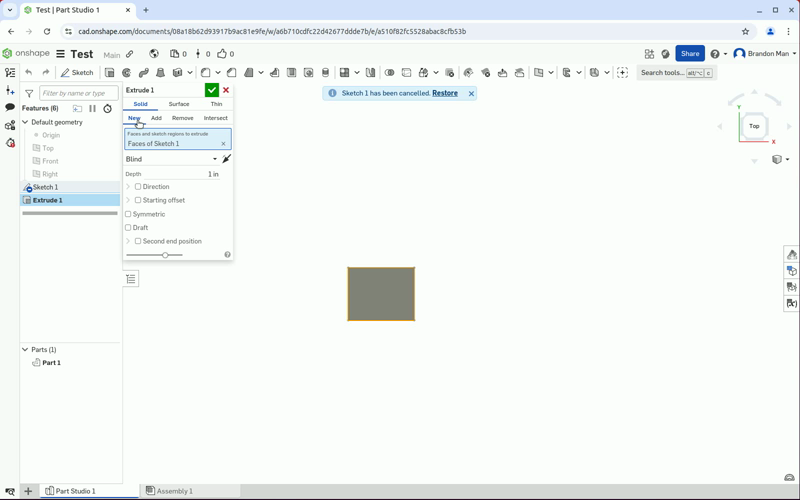
key(tab, 4)
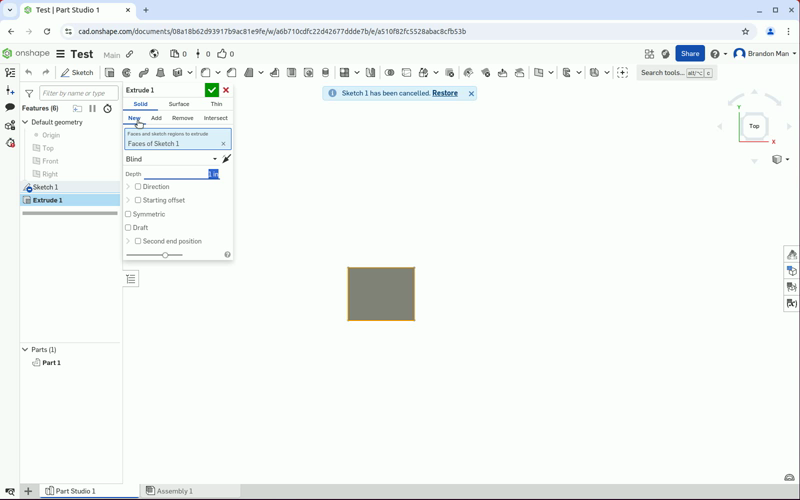
text(6.981)
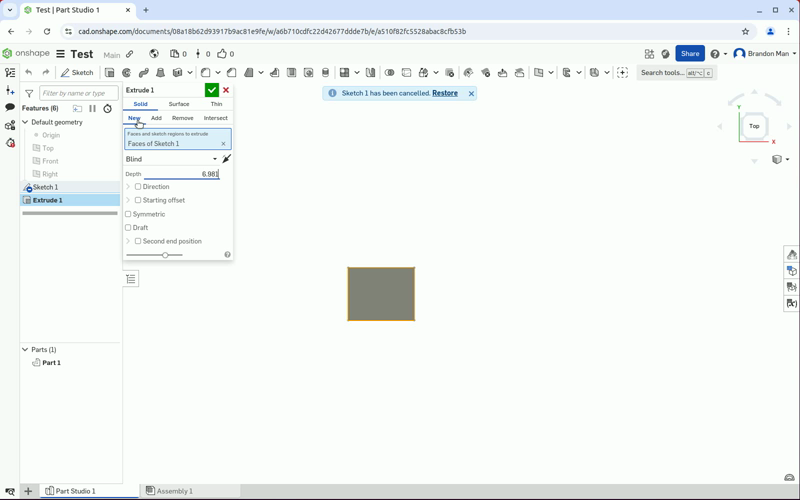
key(enter)
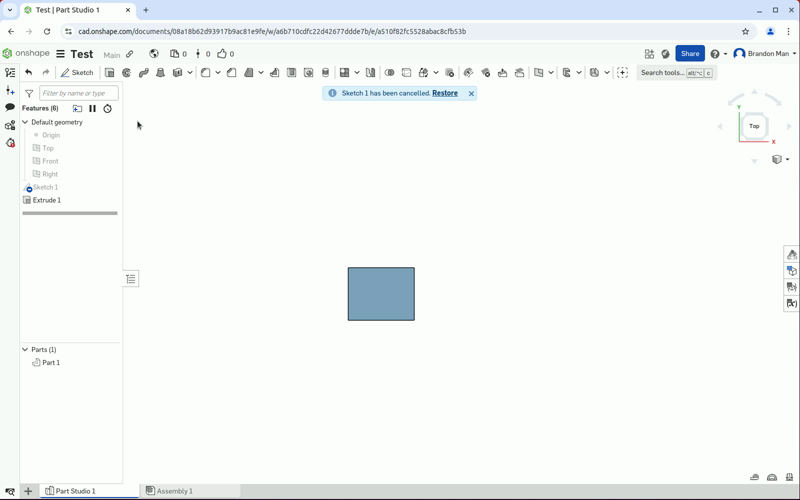
key(shift+h)
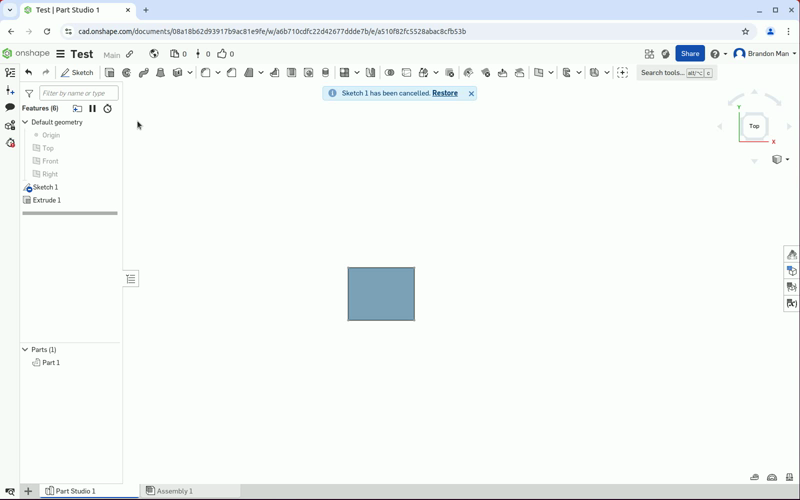
key(shift+h)
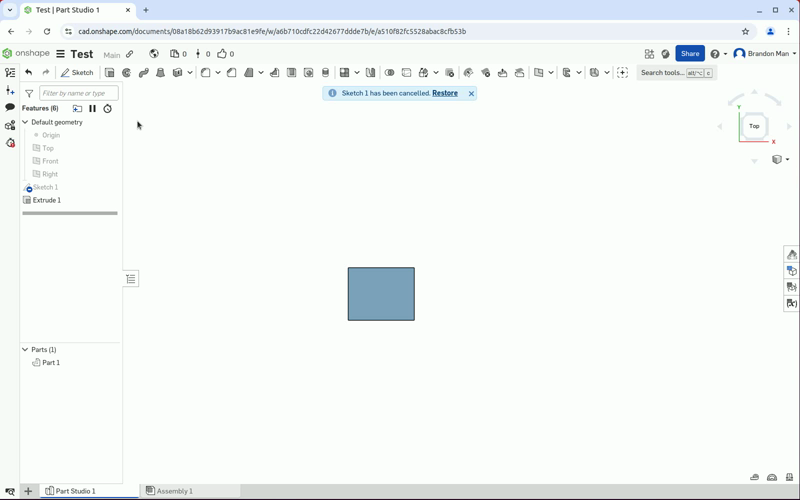
mouse_move(73, 189)
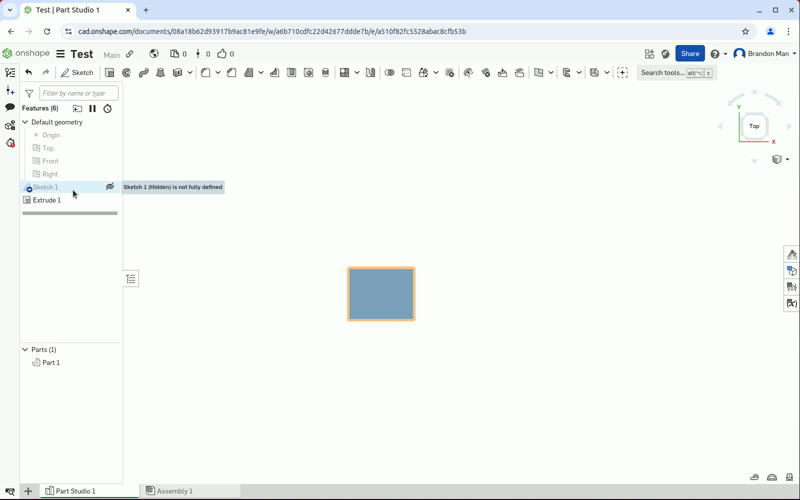
click(73, 189)
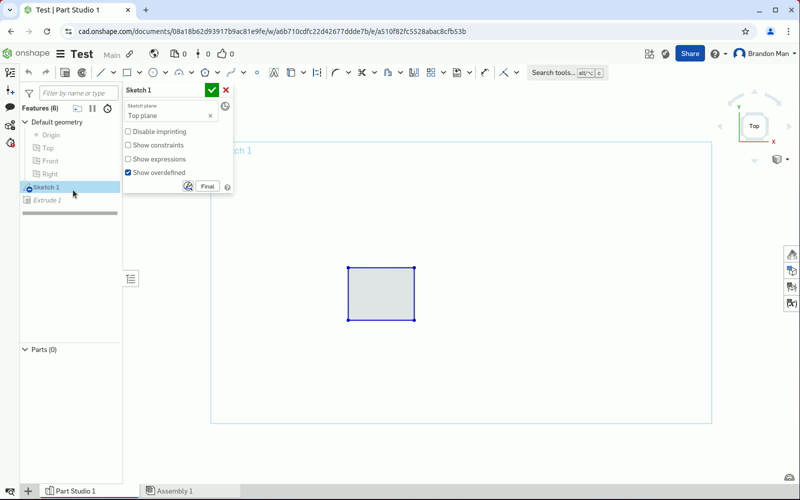
mouse_move(229, 92)
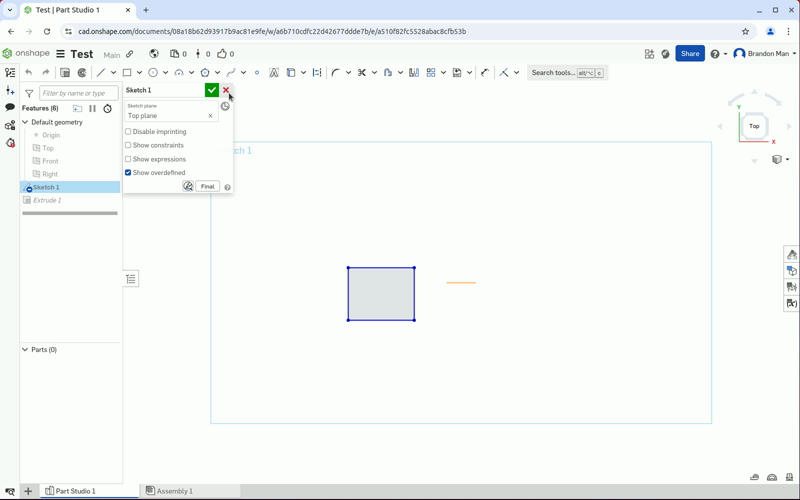
click(229, 92)
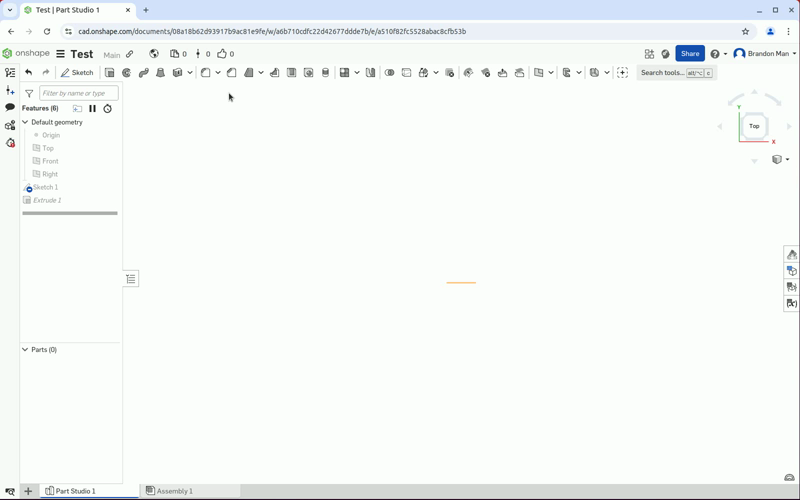
mouse_move(541, 75)
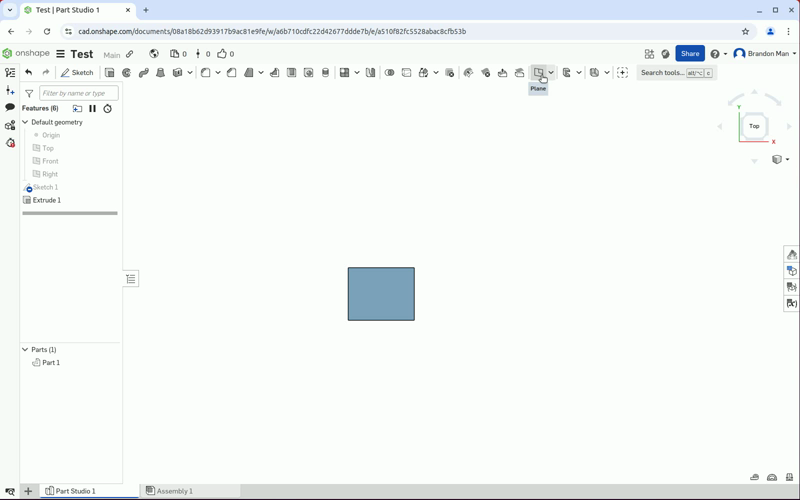
click(541, 75)
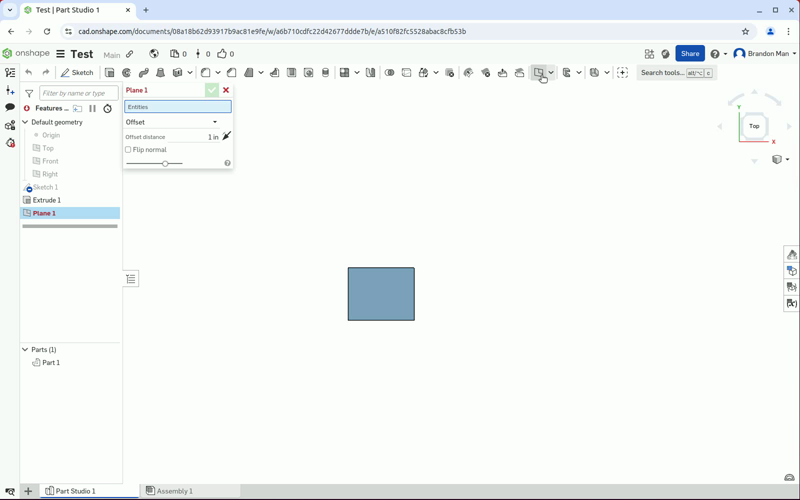
mouse_move(73, 150)
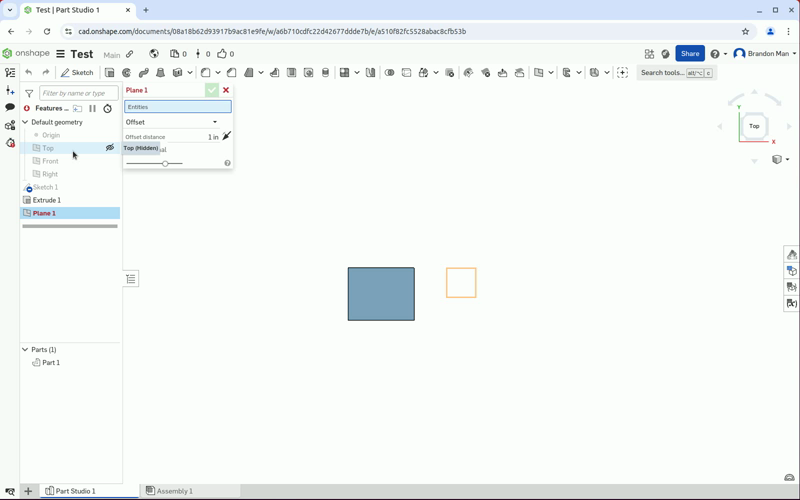
click(73, 150)
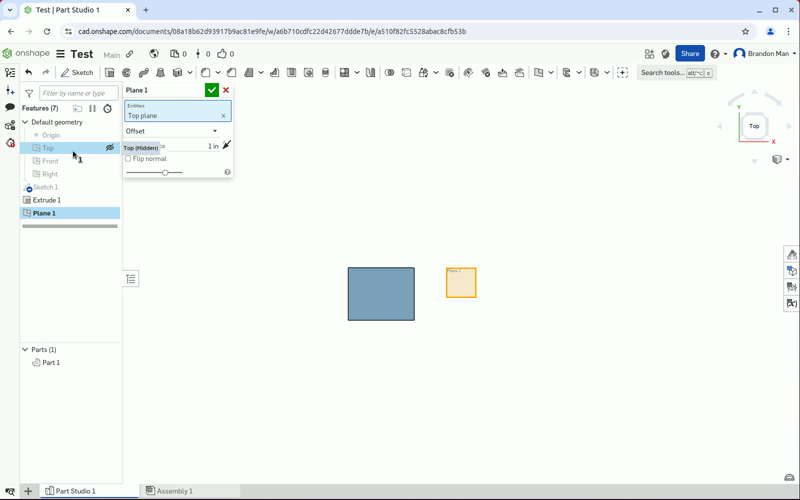
key(tab, 2)
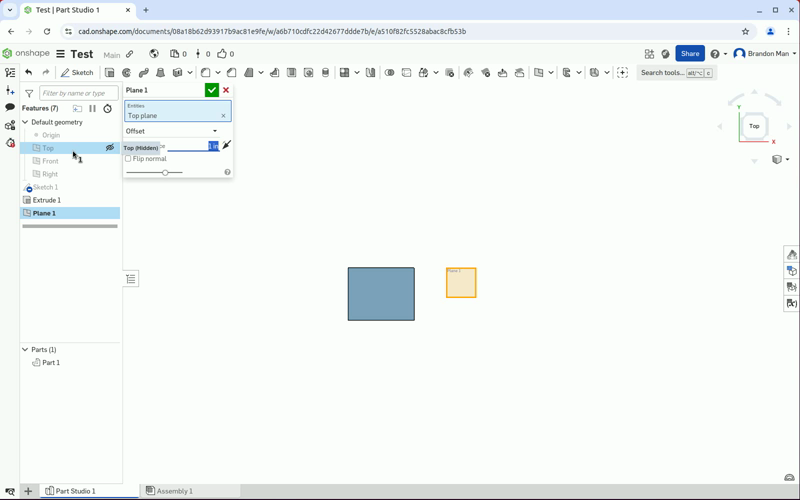
text(6.994)
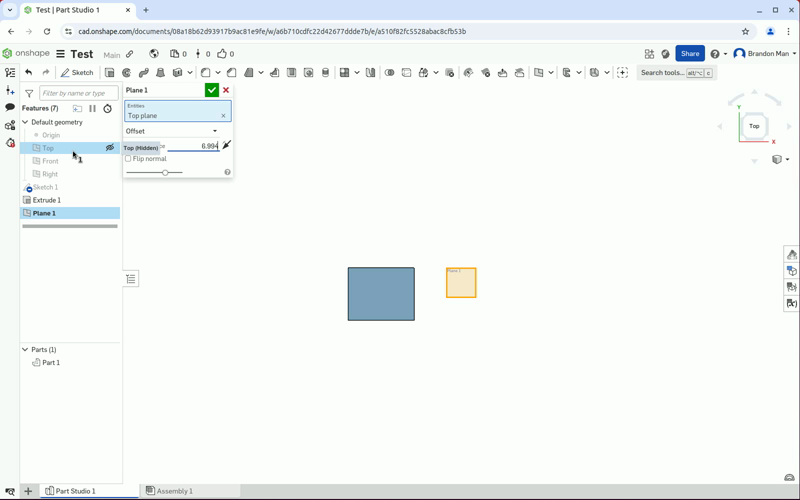
key(enter, 2)
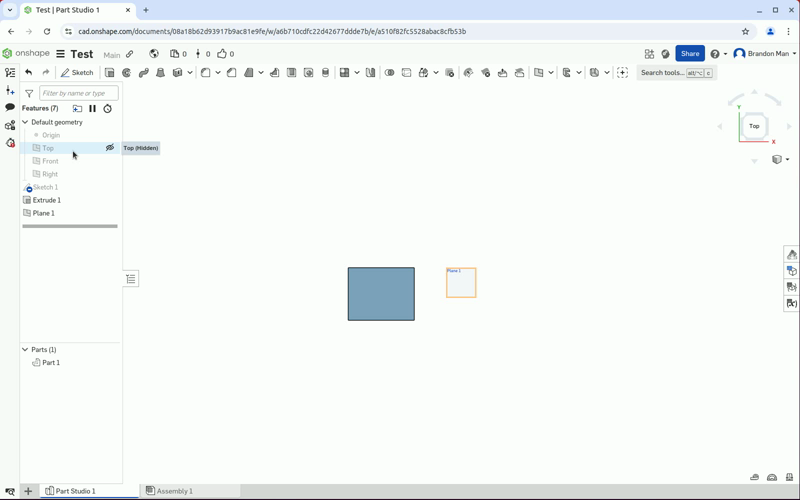
key(shift+s)
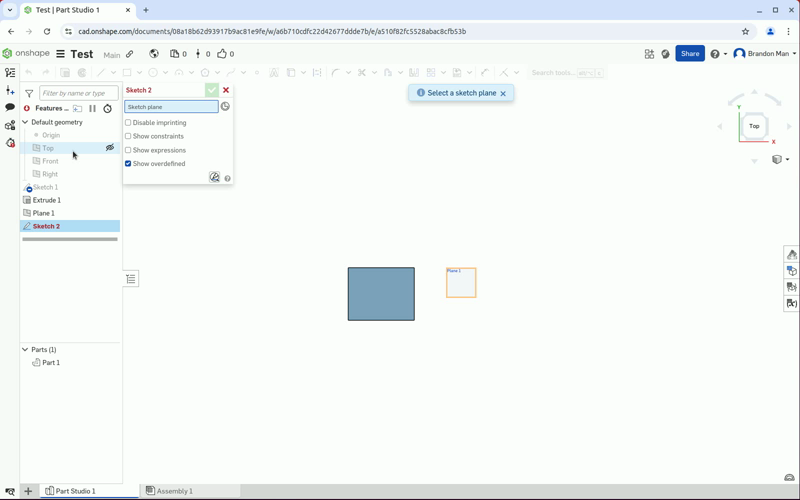
mouse_move(73, 215)
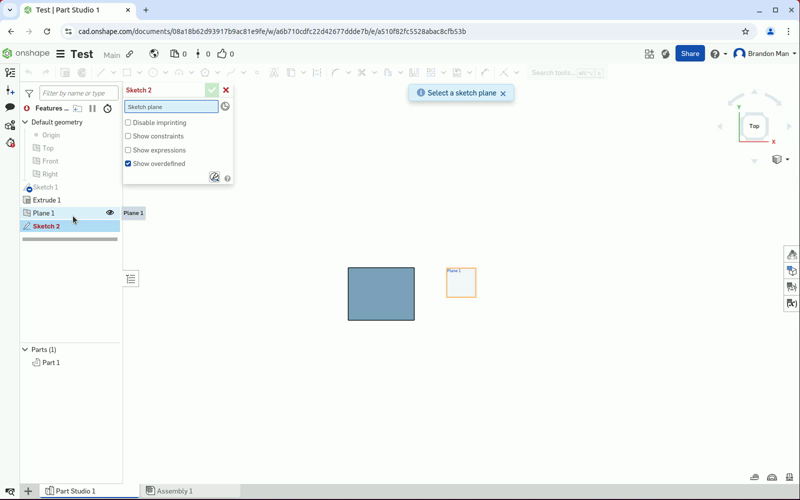
click(73, 215)
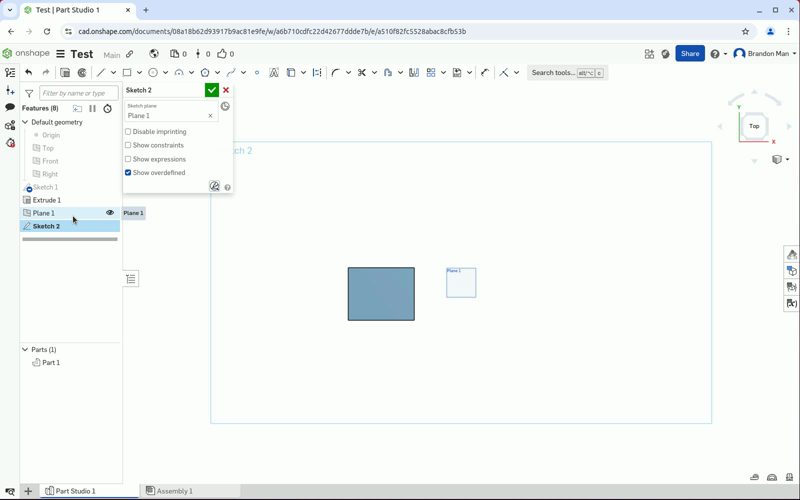
mouse_move(73, 352)
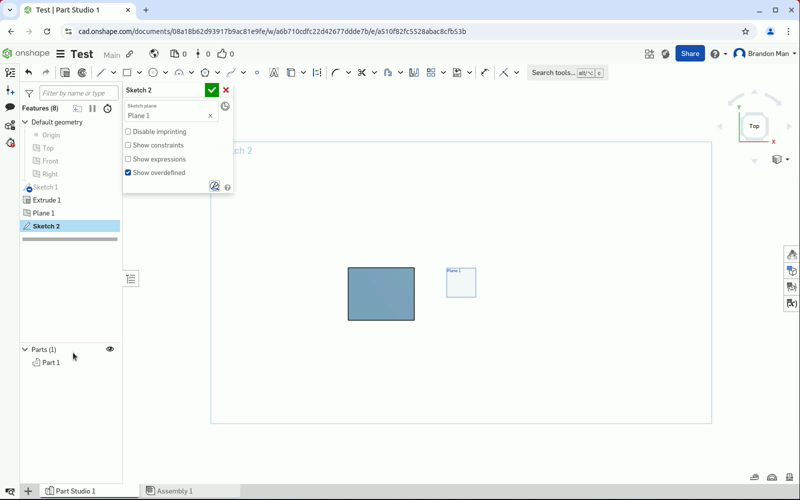
key(y)
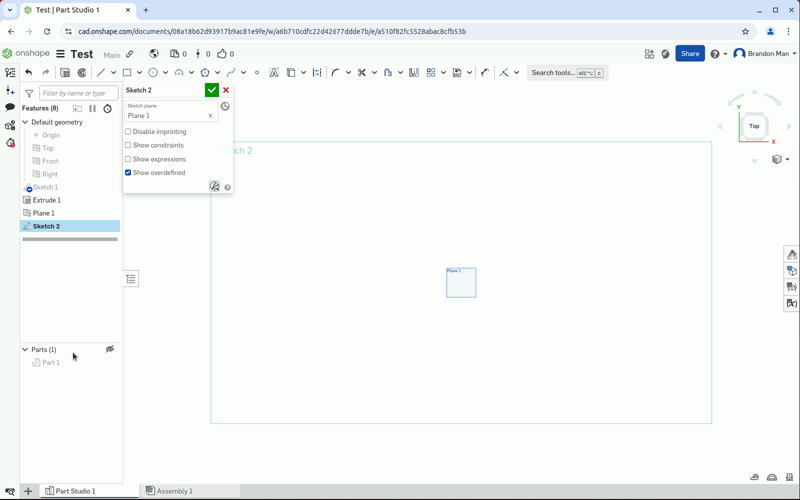
key(l)
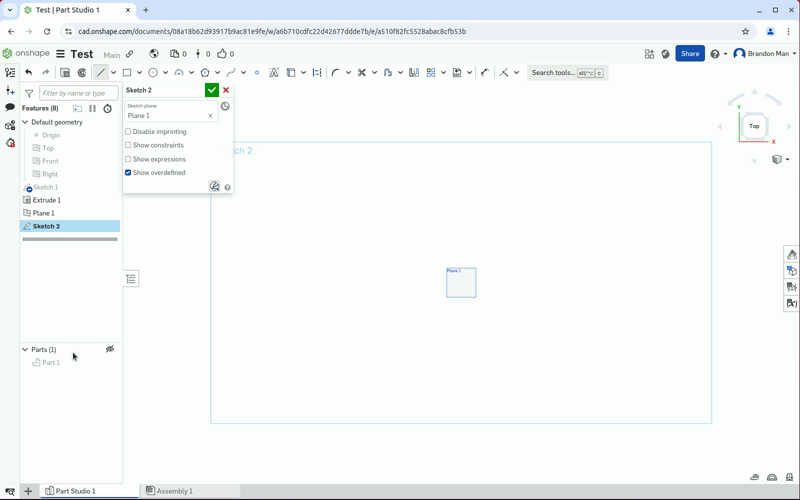
key_down(shift)
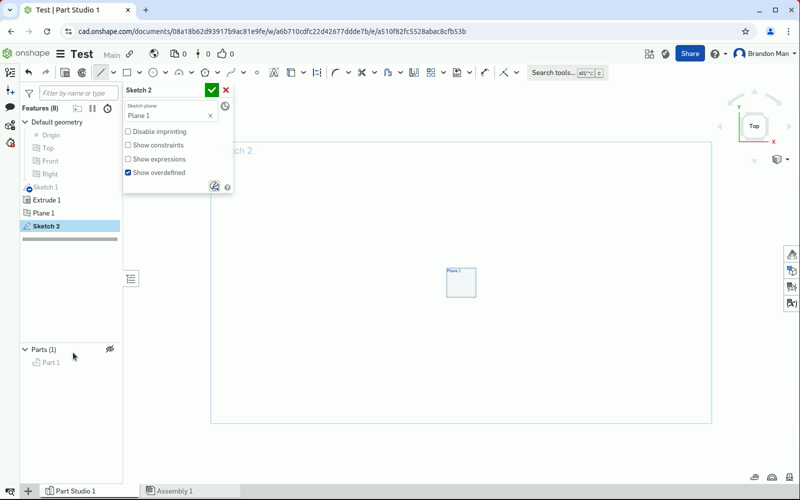
mouse_move(356, 307)
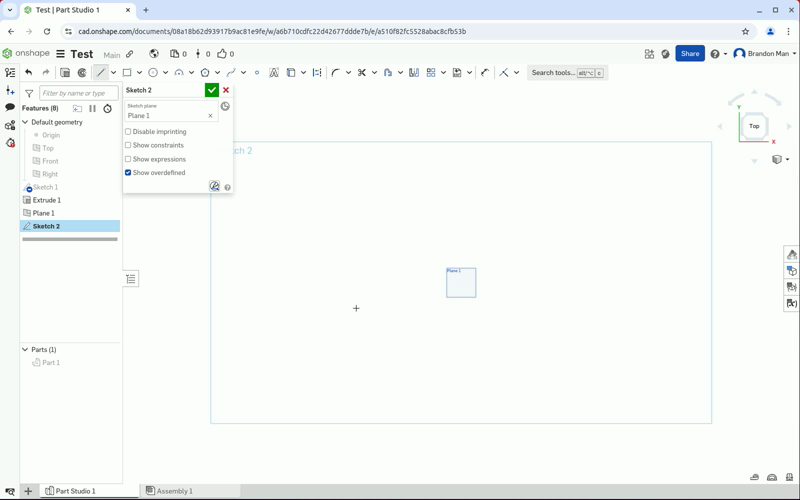
click(356, 307)
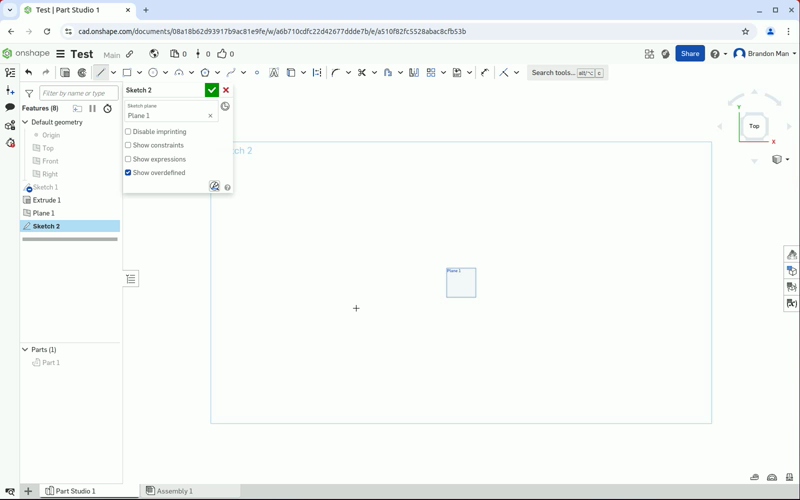
key_up(shift)
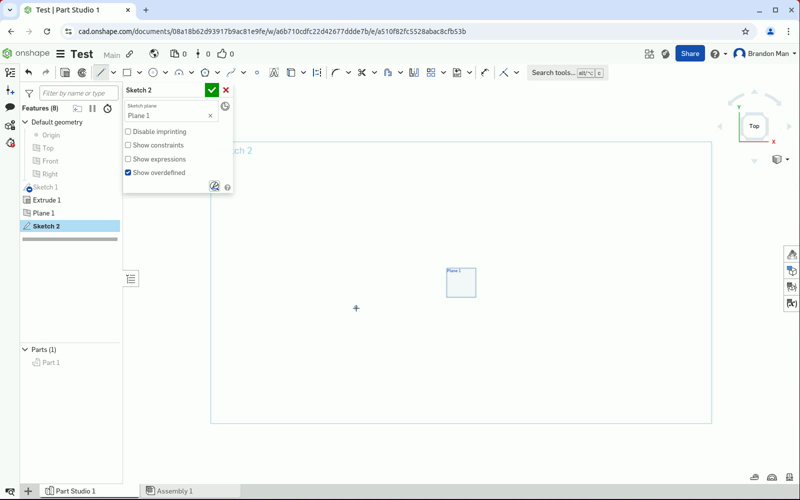
key_down(shift)
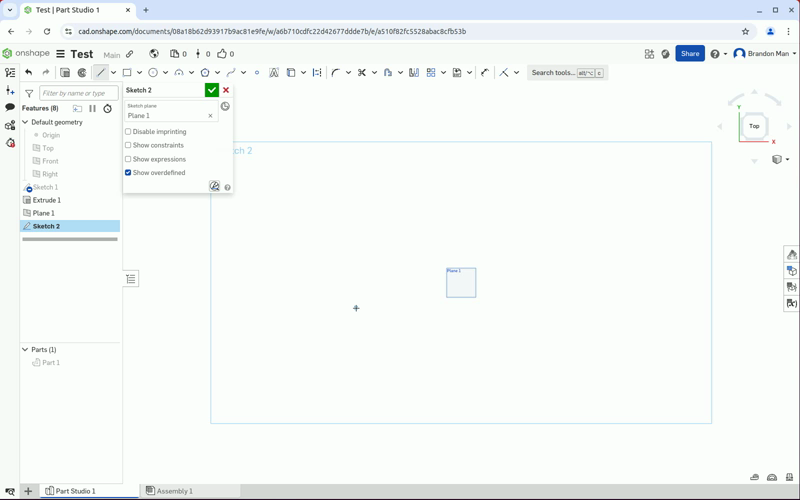
mouse_move(386, 307)
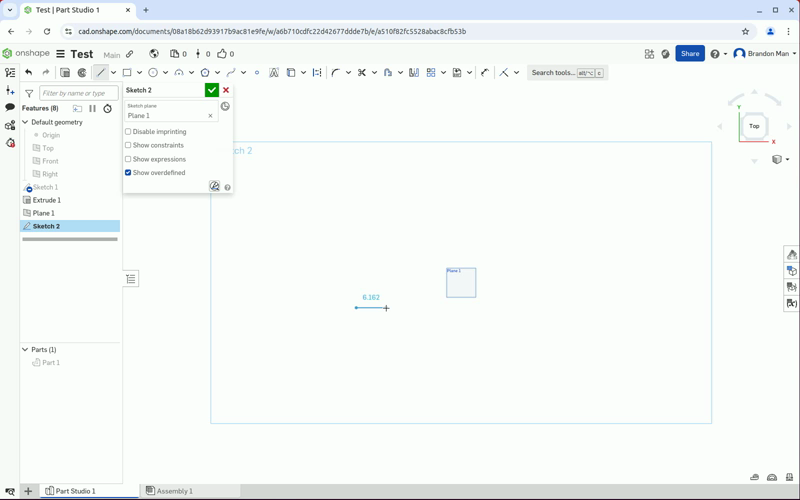
mouse_move(386, 307)
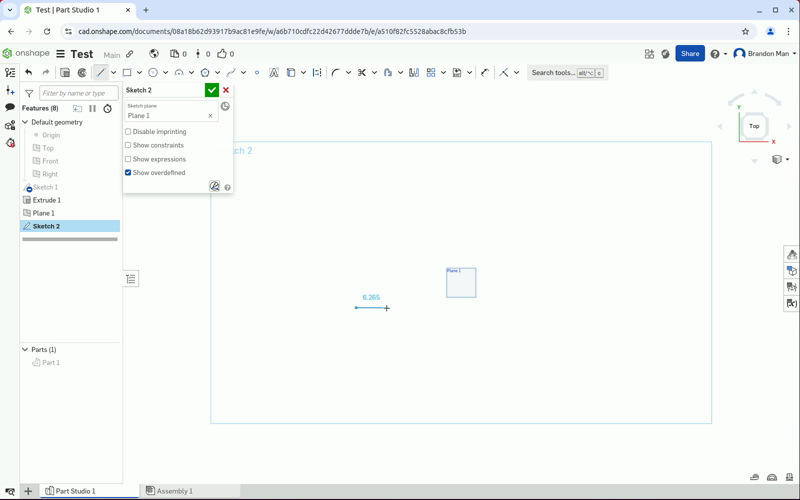
click(386, 307)
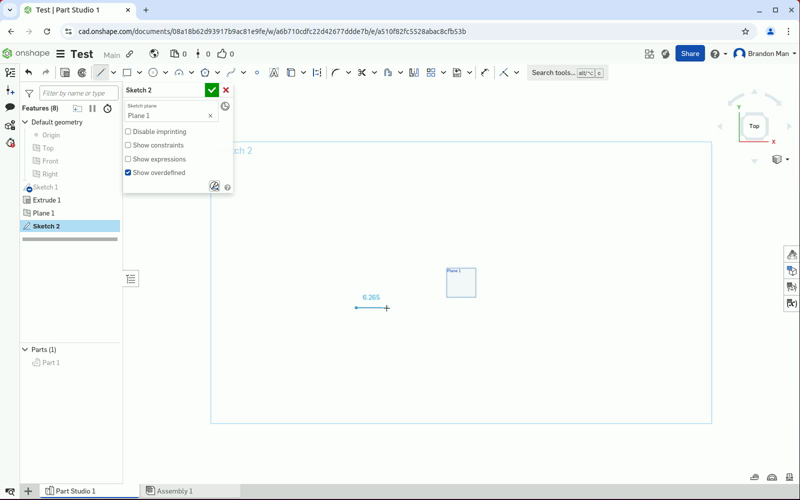
key_up(shift)
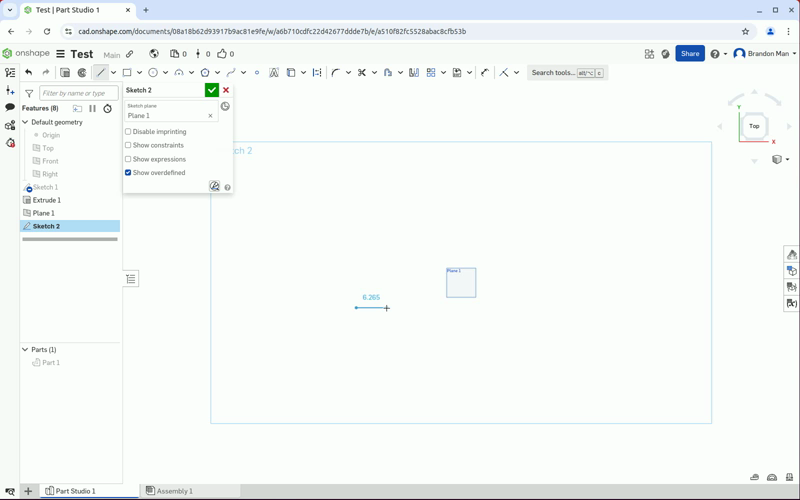
key_down(shift)
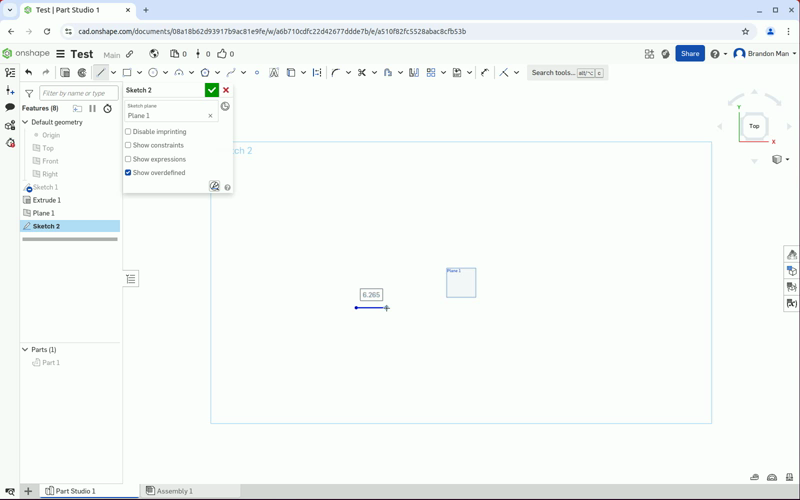
mouse_move(416, 307)
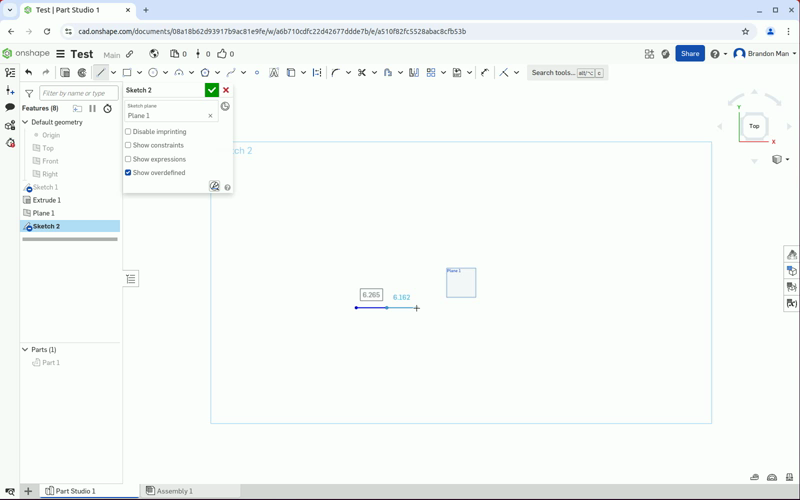
mouse_move(386, 281)
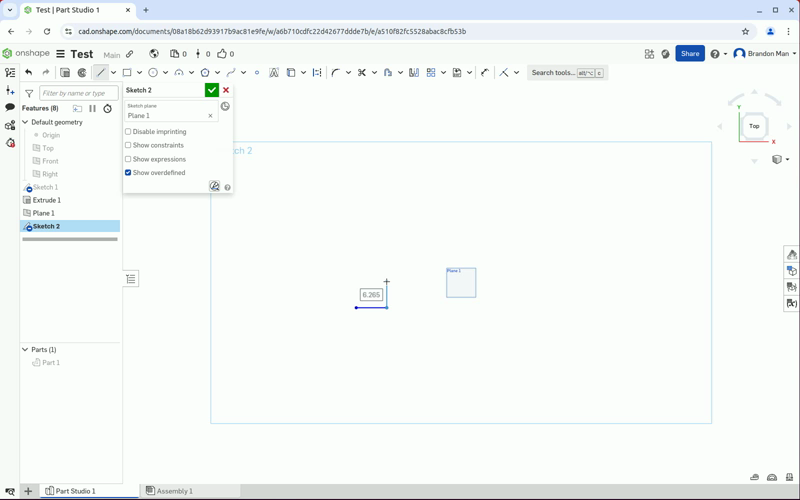
click(386, 281)
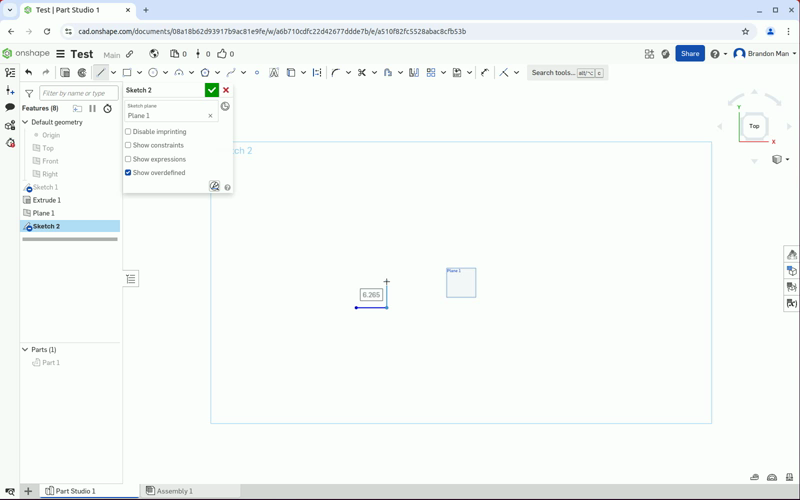
key_up(shift)
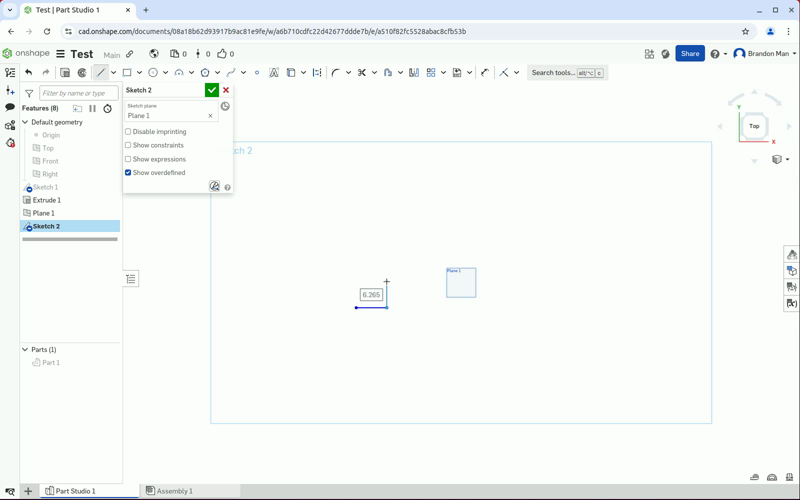
key_down(shift)
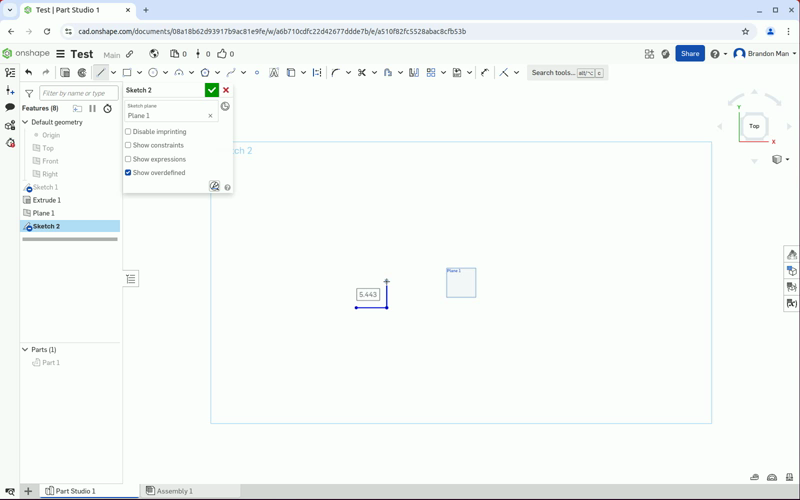
mouse_move(416, 281)
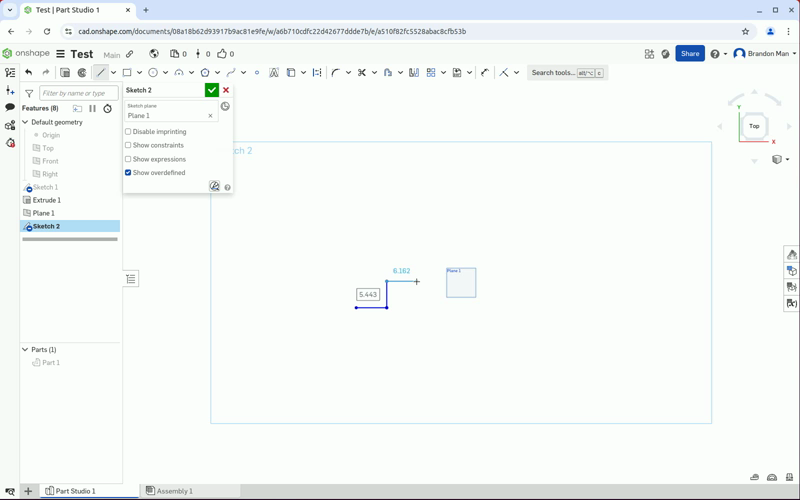
mouse_move(356, 281)
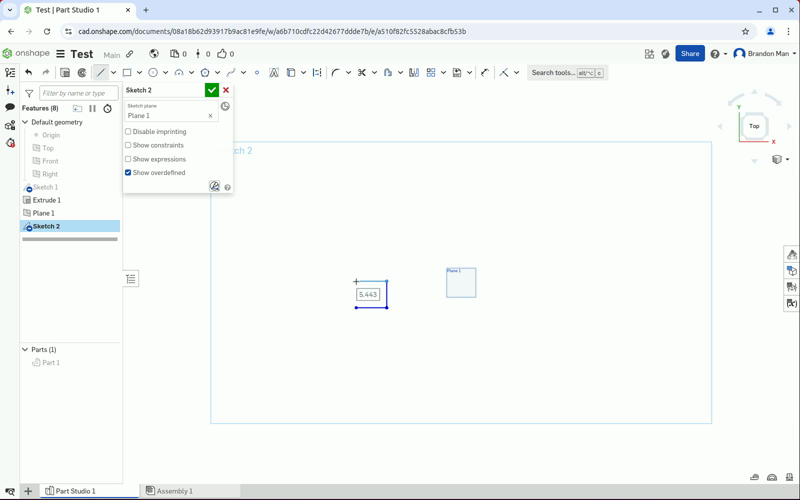
click(356, 281)
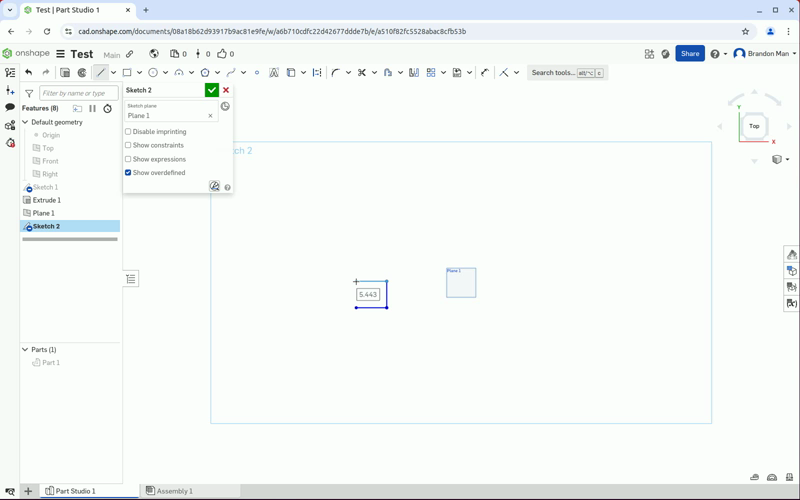
key_up(shift)
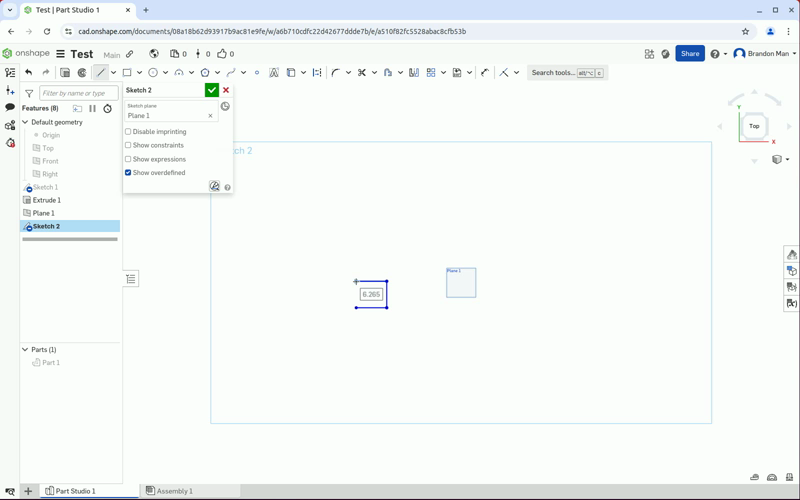
mouse_move(386, 281)
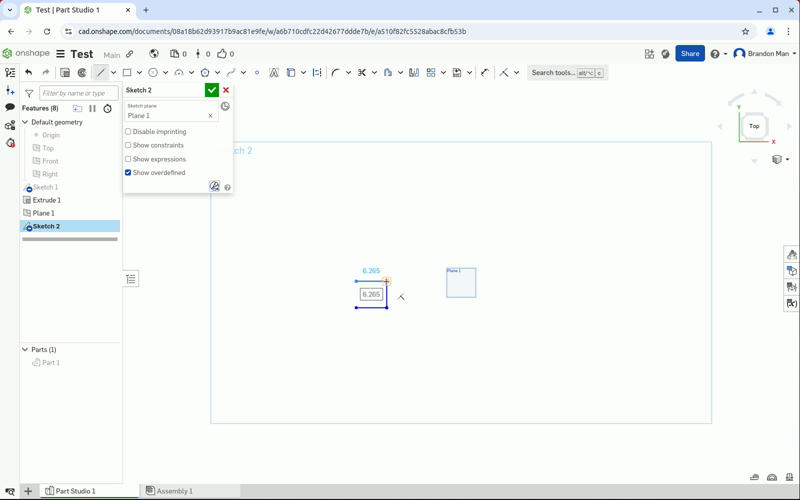
key_down(shift)
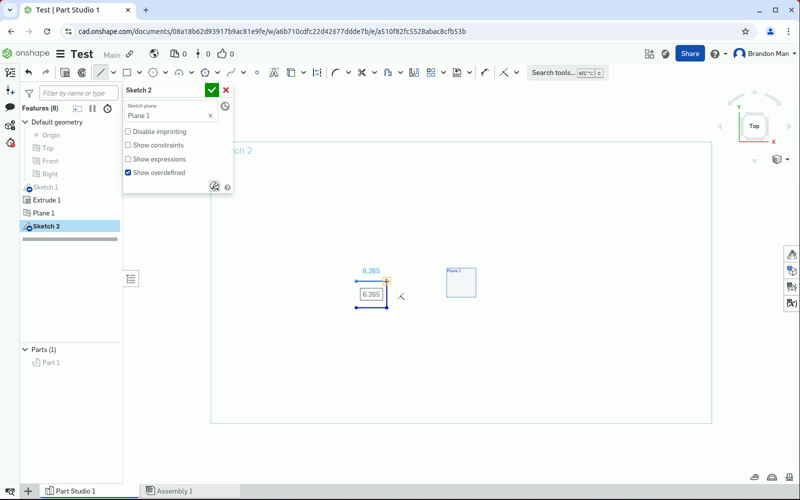
mouse_move(356, 307)
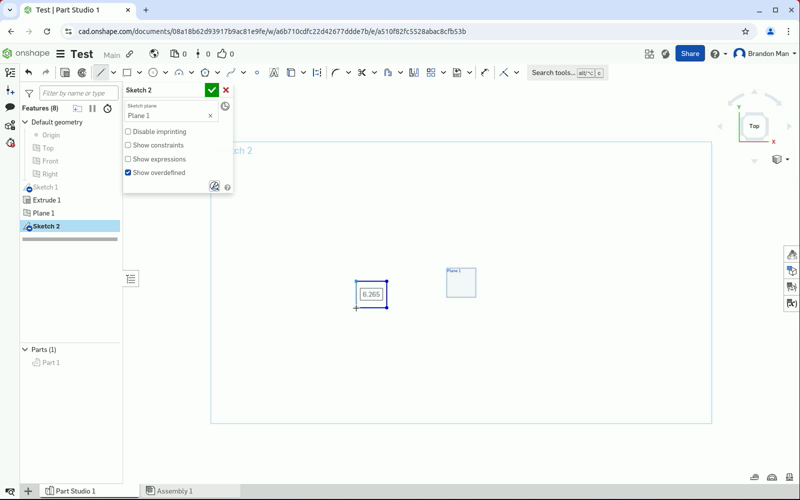
key_up(shift)
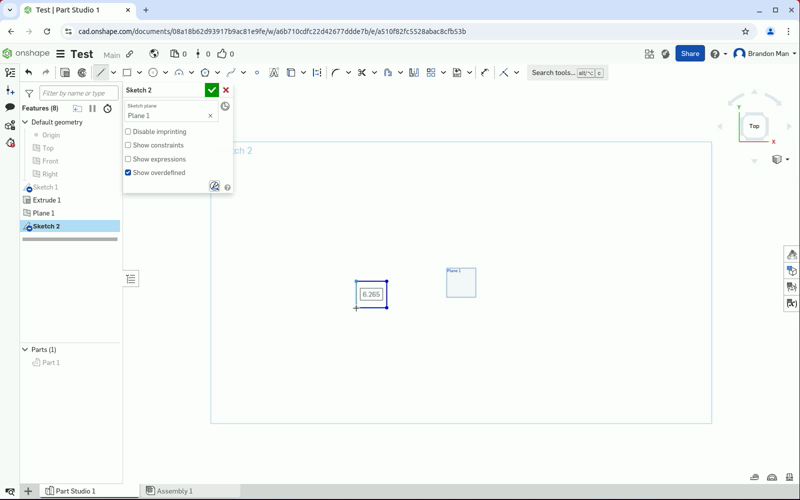
click(356, 307)
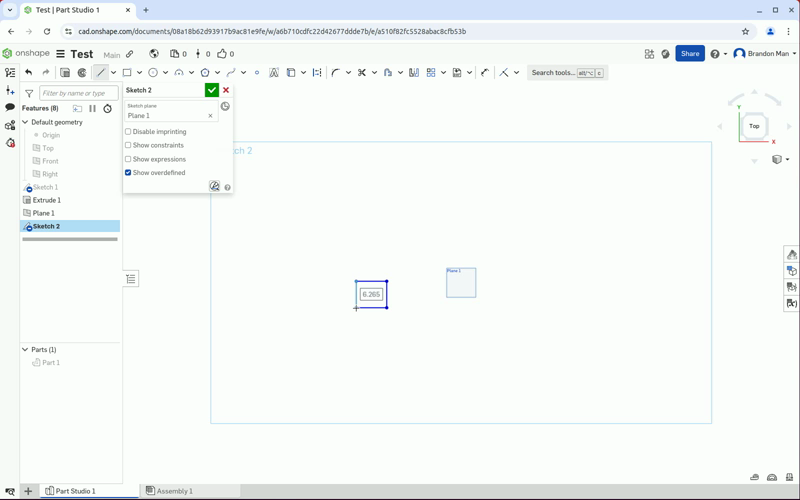
key(esc)
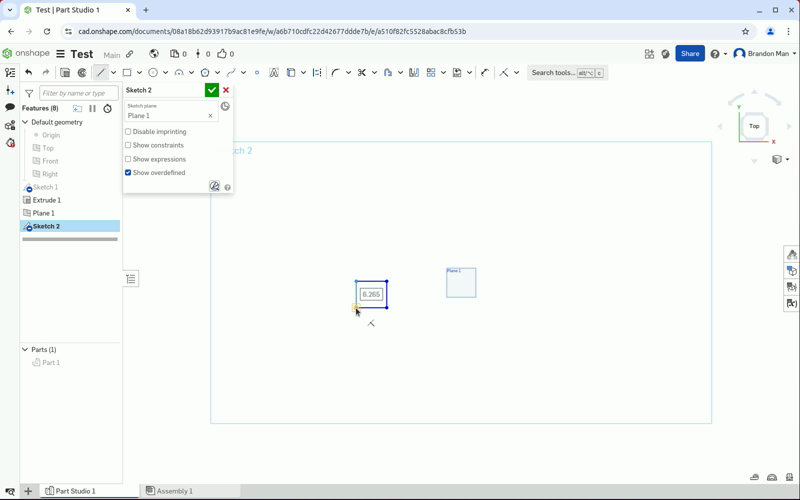
mouse_move(380, 302)
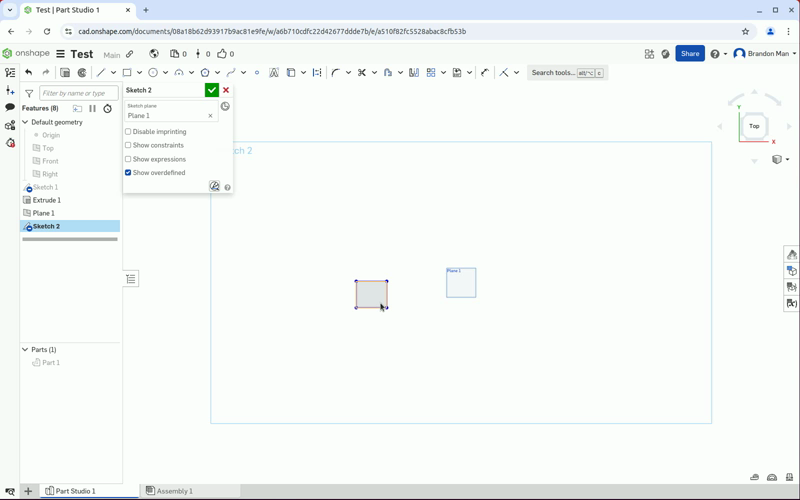
scroll(6)
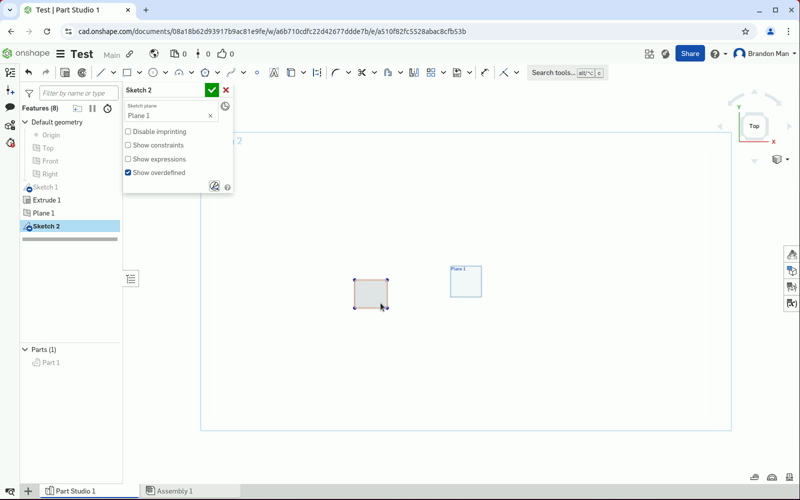
scroll(6)
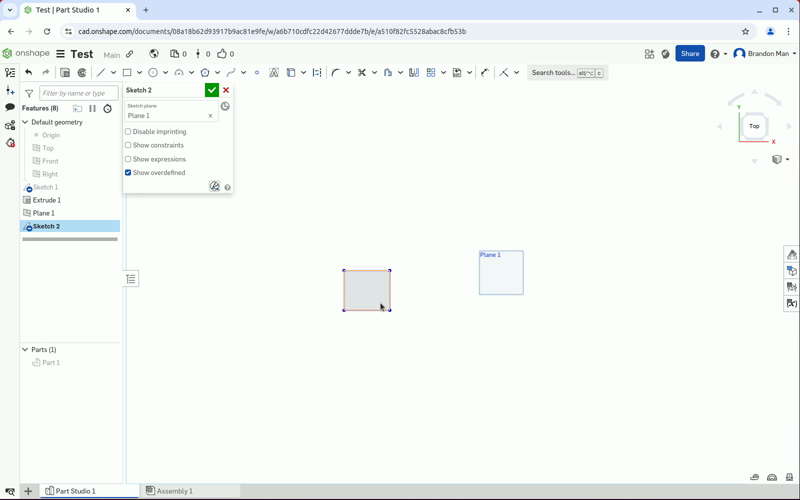
scroll(6)
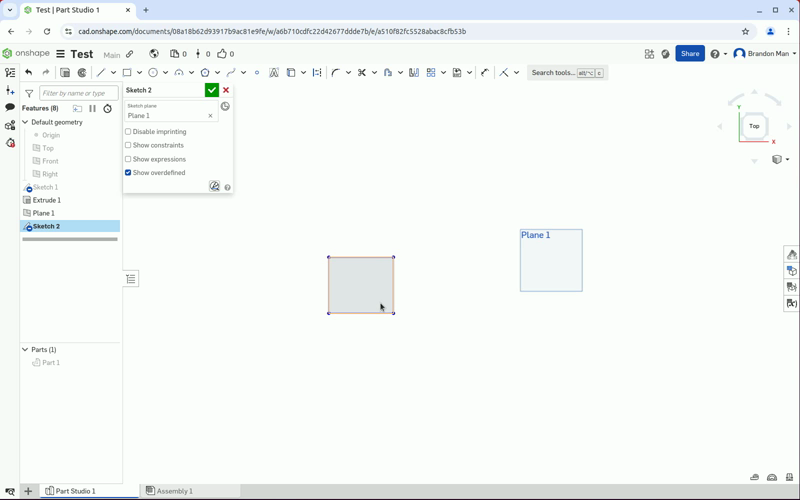
scroll(6)
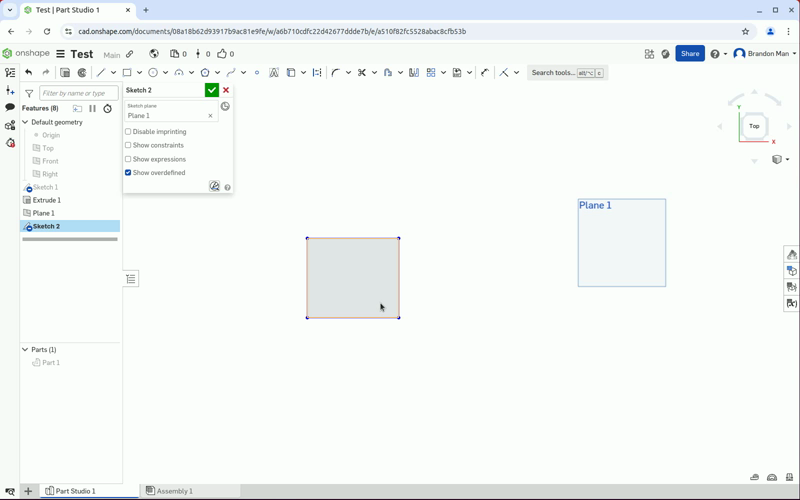
scroll(6)
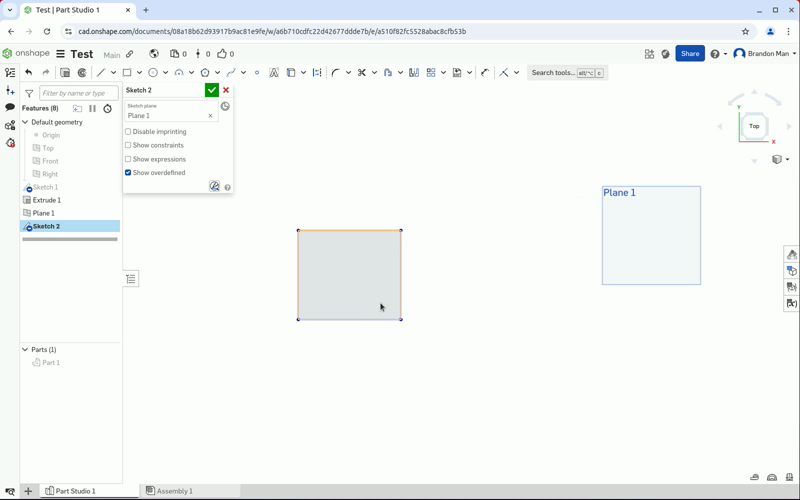
scroll(6)
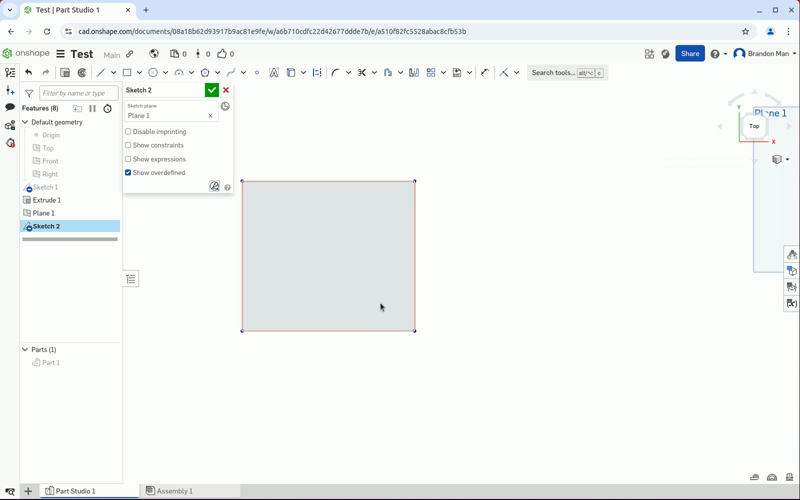
scroll(6)
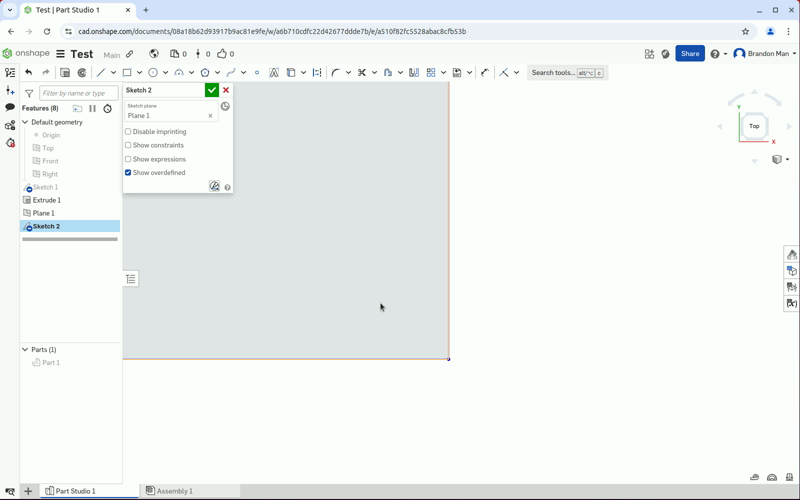
click(380, 302)
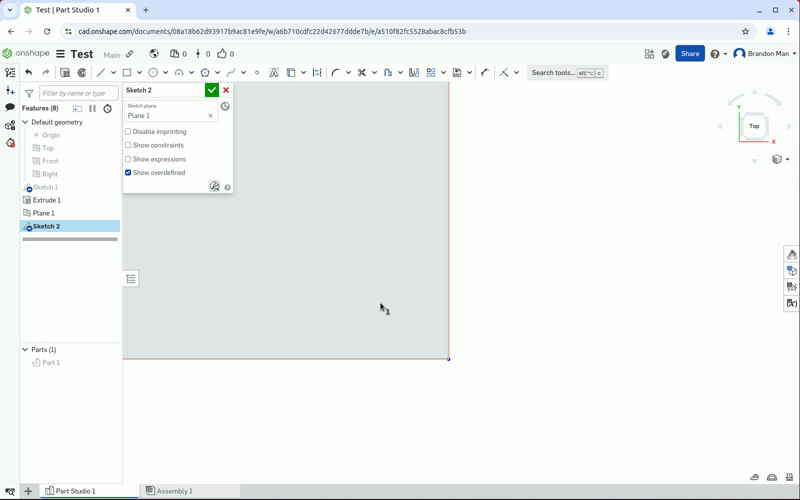
scroll(-6)
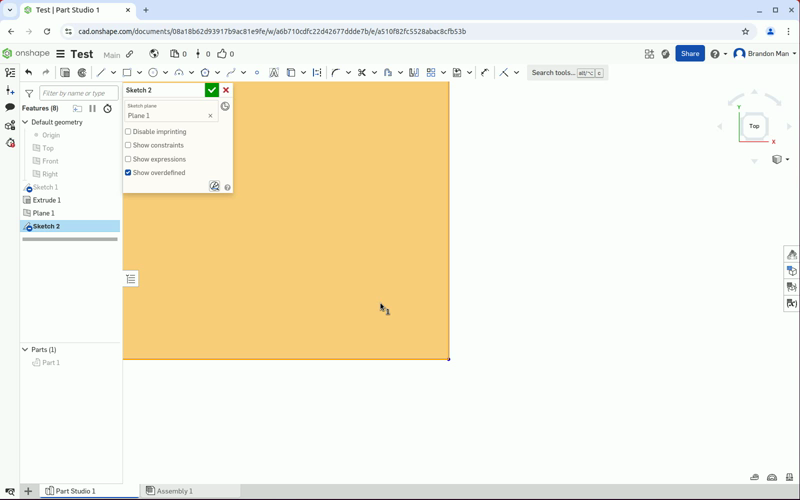
scroll(-6)
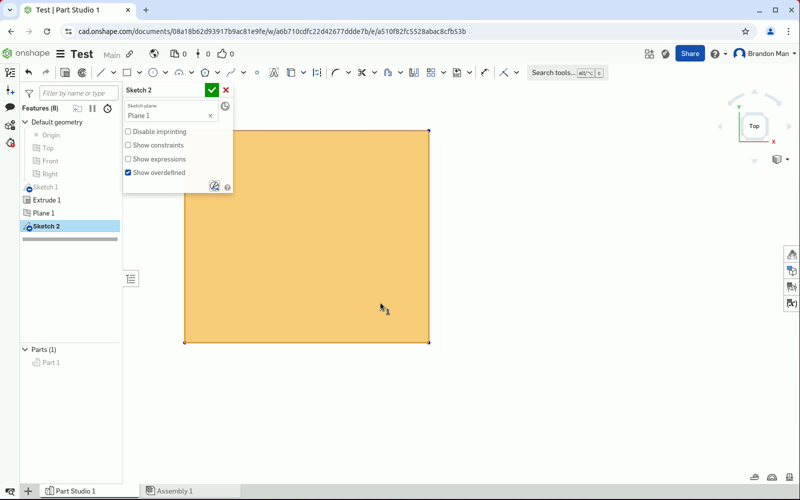
scroll(-6)
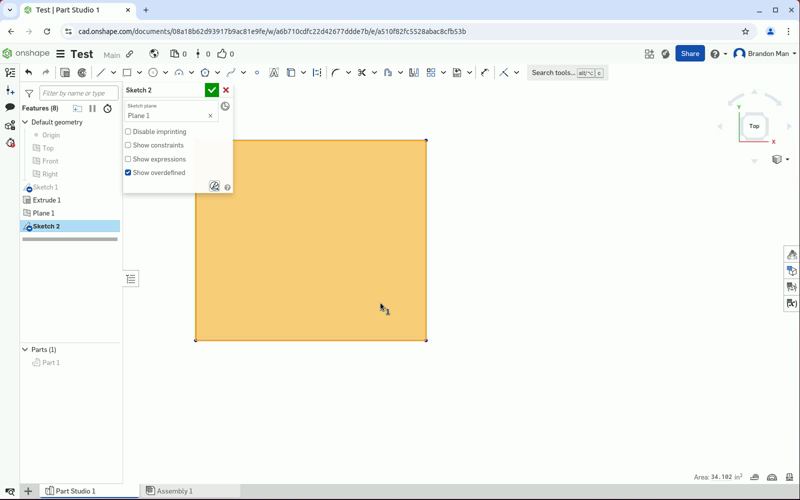
scroll(-6)
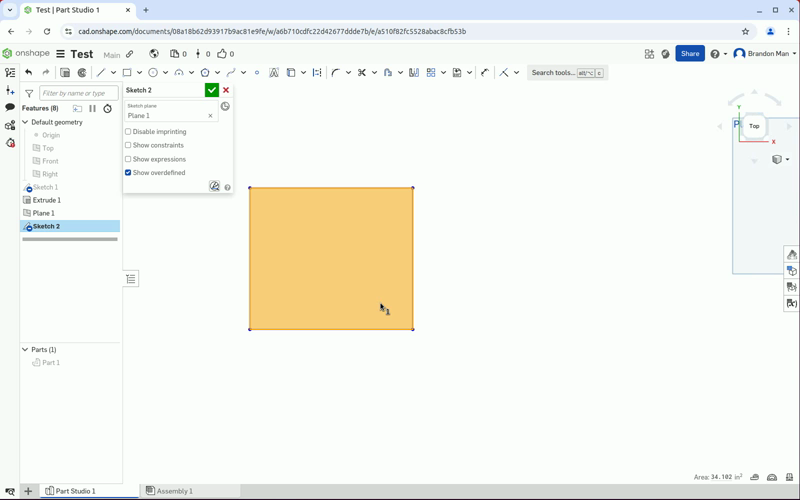
scroll(-6)
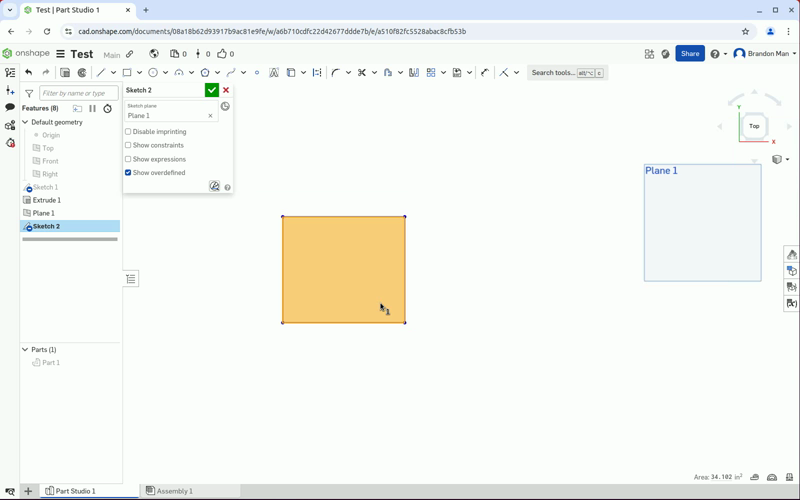
scroll(-6)
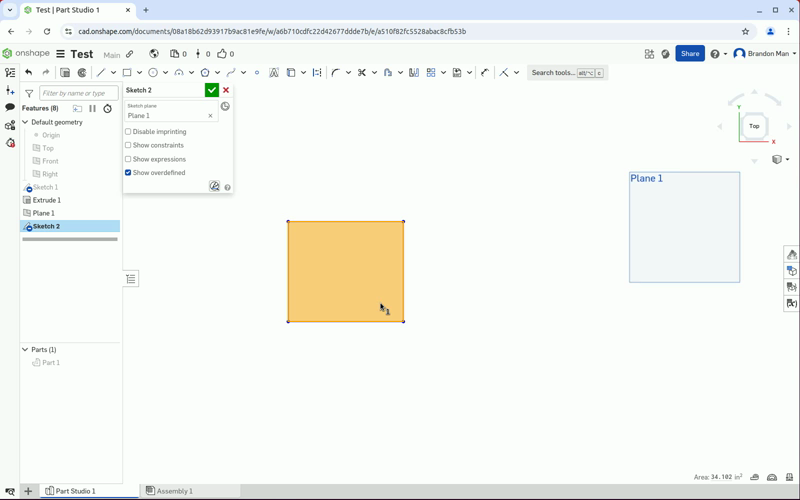
scroll(-6)
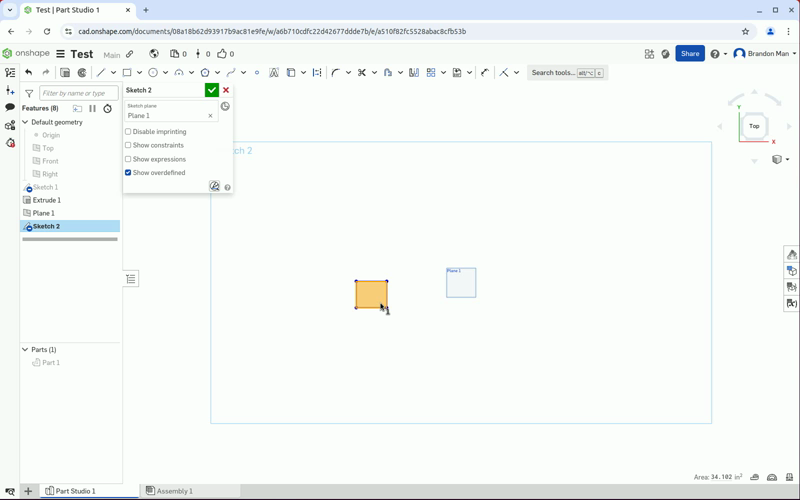
mouse_move(73, 352)
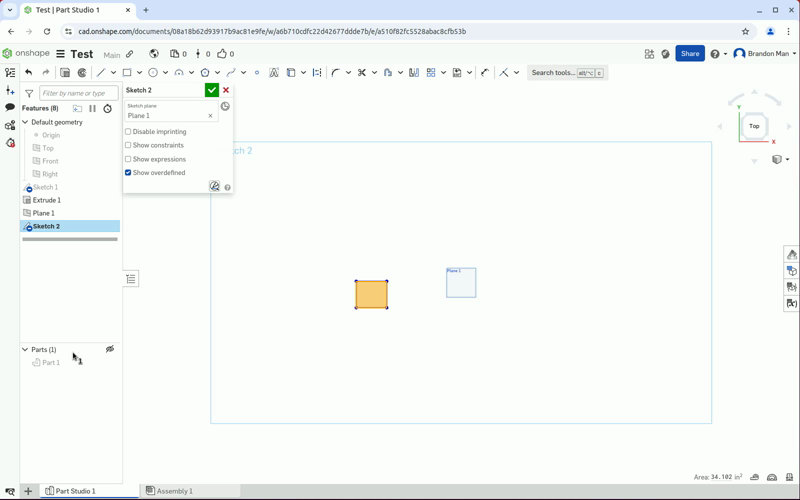
key(shift+y)
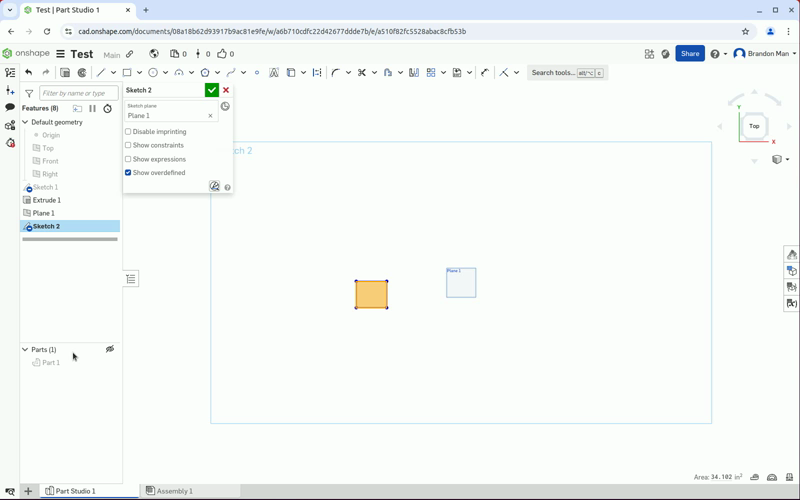
key(shift+e)
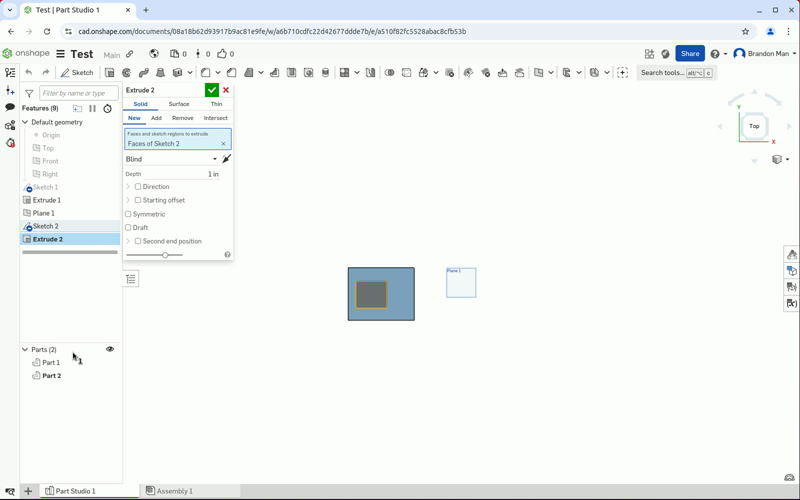
mouse_move(143, 106)
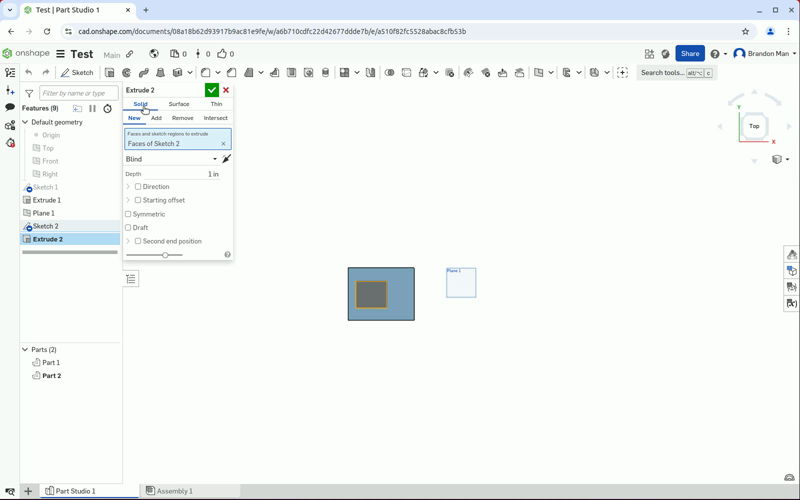
click(143, 106)
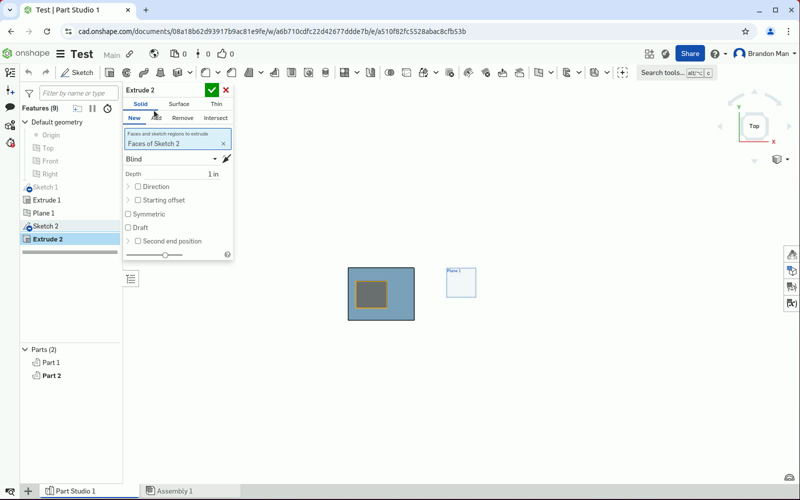
mouse_move(186, 120)
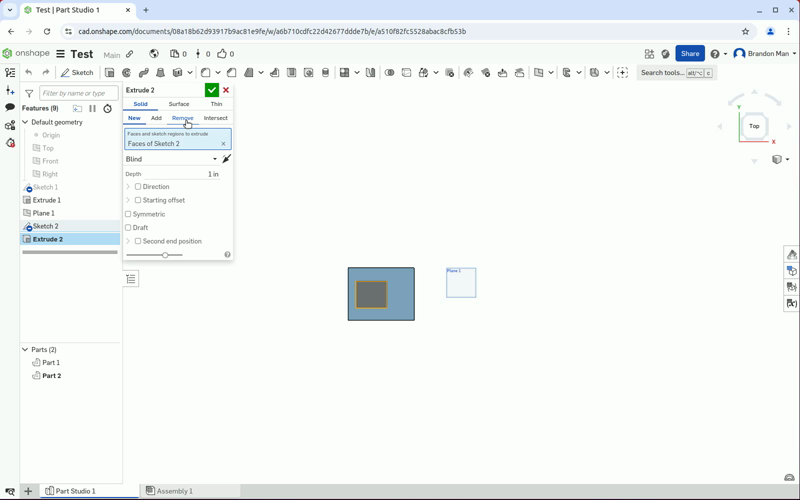
click(186, 120)
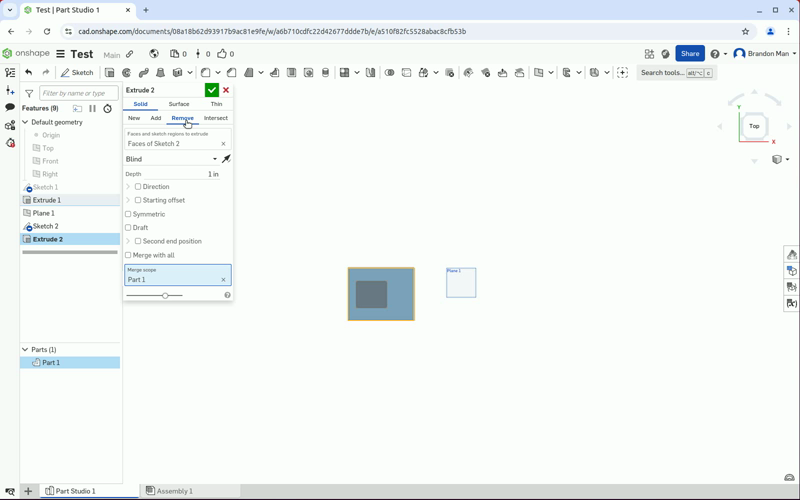
key(tab, 4)
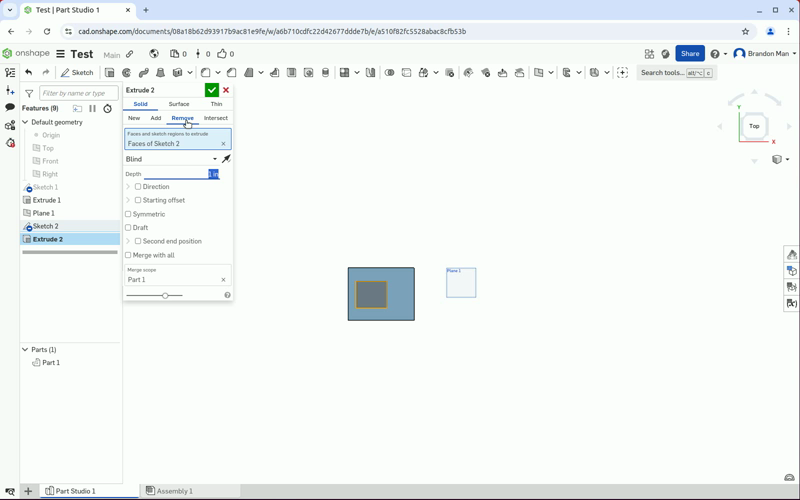
text(6.018)
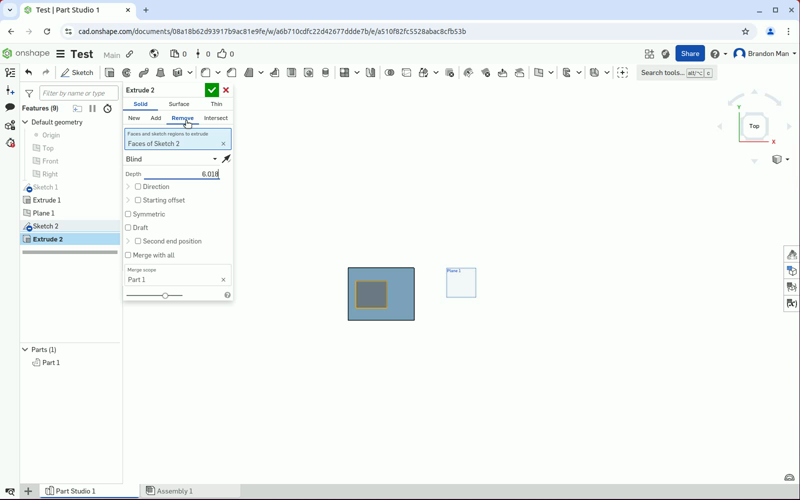
key(tab, 6)
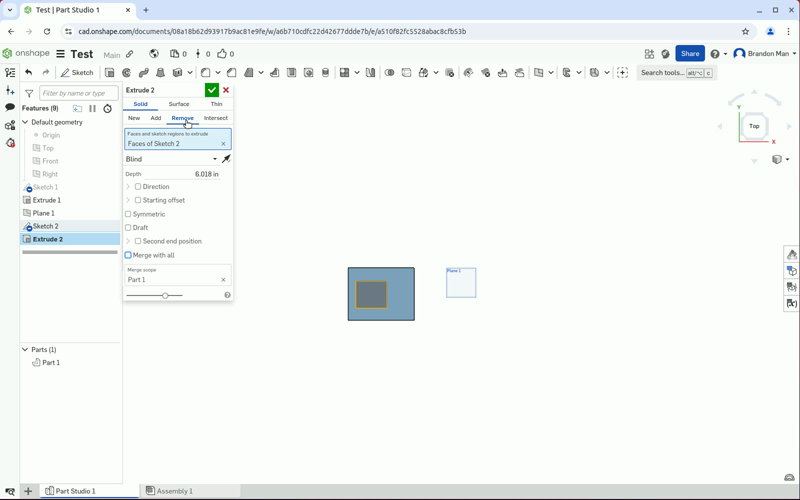
key(space)
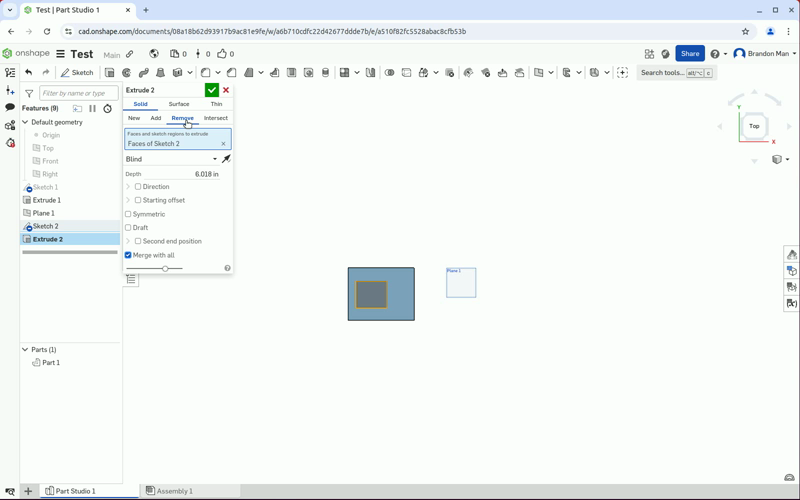
key(enter)
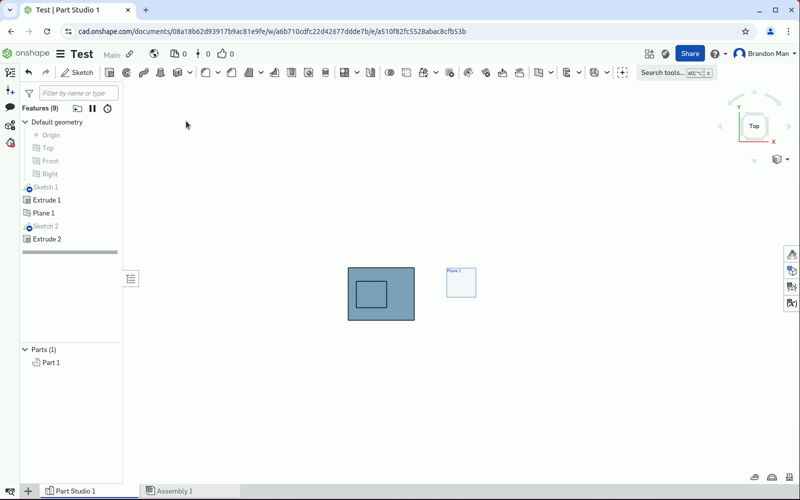
key(shift+h)
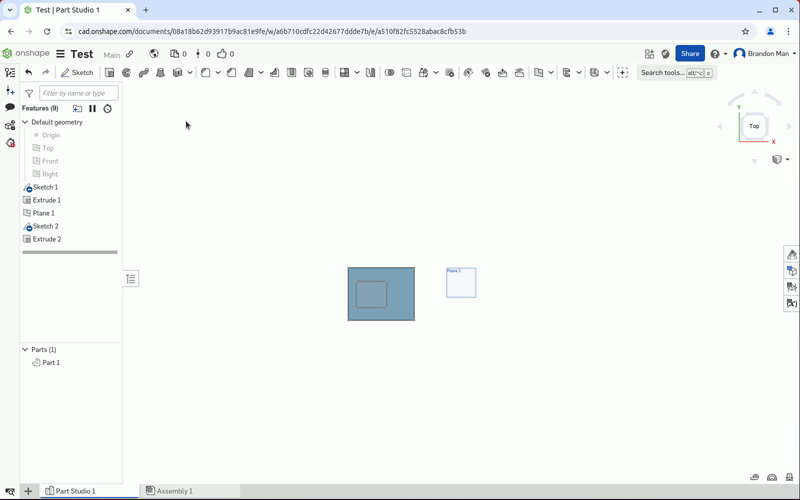
key(shift+h)
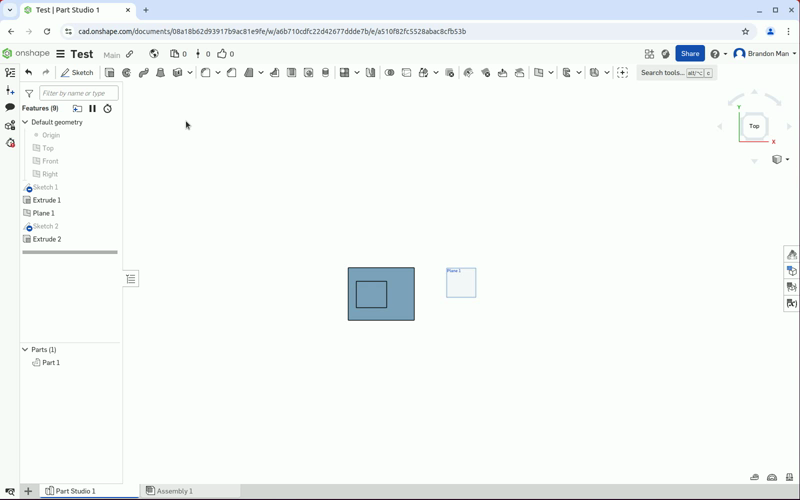
mouse_move(73, 189)
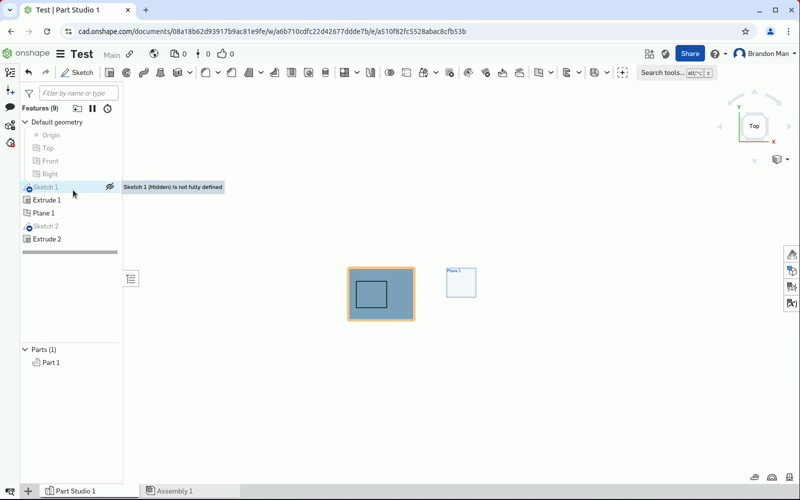
click(73, 189)
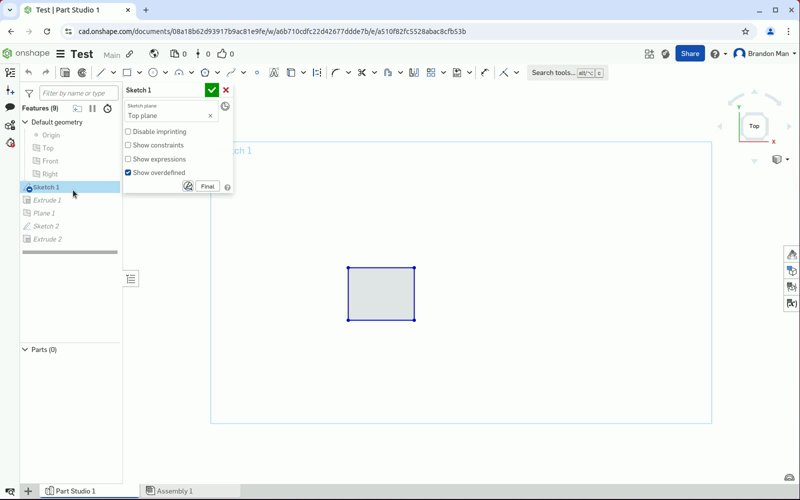
mouse_move(229, 92)
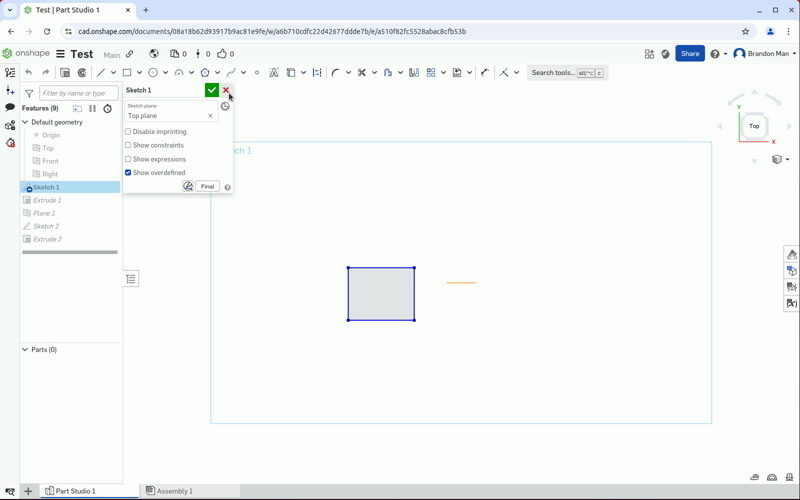
click(229, 92)
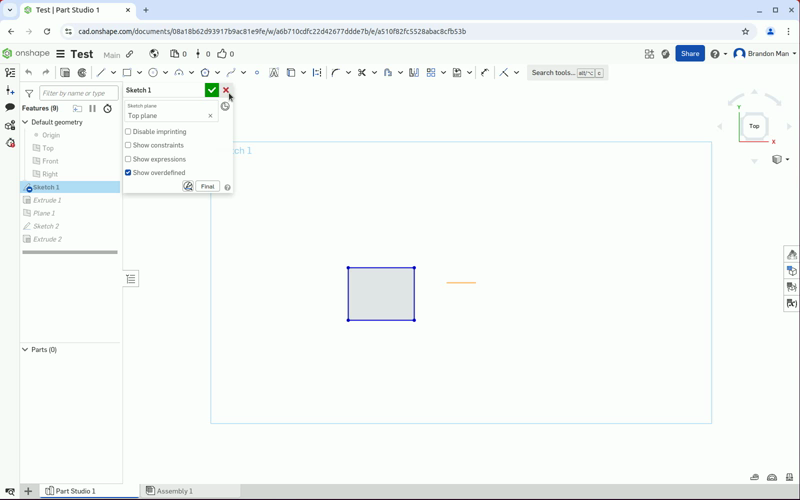
key(shift+s)
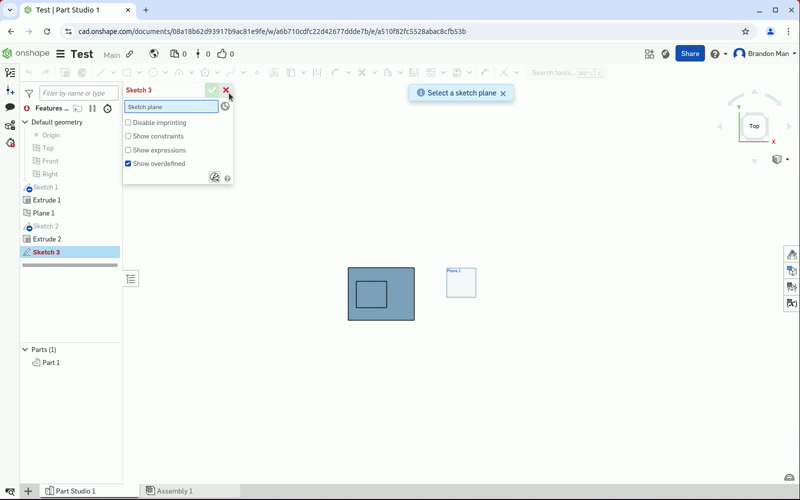
mouse_move(73, 215)
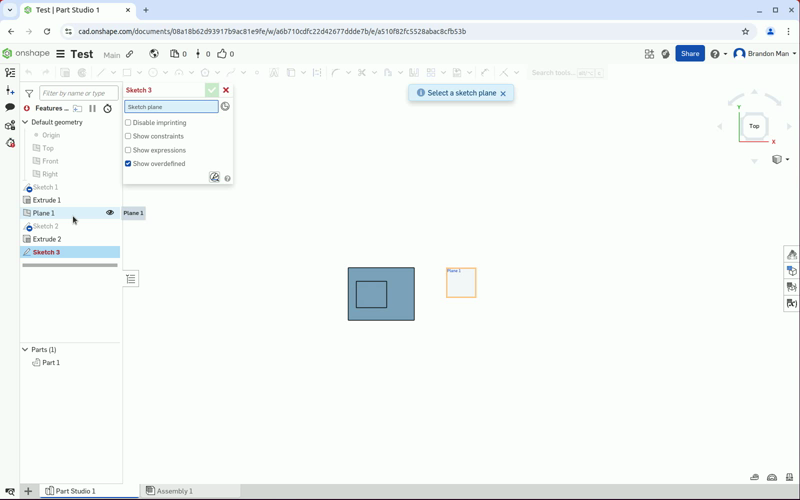
click(73, 215)
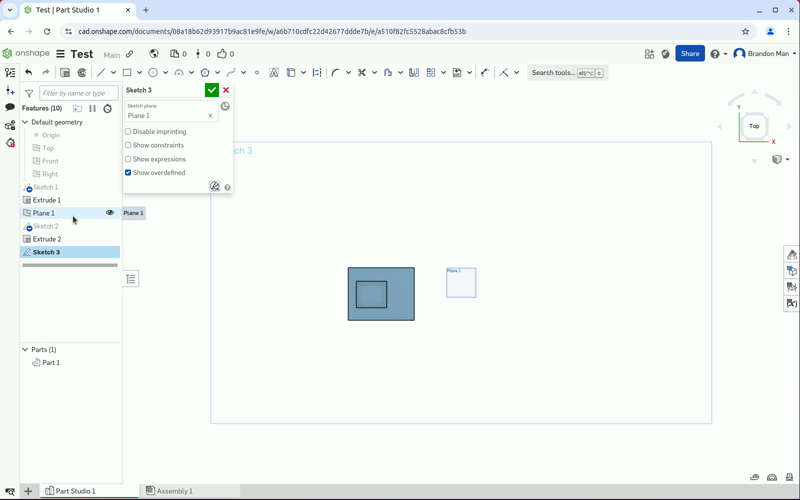
mouse_move(73, 352)
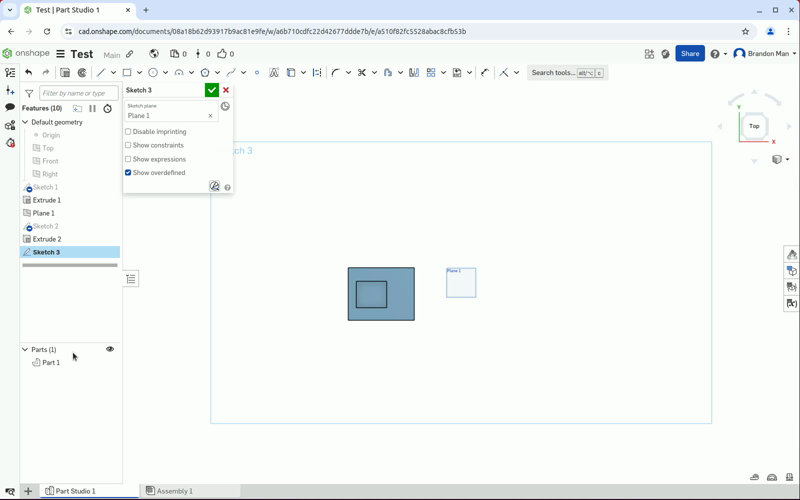
key(y)
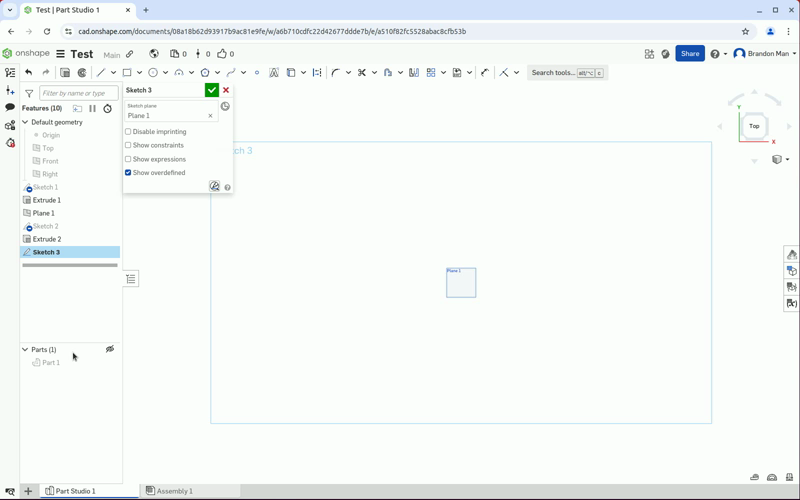
key(l)
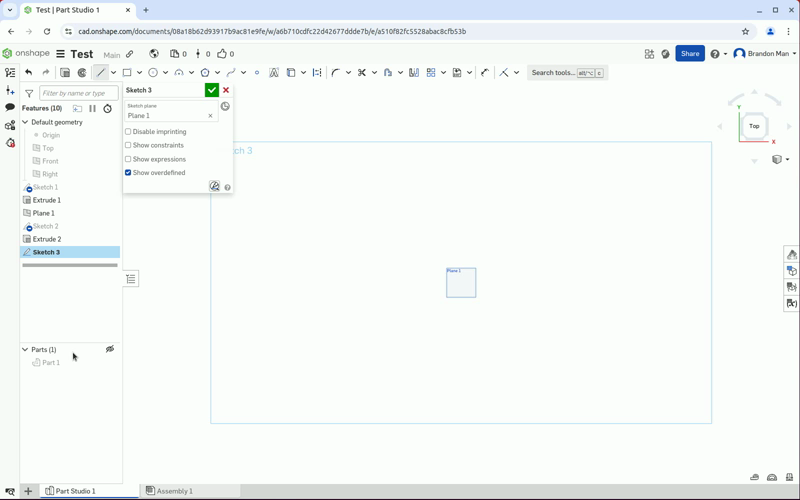
key_down(shift)
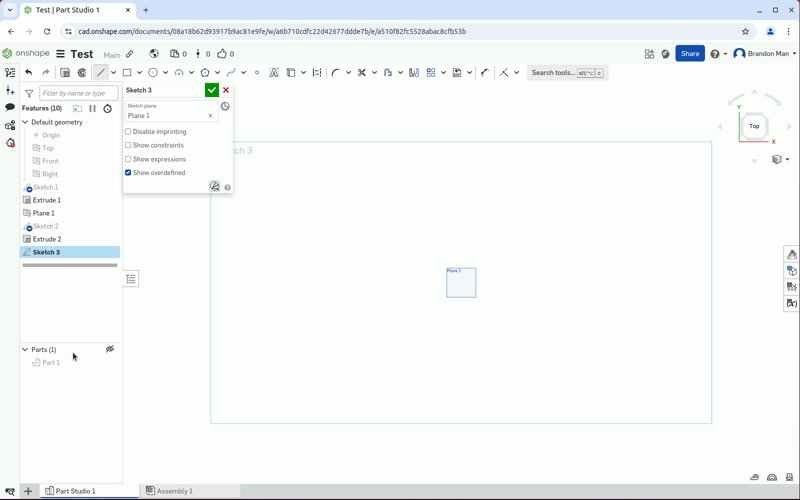
mouse_move(348, 273)
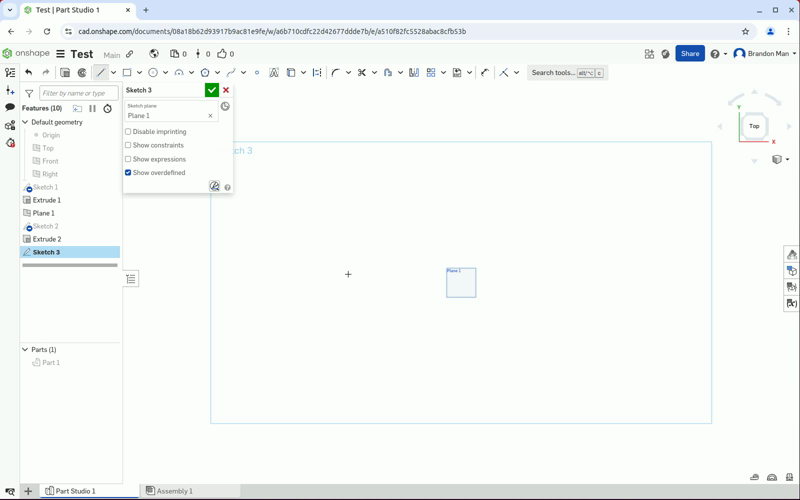
click(348, 273)
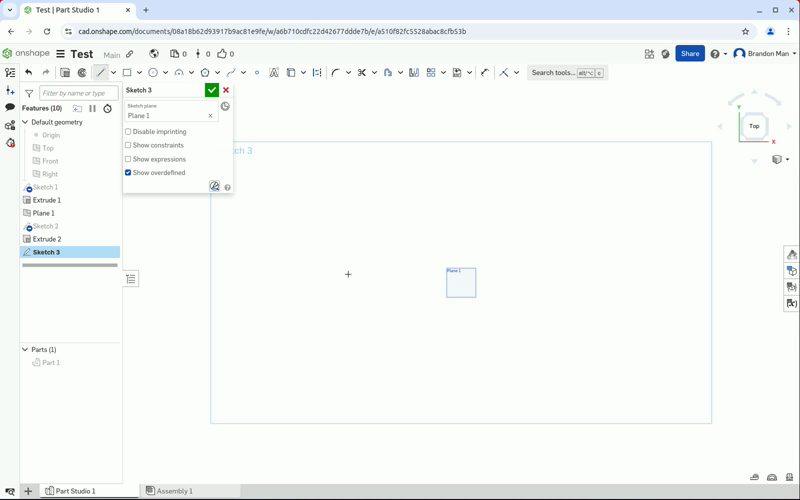
key_up(shift)
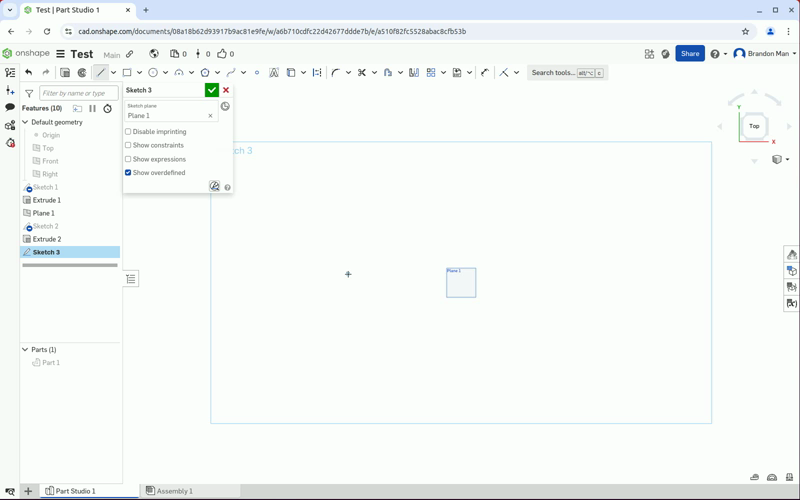
key_down(shift)
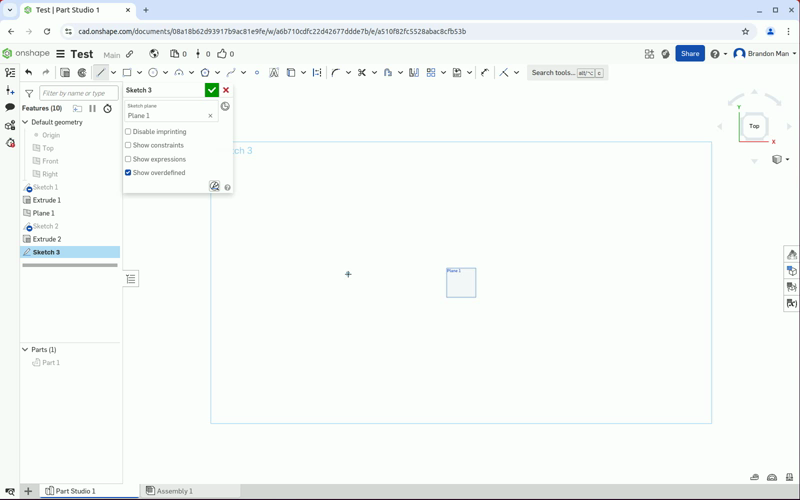
mouse_move(378, 273)
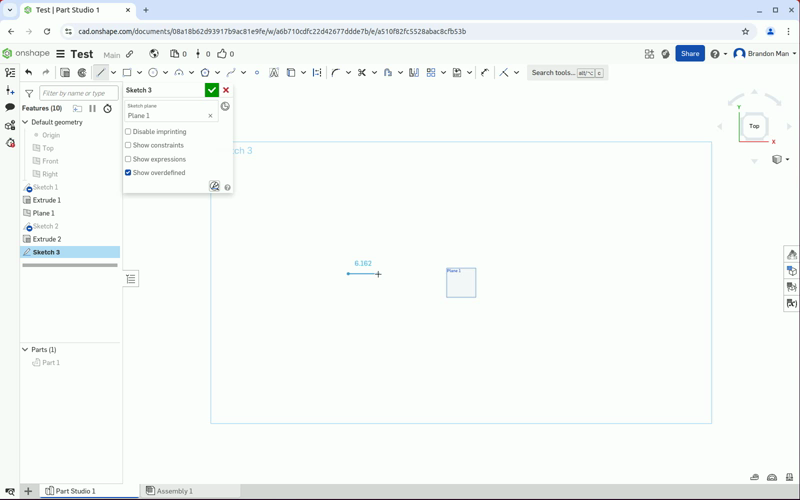
mouse_move(401, 273)
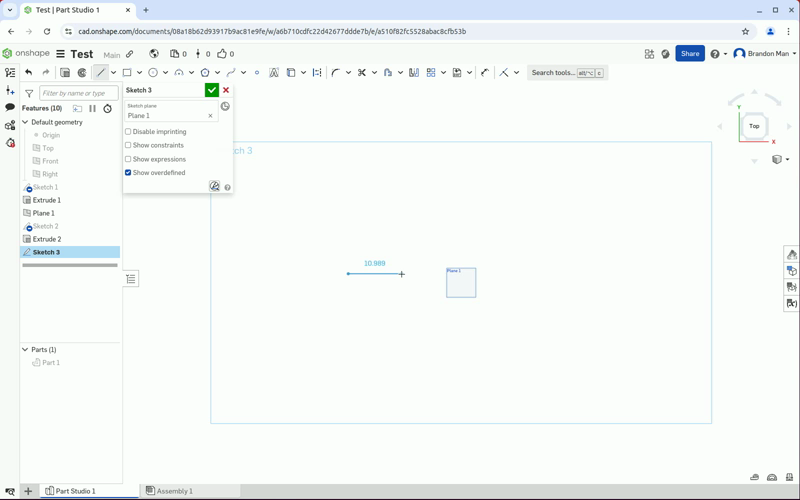
click(401, 273)
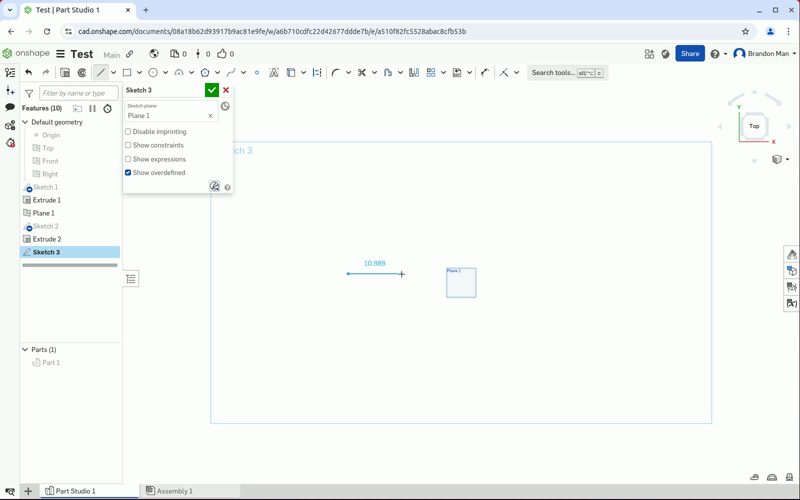
key_up(shift)
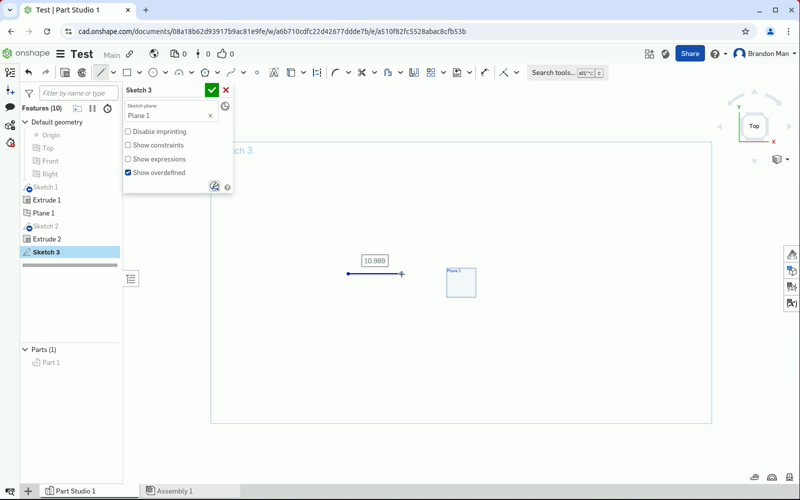
key_down(shift)
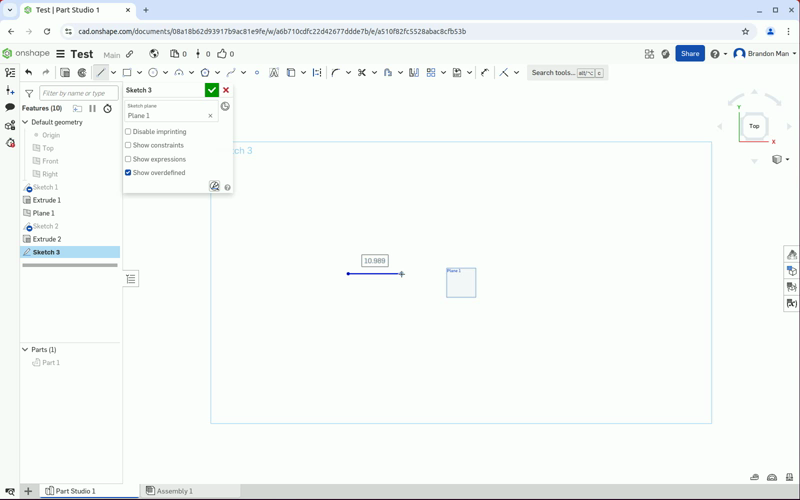
mouse_move(431, 273)
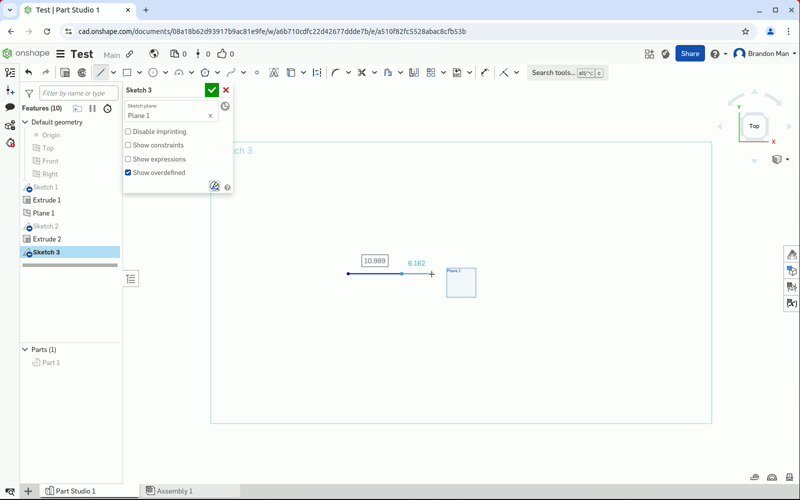
mouse_move(401, 267)
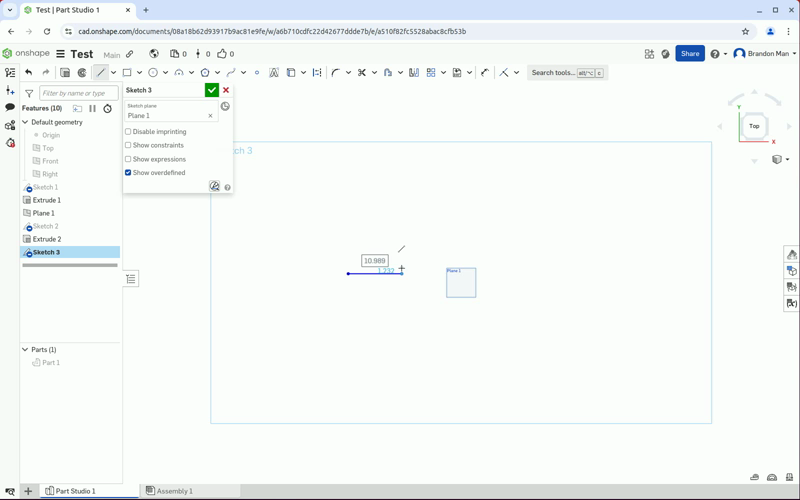
scroll(6)
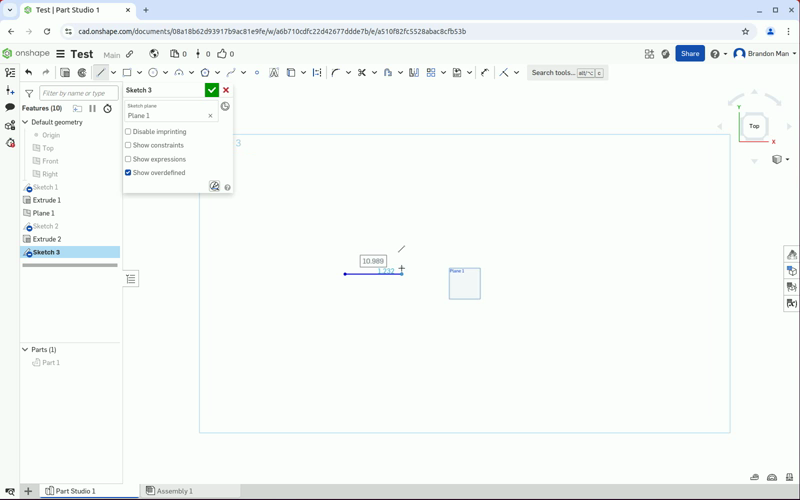
scroll(6)
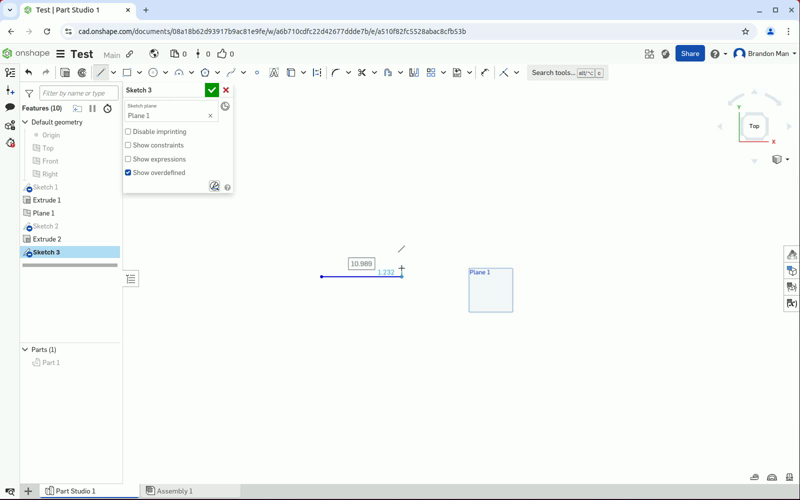
scroll(6)
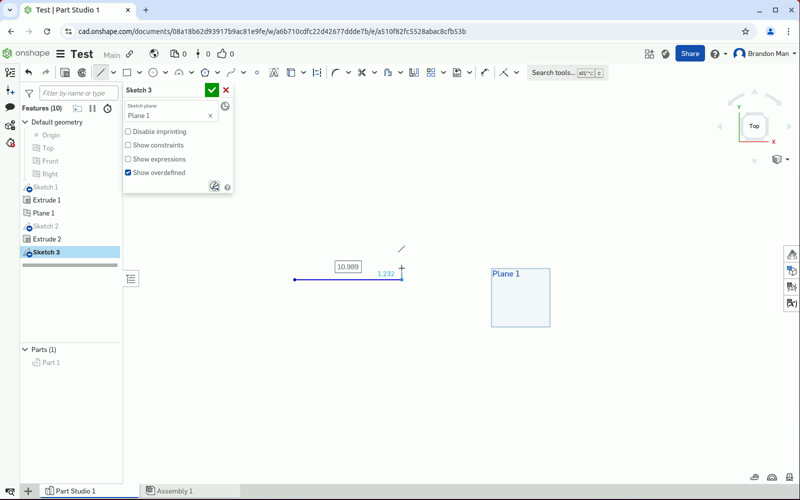
scroll(6)
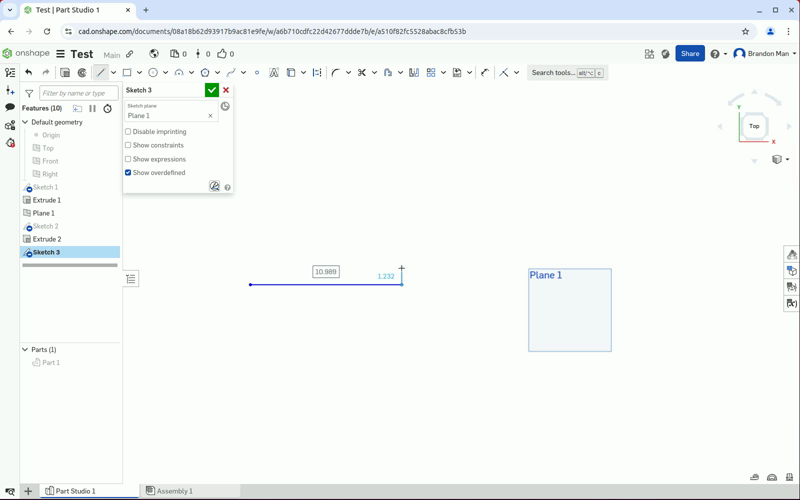
scroll(6)
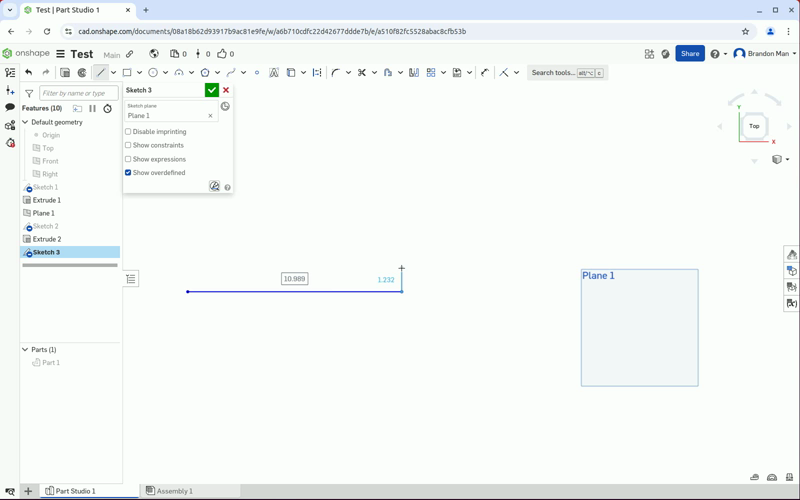
scroll(6)
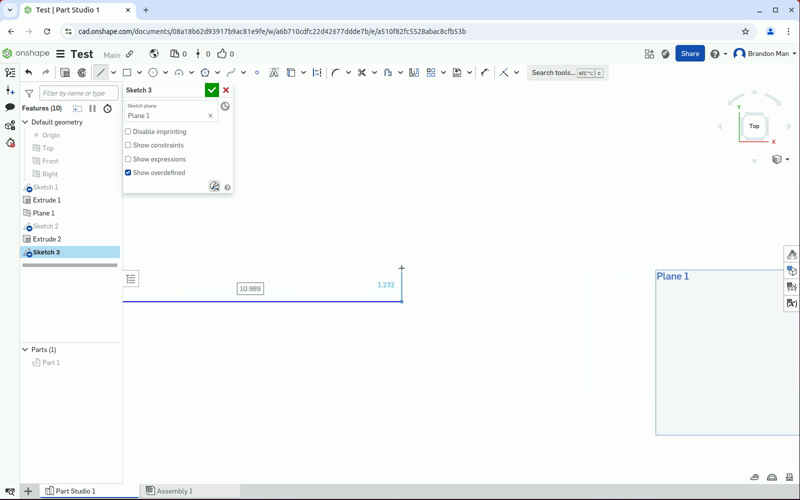
scroll(6)
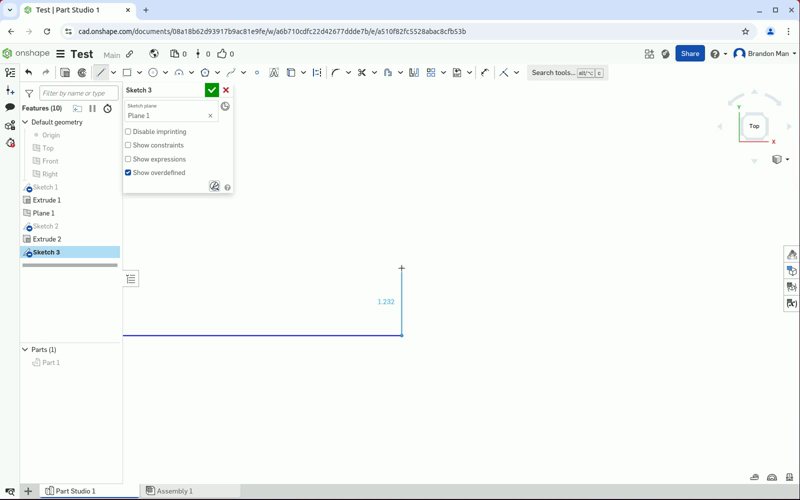
click(401, 267)
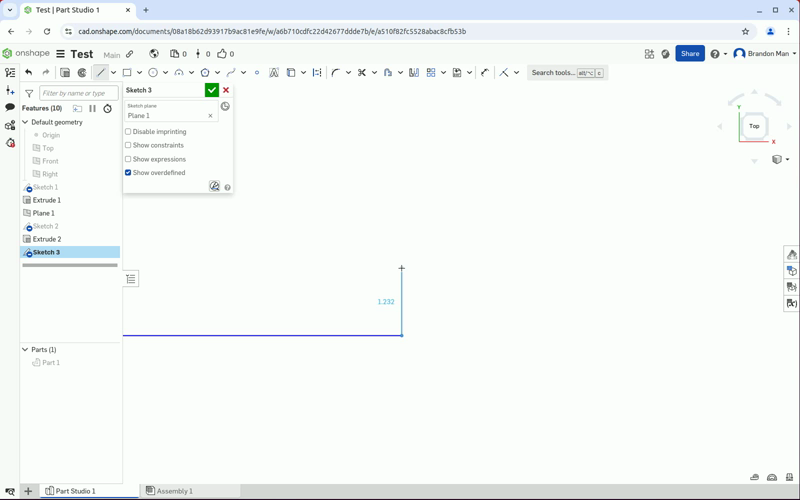
scroll(-6)
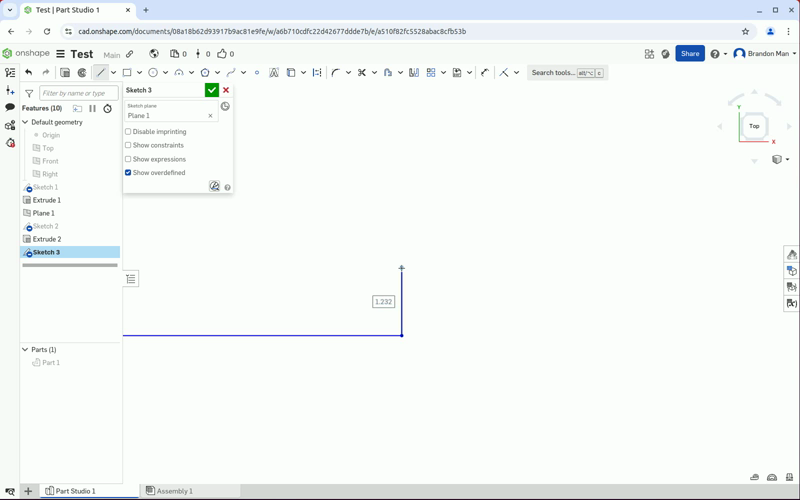
scroll(-6)
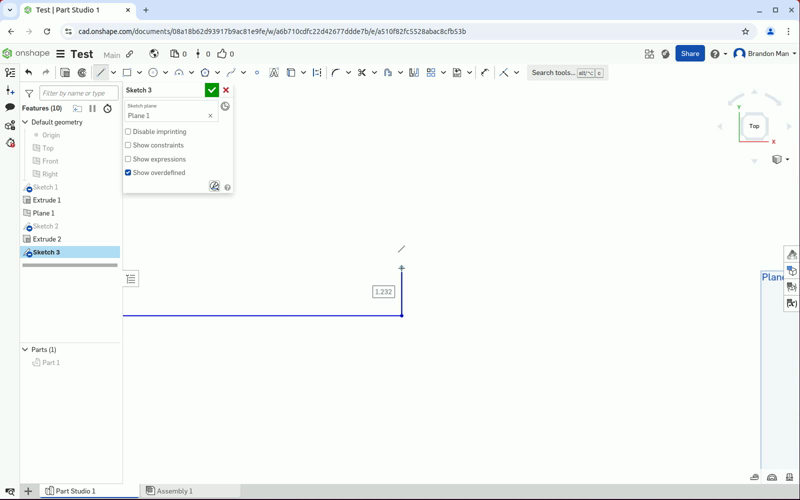
scroll(-6)
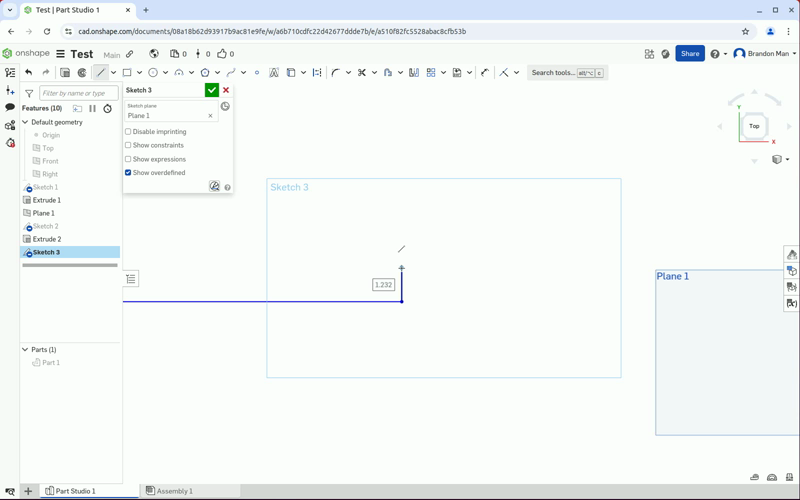
scroll(-6)
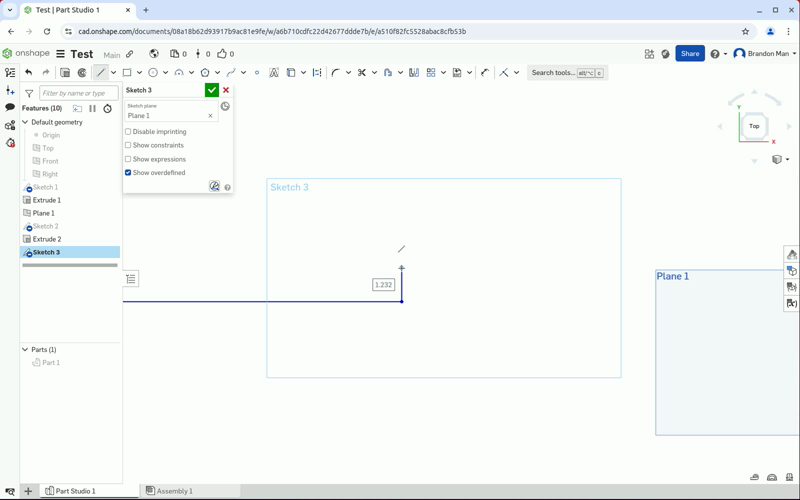
scroll(-6)
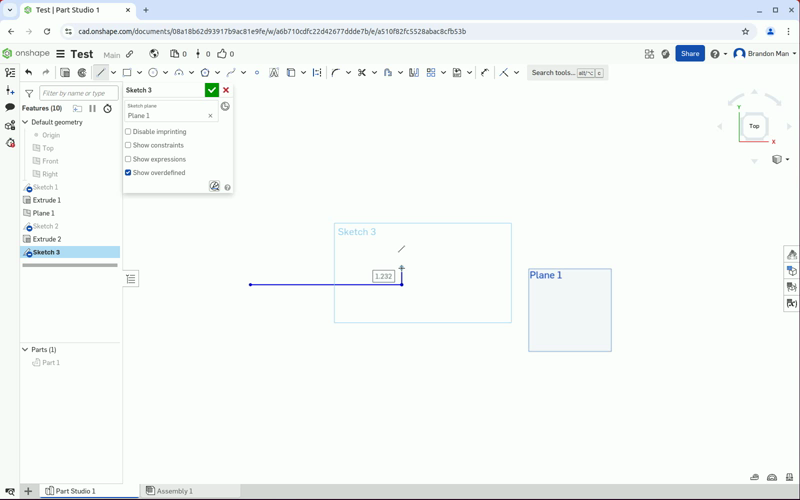
scroll(-6)
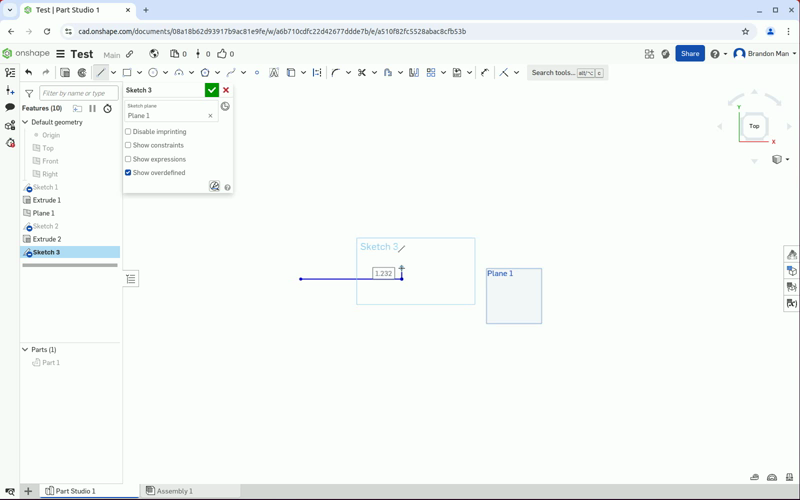
scroll(-6)
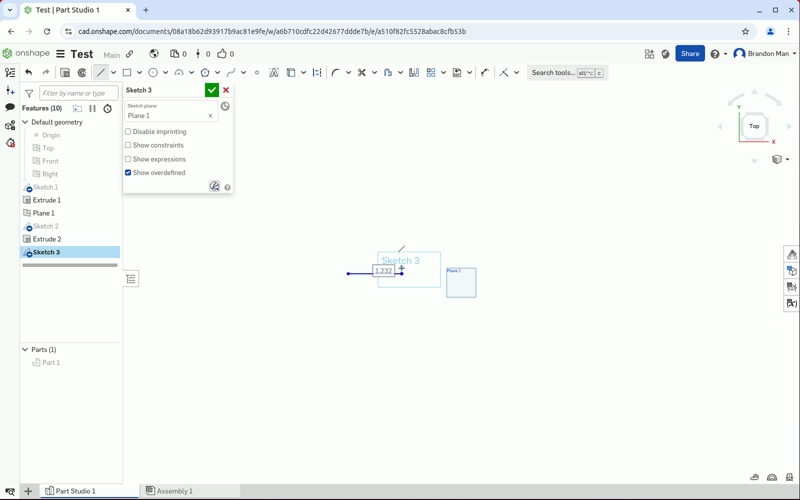
key_up(shift)
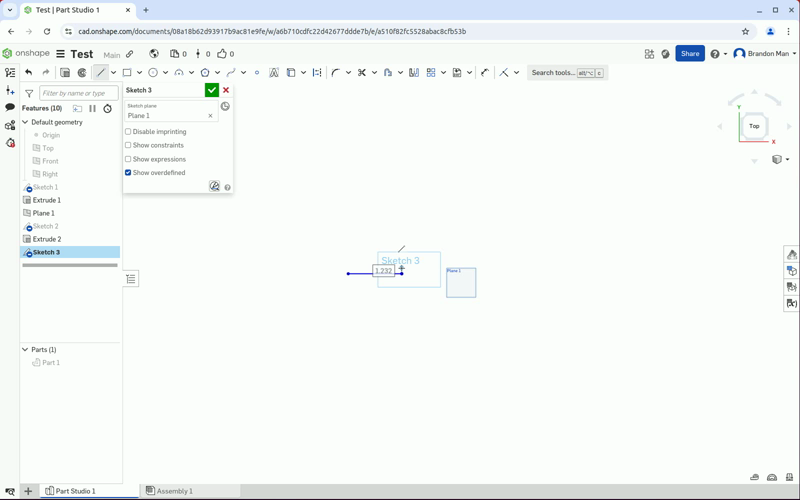
key_down(shift)
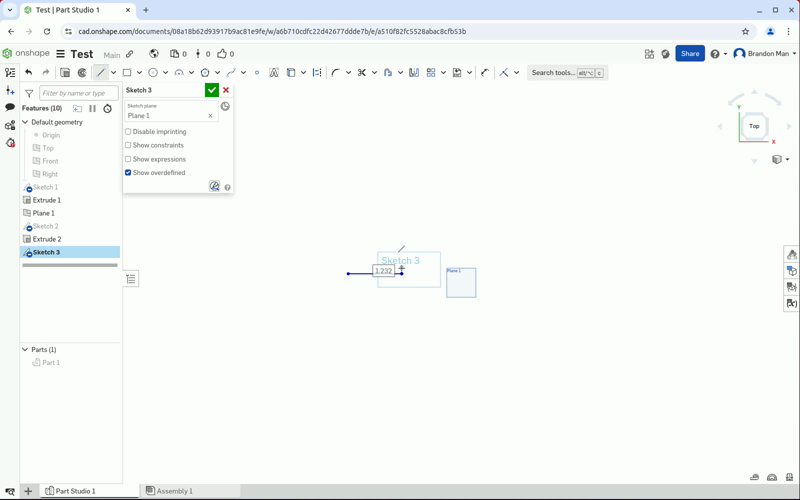
mouse_move(431, 267)
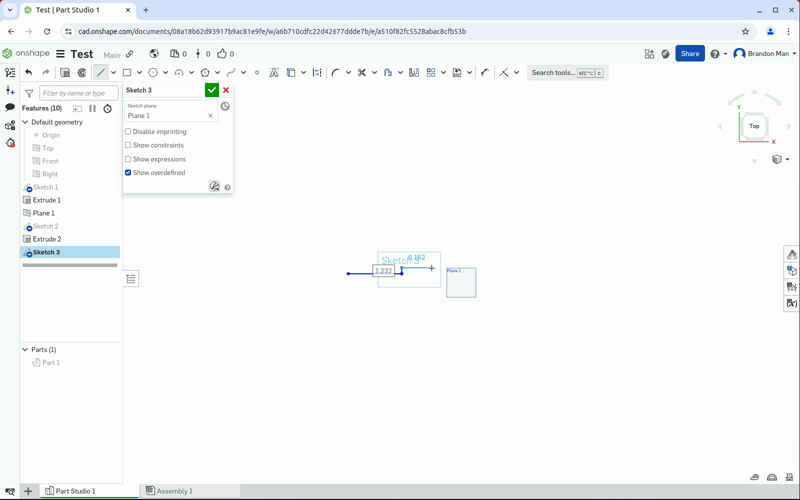
mouse_move(348, 267)
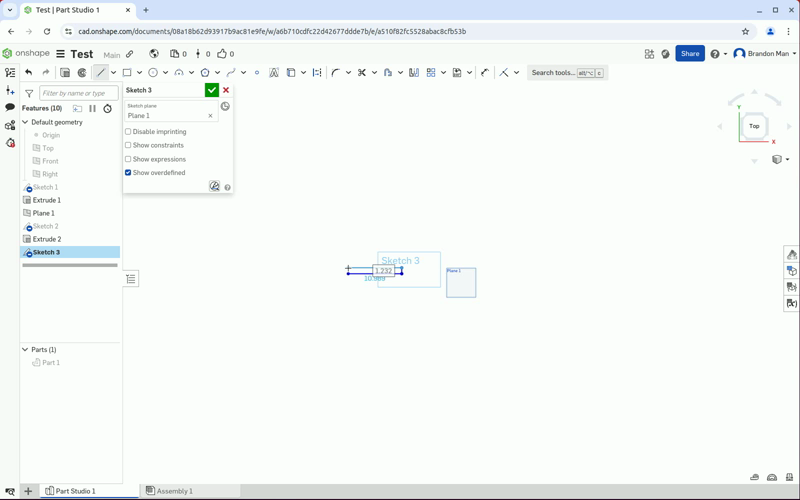
click(348, 267)
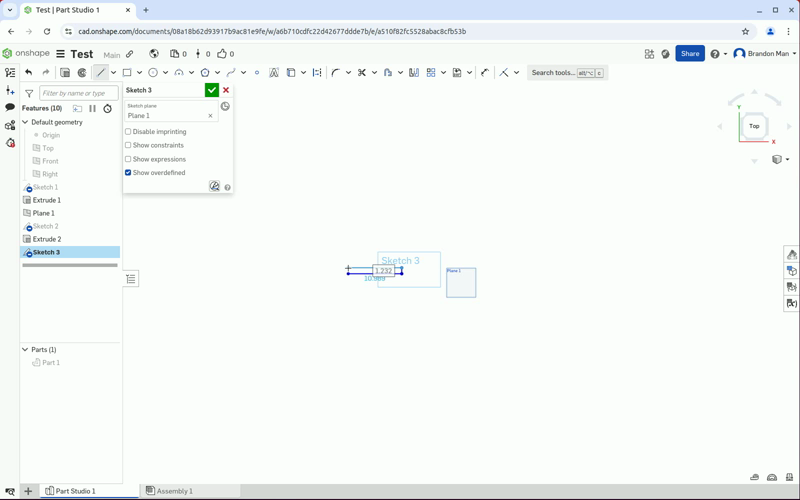
key_up(shift)
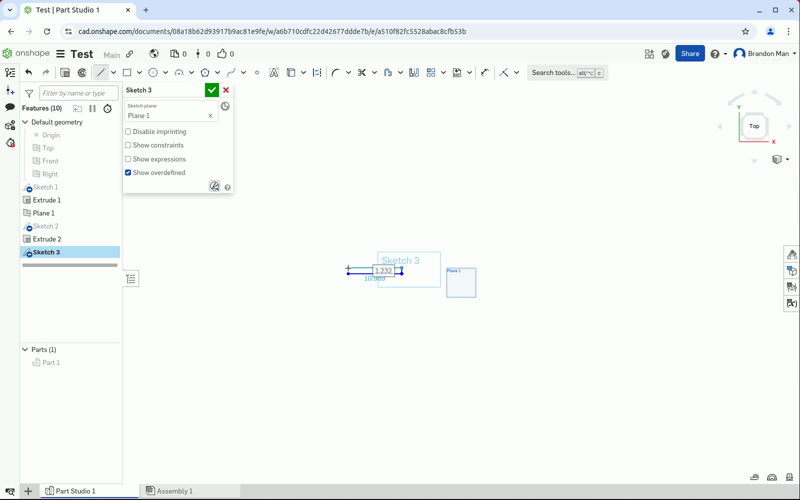
mouse_move(378, 267)
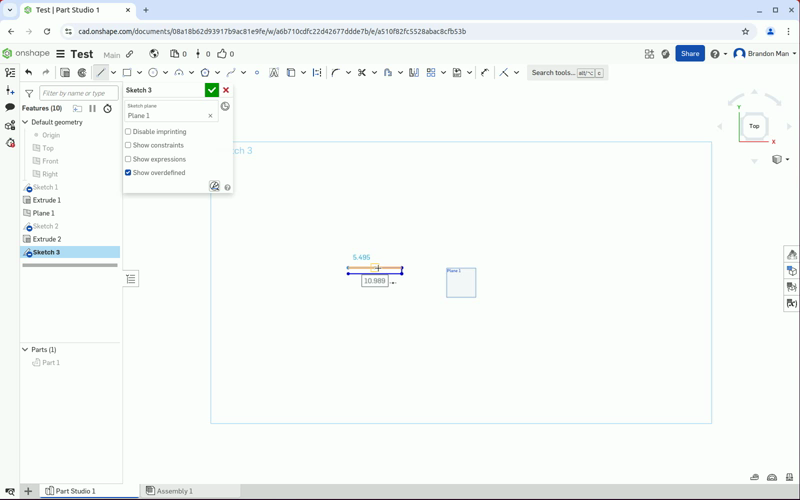
key_down(shift)
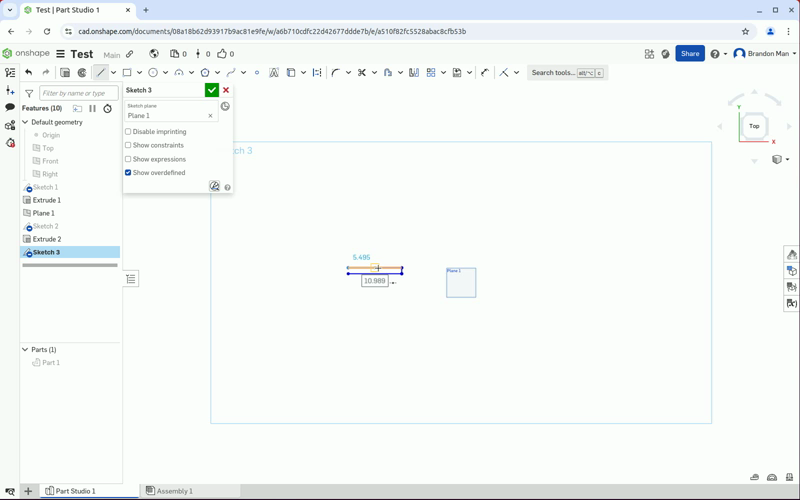
mouse_move(348, 273)
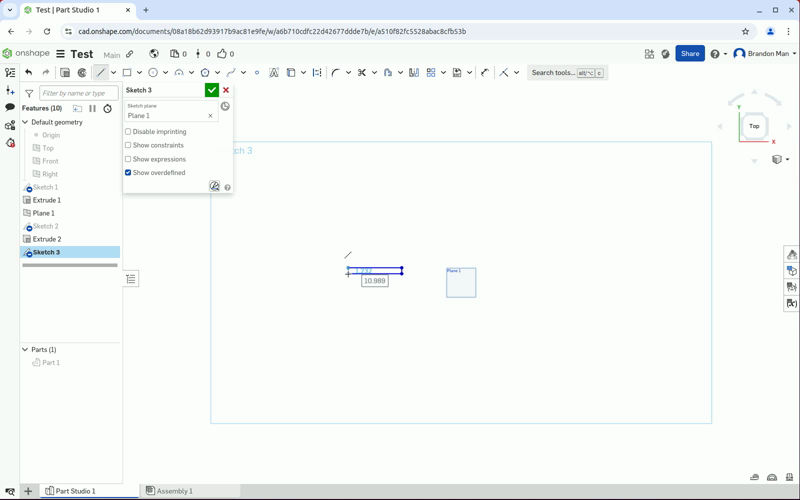
scroll(6)
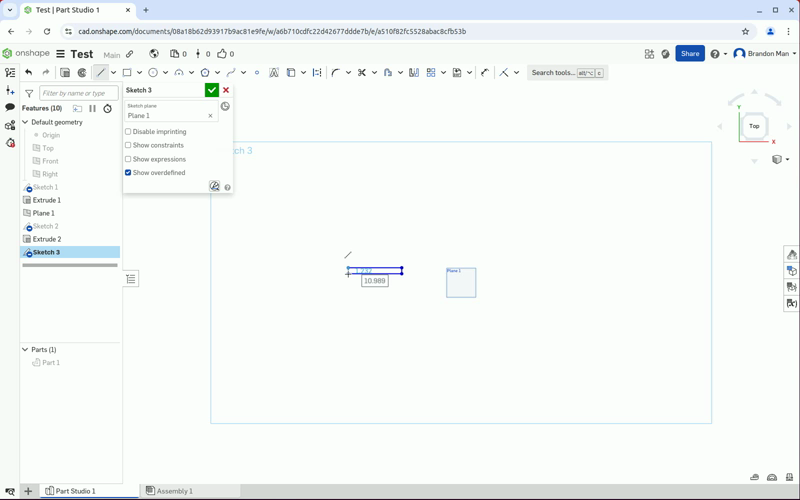
scroll(6)
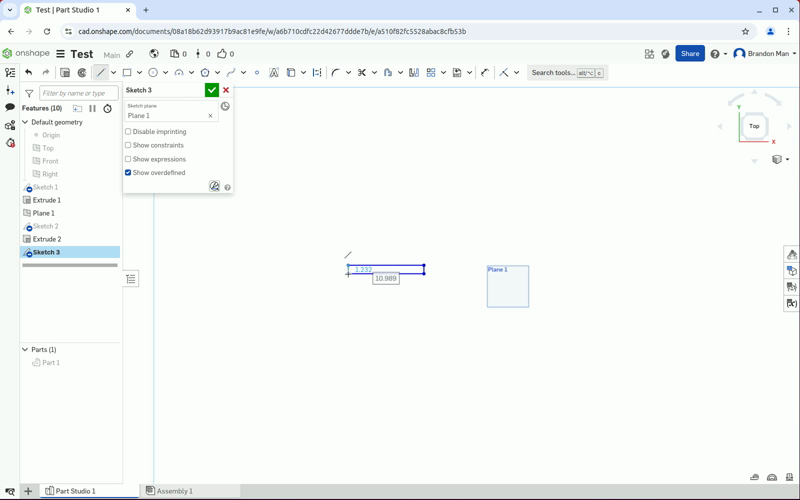
scroll(6)
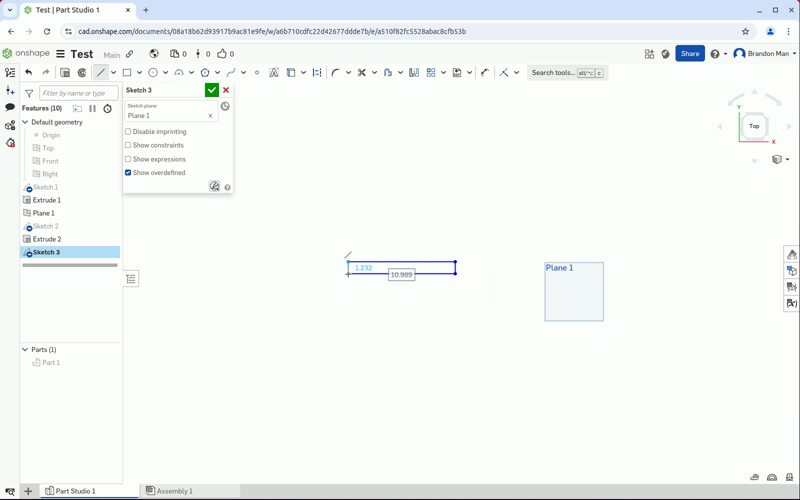
scroll(6)
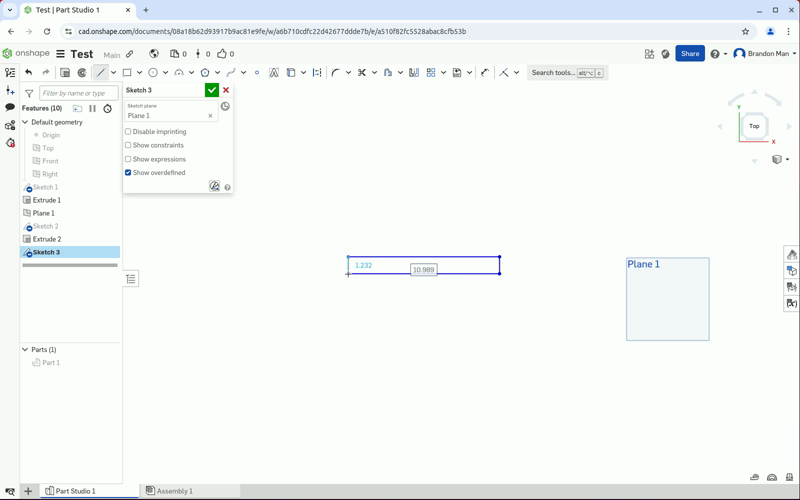
scroll(6)
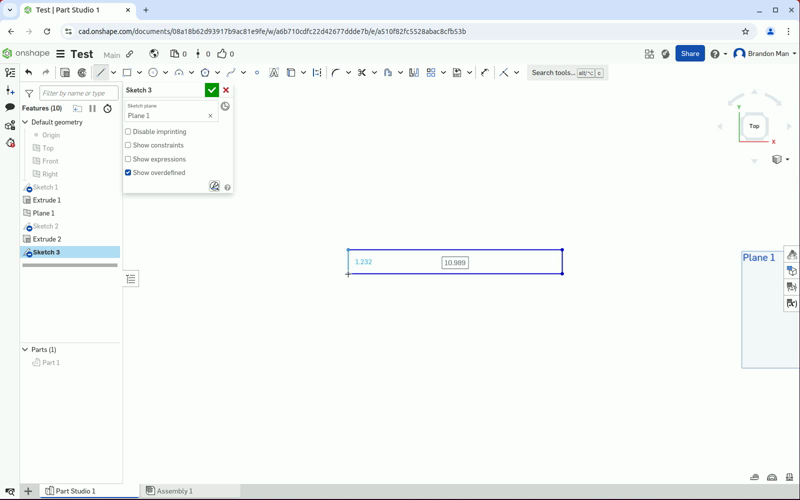
scroll(6)
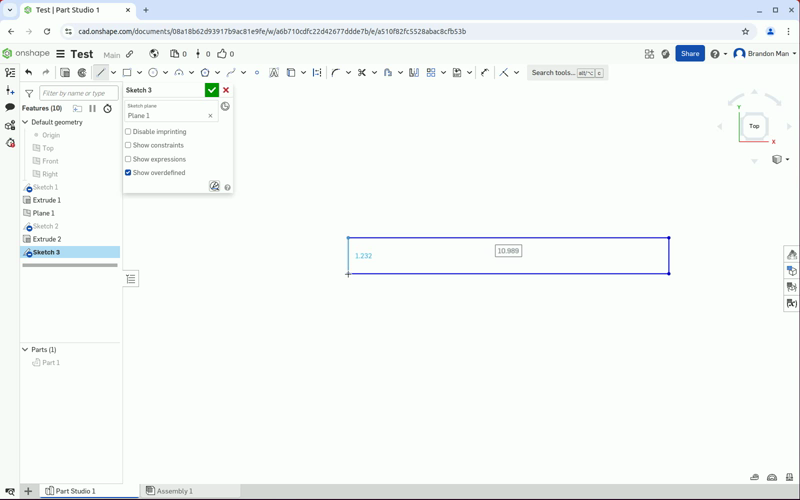
scroll(6)
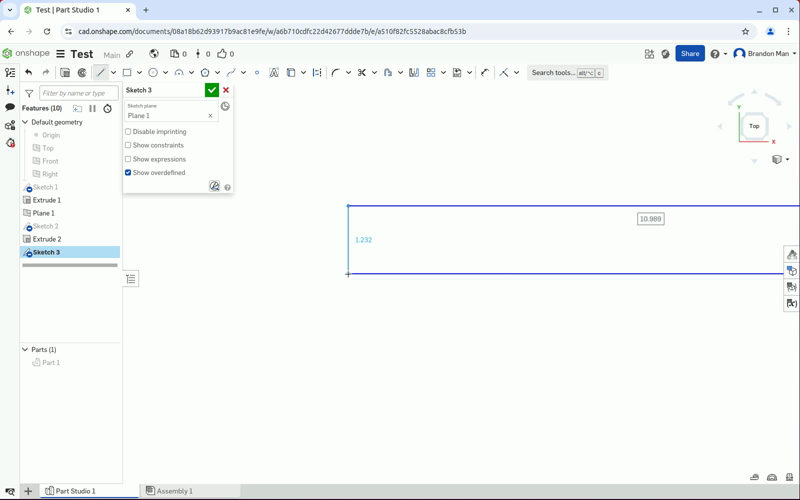
key_up(shift)
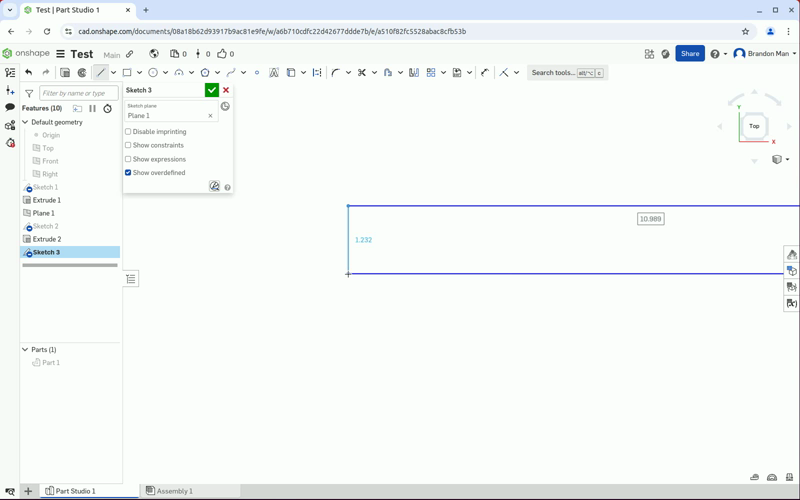
click(348, 273)
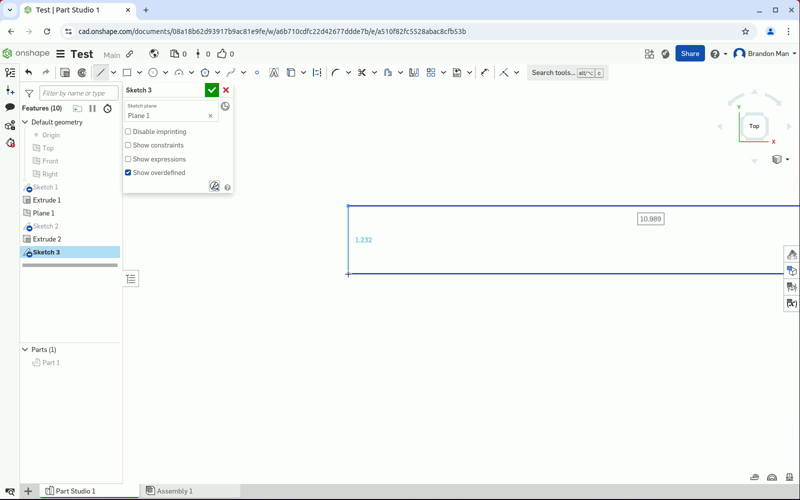
scroll(-6)
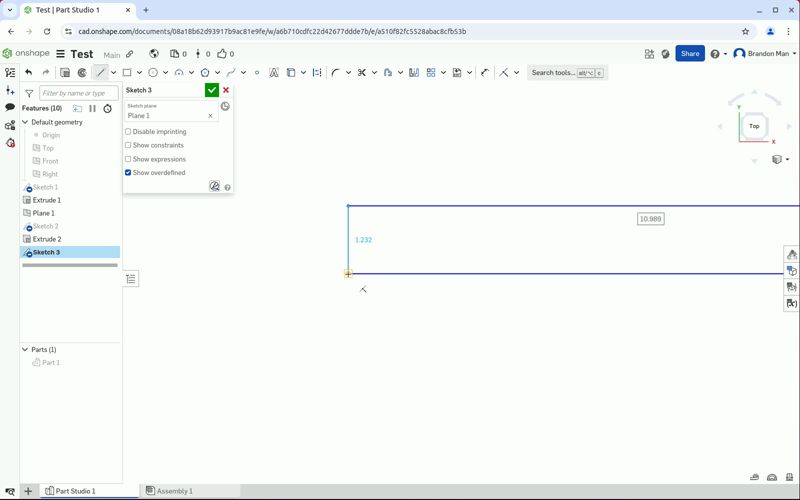
scroll(-6)
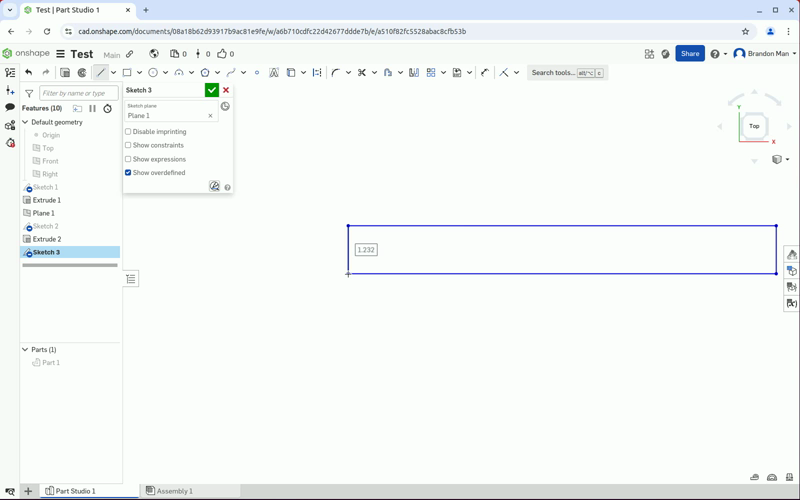
scroll(-6)
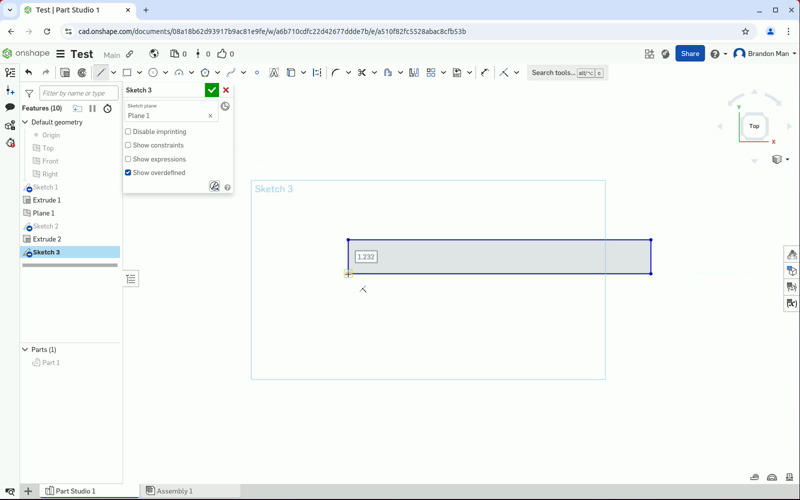
scroll(-6)
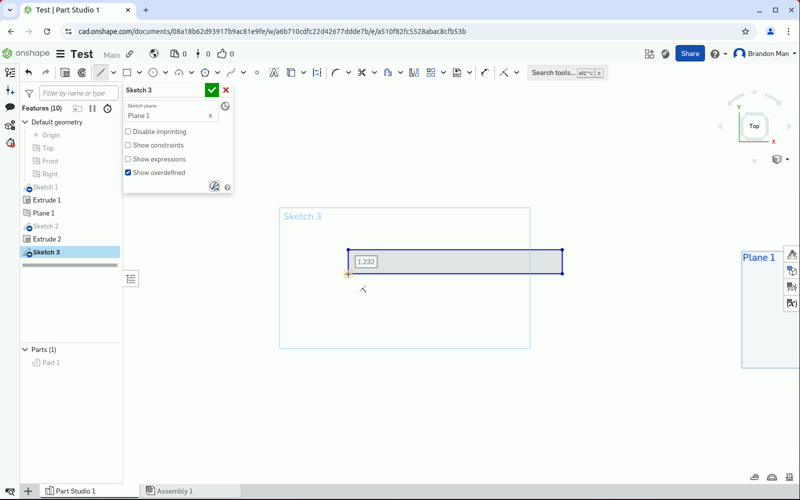
scroll(-6)
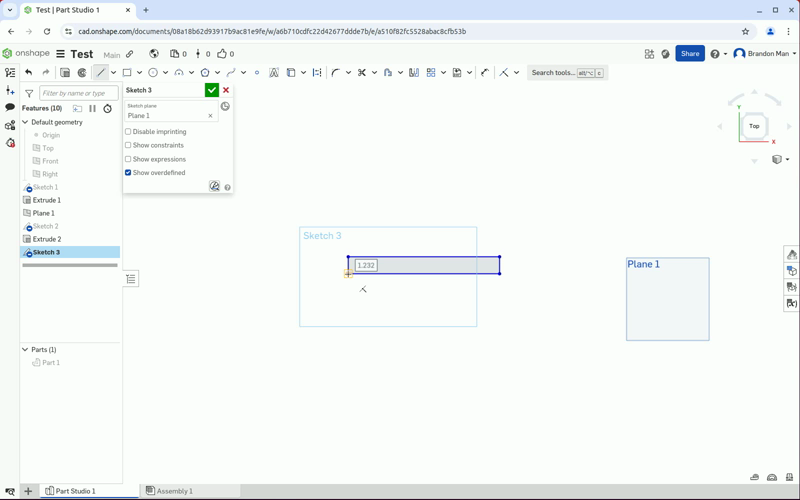
scroll(-6)
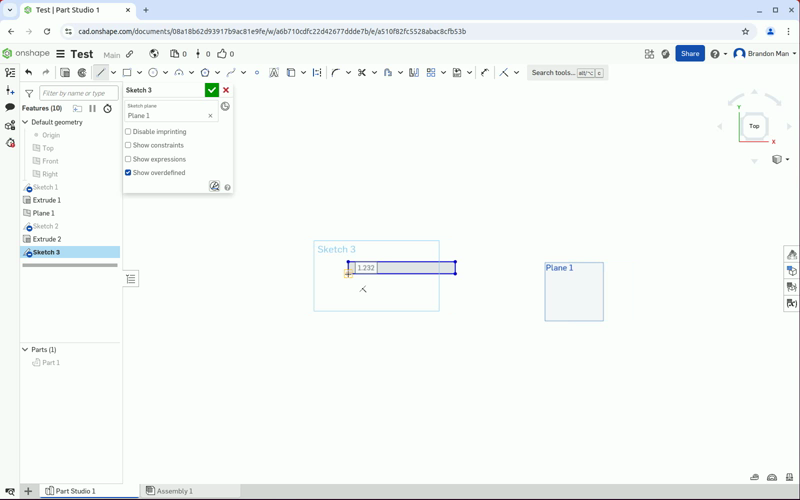
scroll(-6)
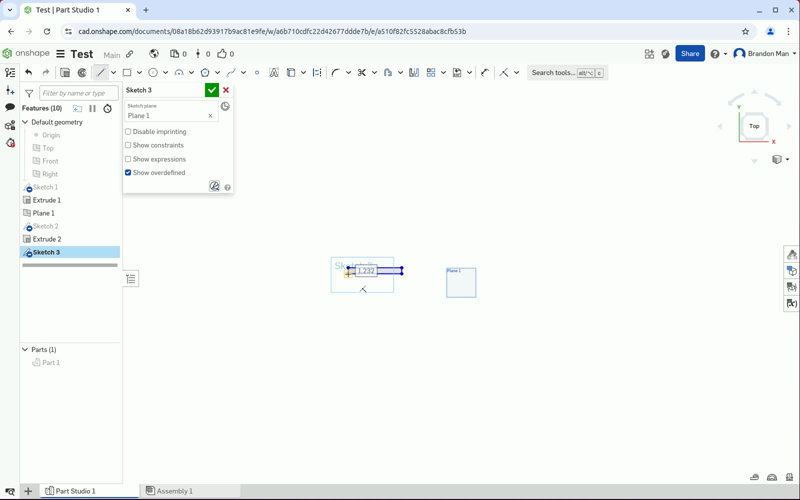
key(esc)
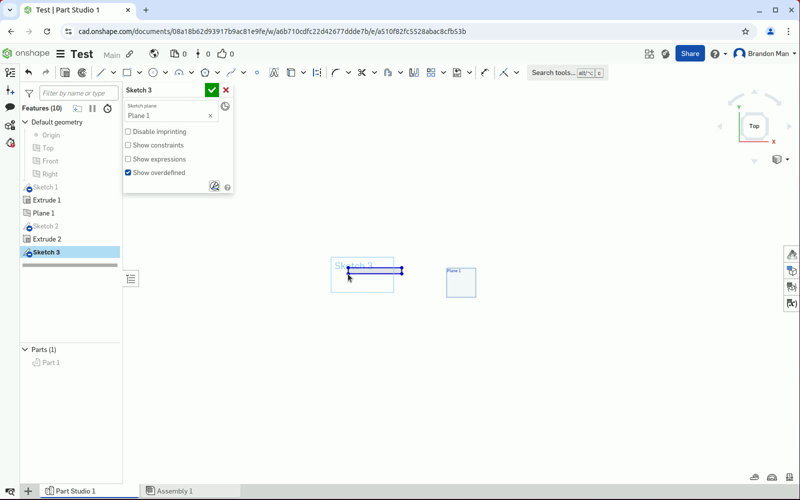
mouse_move(364, 270)
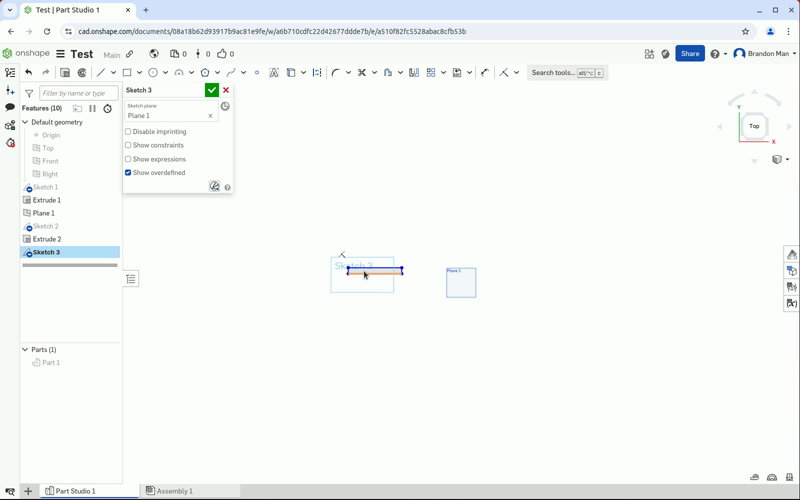
scroll(6)
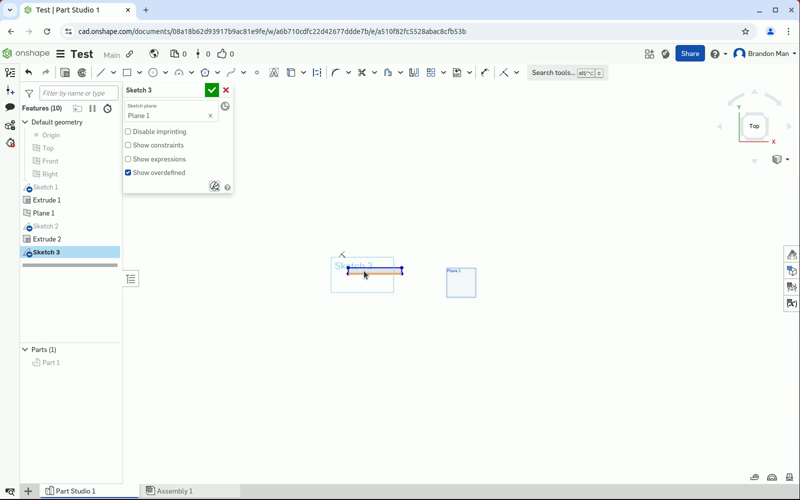
scroll(6)
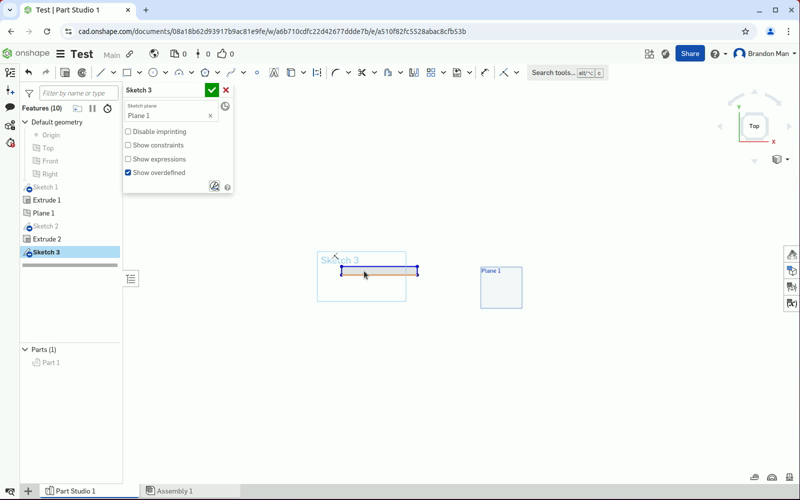
scroll(6)
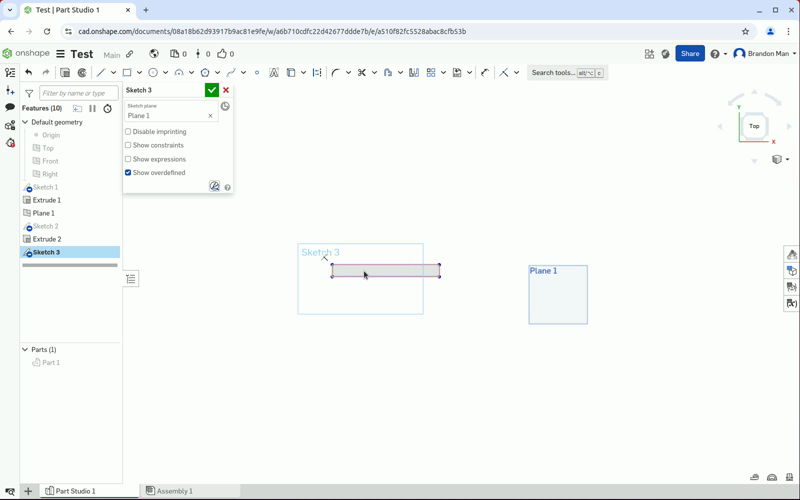
scroll(6)
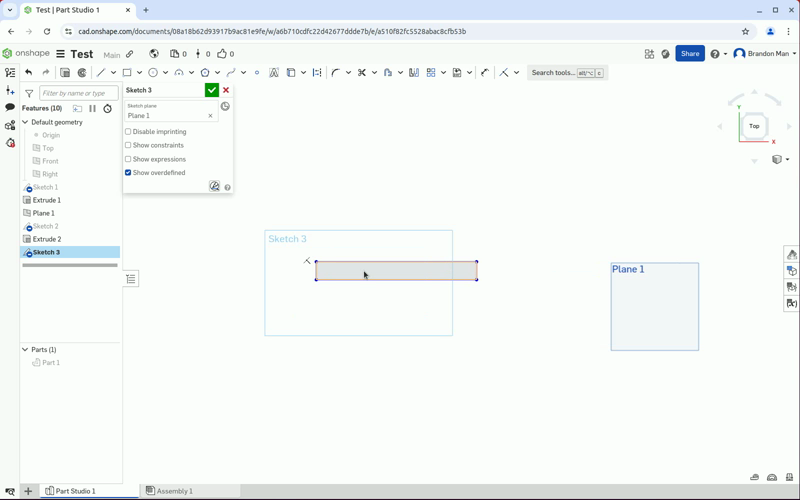
scroll(6)
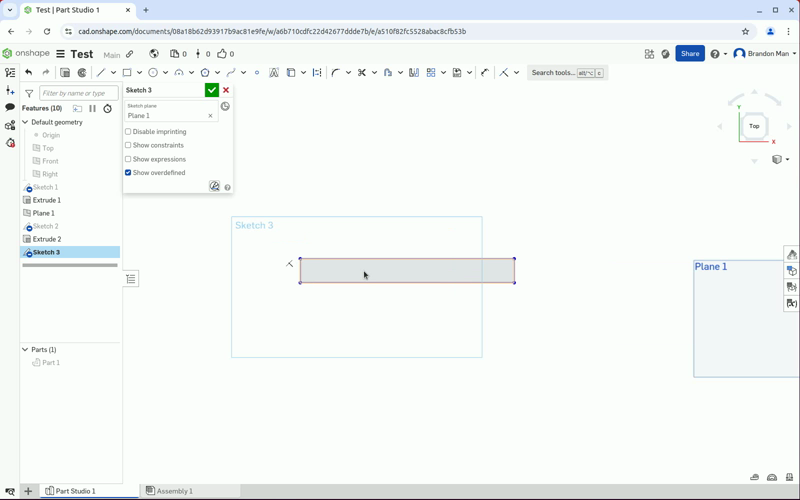
scroll(6)
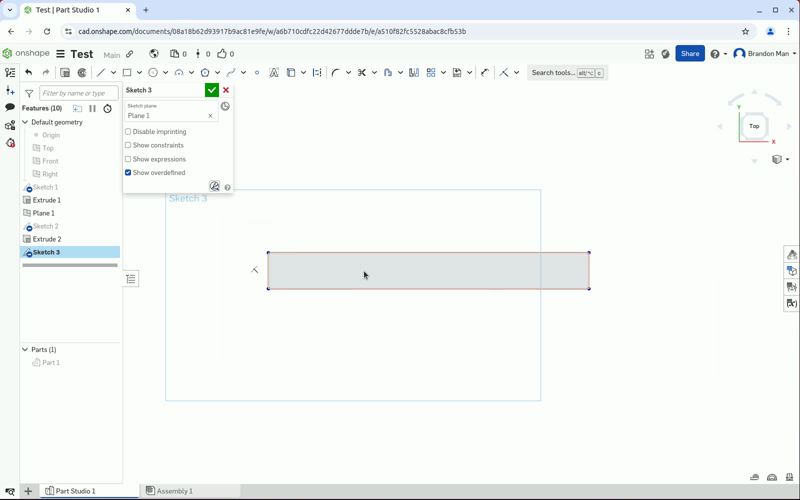
scroll(6)
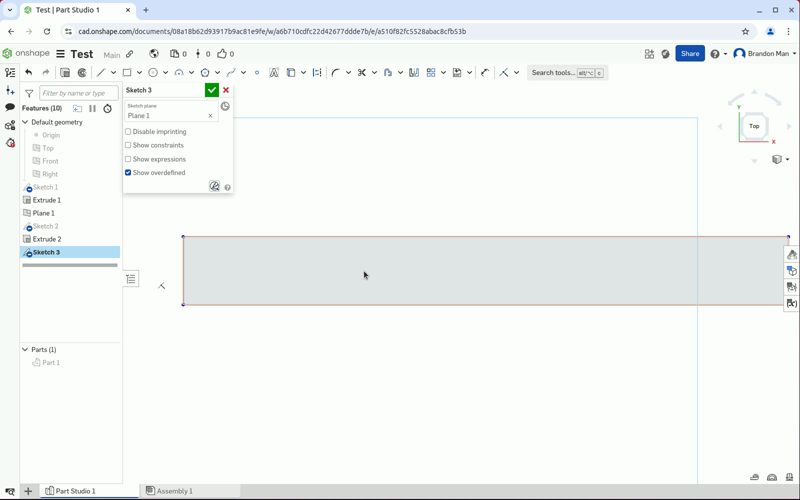
click(364, 270)
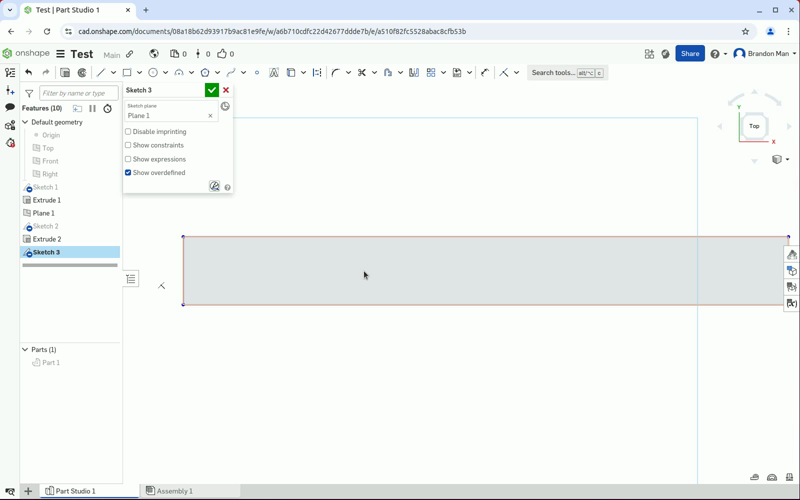
scroll(-6)
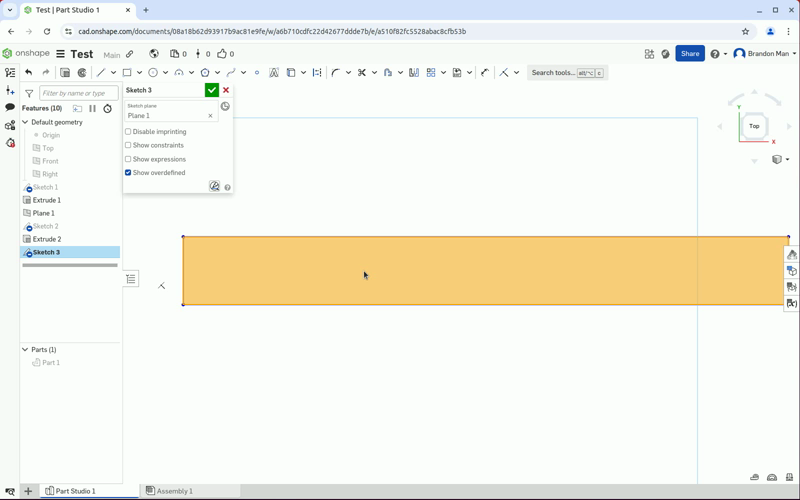
scroll(-6)
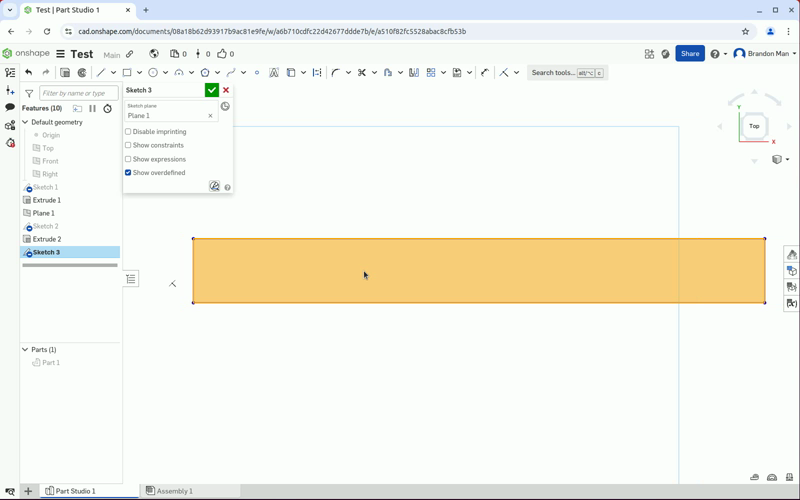
scroll(-6)
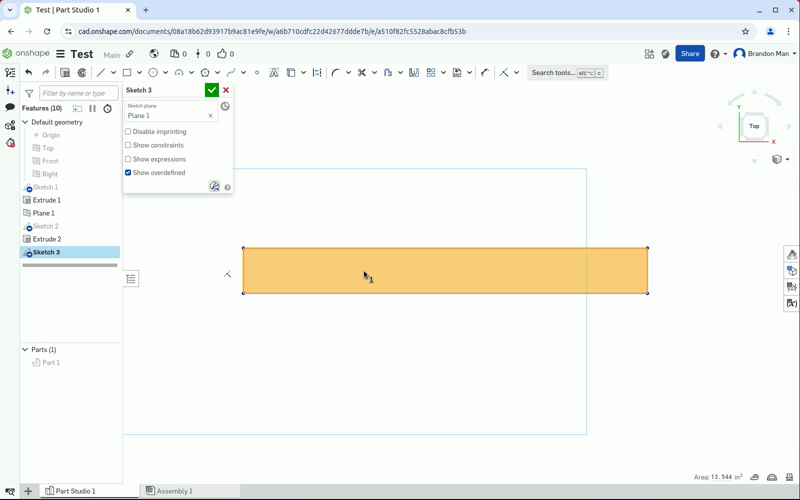
scroll(-6)
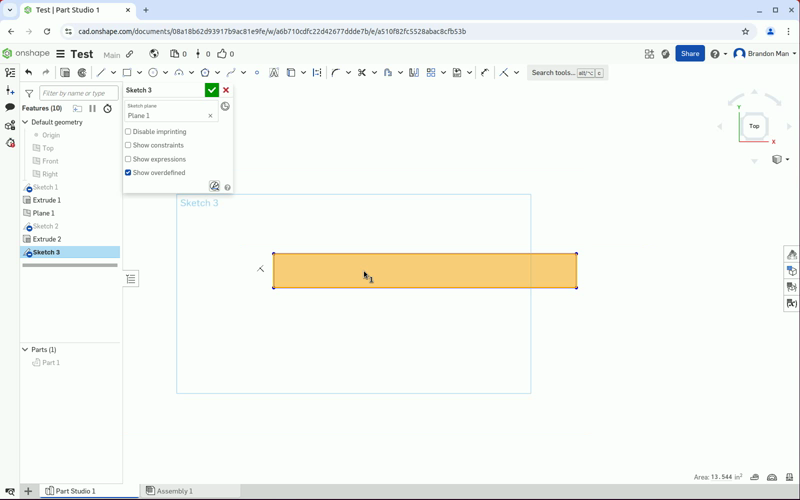
scroll(-6)
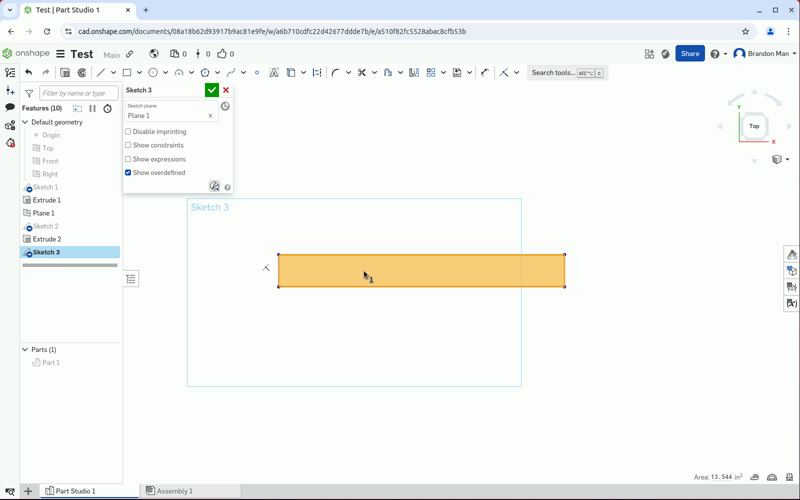
scroll(-6)
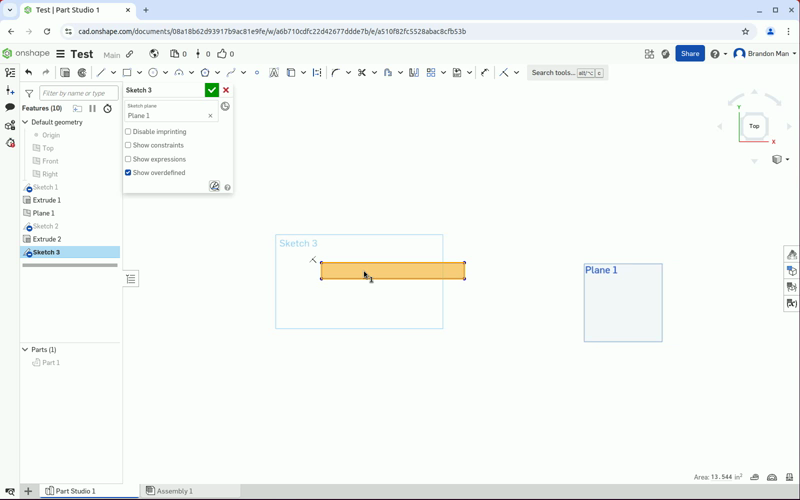
scroll(-6)
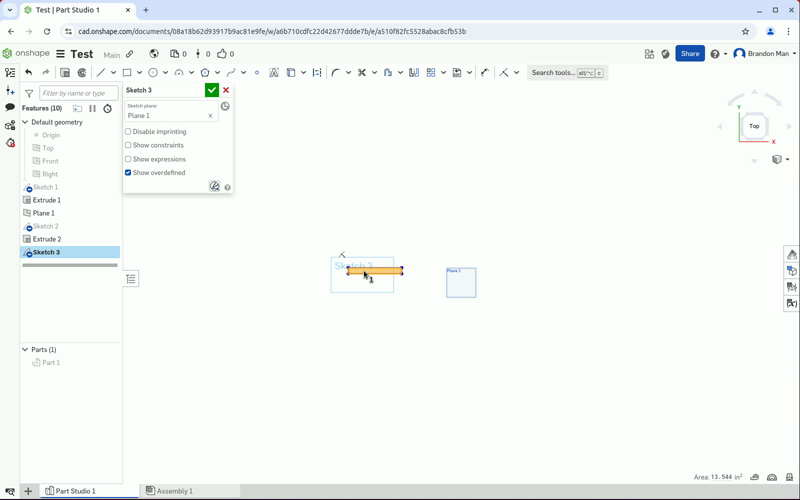
mouse_move(73, 352)
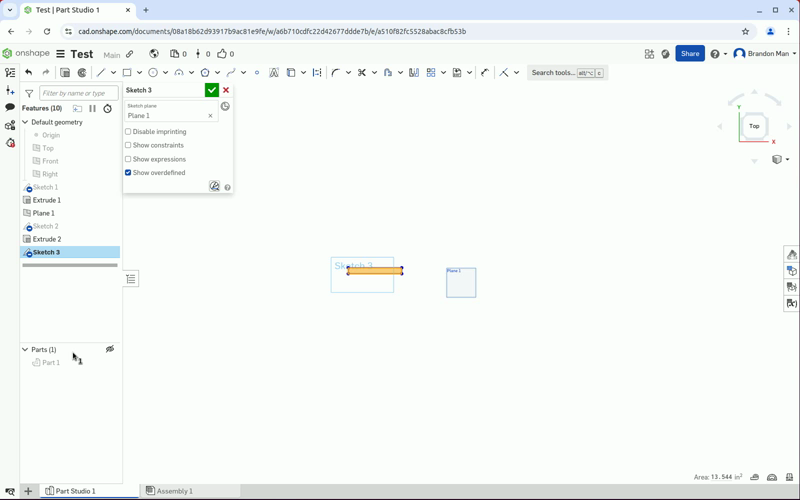
key(shift+y)
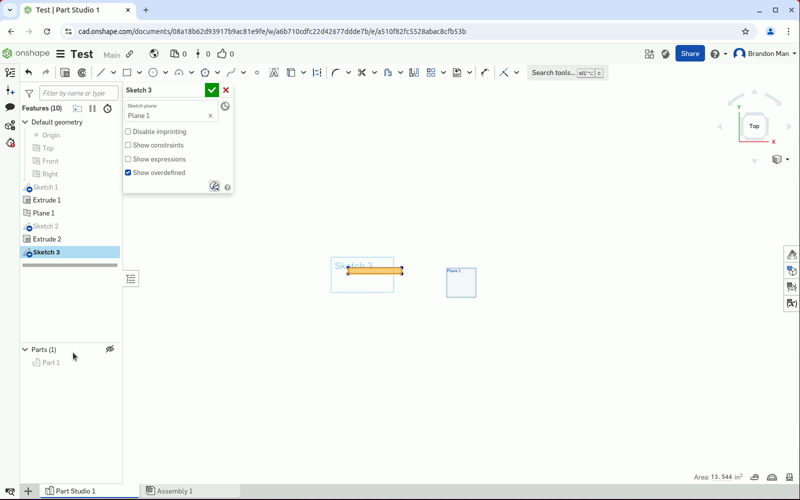
key(shift+e)
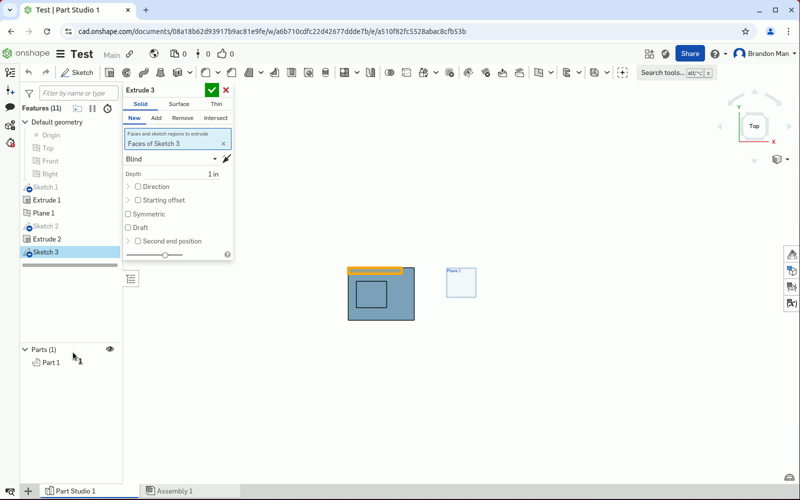
mouse_move(143, 106)
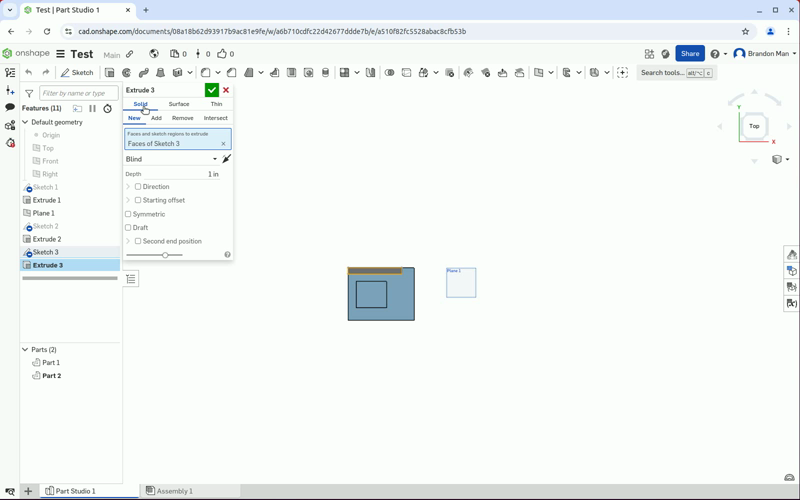
click(143, 106)
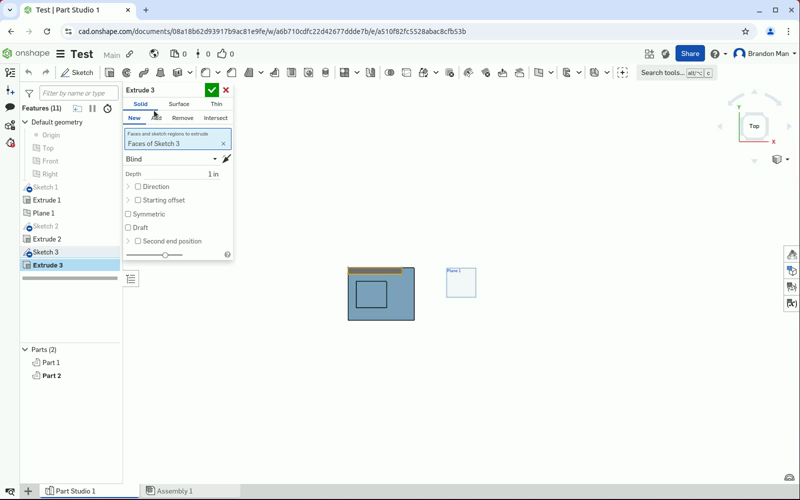
mouse_move(186, 120)
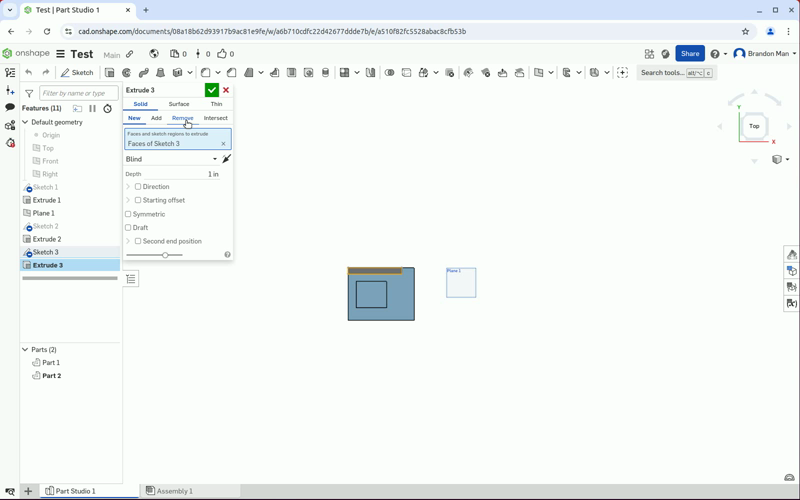
click(186, 120)
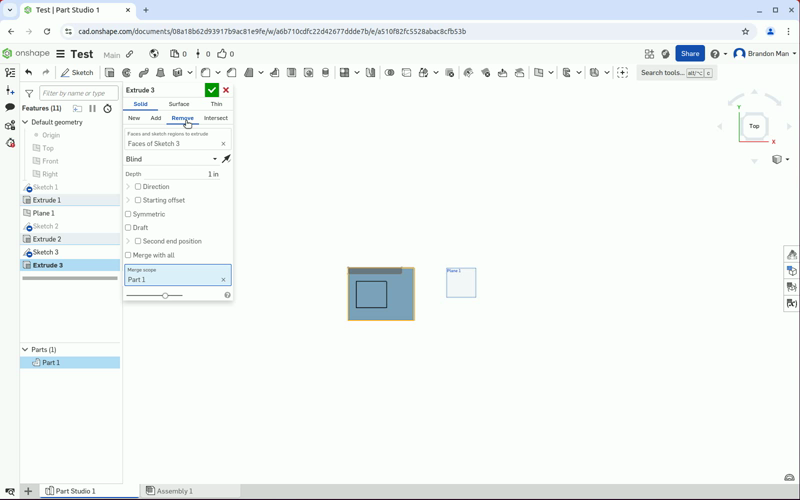
key(tab, 4)
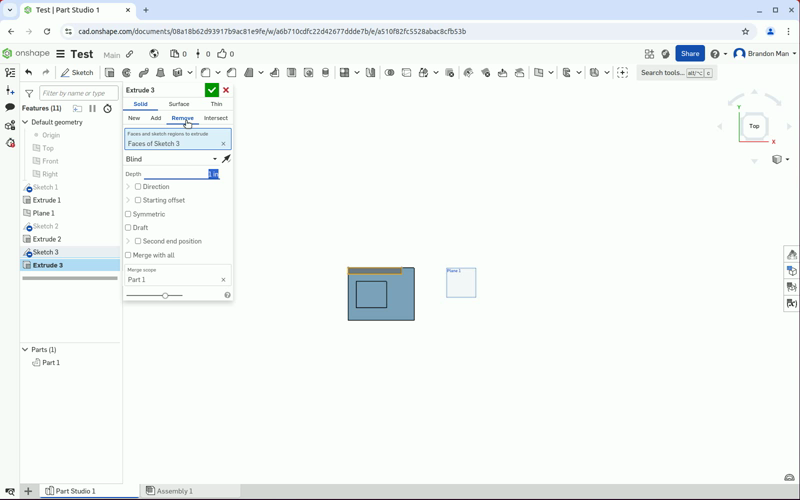
text(13.48)
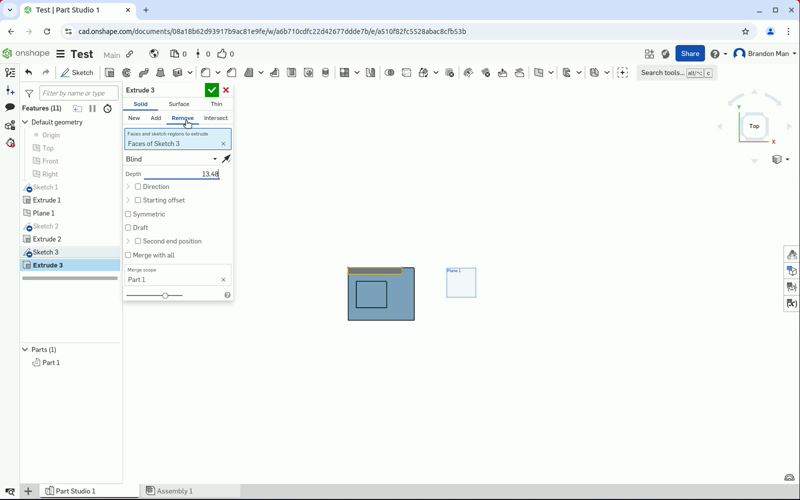
key(tab, 6)
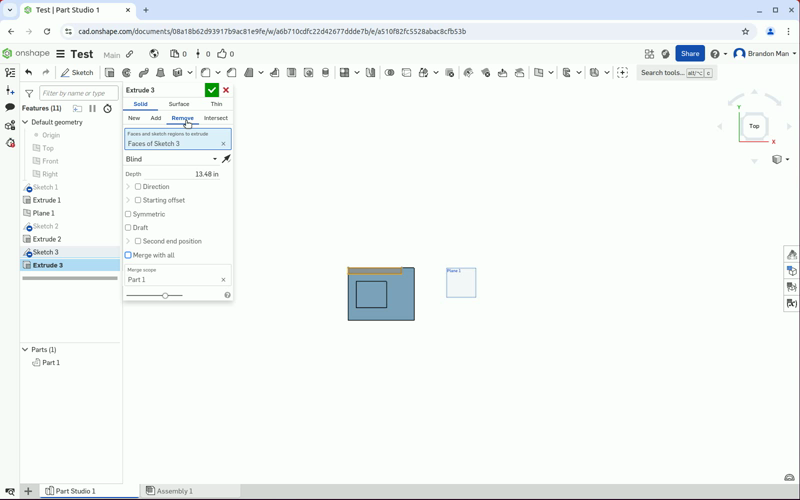
key(space)
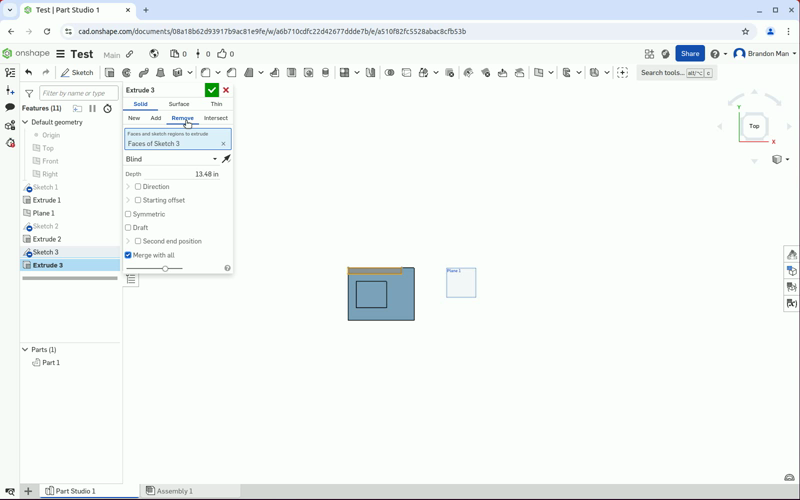
key(enter)
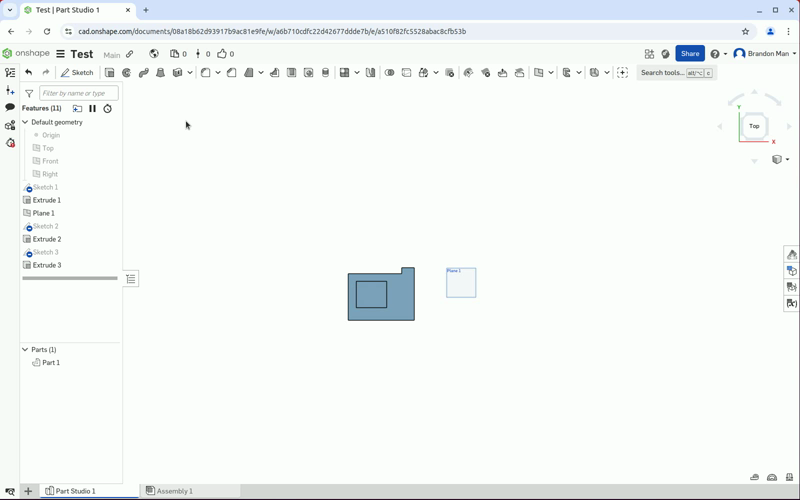
key(shift+h)
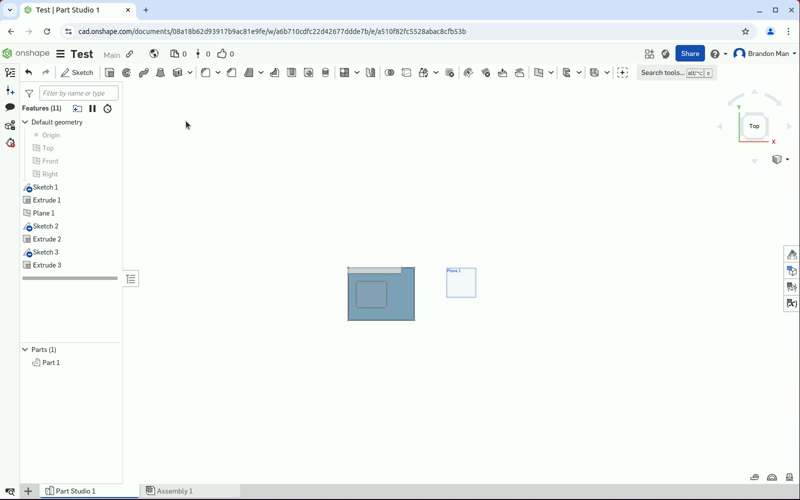
key(shift+h)
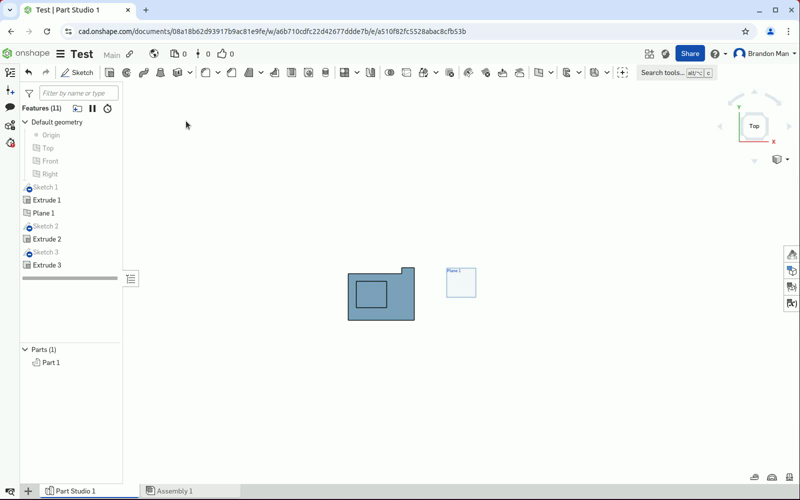
mouse_move(73, 189)
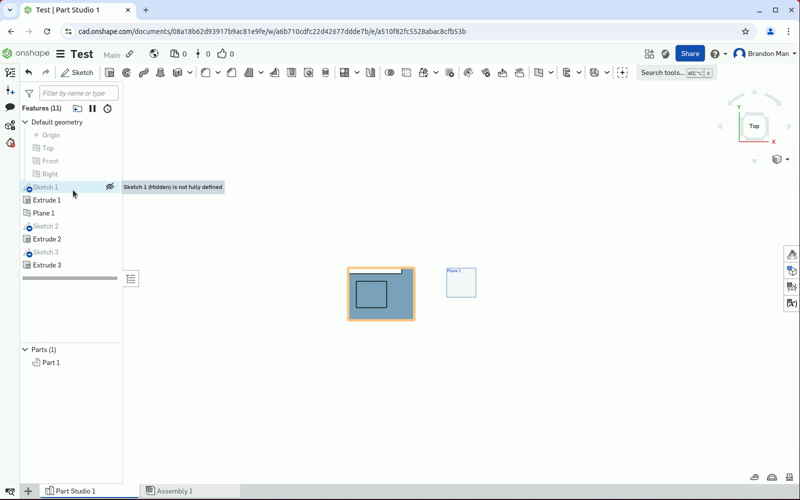
click(73, 189)
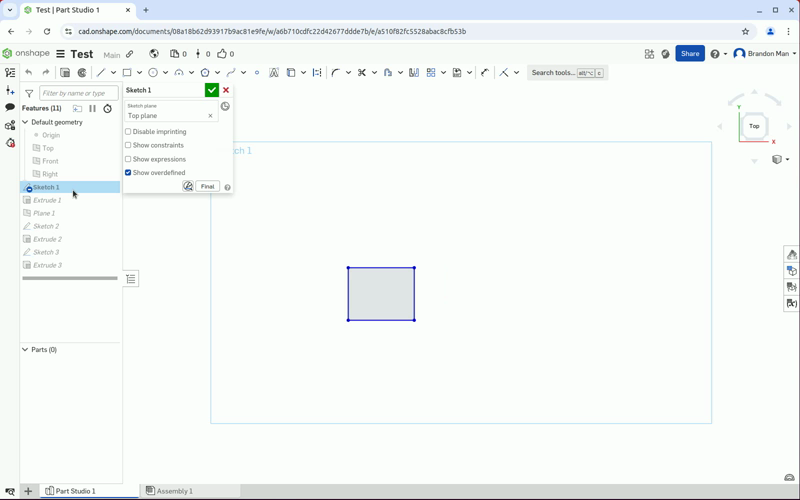
mouse_move(229, 92)
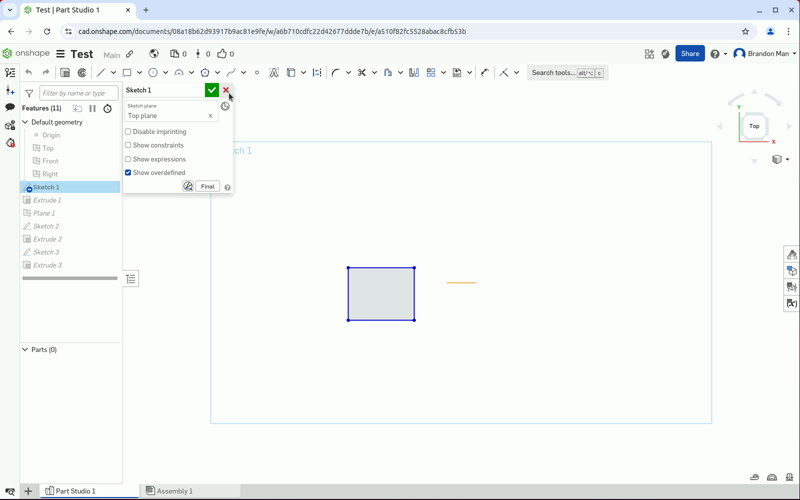
click(229, 92)
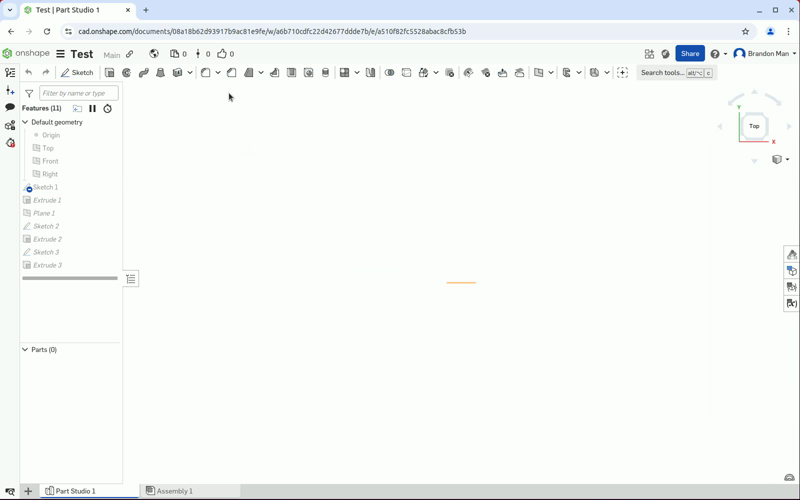
key(shift+s)
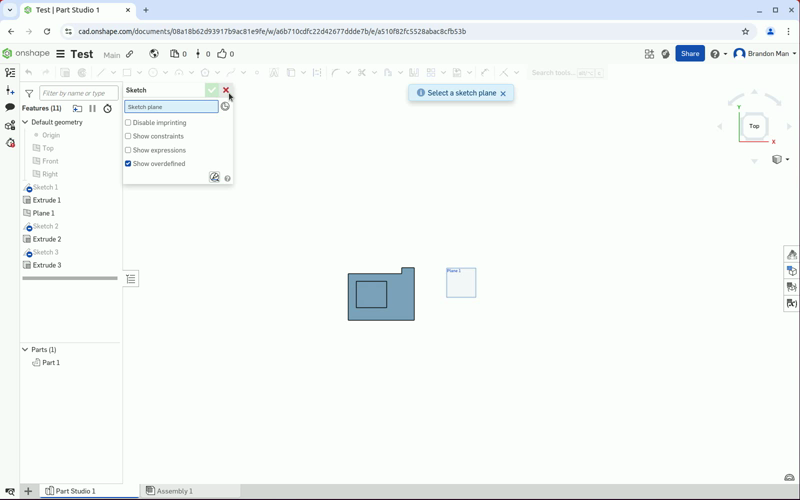
mouse_move(73, 215)
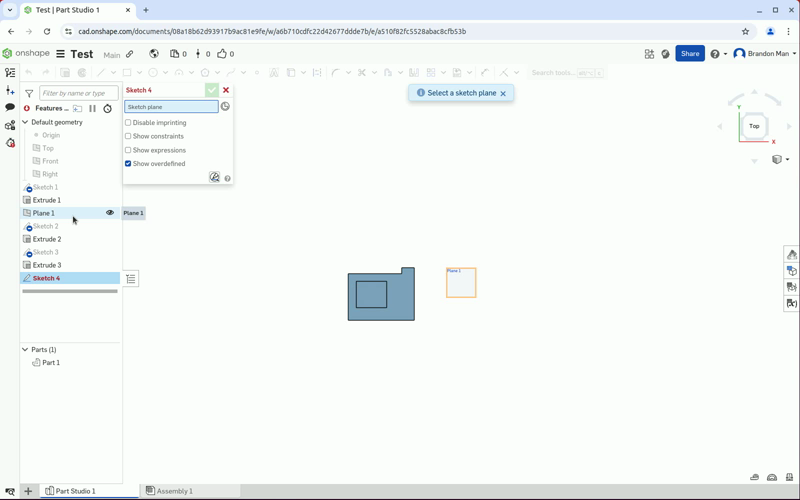
click(73, 215)
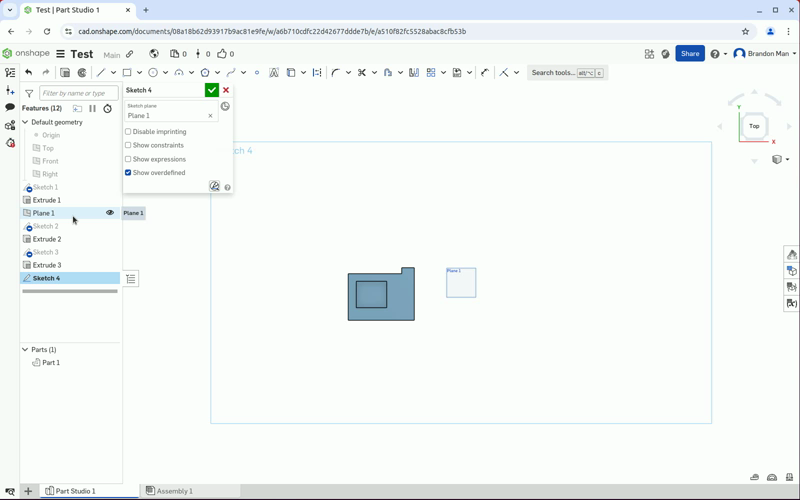
mouse_move(73, 352)
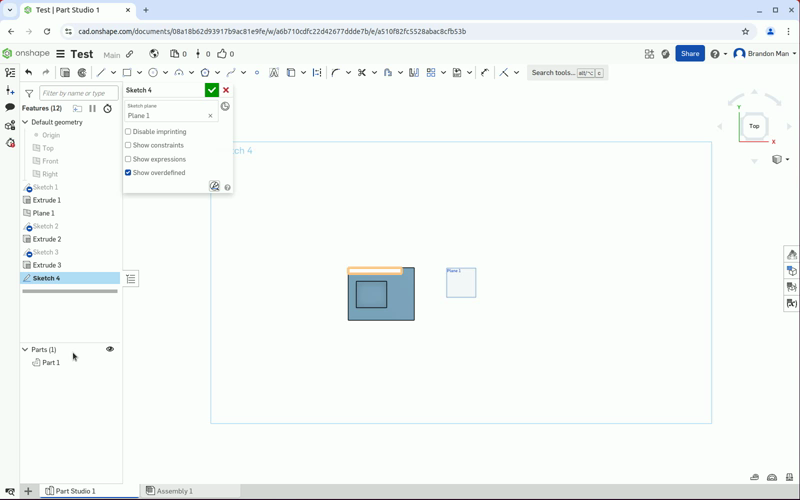
key(y)
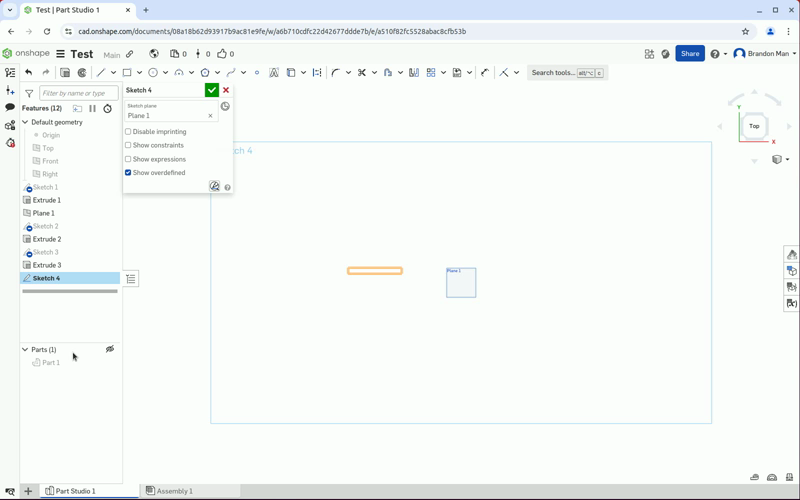
key(l)
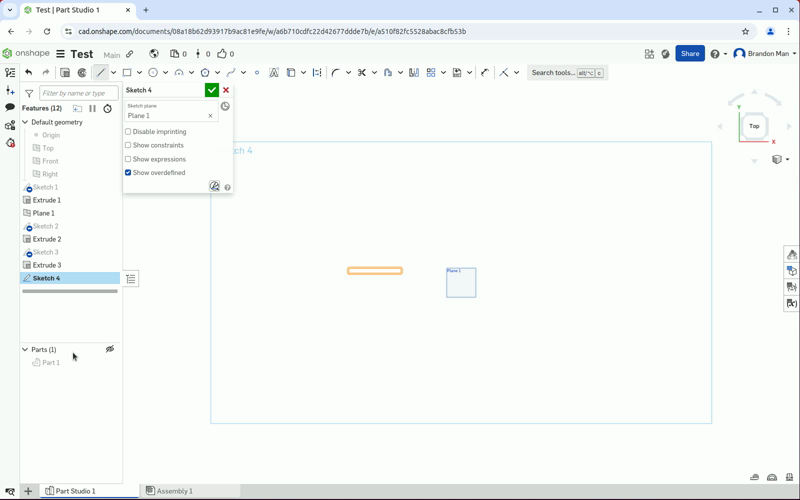
key_down(shift)
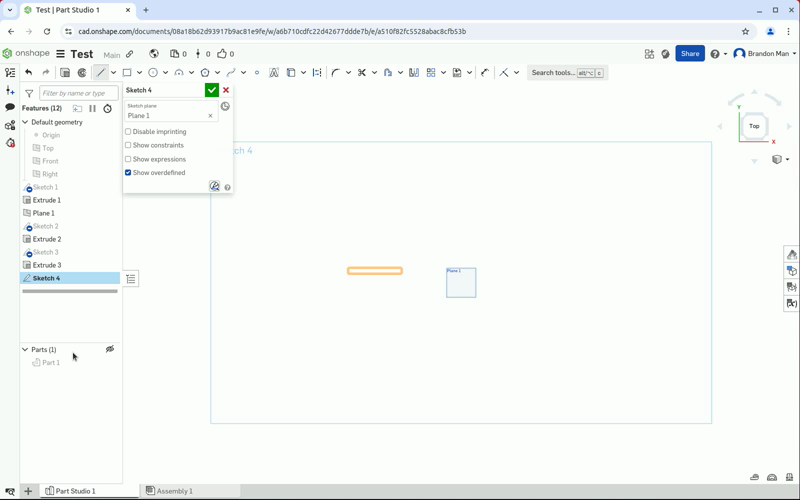
mouse_move(348, 320)
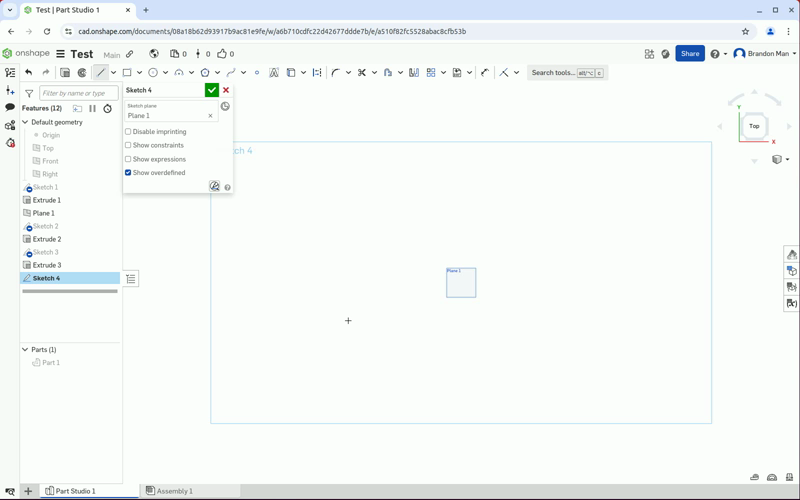
click(348, 320)
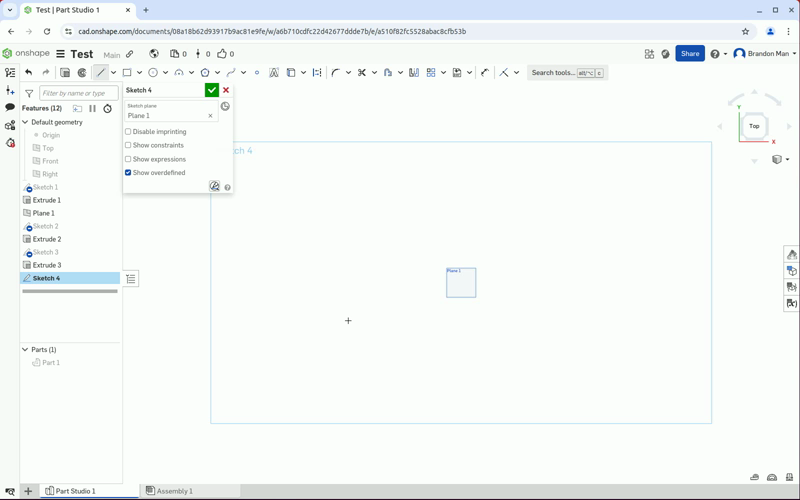
key_up(shift)
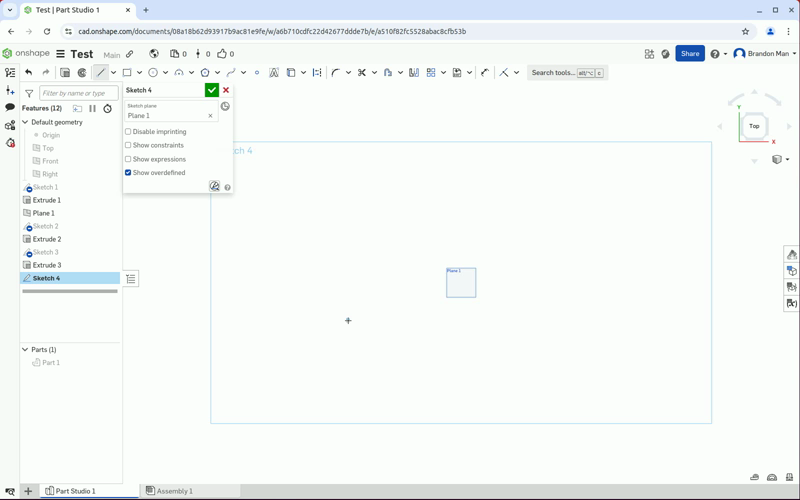
key_down(shift)
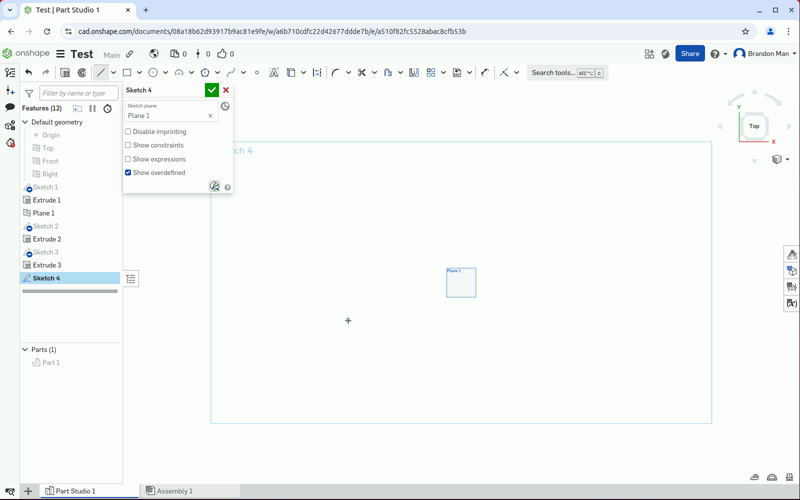
mouse_move(378, 320)
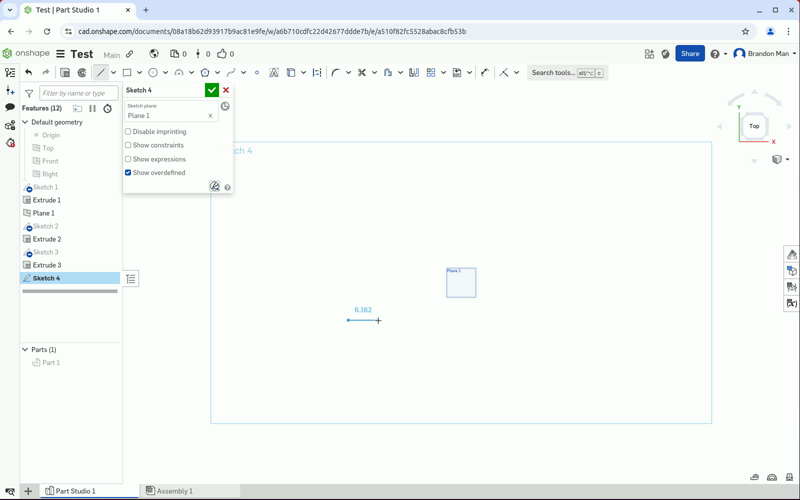
mouse_move(401, 320)
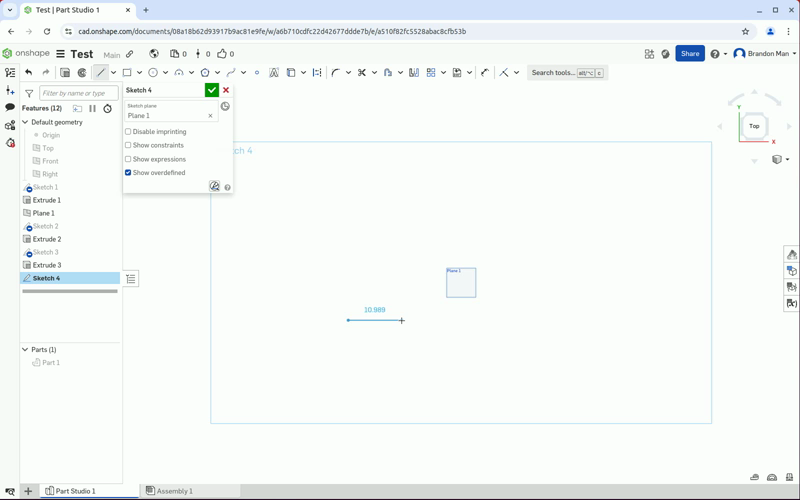
click(401, 320)
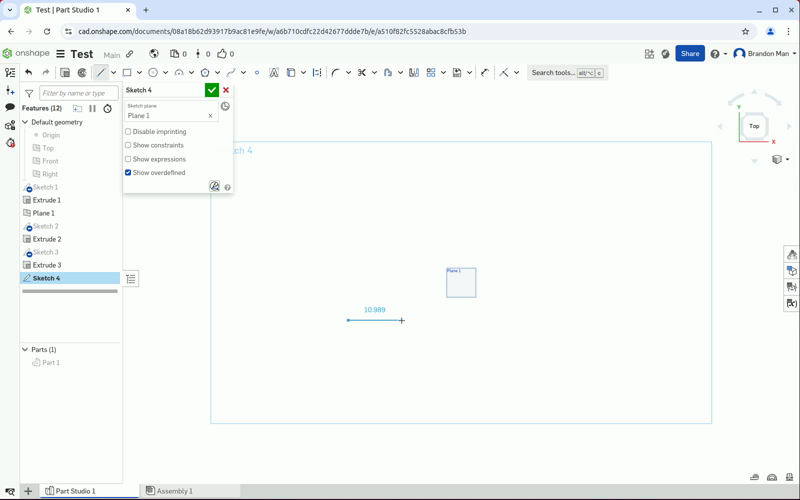
key_up(shift)
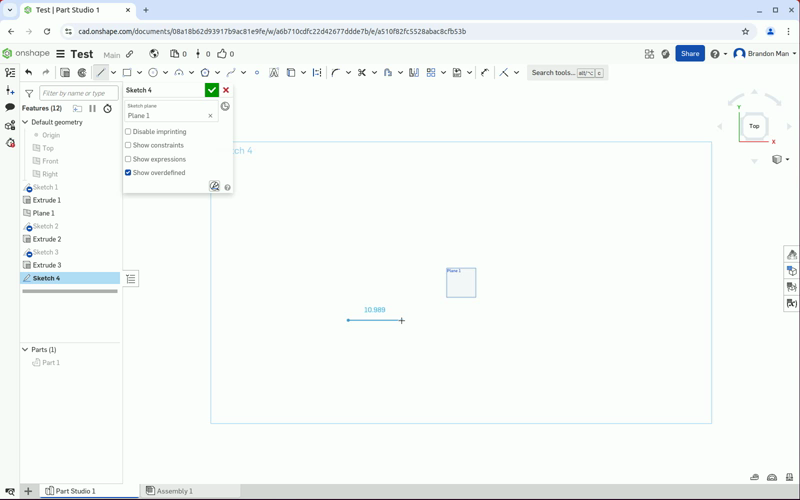
key_down(shift)
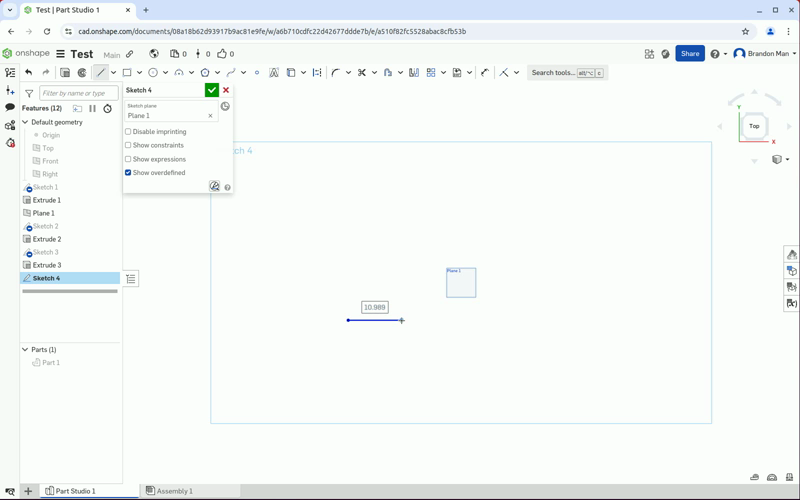
mouse_move(431, 320)
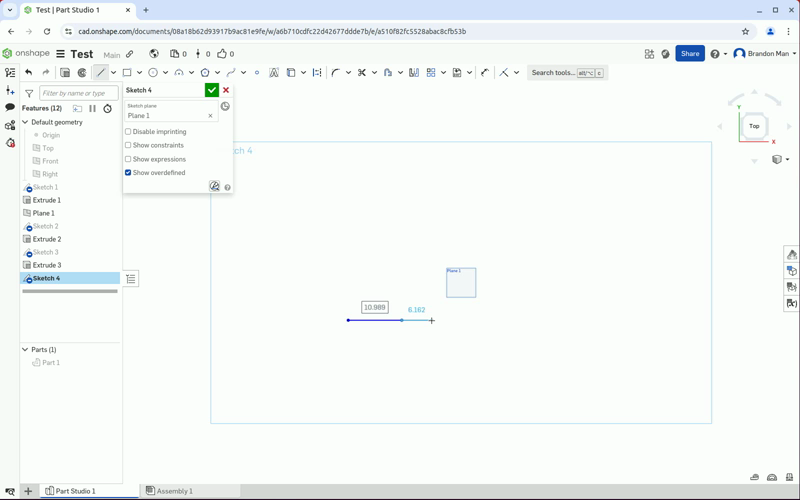
mouse_move(401, 314)
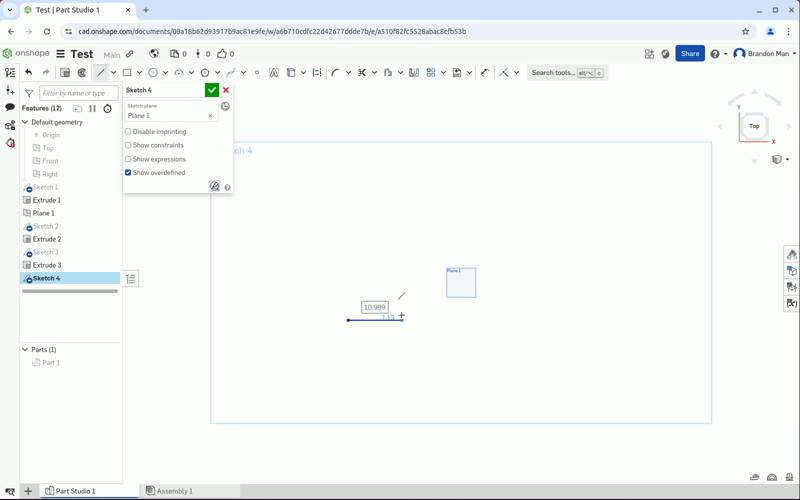
scroll(6)
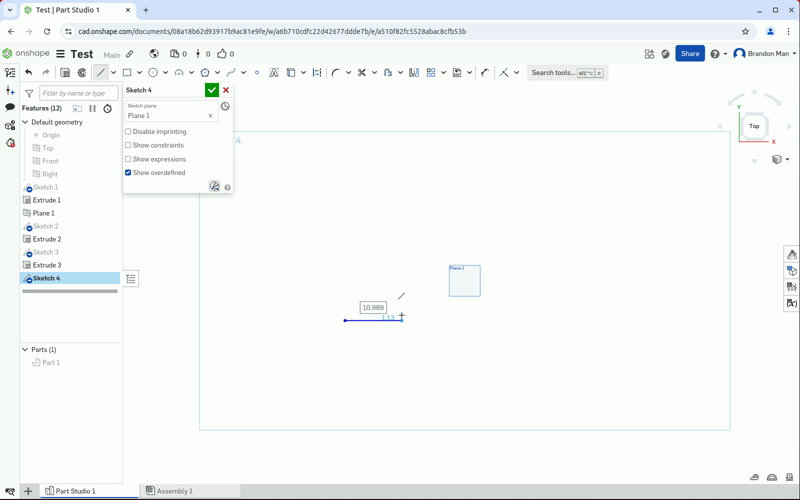
scroll(6)
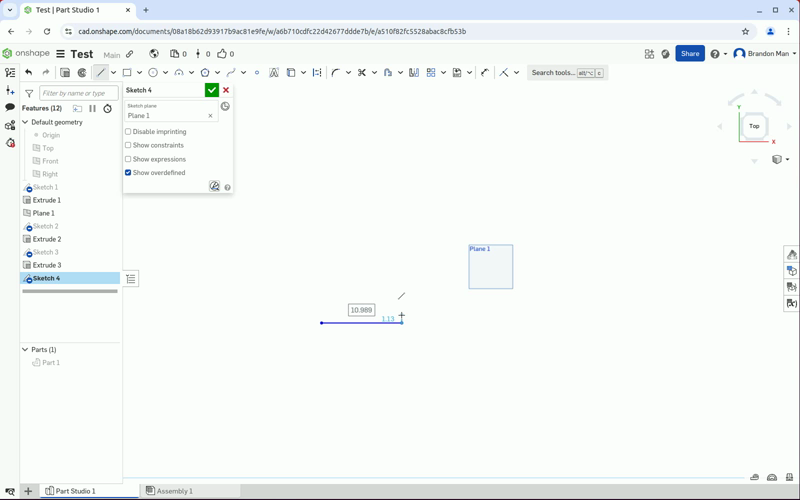
scroll(6)
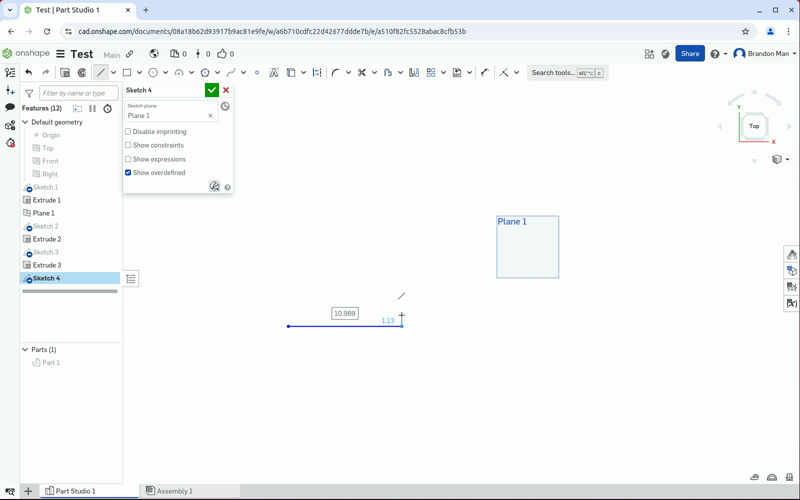
scroll(6)
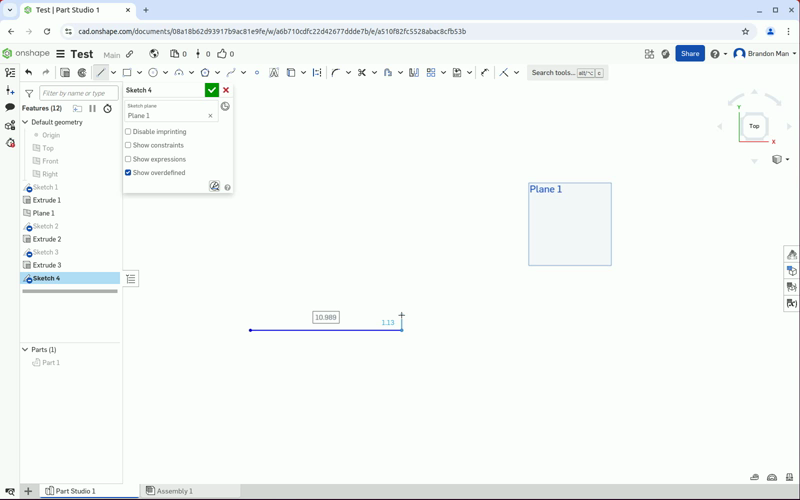
scroll(6)
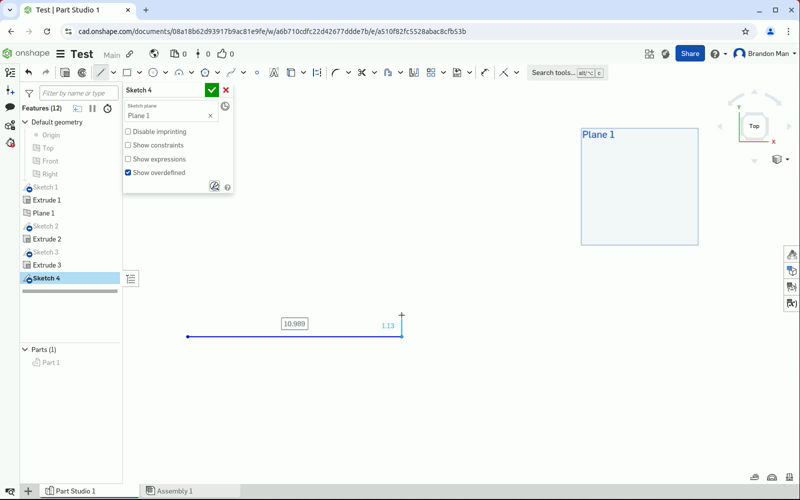
scroll(6)
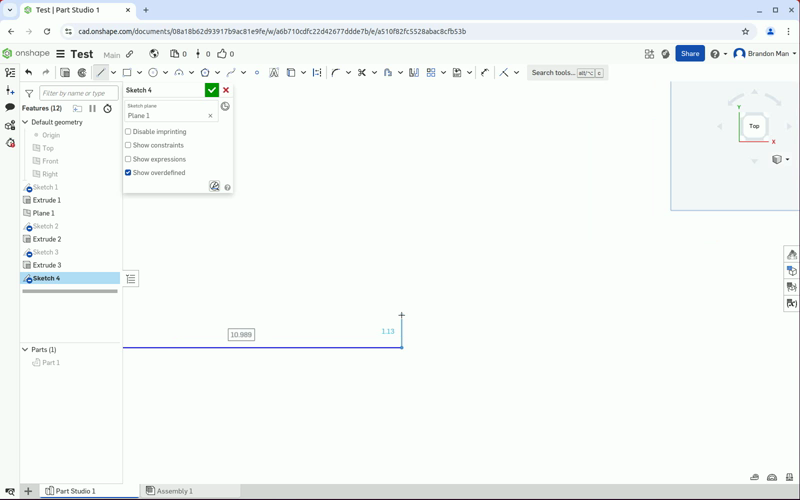
scroll(6)
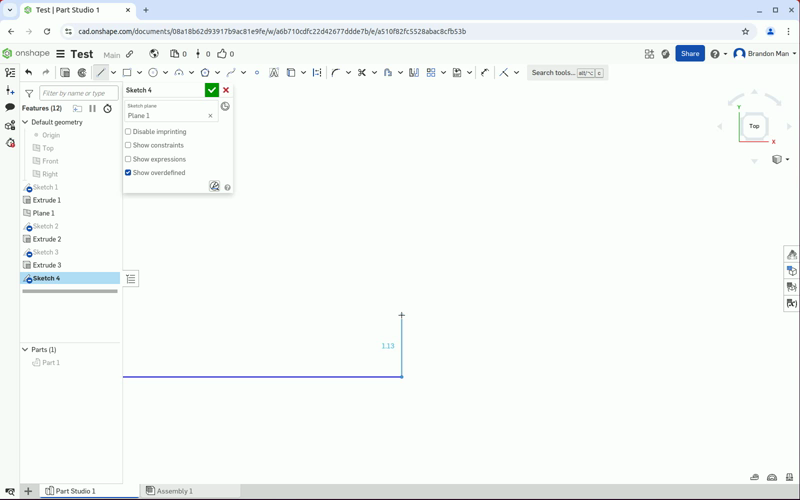
click(401, 314)
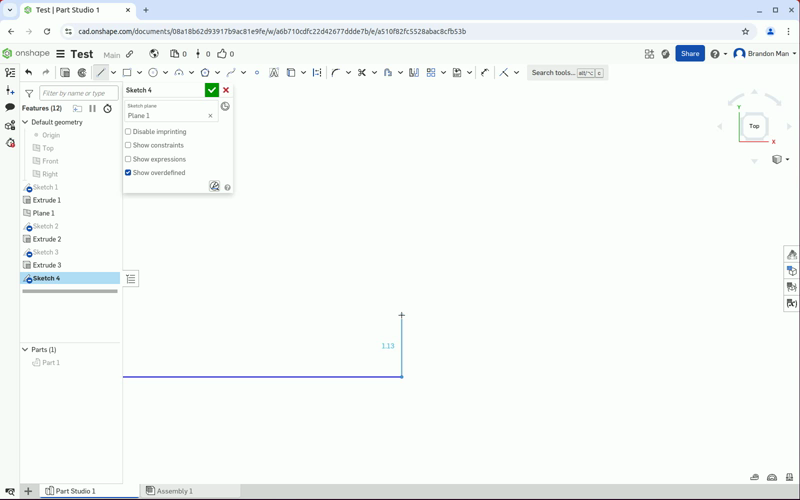
scroll(-6)
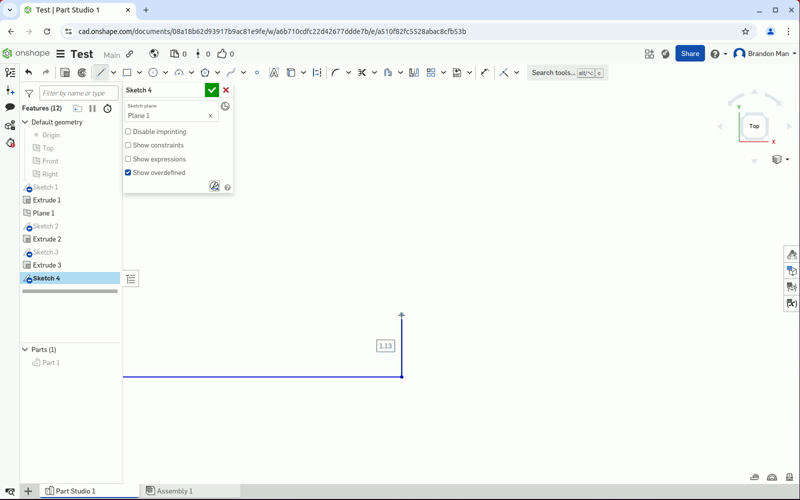
scroll(-6)
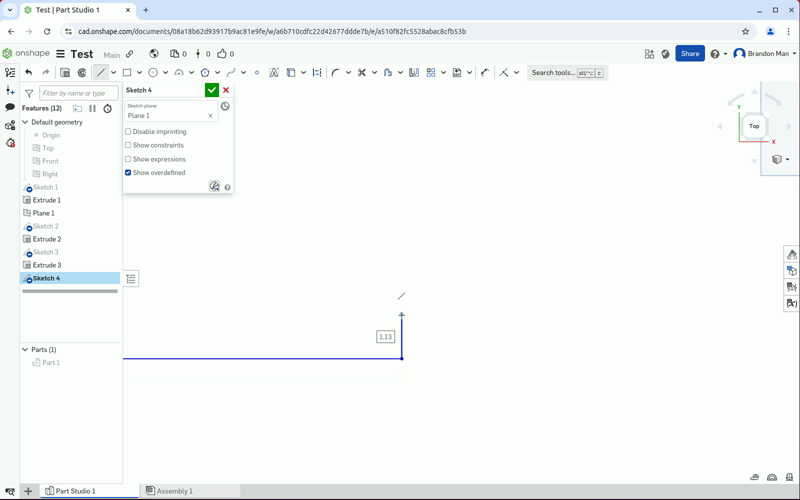
scroll(-6)
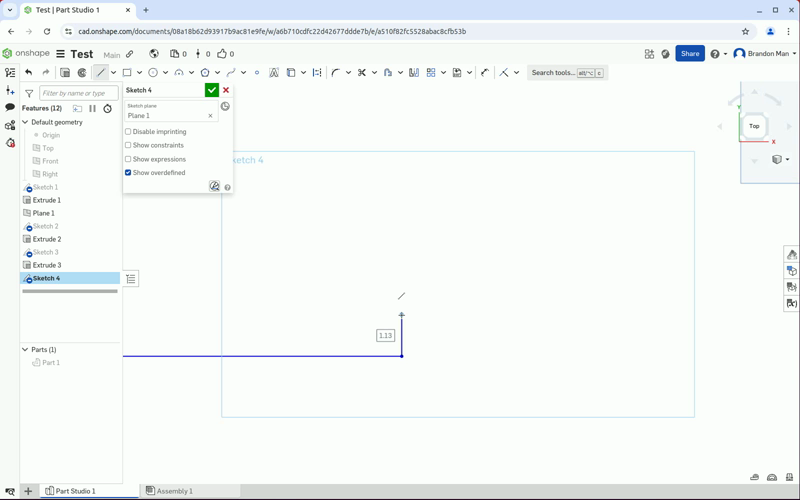
scroll(-6)
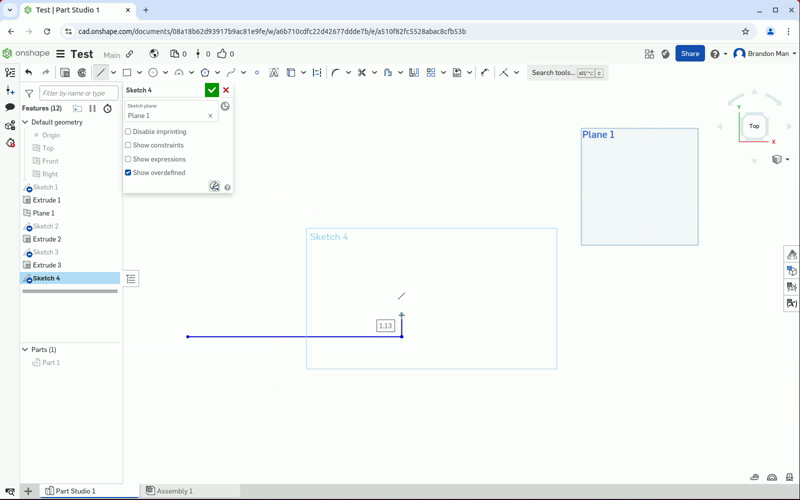
scroll(-6)
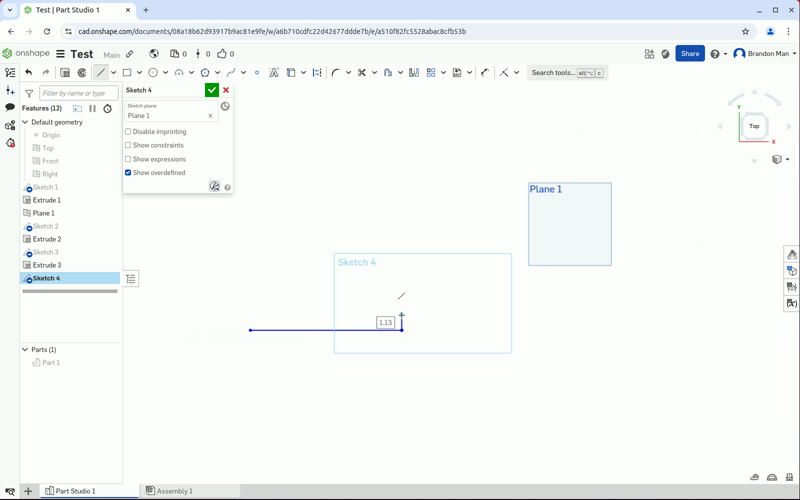
scroll(-6)
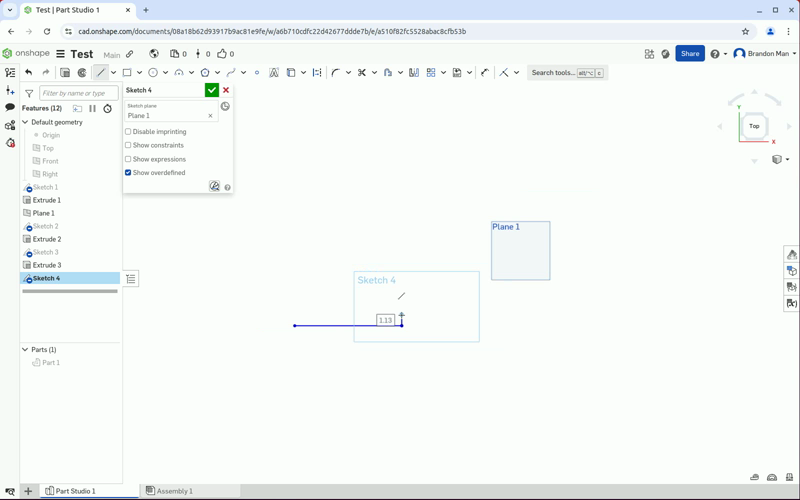
scroll(-6)
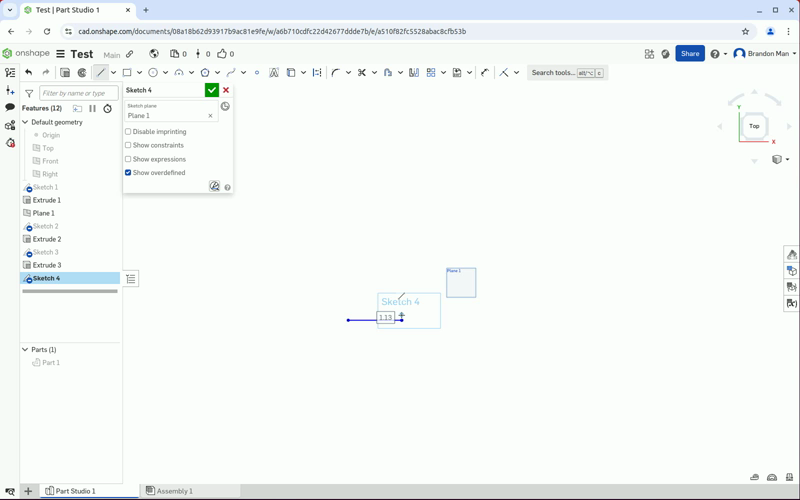
key_up(shift)
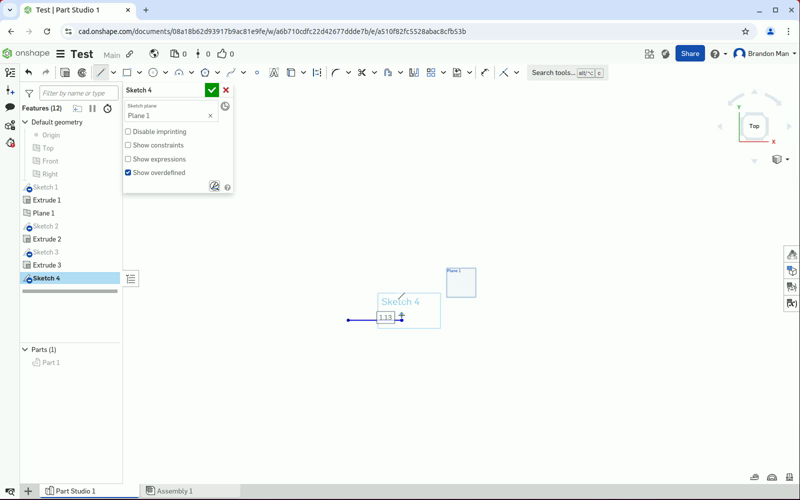
key_down(shift)
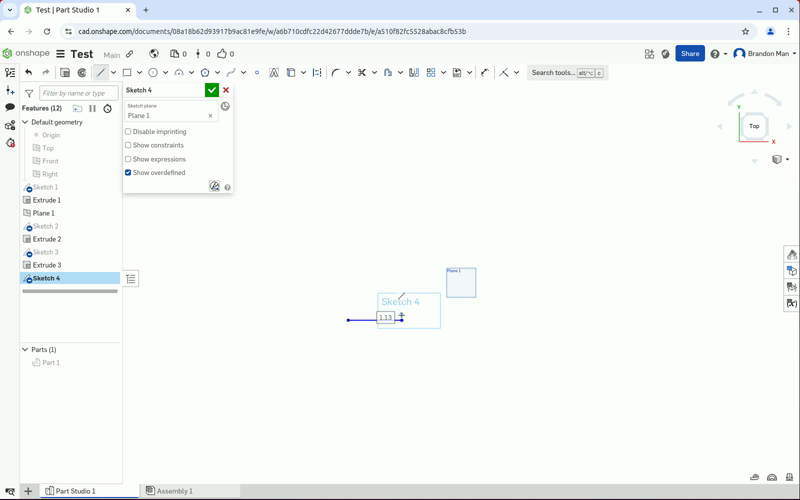
mouse_move(431, 314)
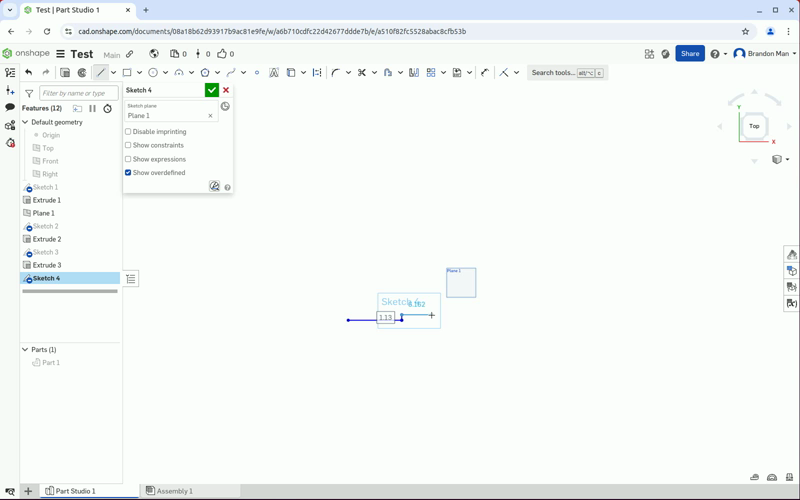
mouse_move(348, 314)
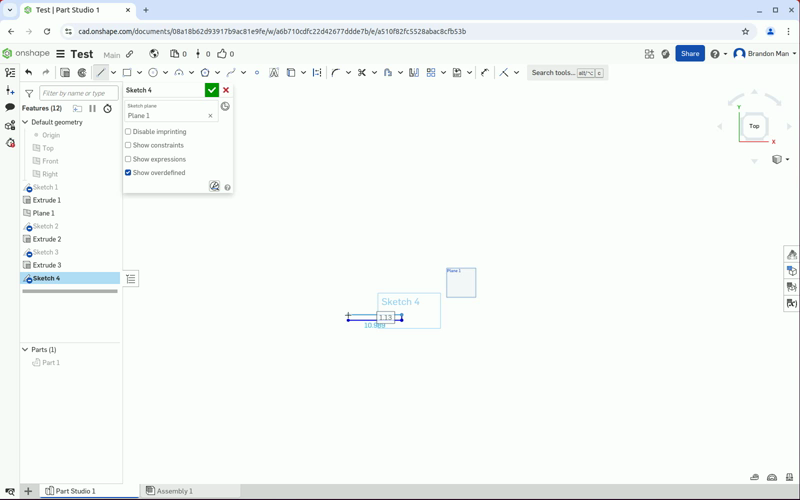
click(348, 314)
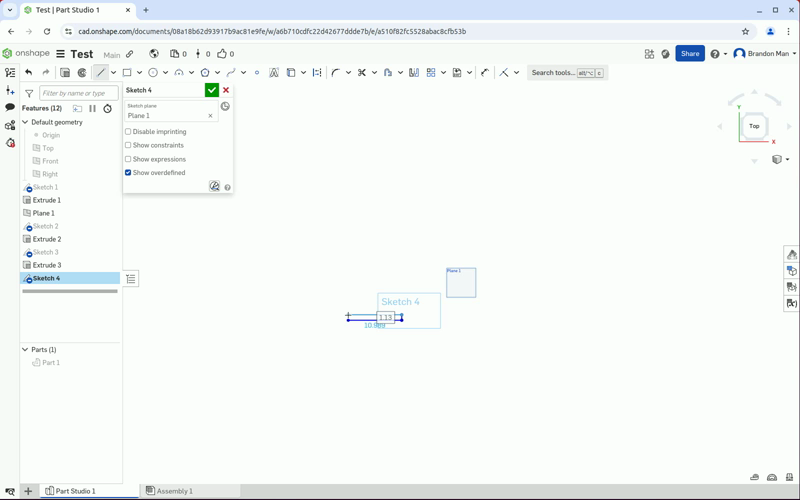
key_up(shift)
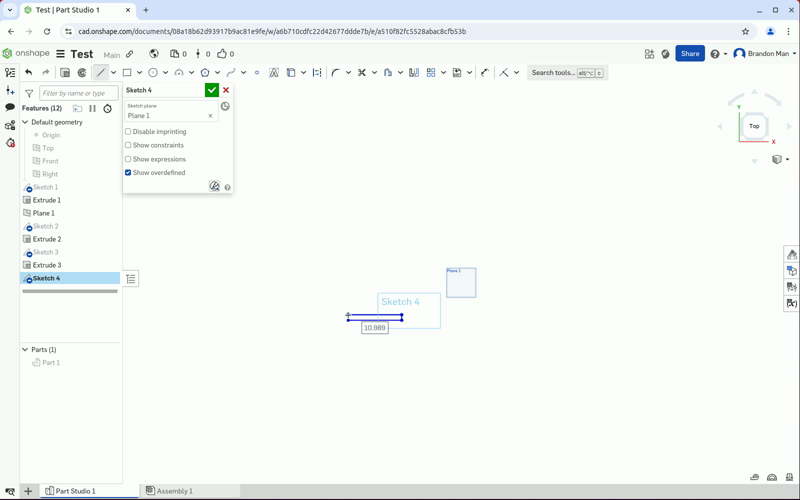
mouse_move(378, 314)
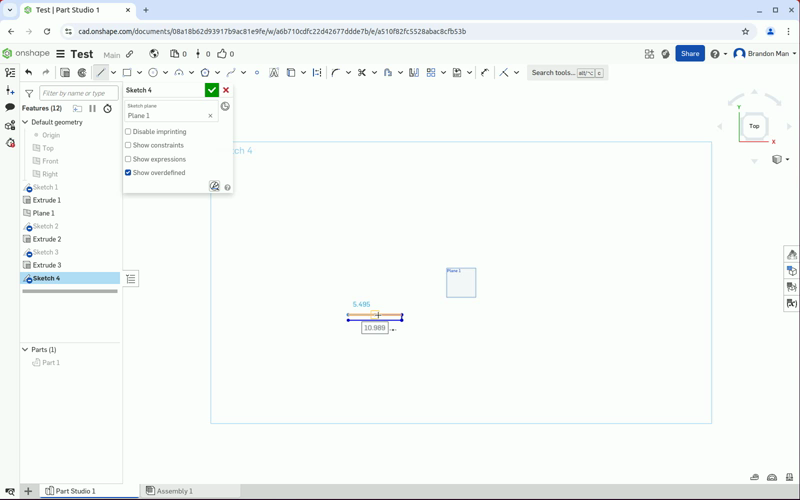
key_down(shift)
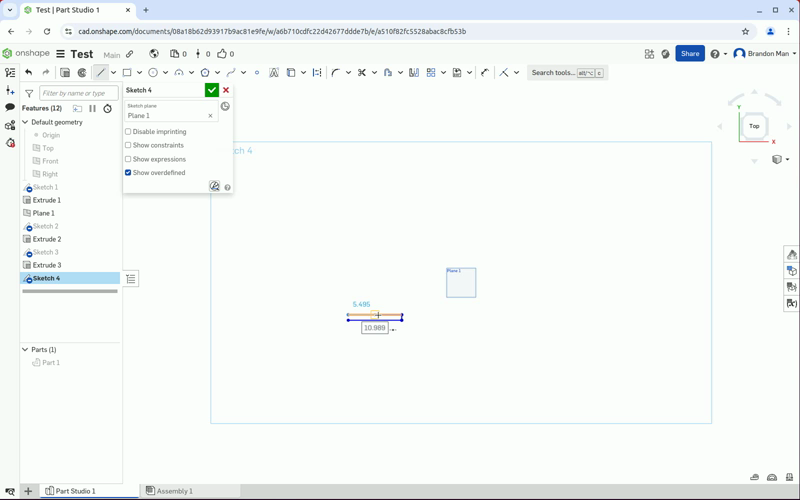
mouse_move(348, 320)
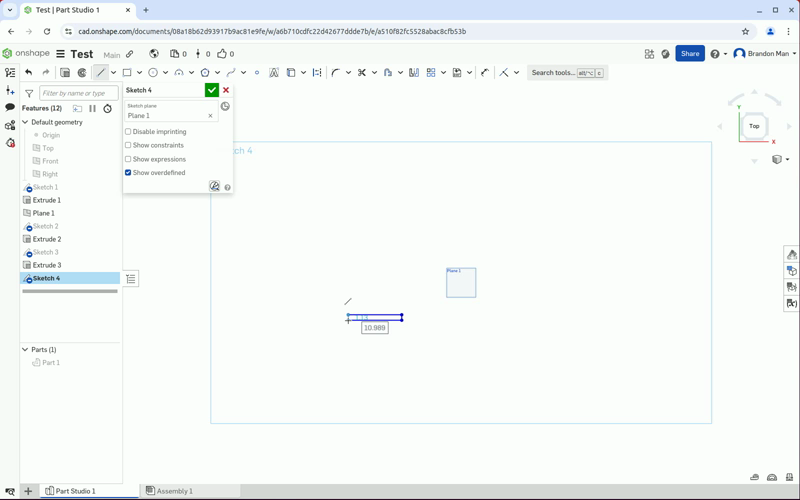
scroll(6)
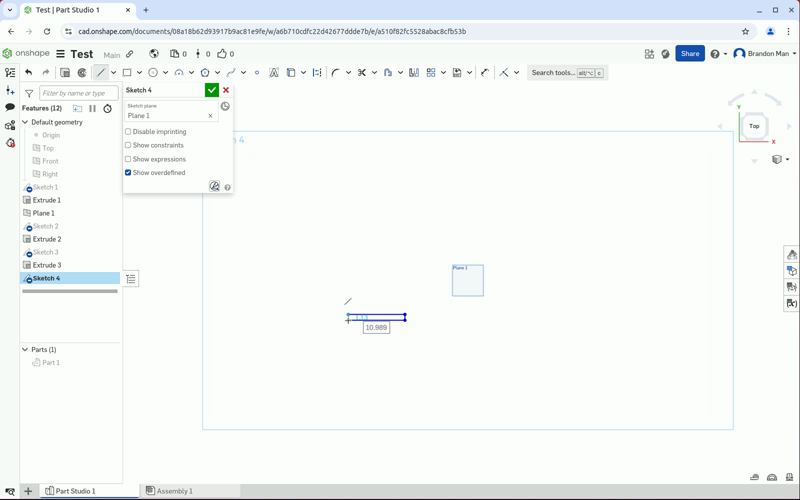
scroll(6)
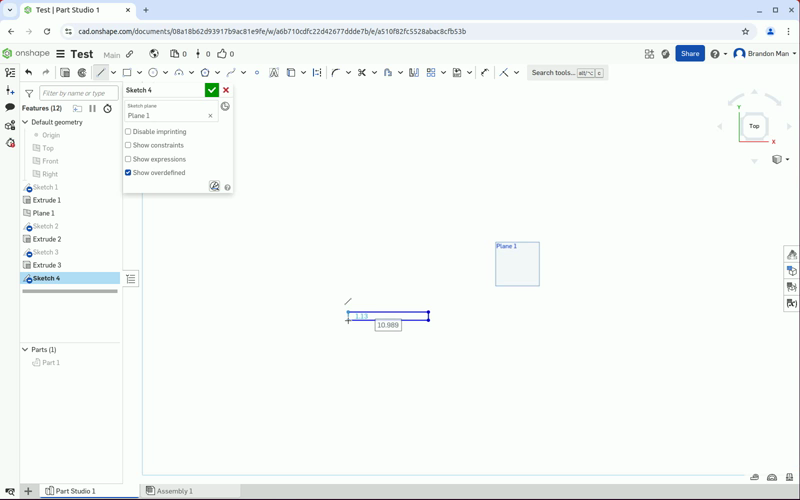
scroll(6)
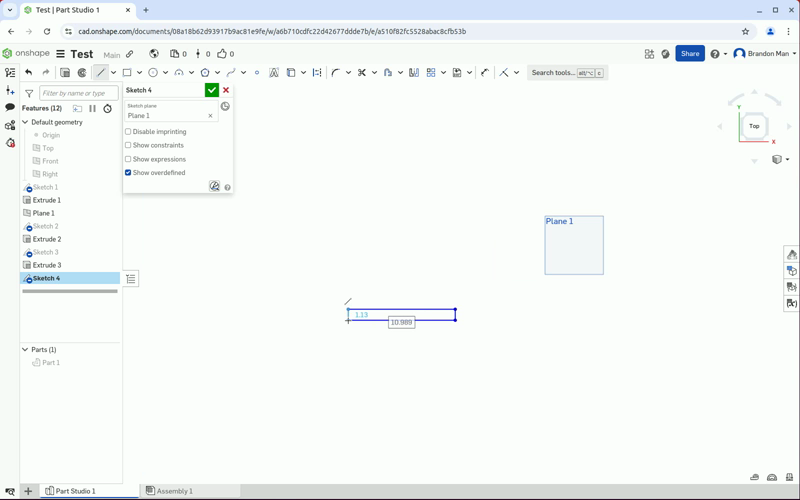
scroll(6)
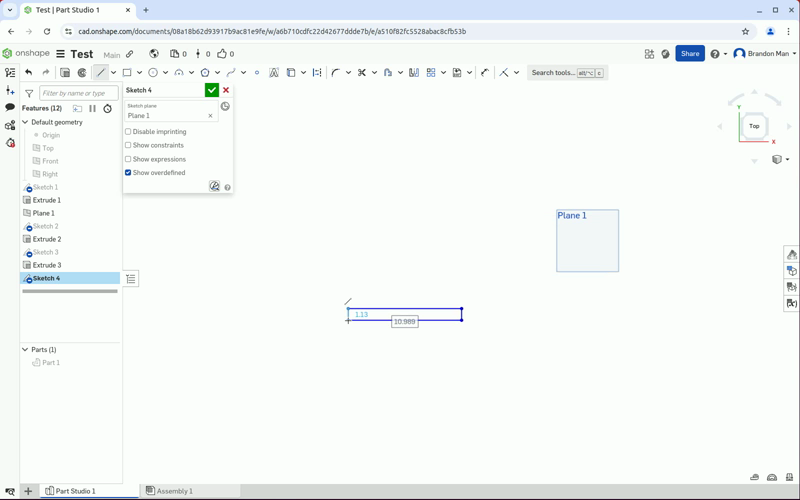
scroll(6)
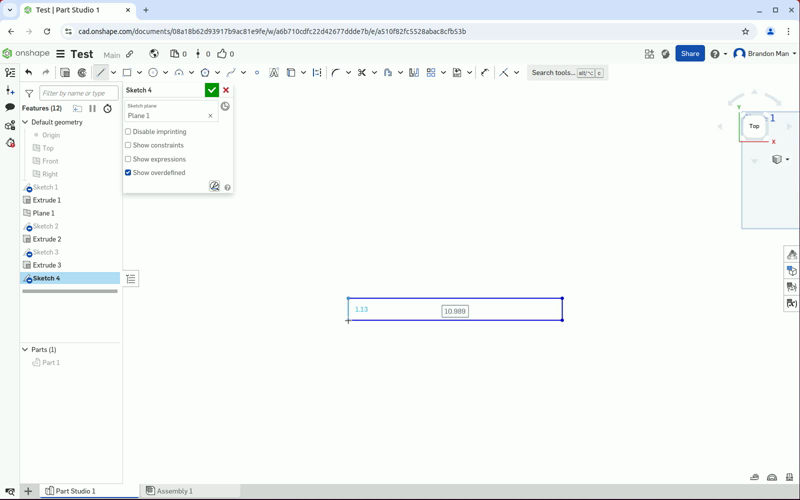
scroll(6)
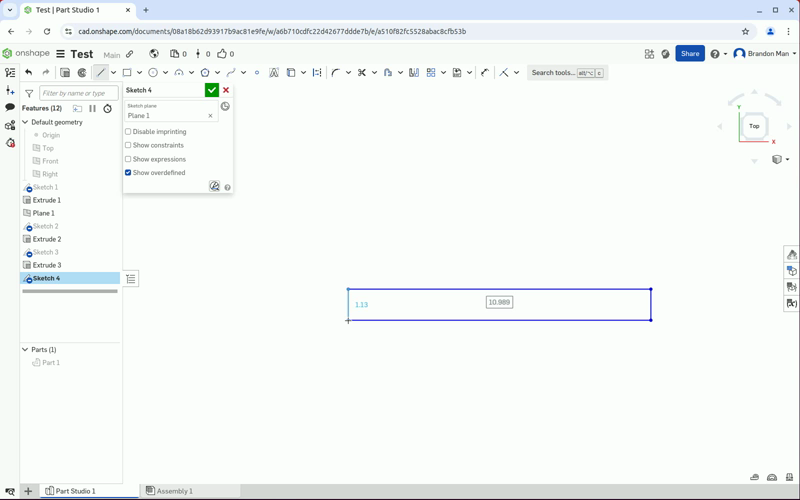
scroll(6)
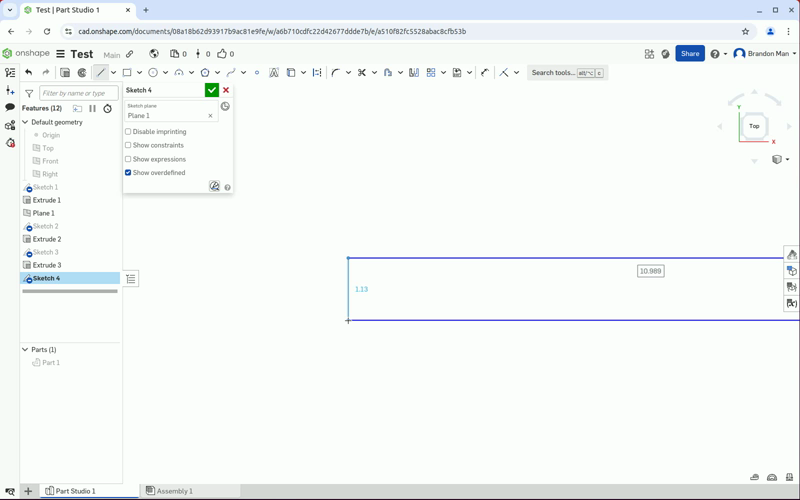
key_up(shift)
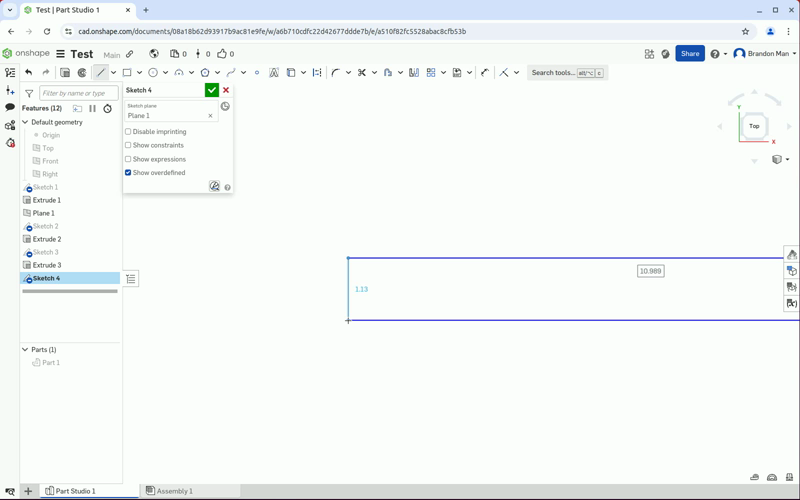
click(348, 320)
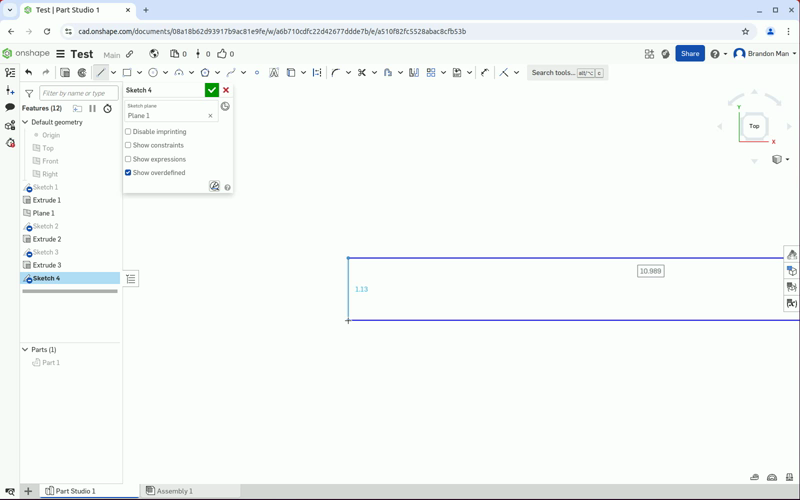
scroll(-6)
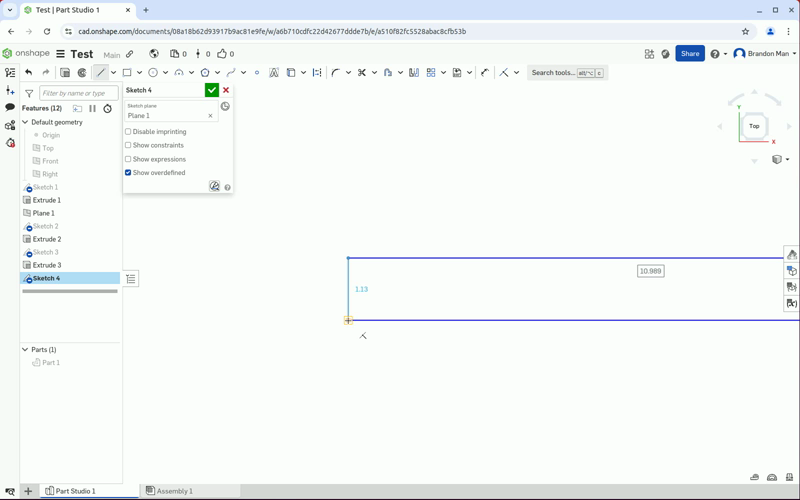
scroll(-6)
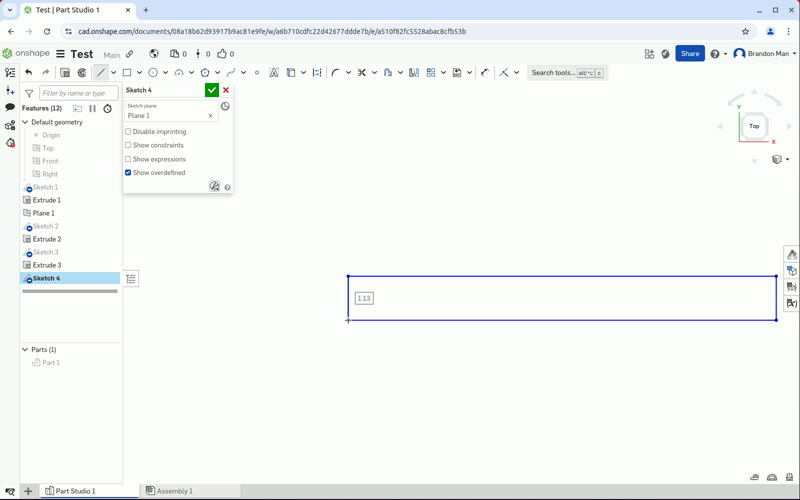
scroll(-6)
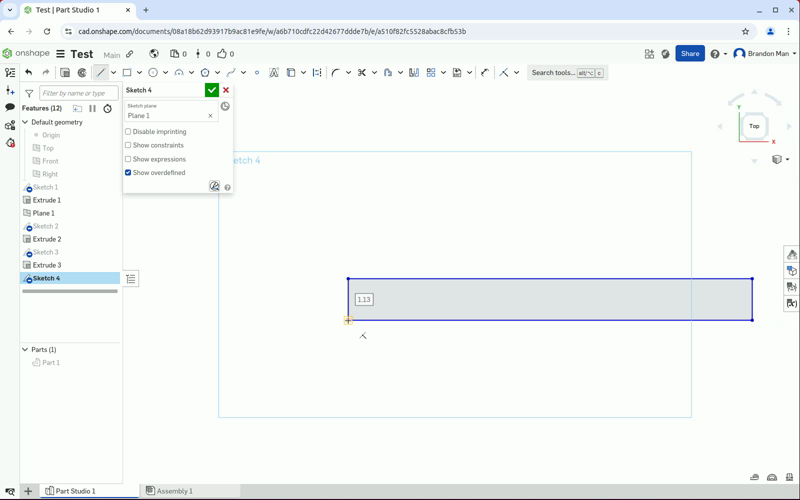
scroll(-6)
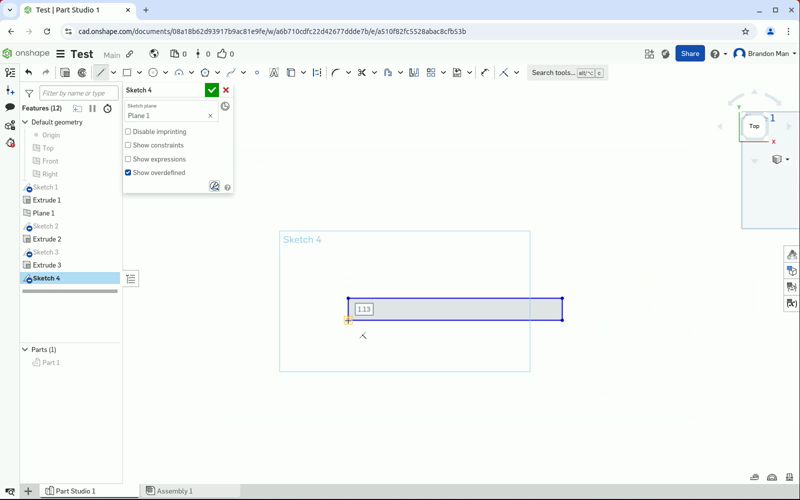
scroll(-6)
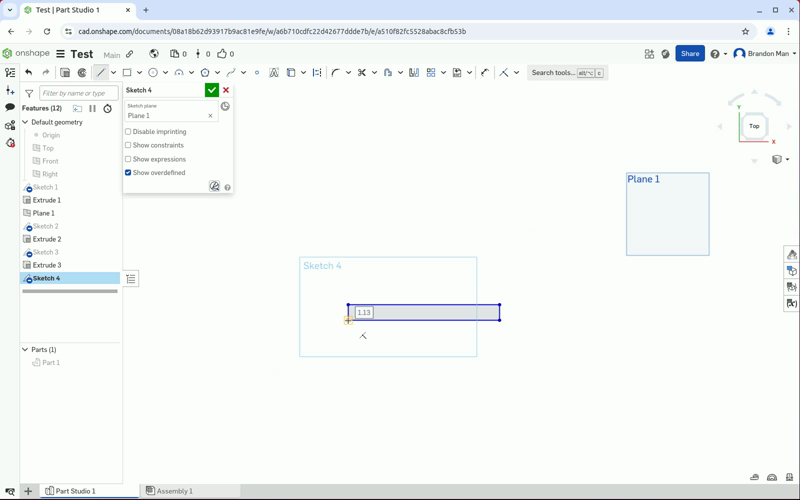
scroll(-6)
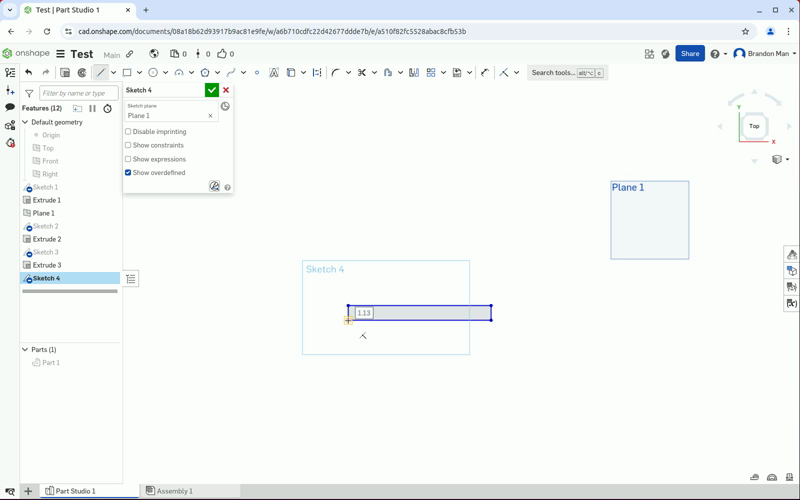
scroll(-6)
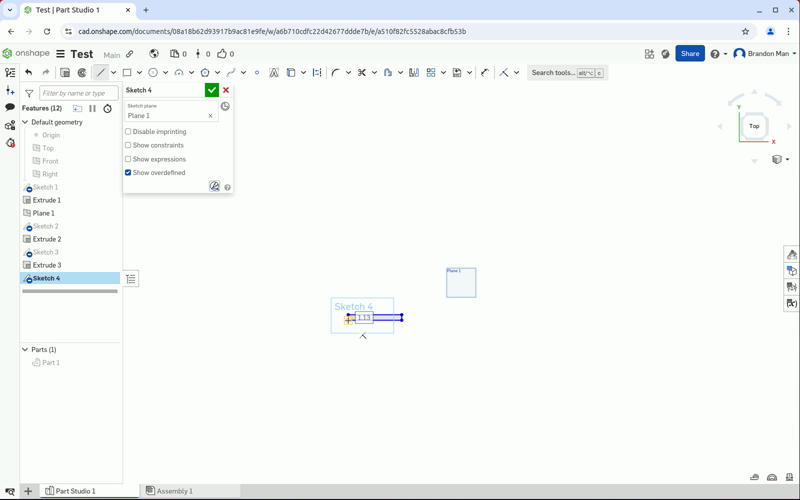
key(esc)
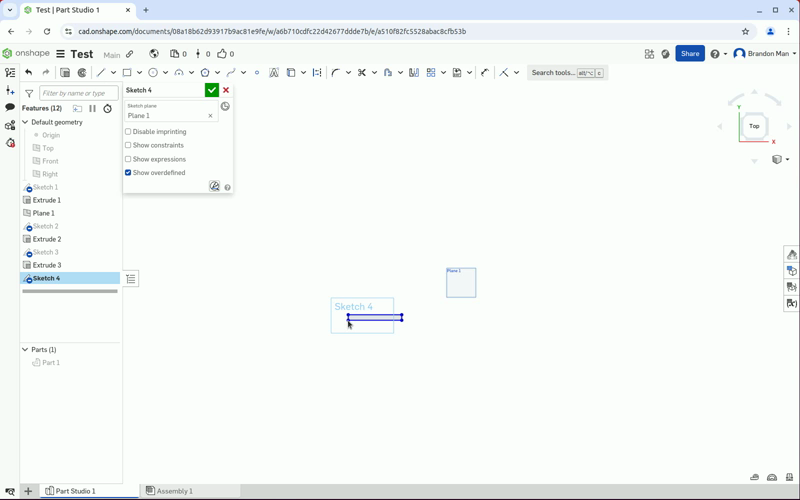
mouse_move(396, 315)
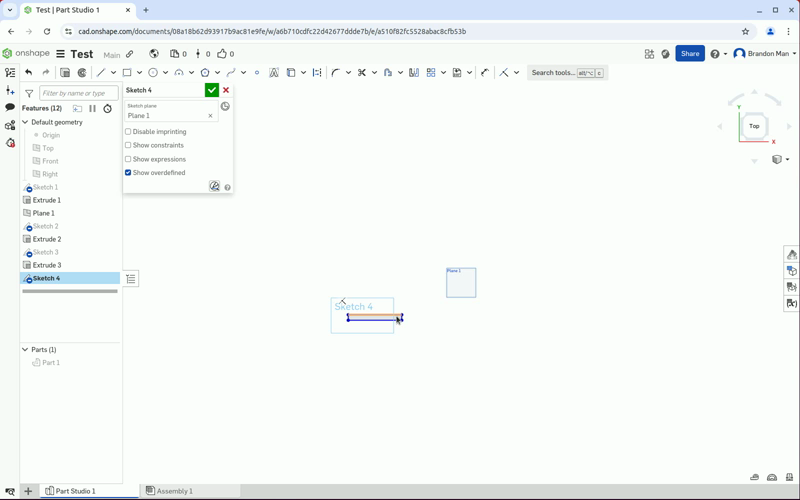
scroll(6)
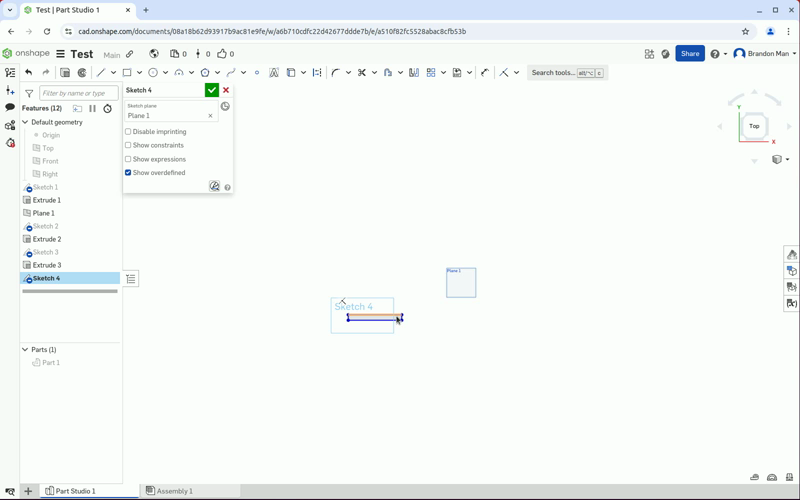
scroll(6)
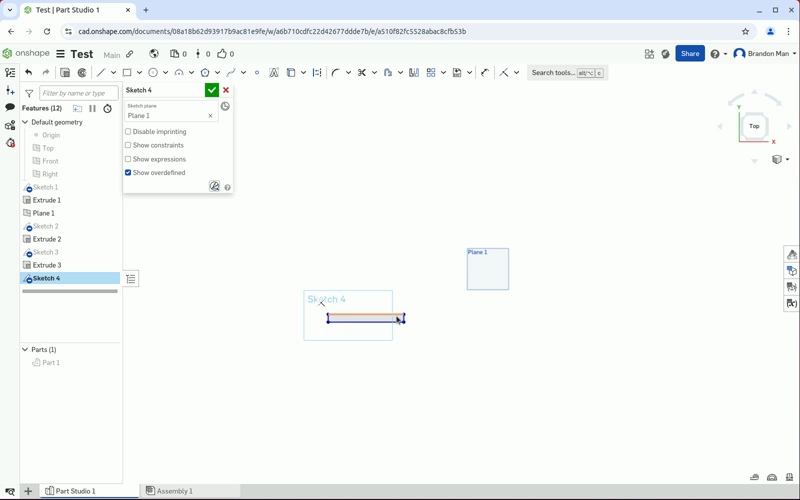
scroll(6)
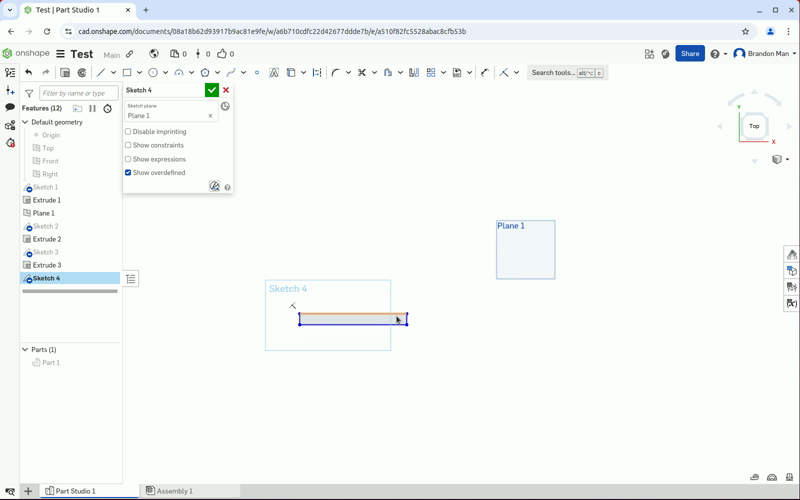
scroll(6)
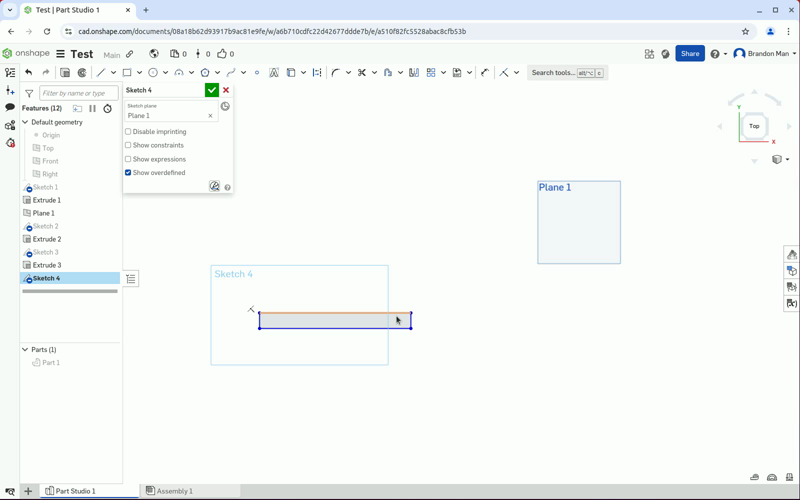
scroll(6)
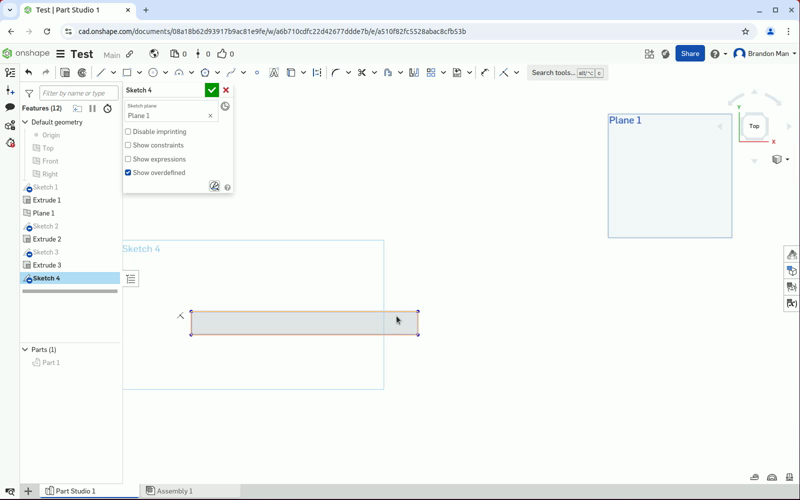
scroll(6)
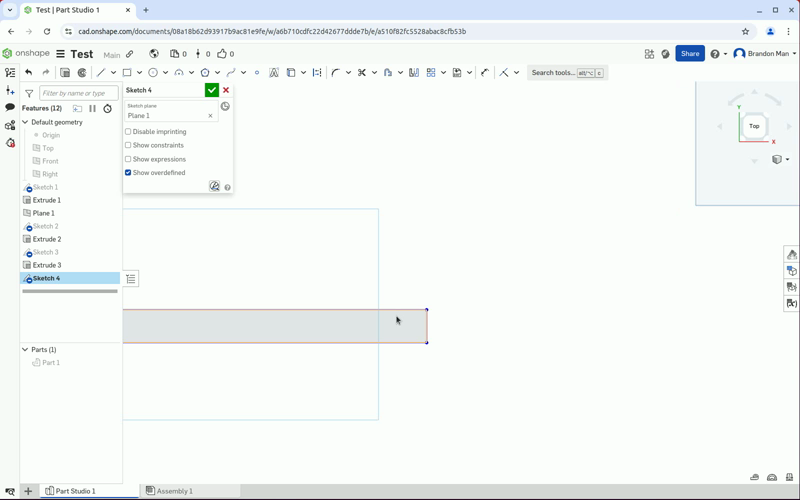
scroll(6)
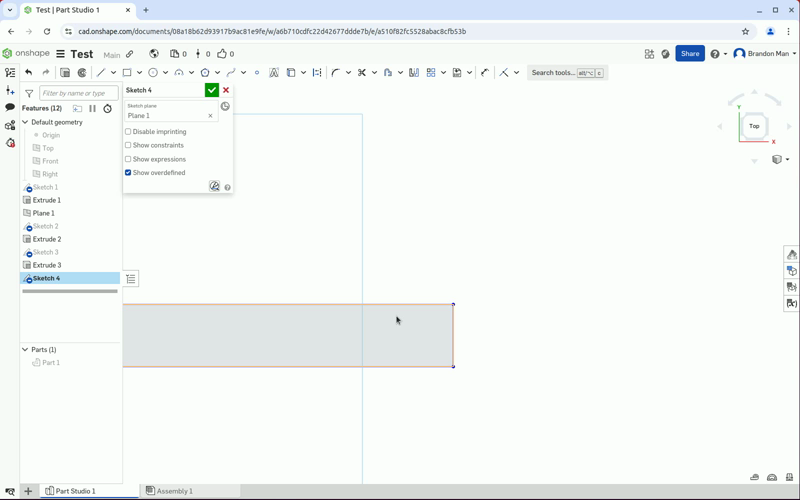
click(396, 315)
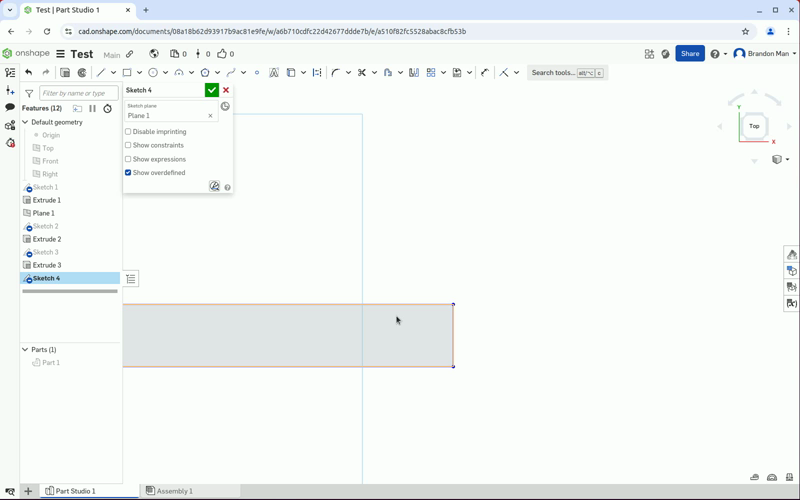
scroll(-6)
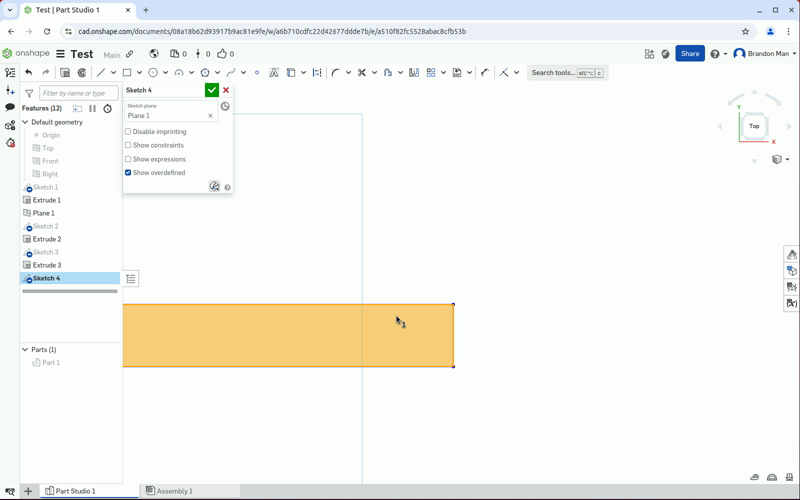
scroll(-6)
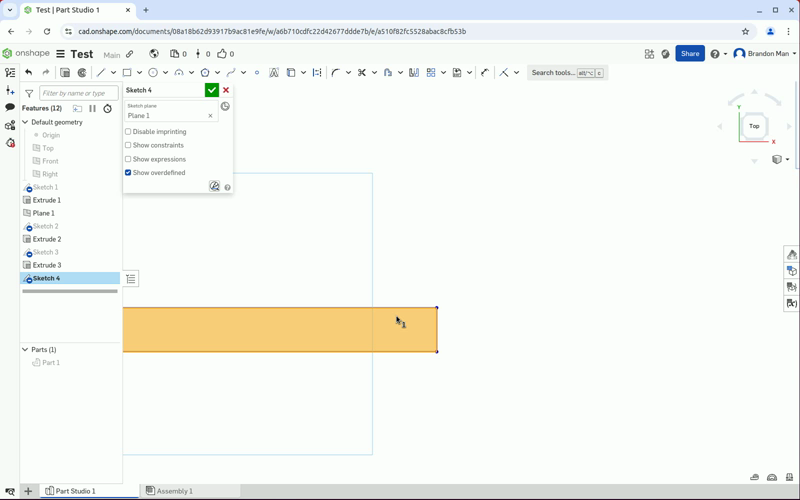
scroll(-6)
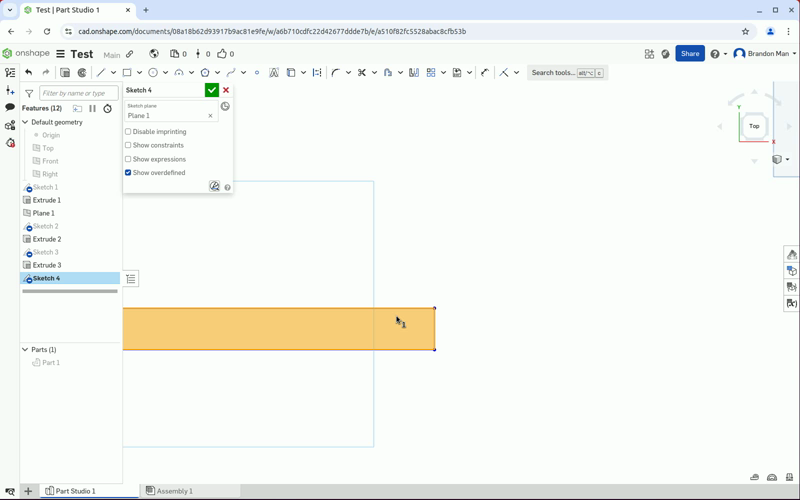
scroll(-6)
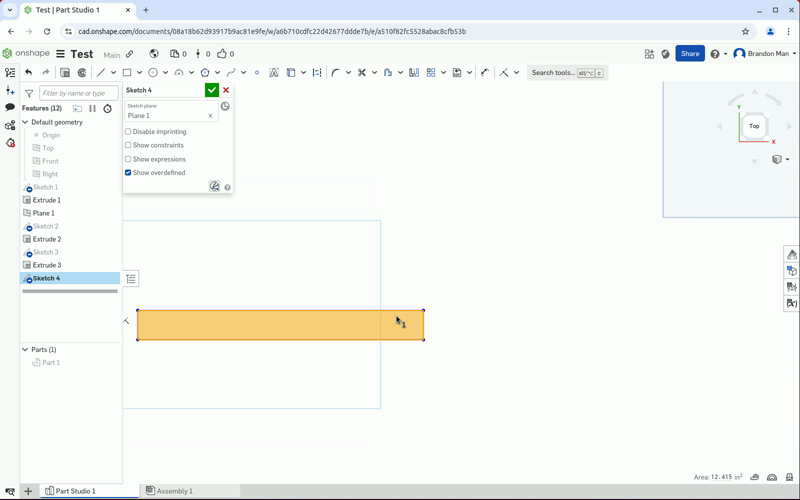
scroll(-6)
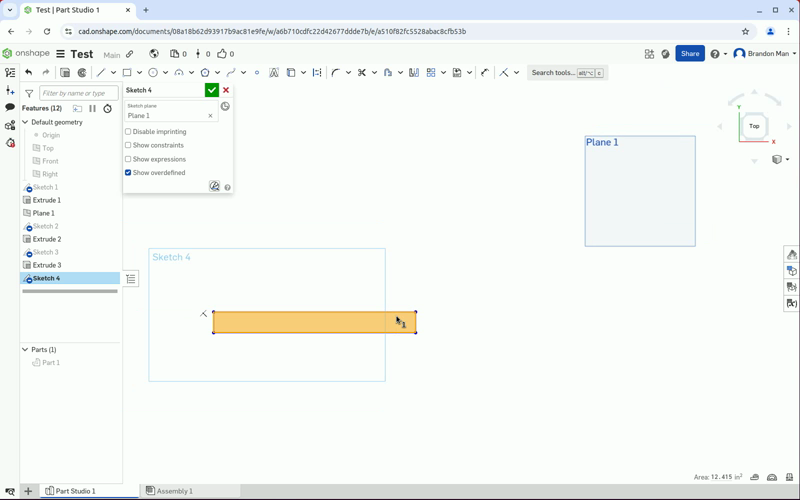
scroll(-6)
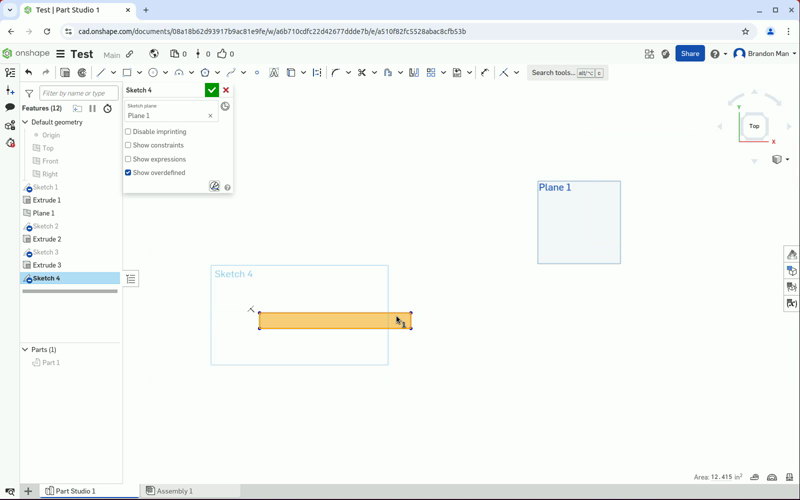
scroll(-6)
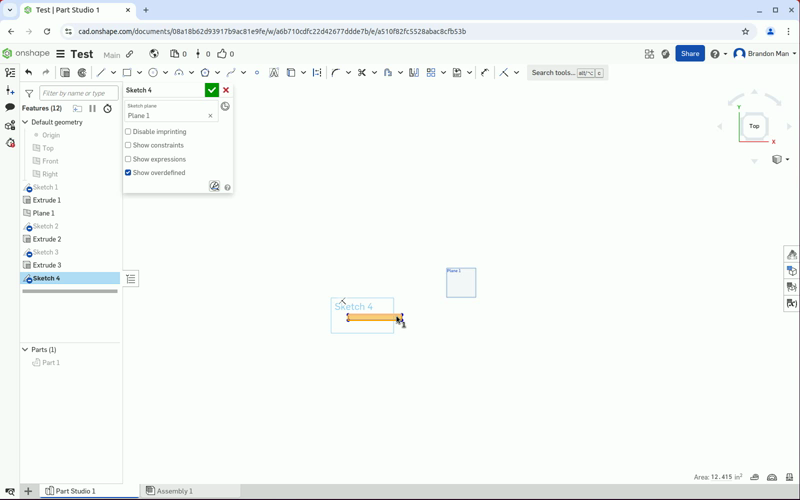
mouse_move(73, 352)
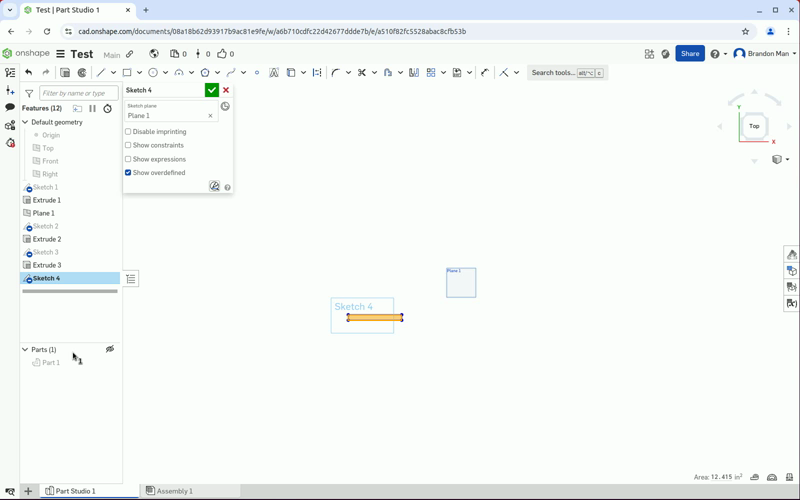
key(shift+y)
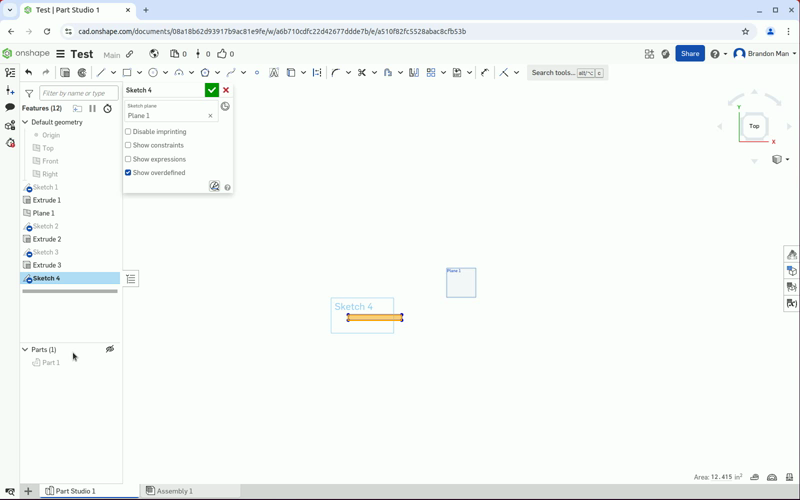
key(shift+e)
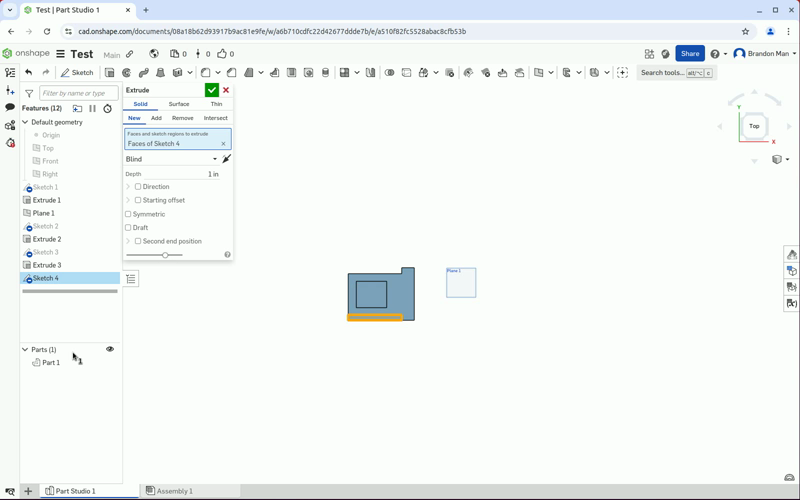
mouse_move(143, 106)
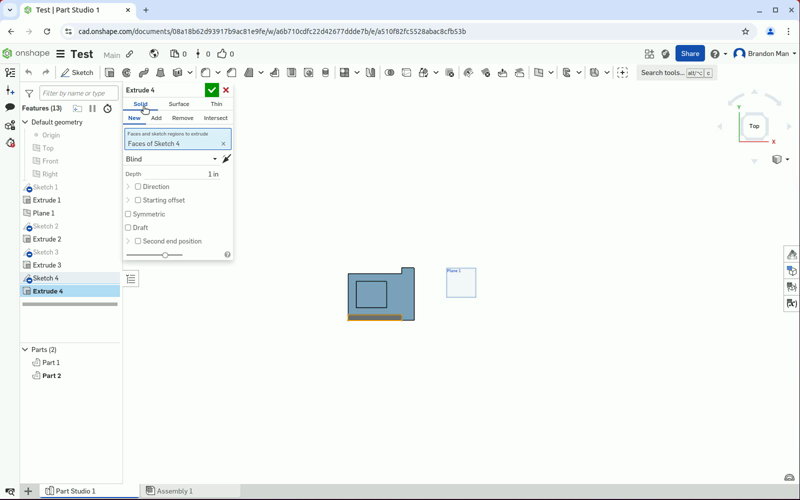
click(143, 106)
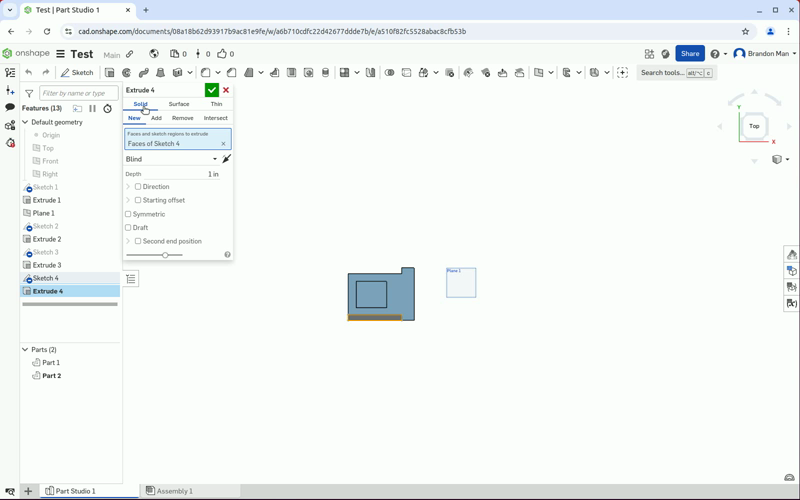
mouse_move(186, 120)
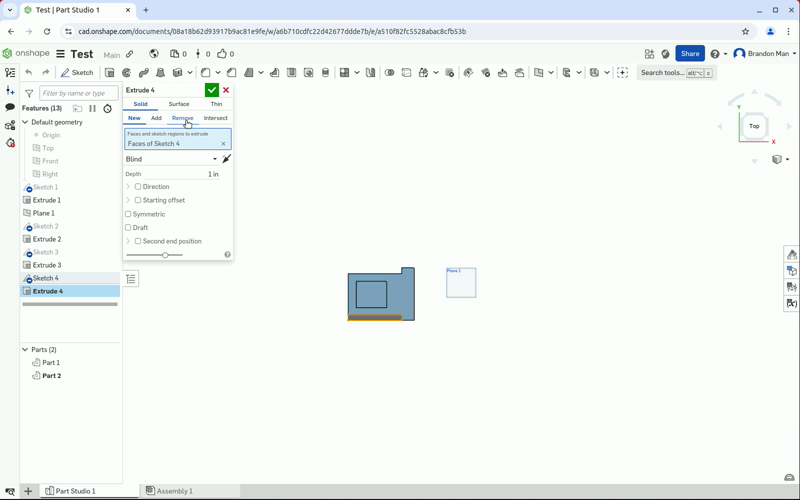
click(186, 120)
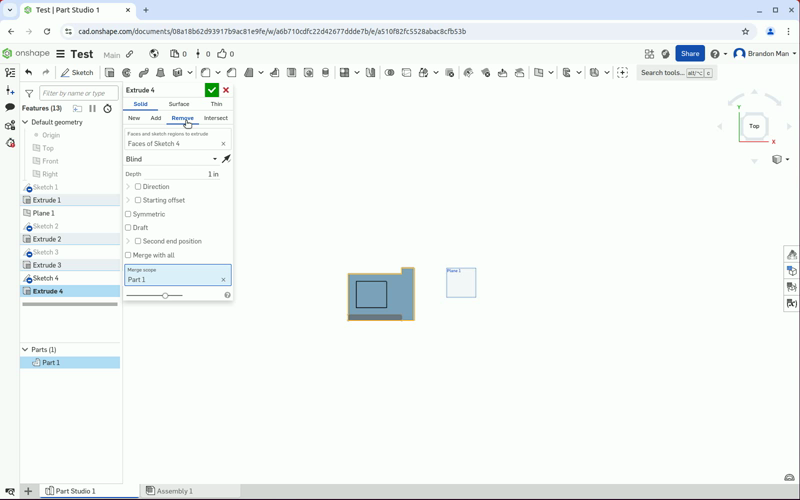
key(tab, 4)
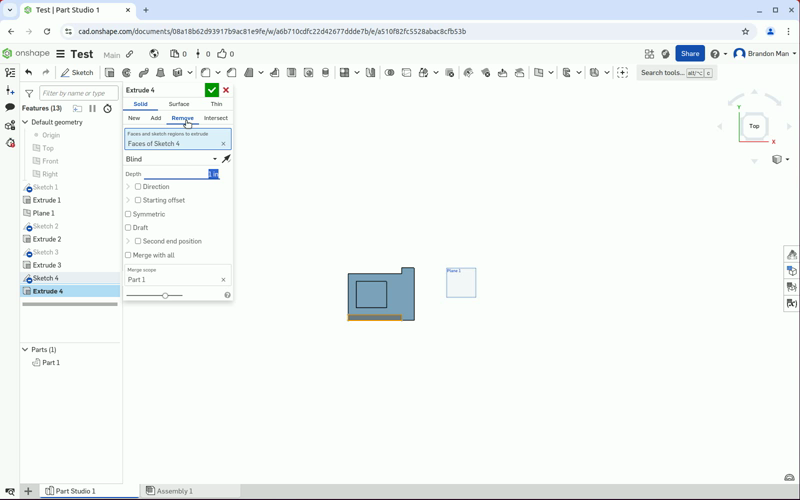
text(13.48)
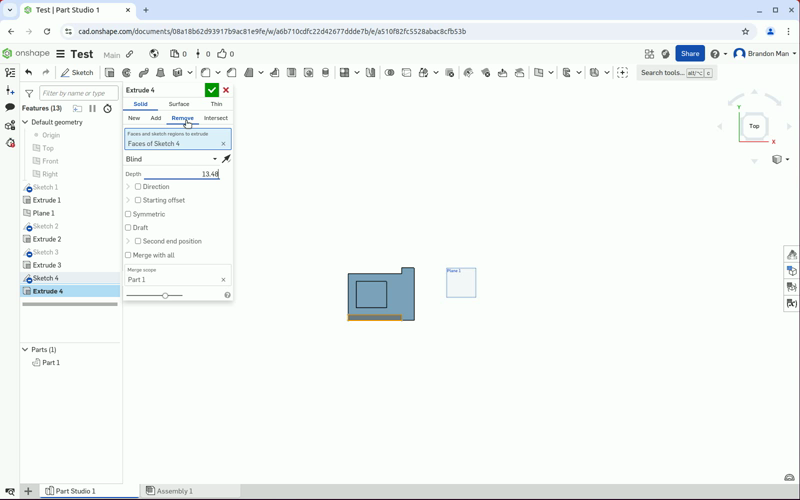
key(tab, 6)
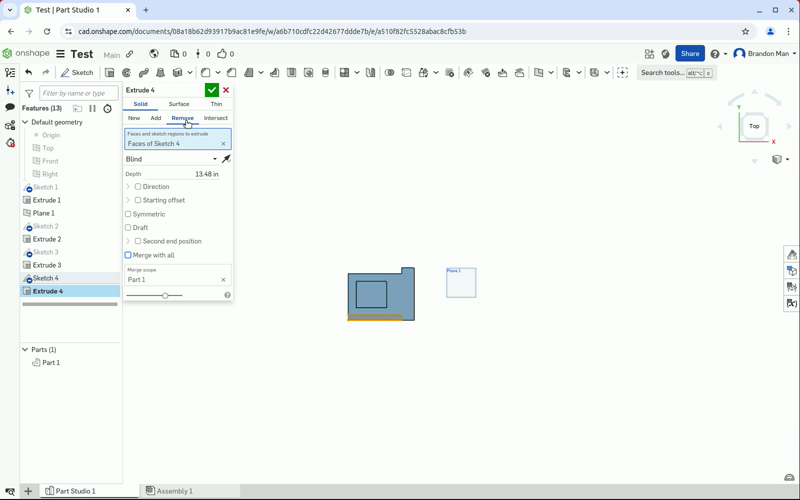
key(space)
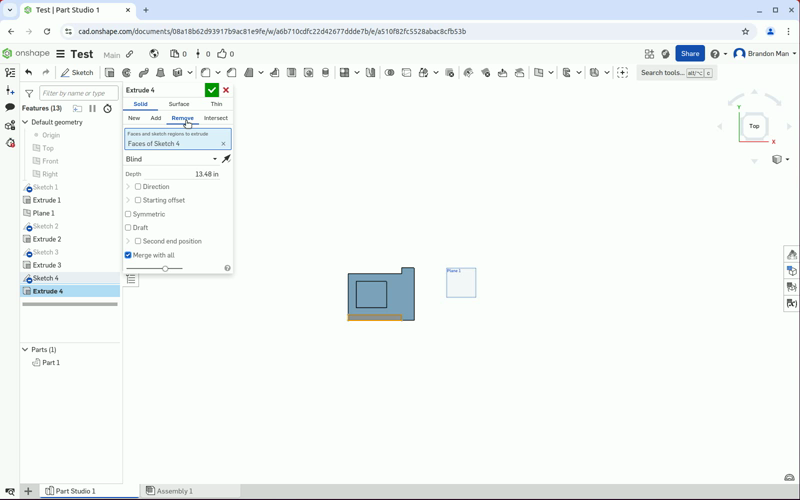
key(enter)
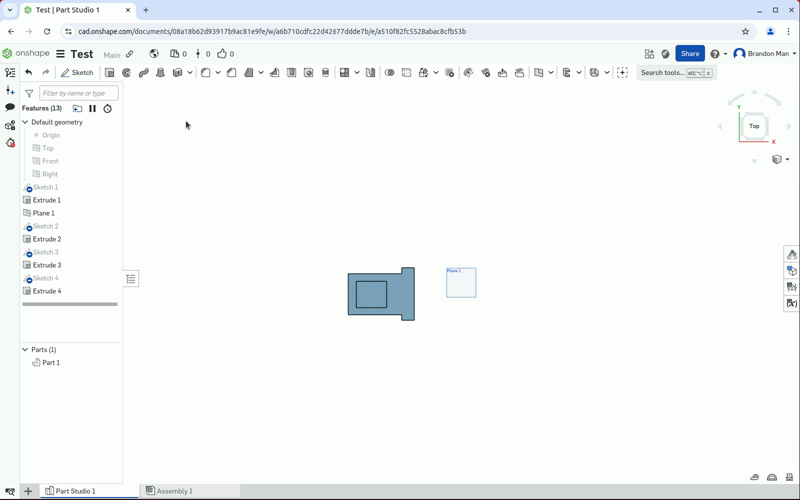
key(shift+h)
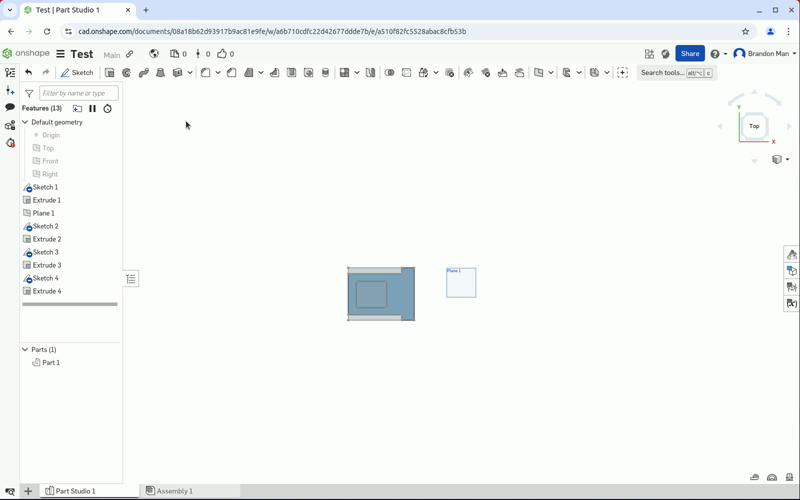
key(shift+h)
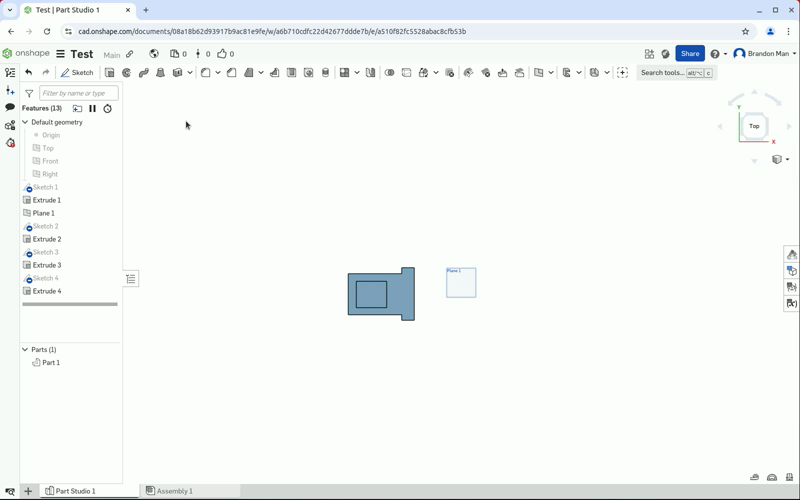
mouse_move(73, 189)
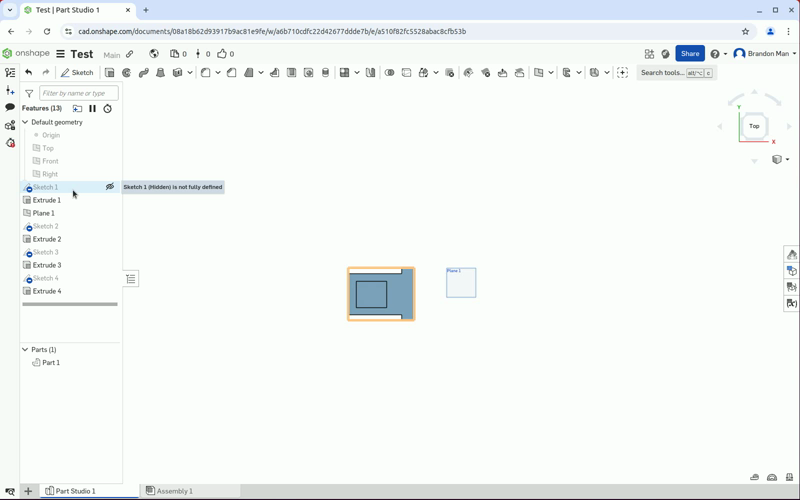
click(73, 189)
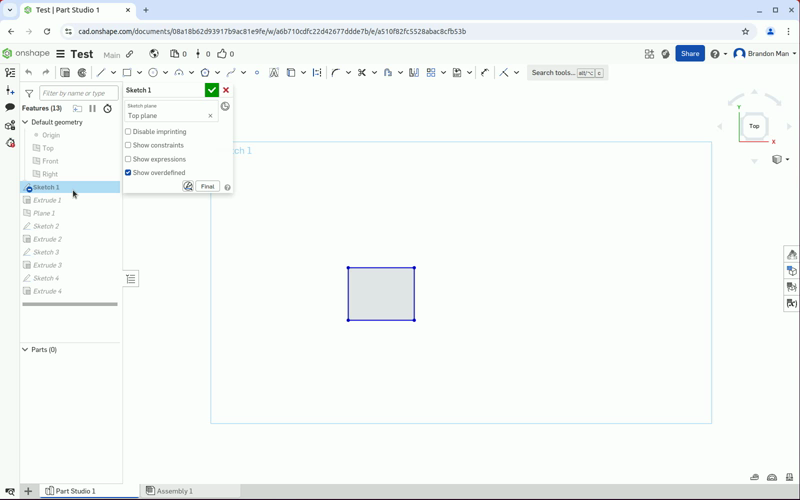
mouse_move(229, 92)
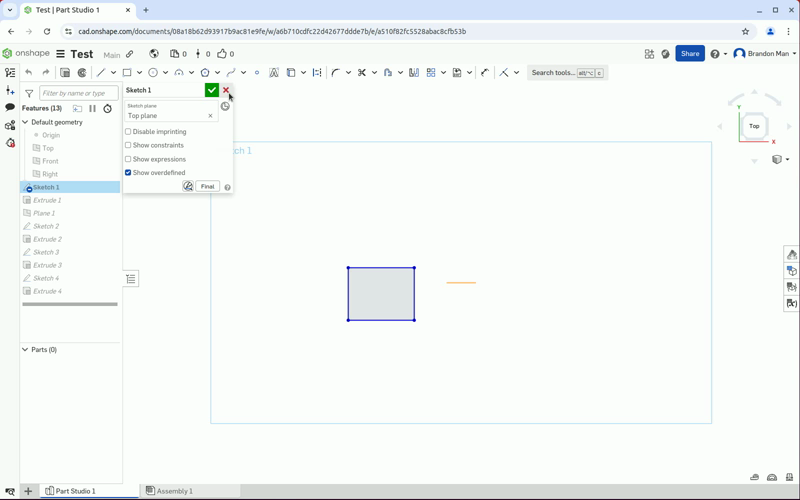
click(229, 92)
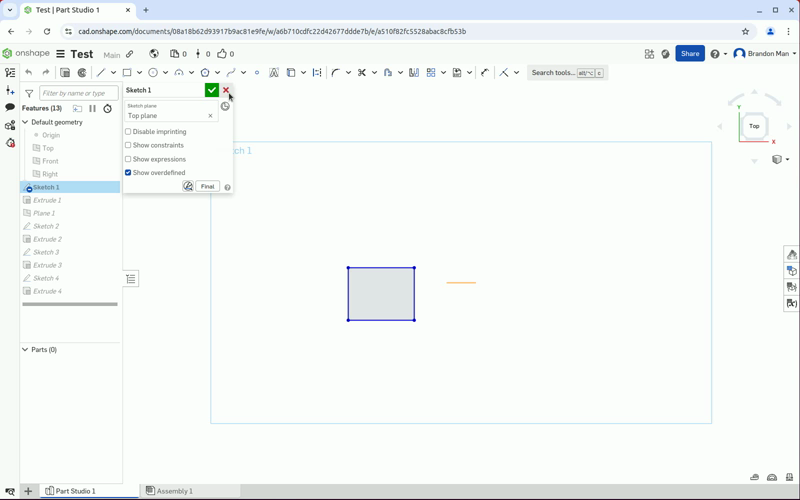
key(shift+s)
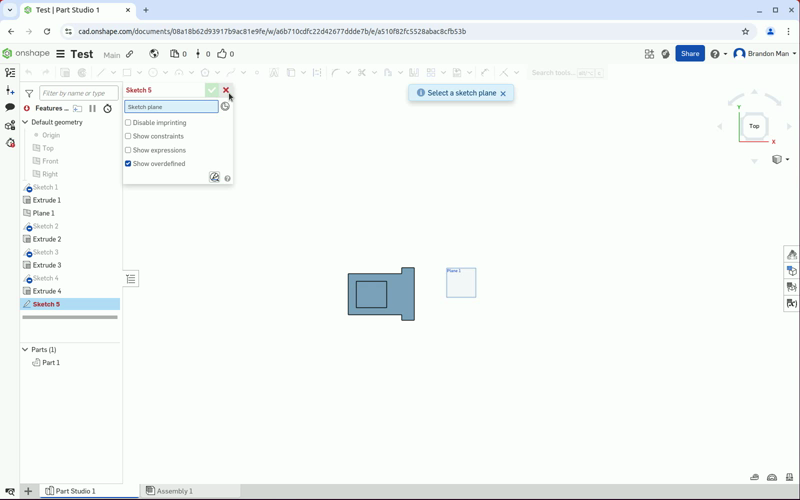
mouse_move(73, 215)
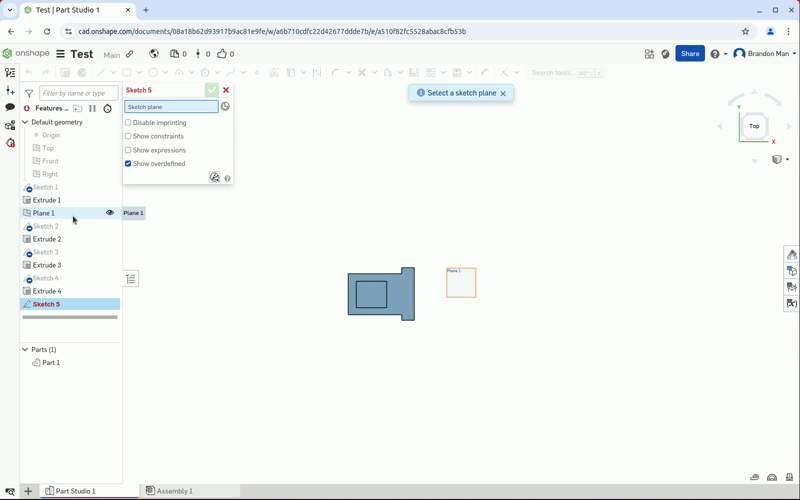
click(73, 215)
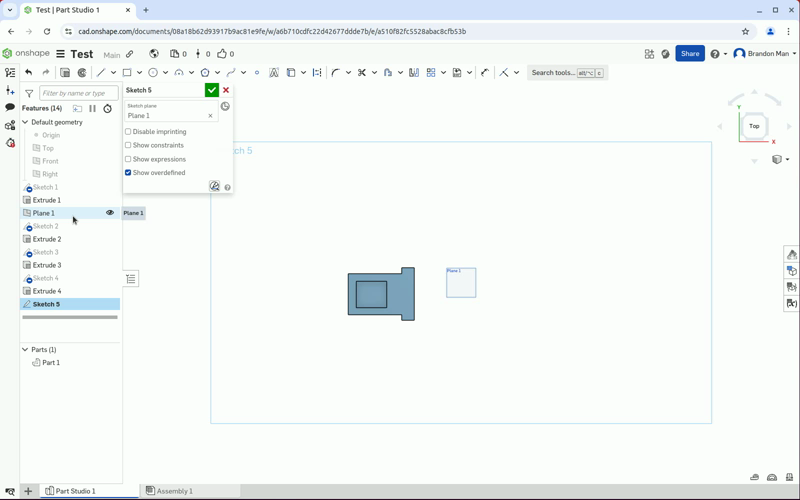
mouse_move(73, 352)
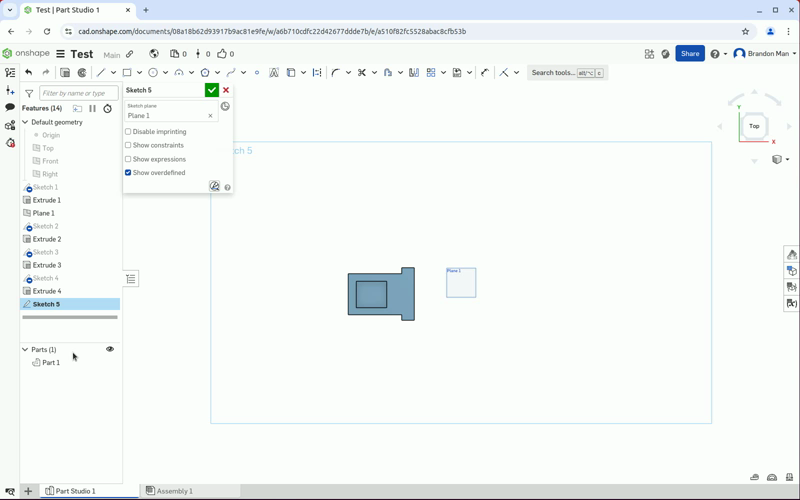
key(y)
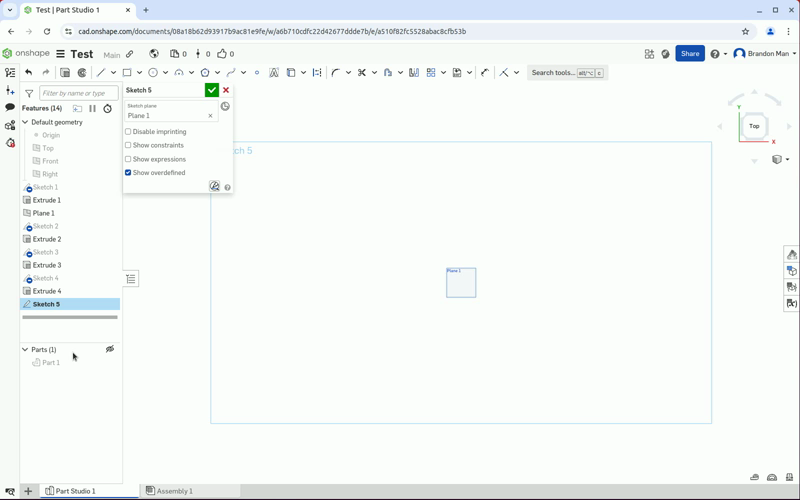
key(a)
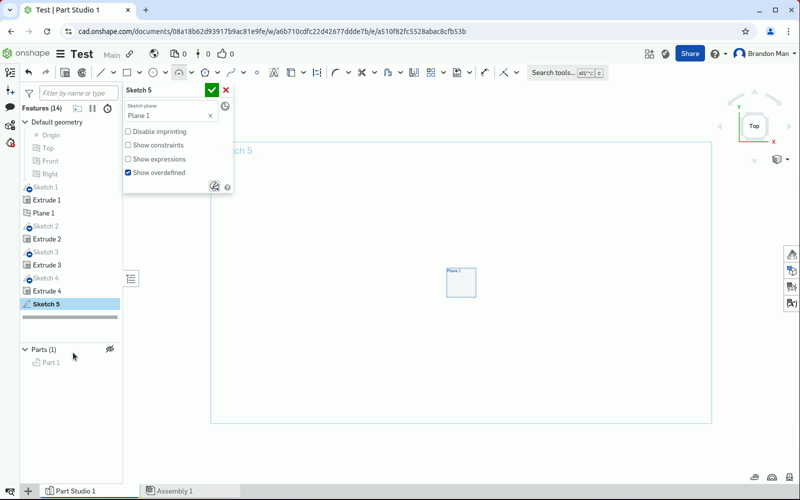
key_down(shift)
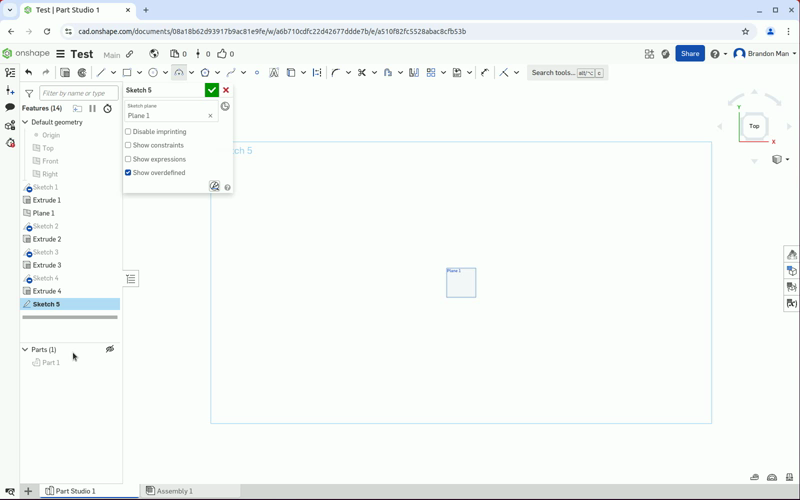
mouse_move(413, 320)
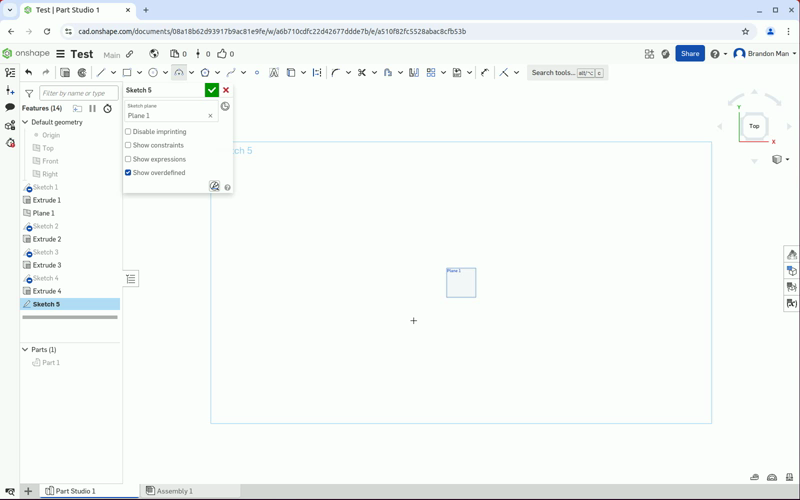
click(413, 320)
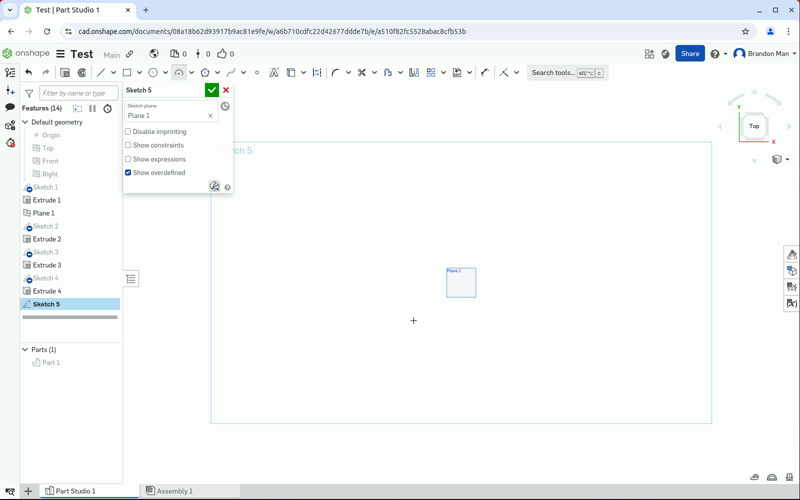
key_up(shift)
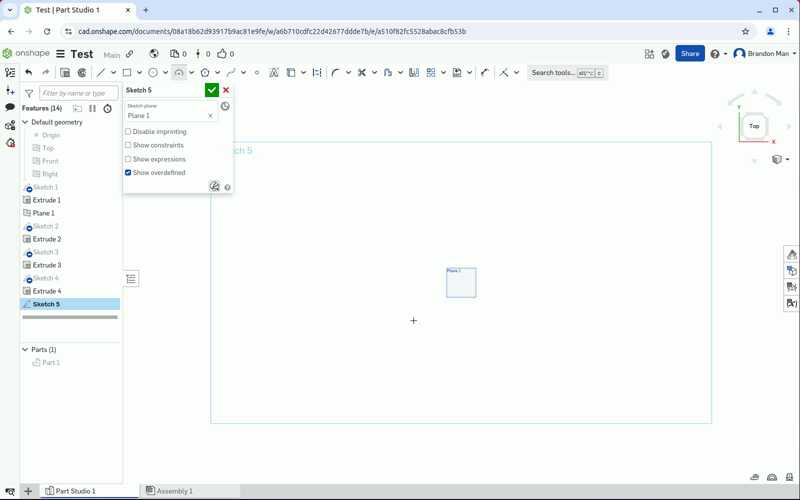
key_down(shift)
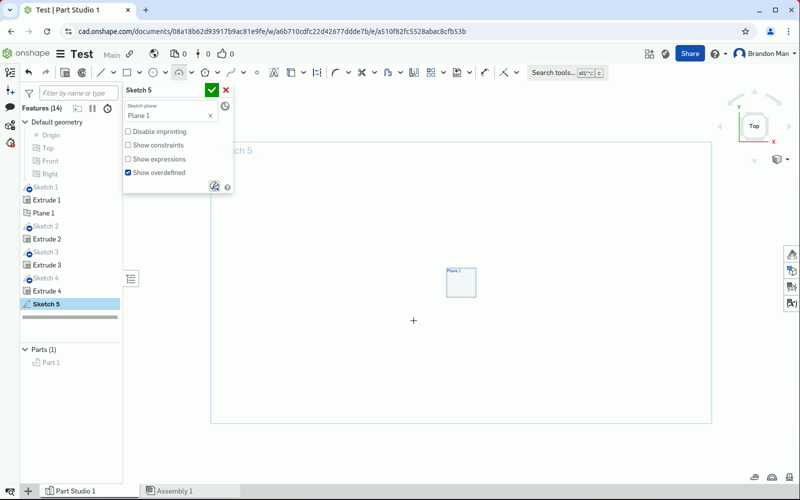
mouse_move(413, 269)
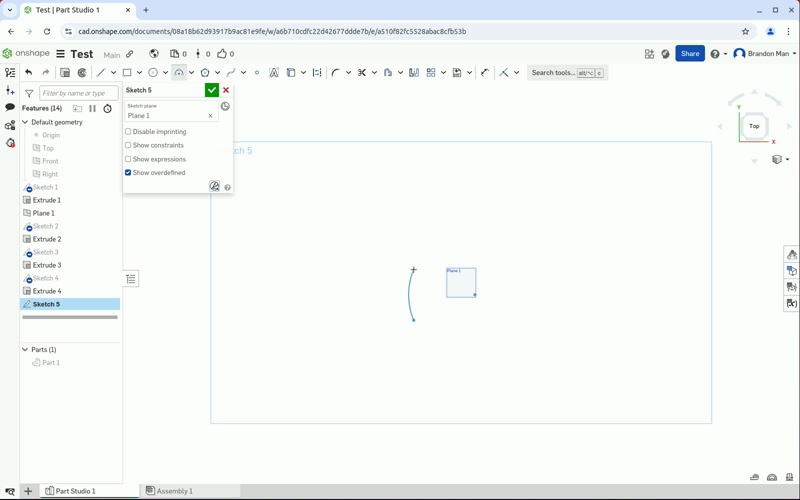
click(413, 269)
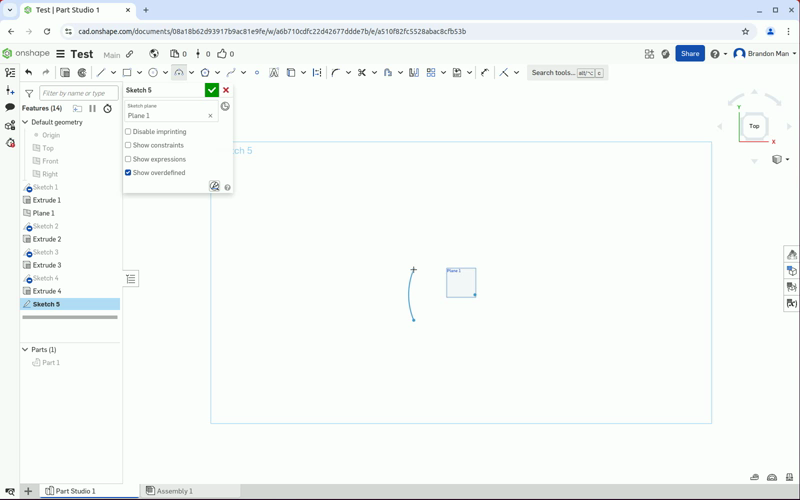
mouse_move(561, 294)
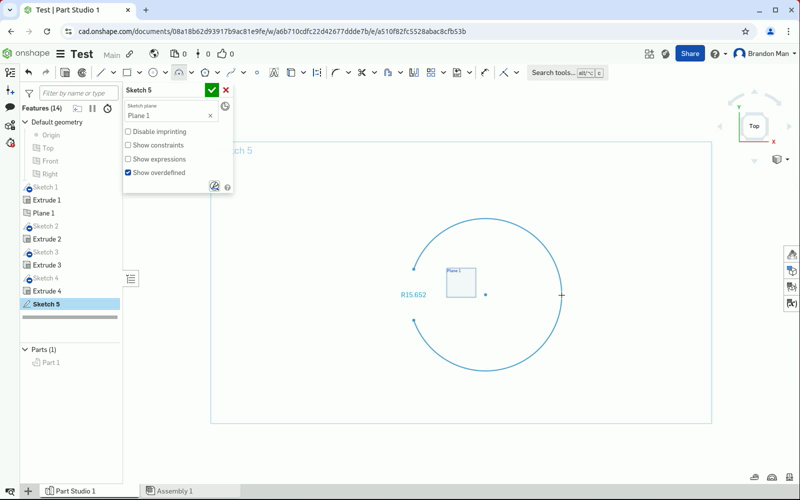
click(561, 294)
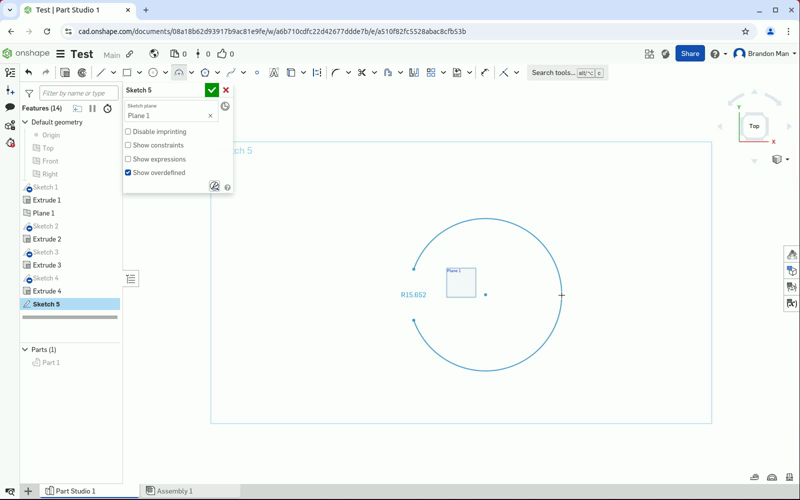
key_up(shift)
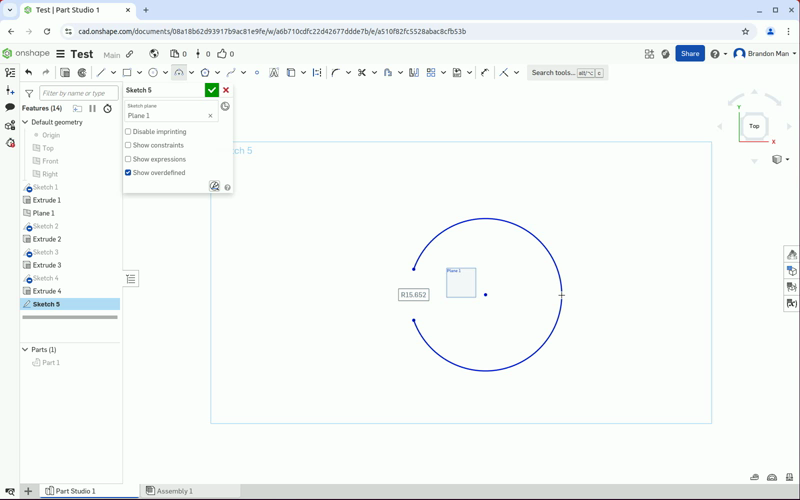
key(esc)
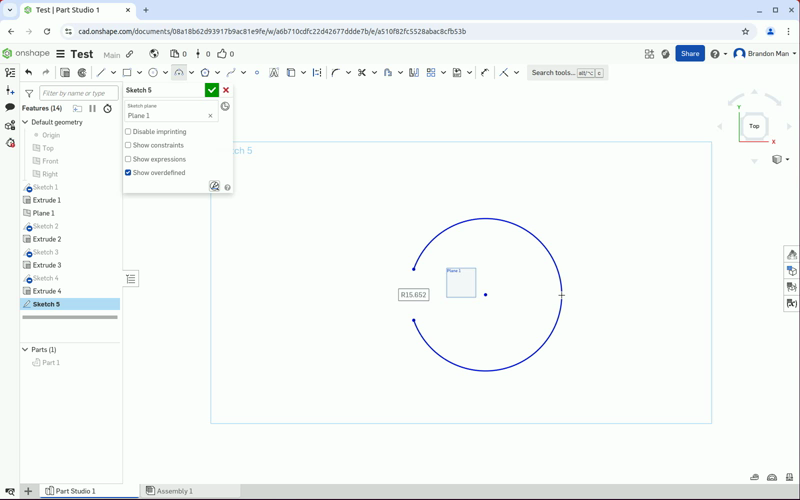
key(l)
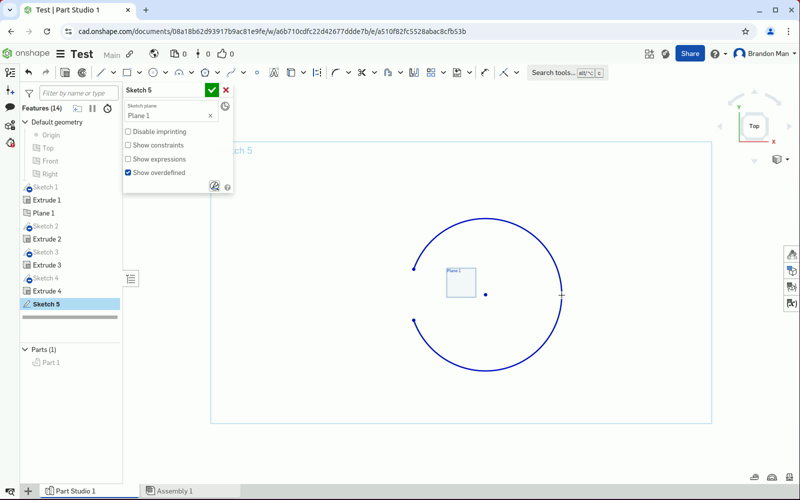
mouse_move(413, 269)
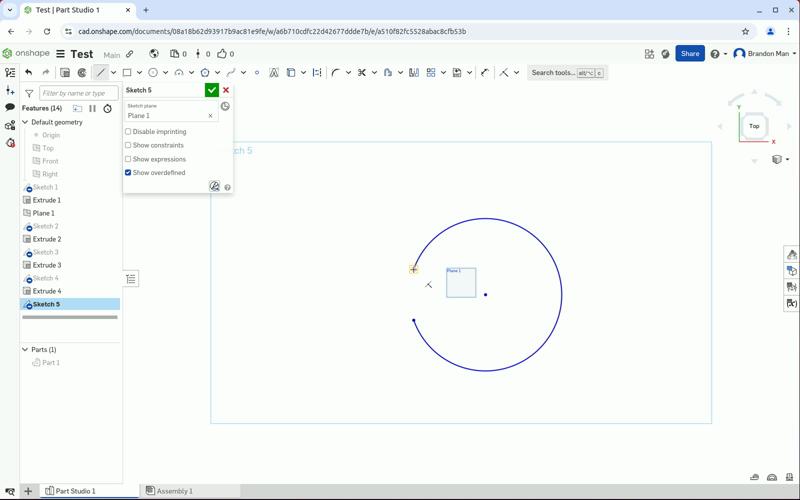
click(413, 269)
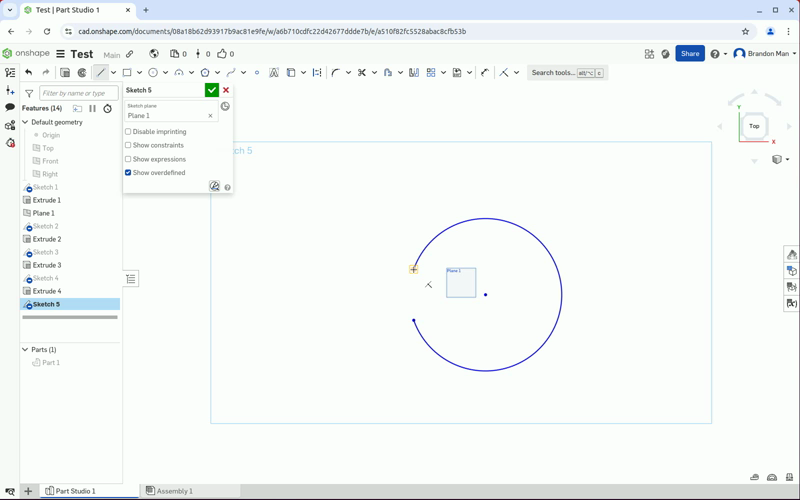
mouse_move(444, 269)
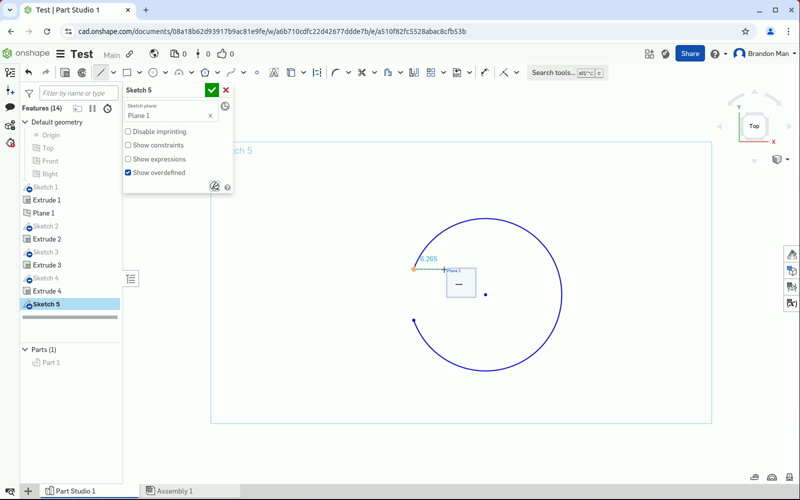
key_down(shift)
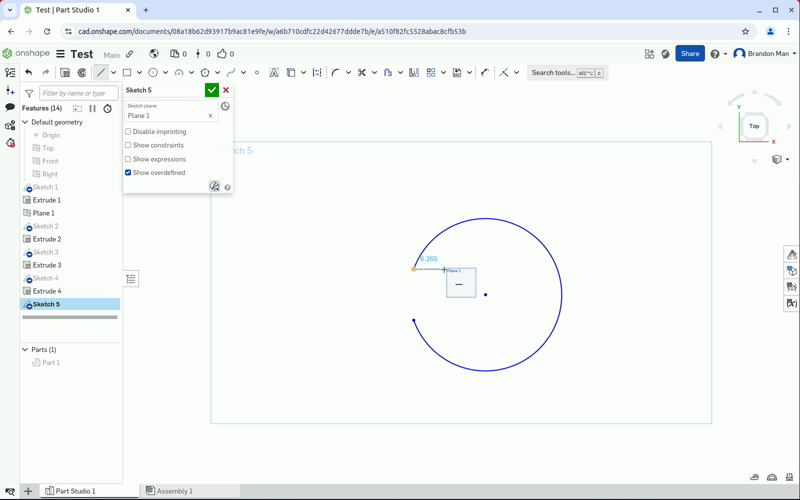
mouse_move(413, 320)
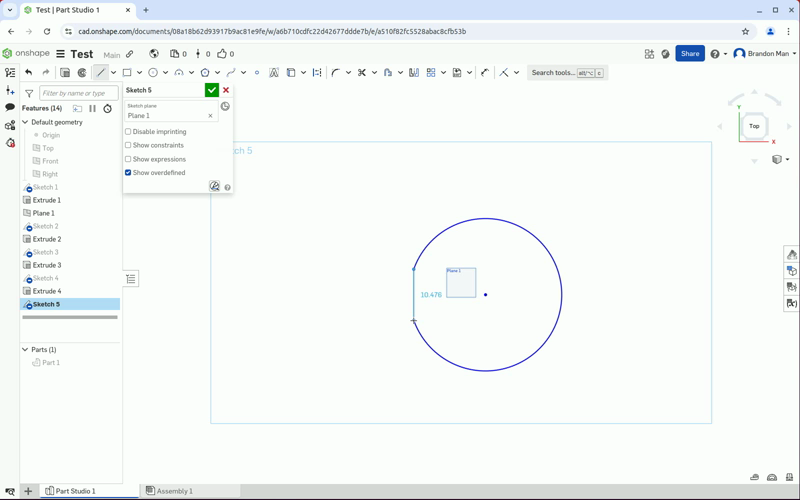
key_up(shift)
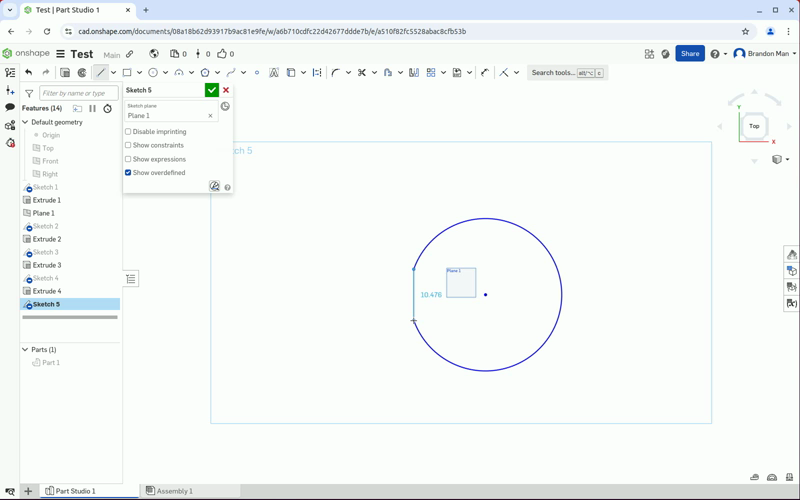
click(413, 320)
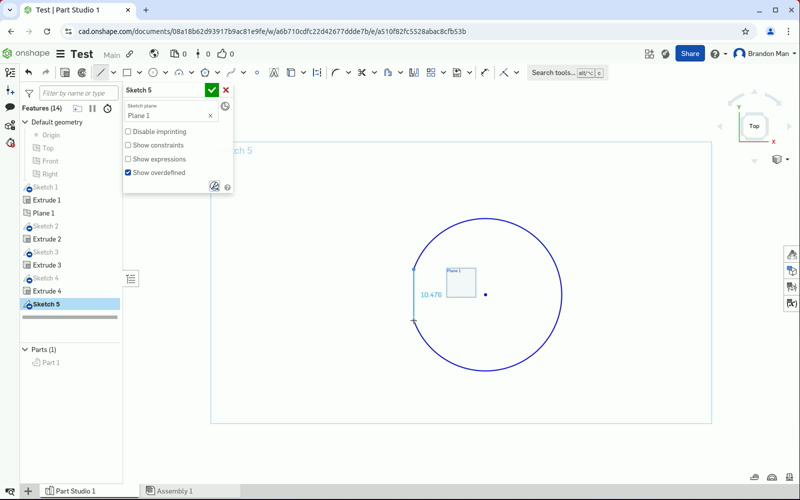
key(esc)
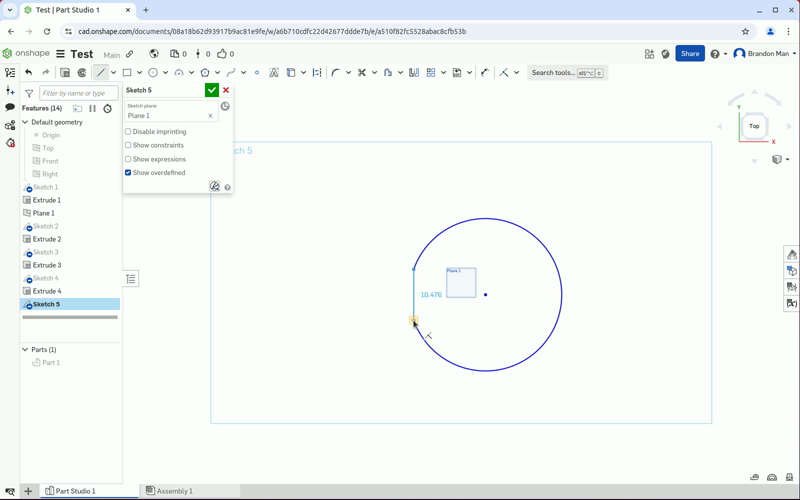
mouse_move(531, 313)
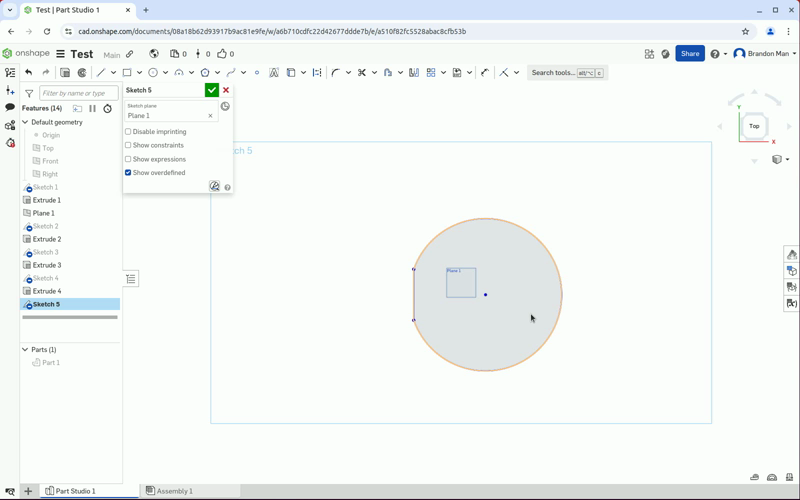
click(531, 313)
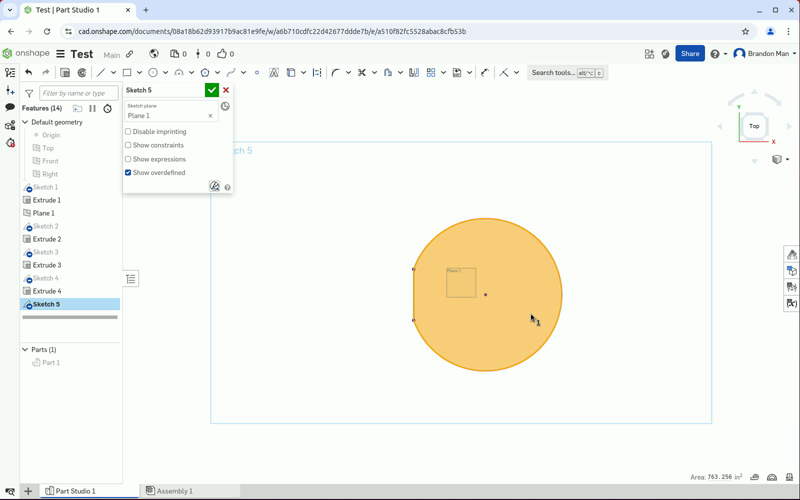
mouse_move(73, 352)
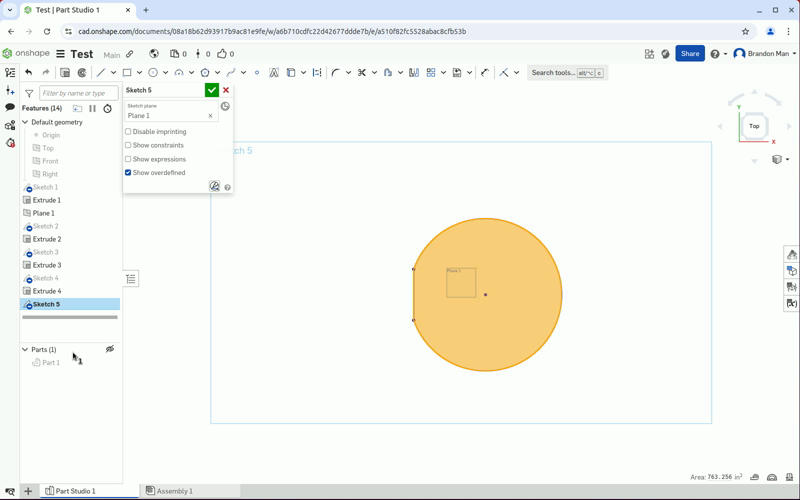
key(shift+y)
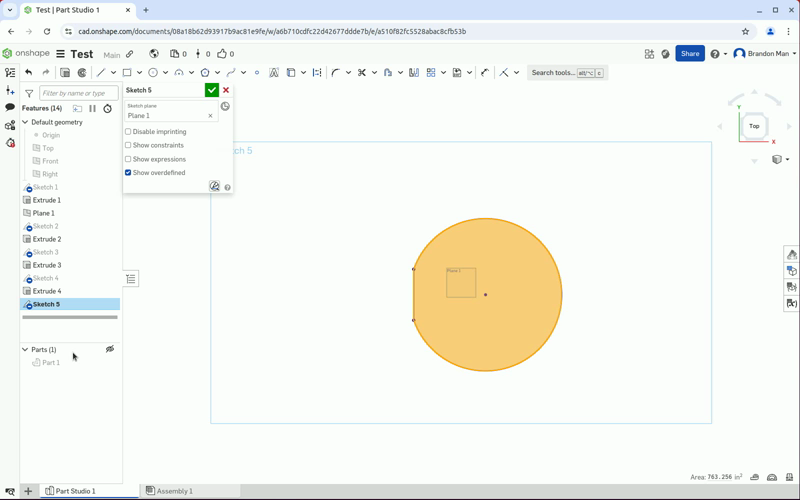
key(shift+e)
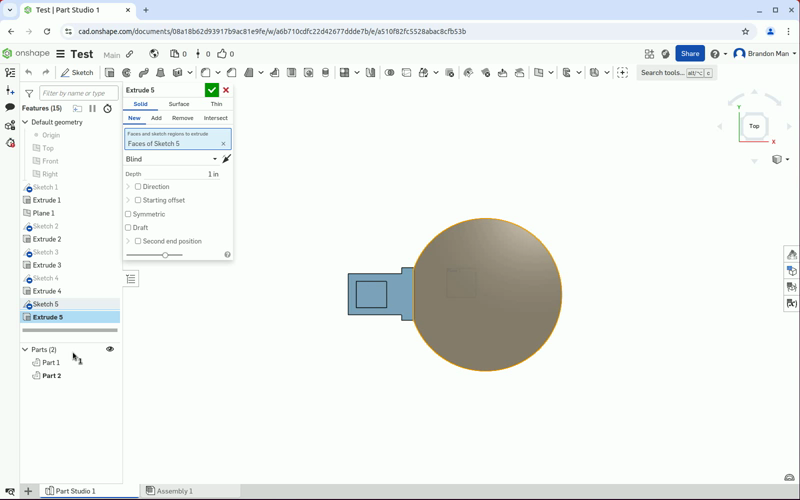
mouse_move(143, 106)
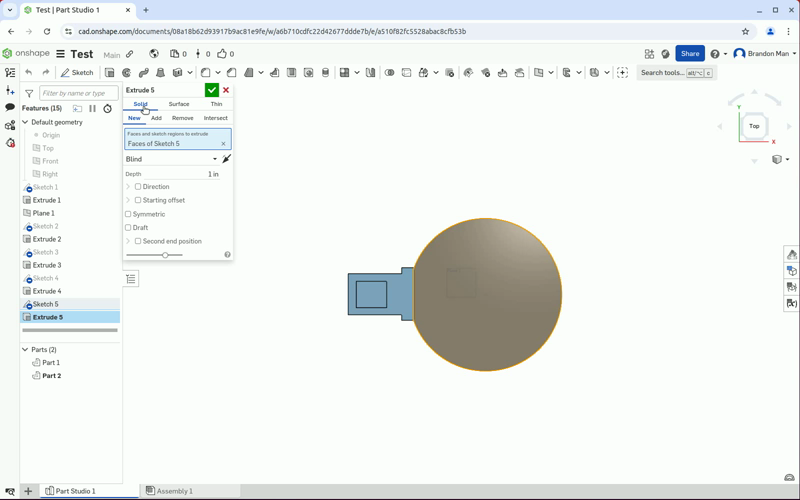
click(143, 106)
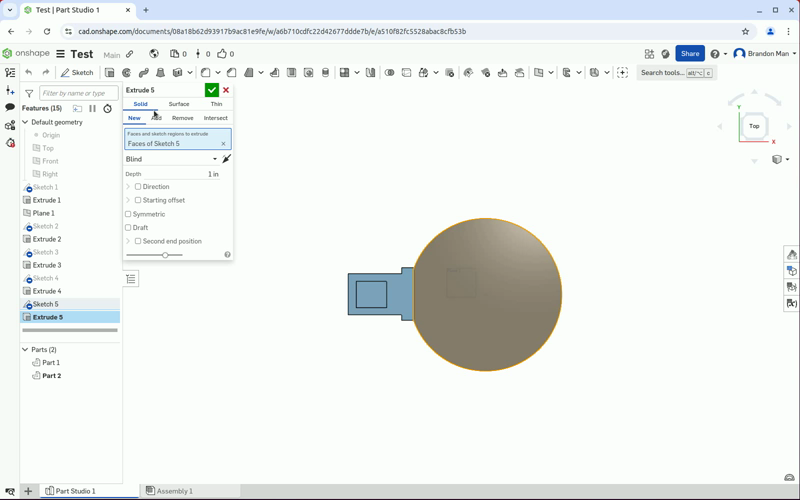
mouse_move(186, 120)
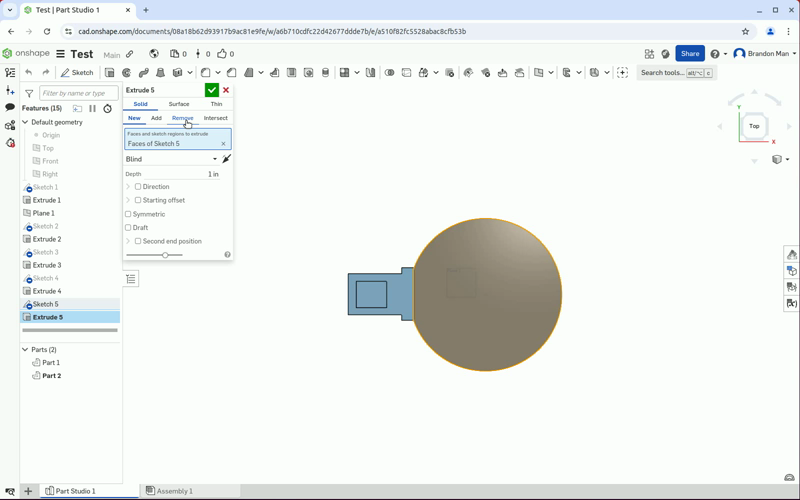
click(186, 120)
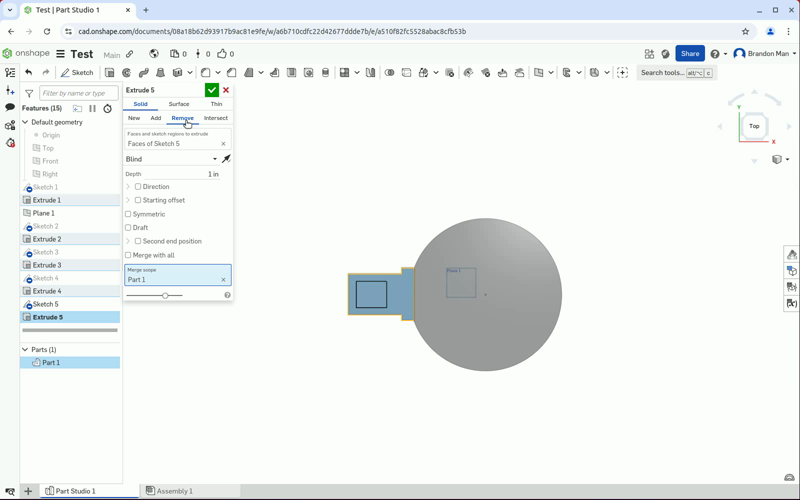
key(tab, 4)
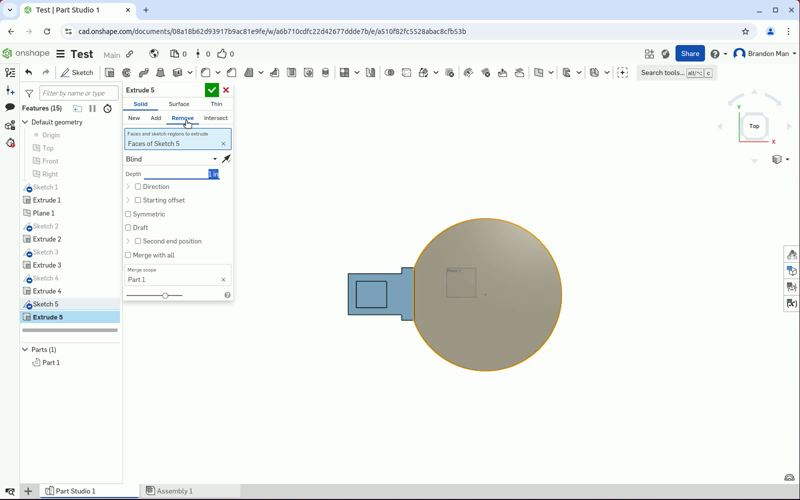
text(13.48)
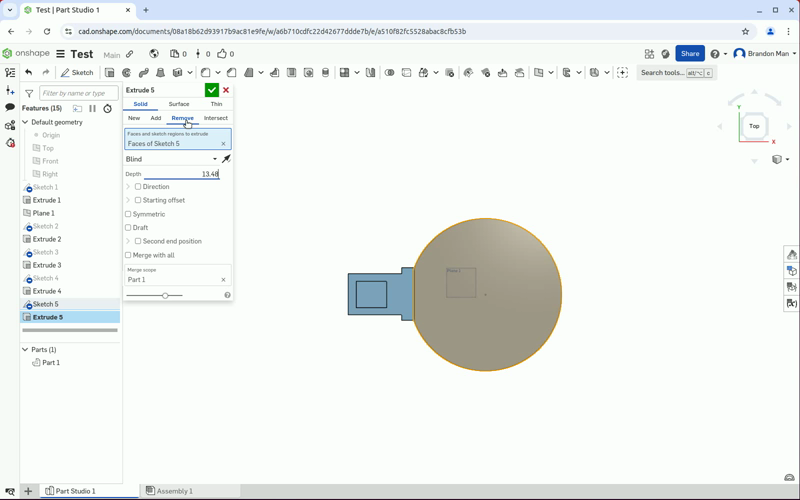
key(tab, 6)
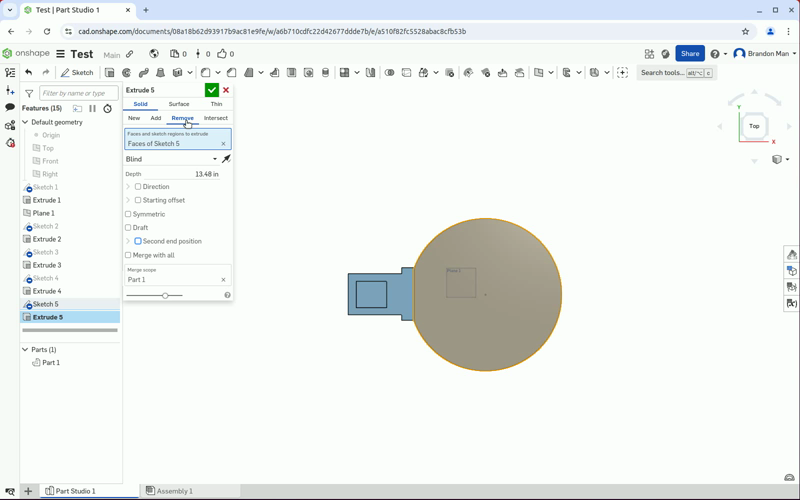
key(space)
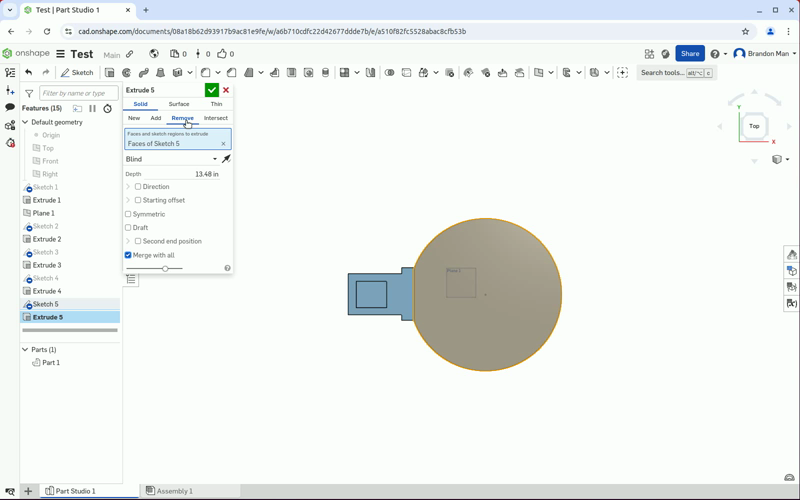
key(enter)
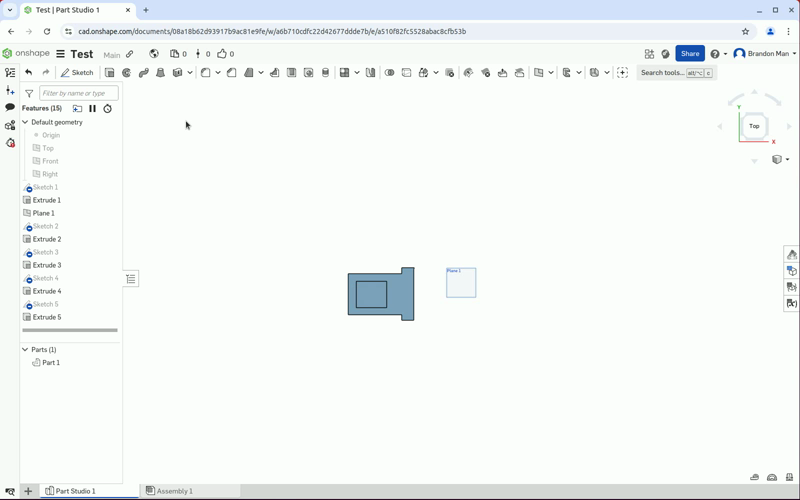
key(shift+h)
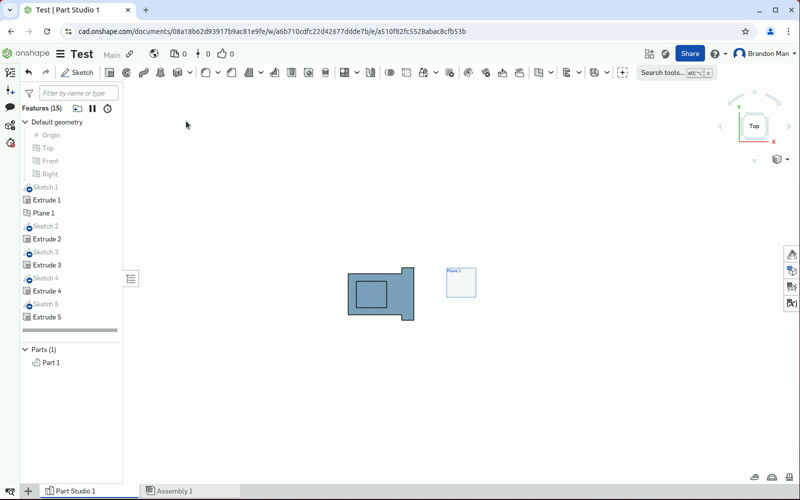
key(shift+h)
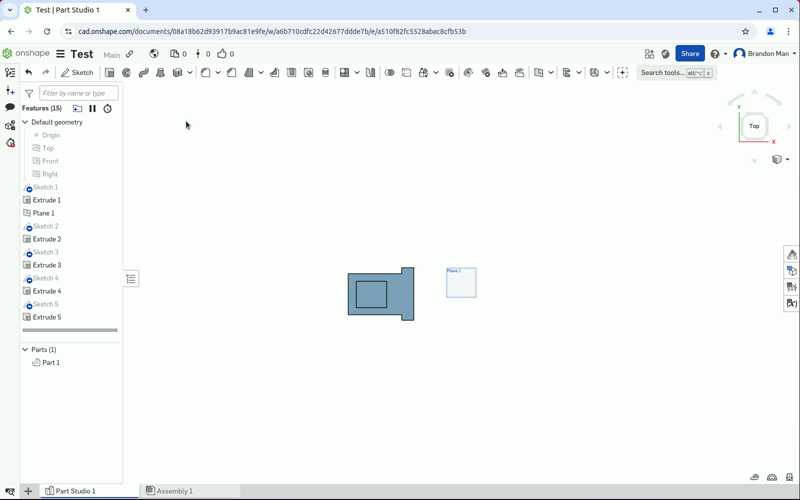
mouse_move(73, 189)
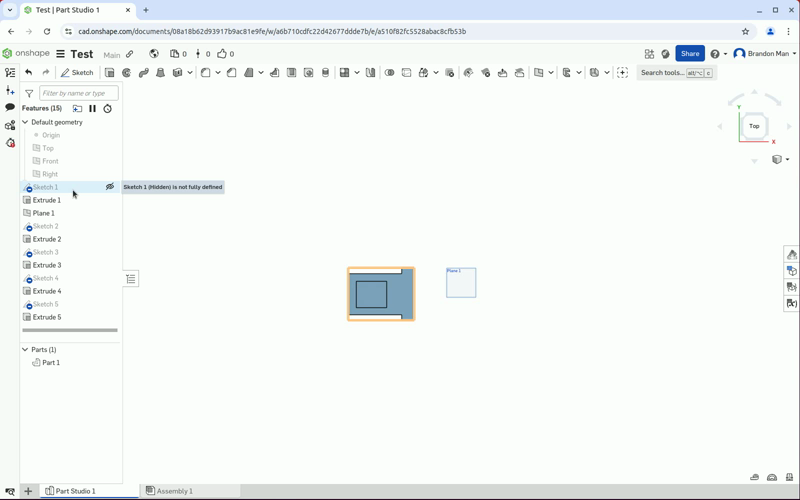
click(73, 189)
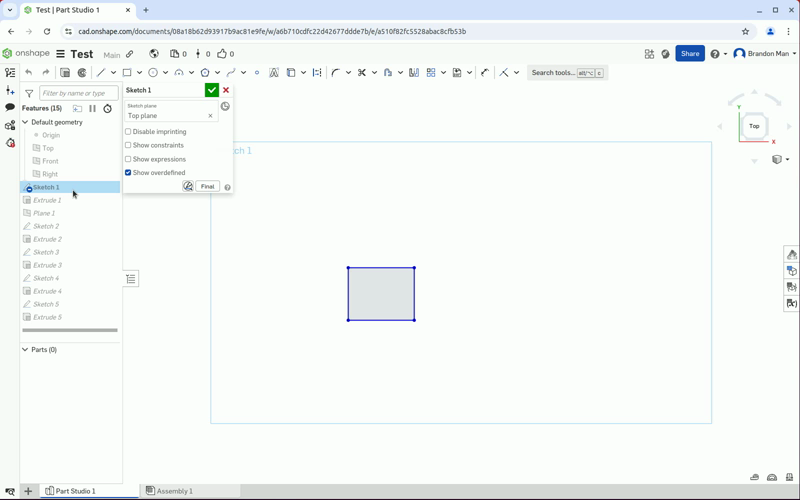
mouse_move(229, 92)
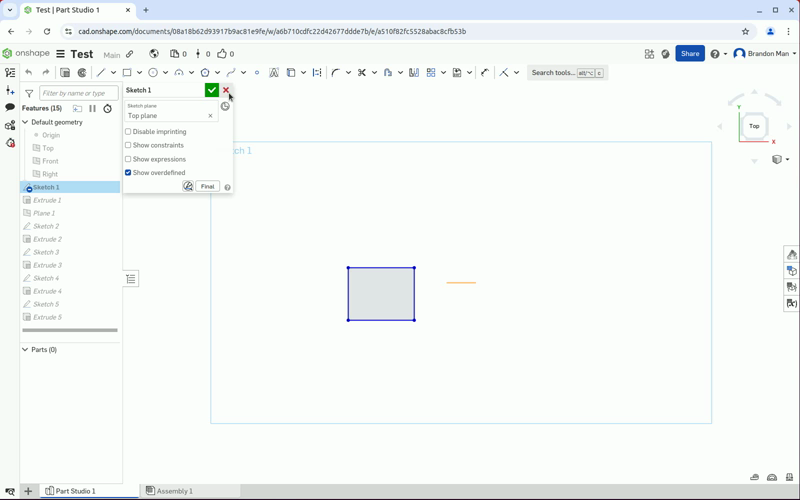
click(229, 92)
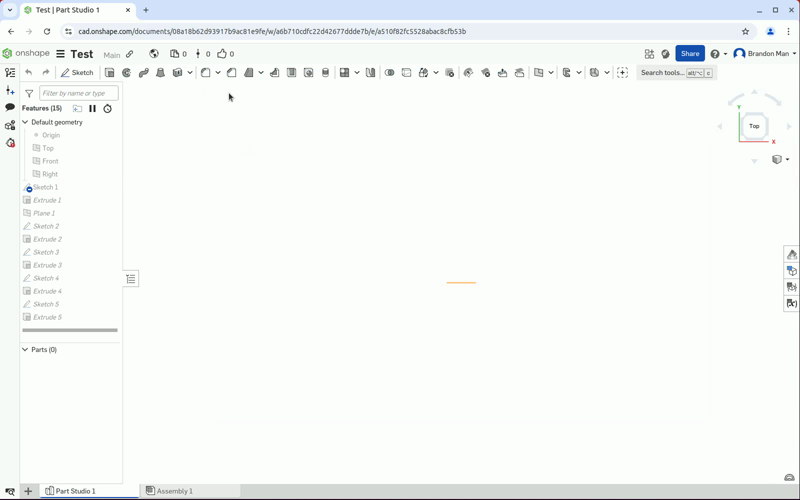
key(shift+s)
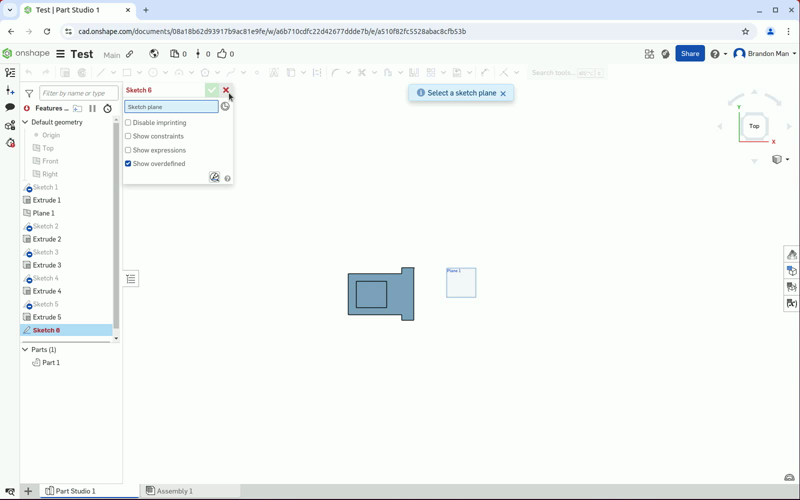
mouse_move(69, 215)
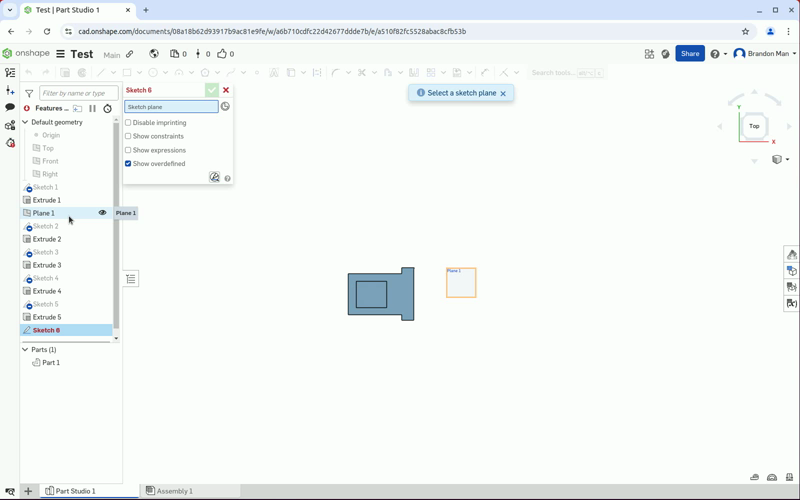
click(69, 215)
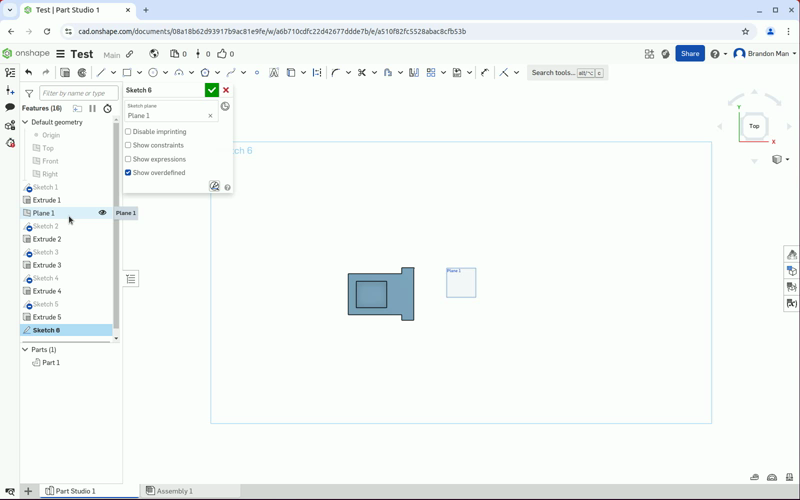
mouse_move(73, 352)
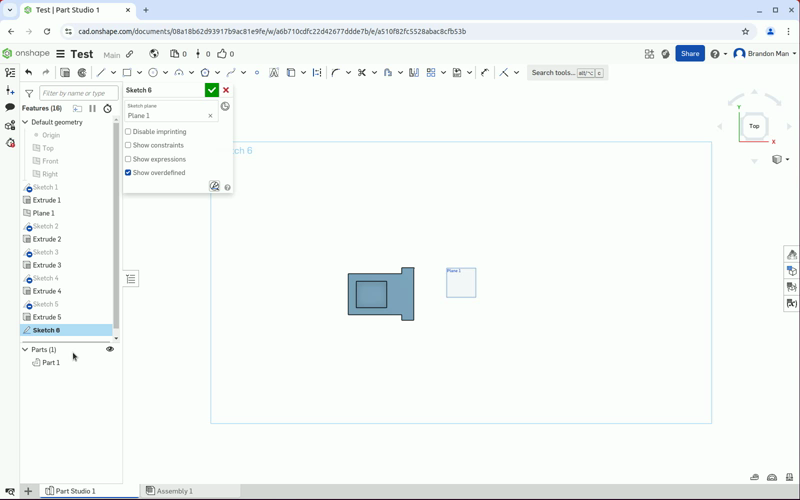
key(y)
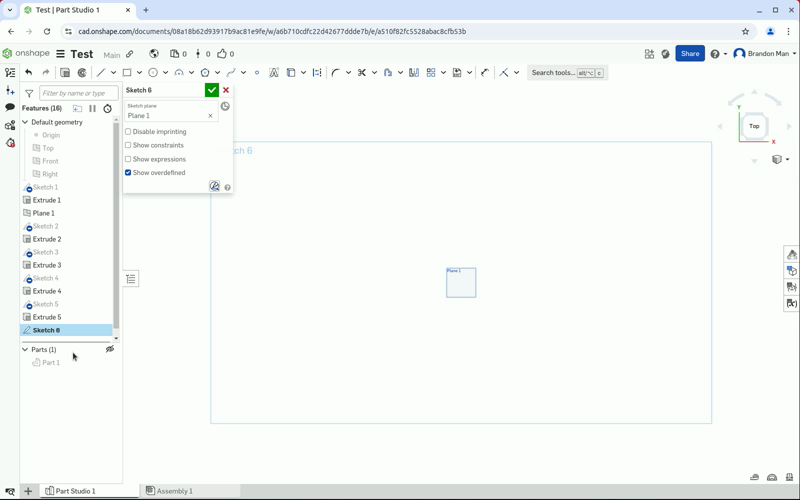
key(l)
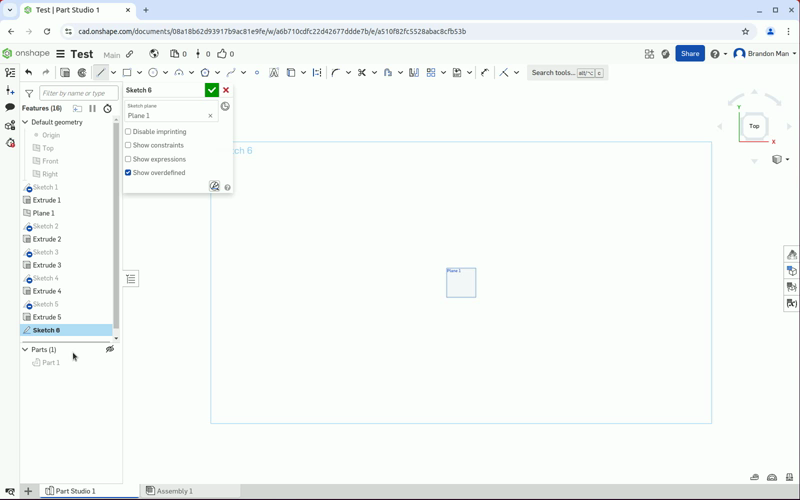
key_down(shift)
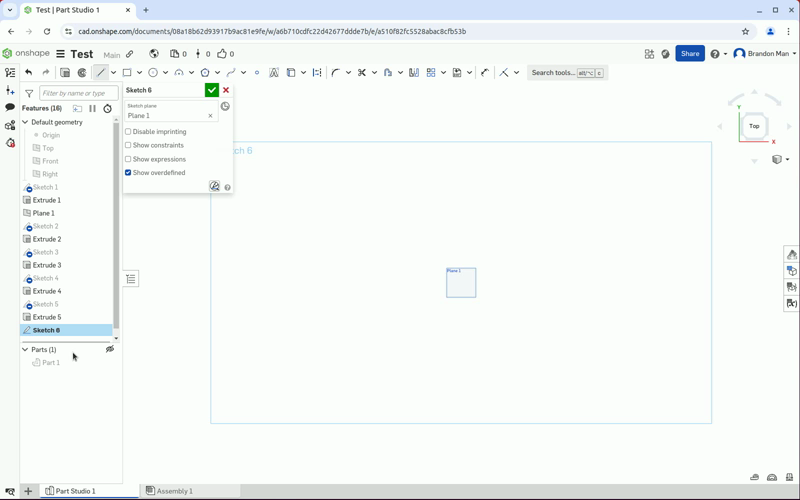
mouse_move(413, 320)
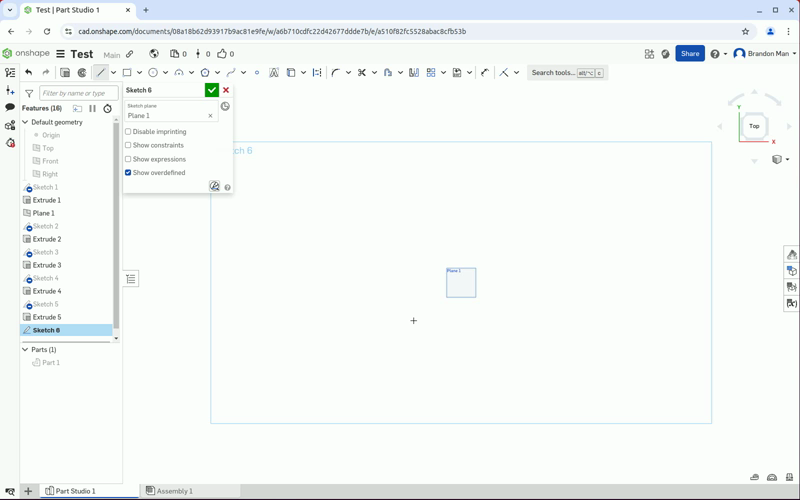
click(413, 320)
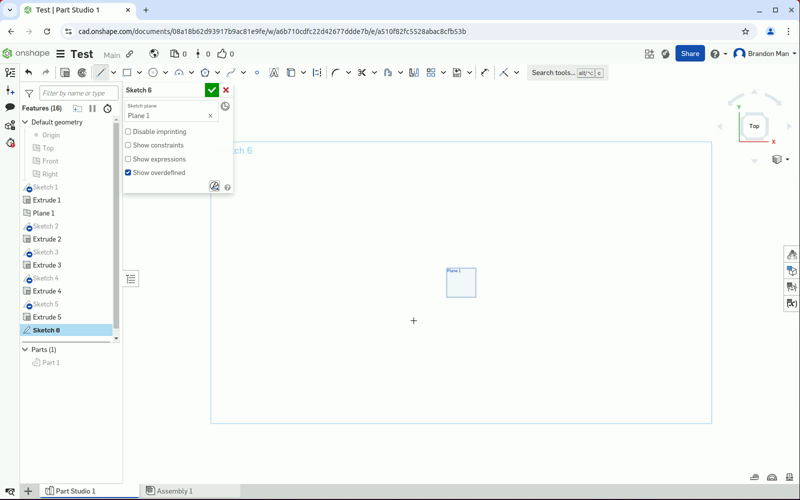
key_up(shift)
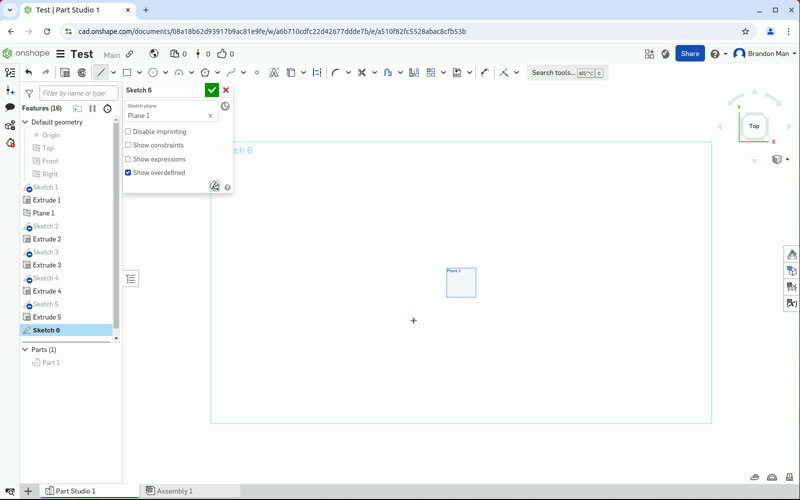
key_down(shift)
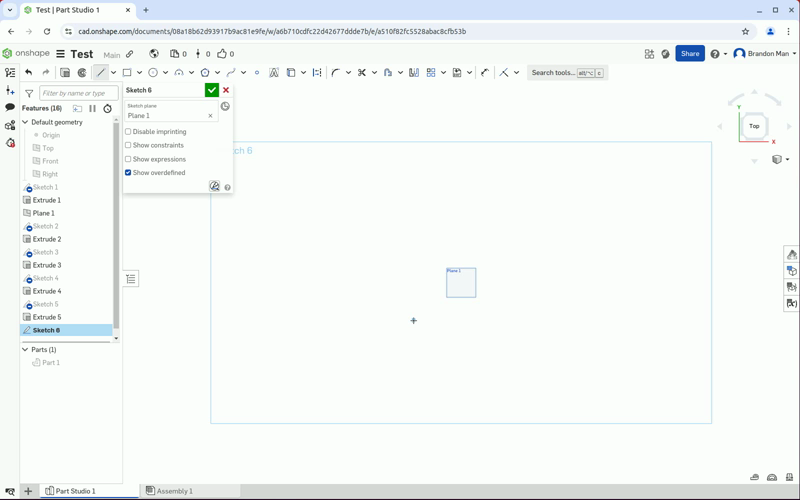
mouse_move(444, 320)
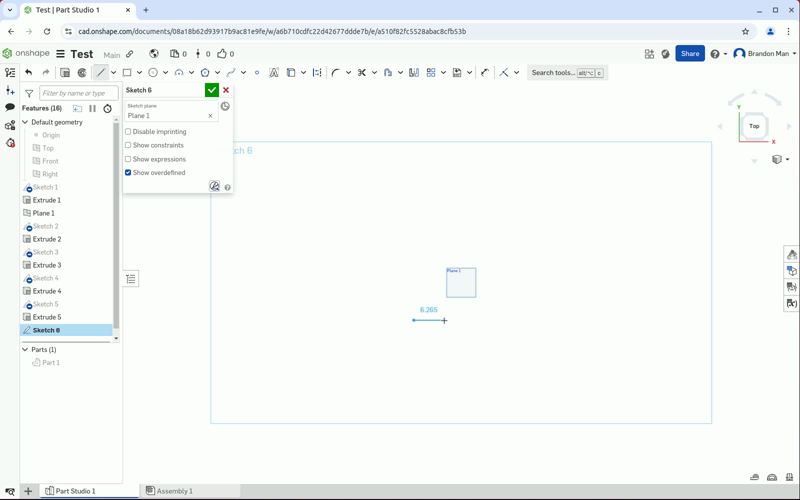
mouse_move(413, 268)
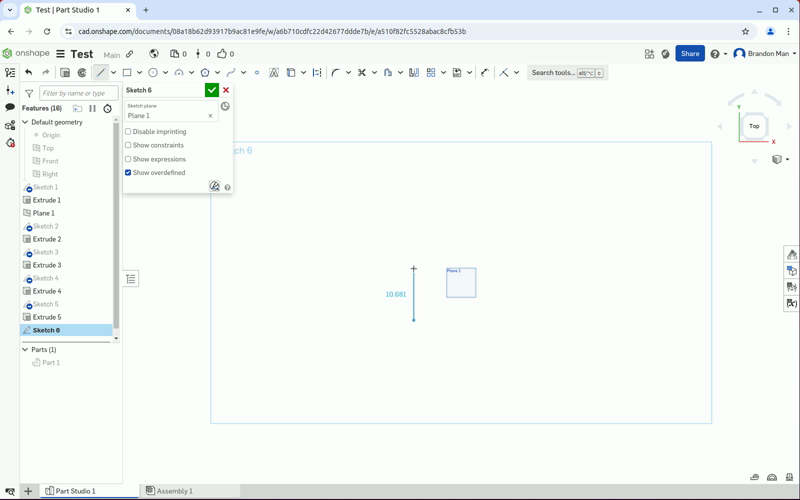
click(413, 268)
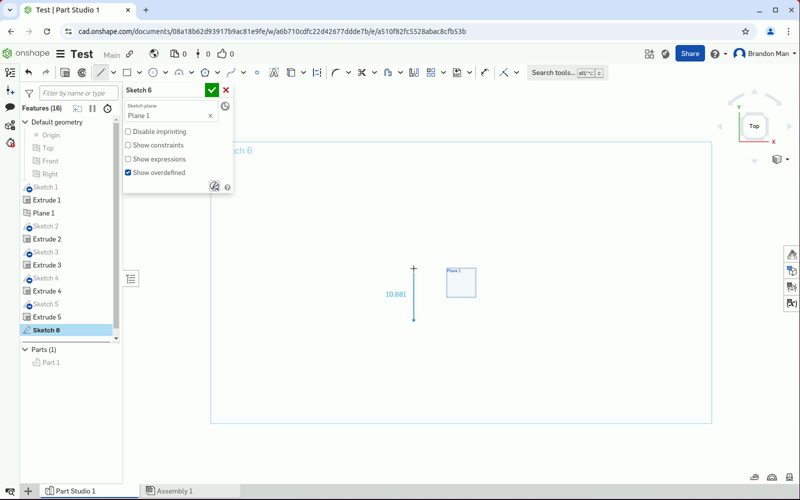
key_up(shift)
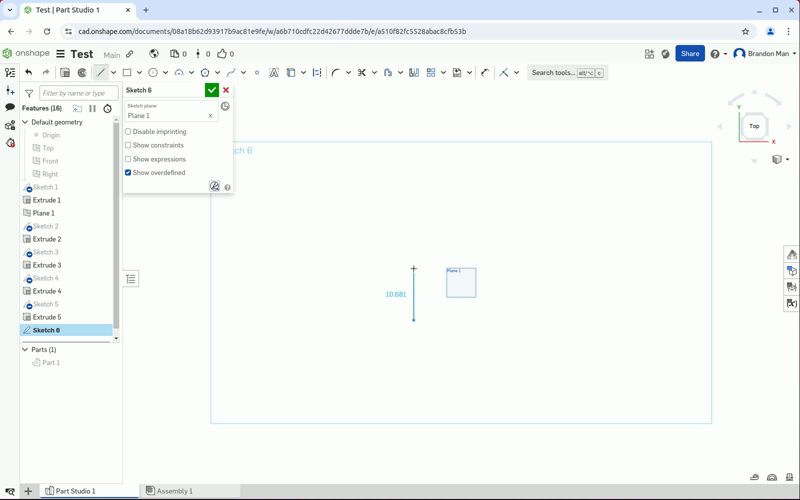
key(esc)
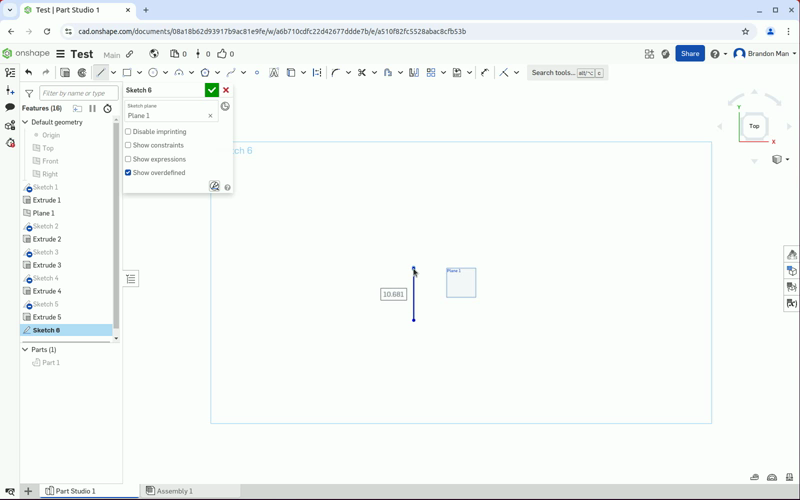
key(a)
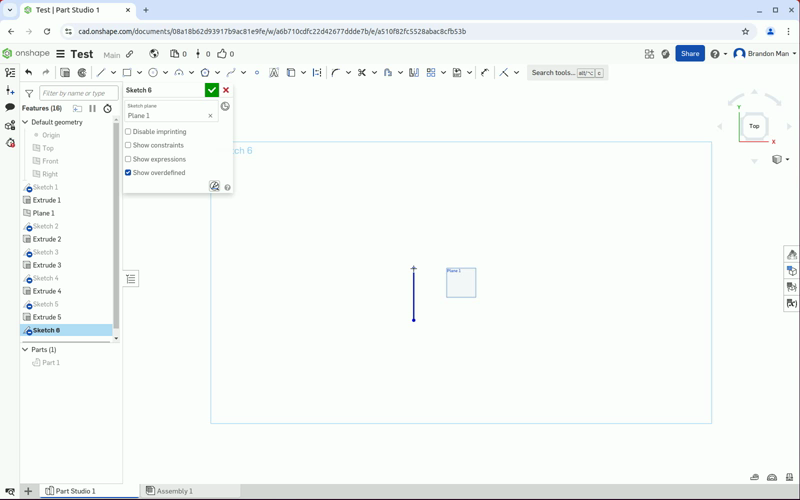
mouse_move(413, 268)
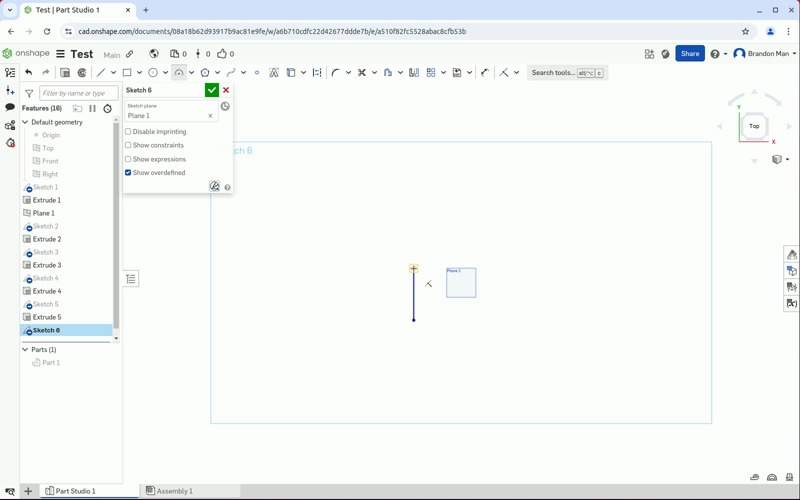
click(413, 268)
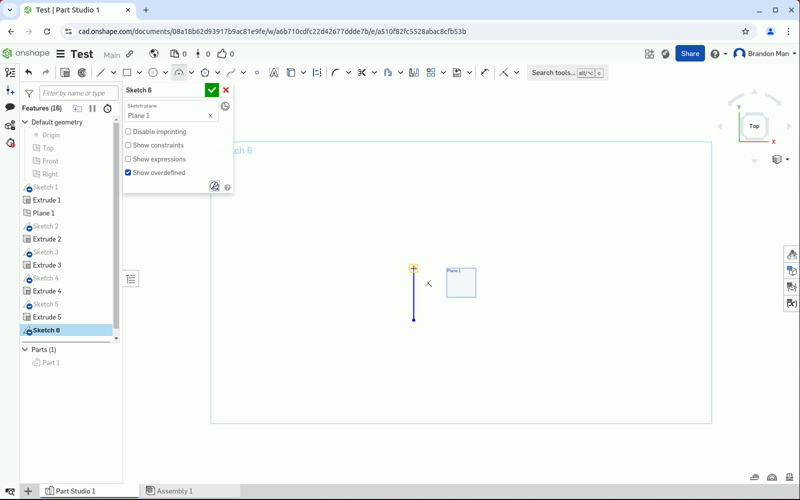
mouse_move(413, 320)
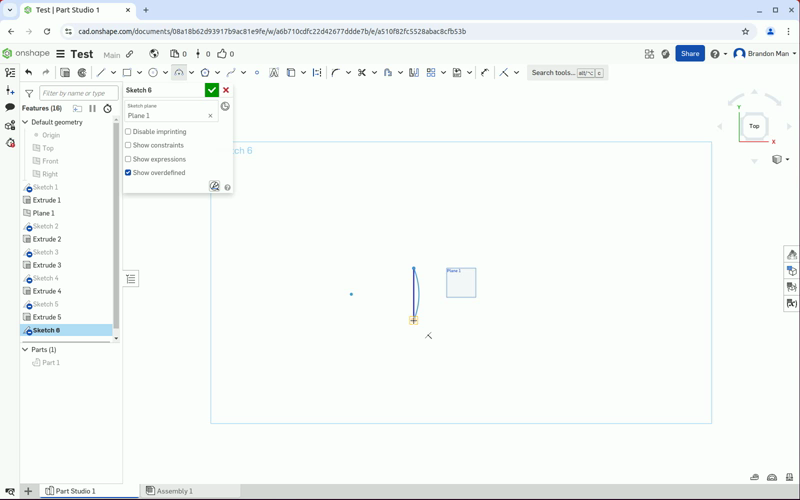
click(413, 320)
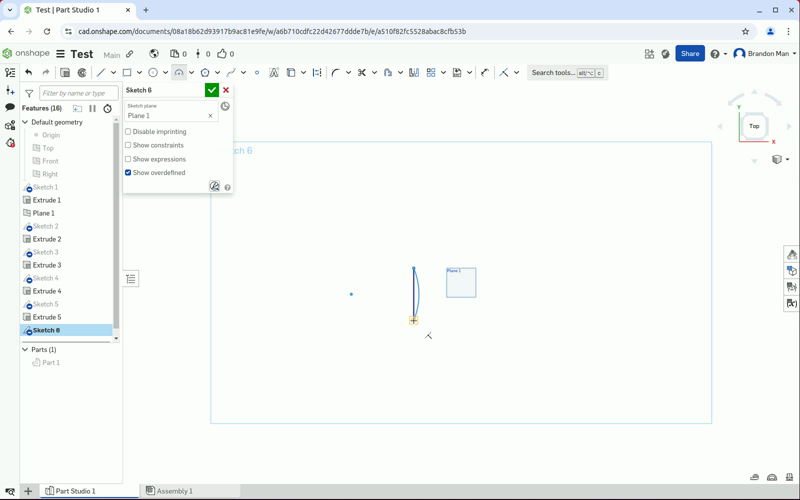
key_down(shift)
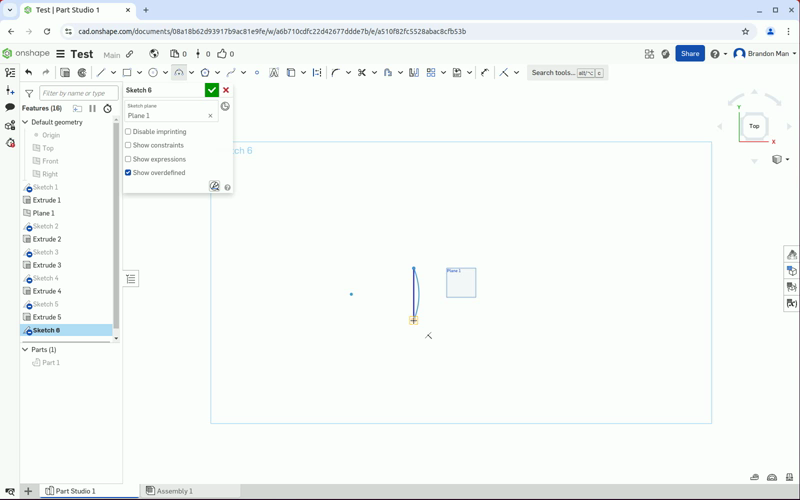
mouse_move(409, 294)
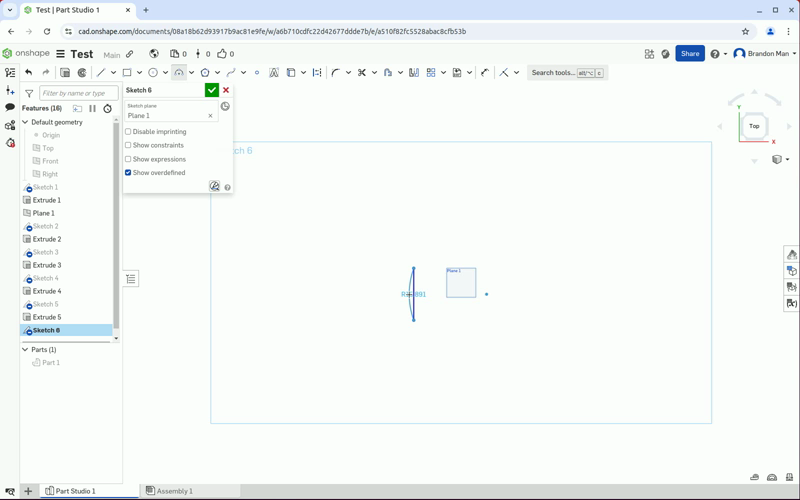
click(409, 294)
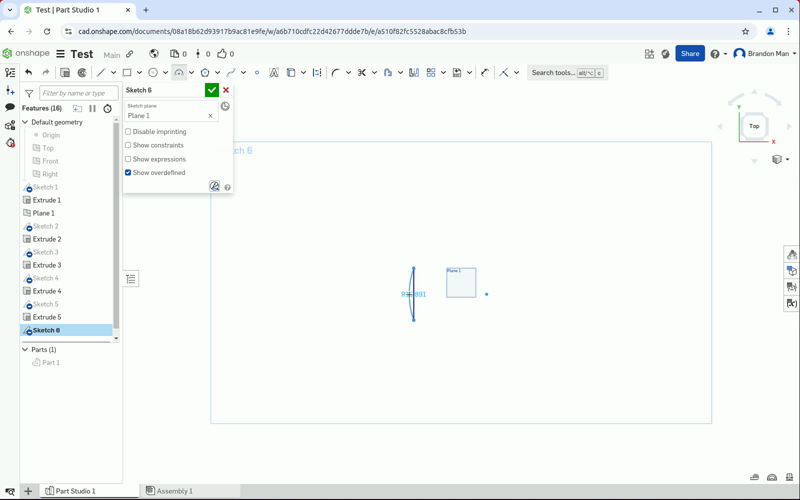
key_up(shift)
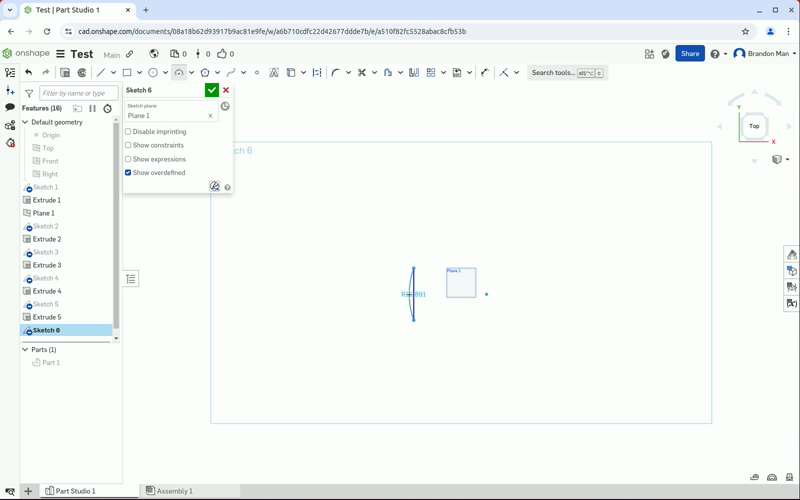
key(esc)
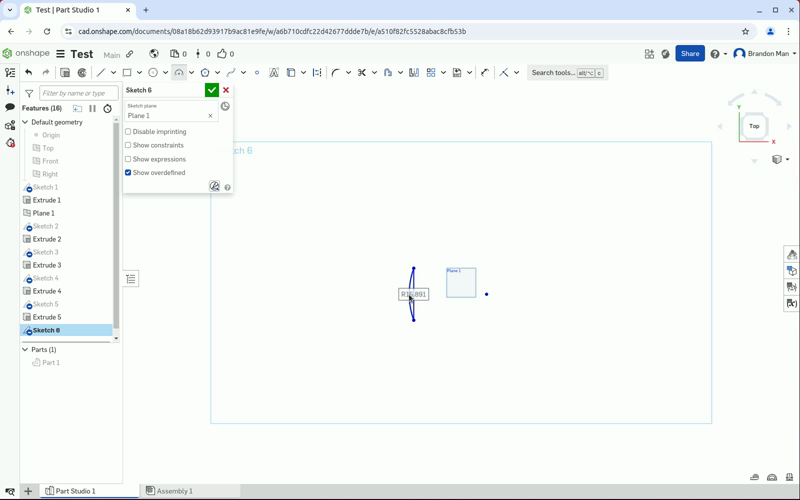
mouse_move(411, 298)
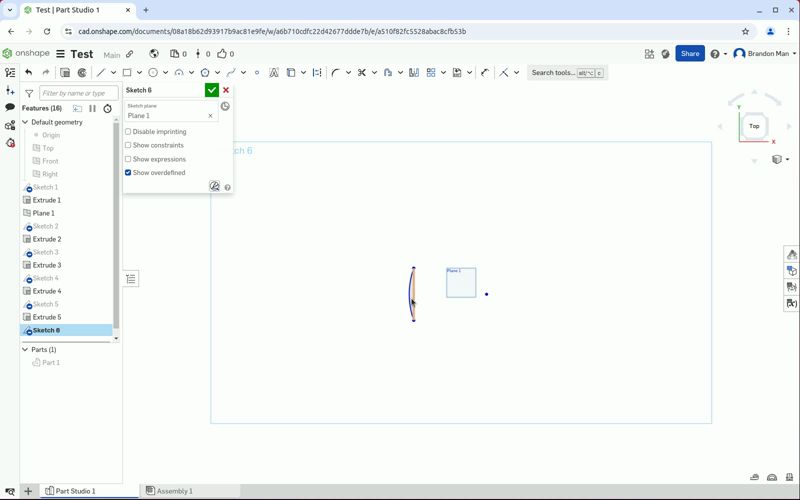
scroll(6)
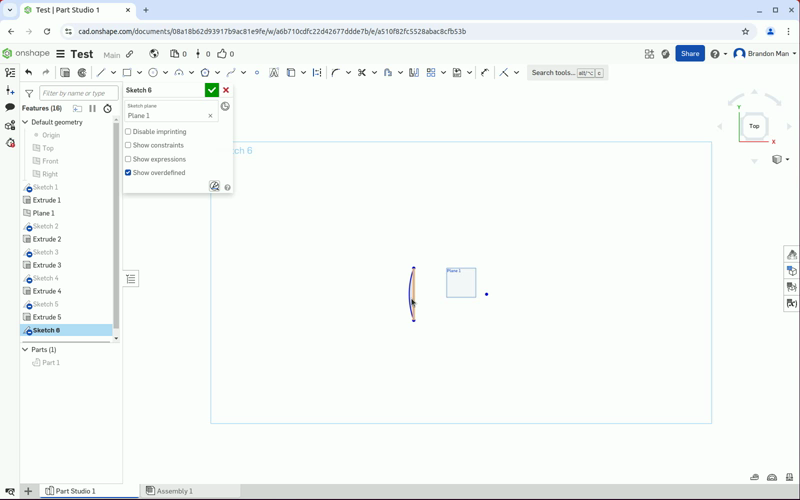
scroll(6)
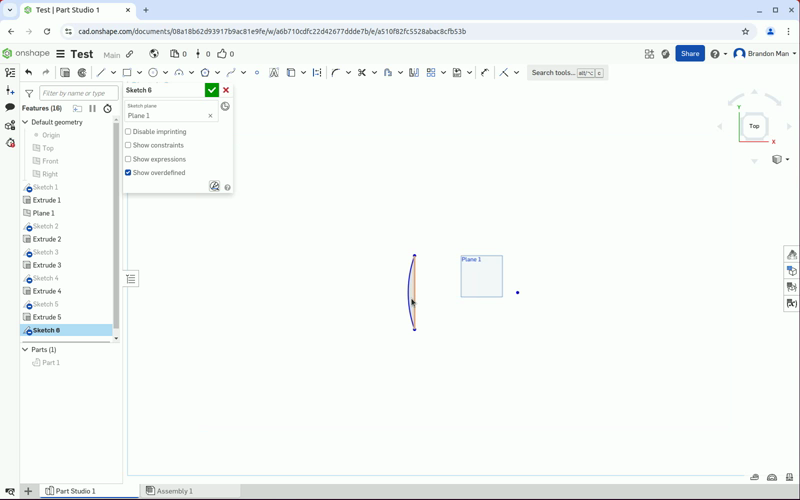
scroll(6)
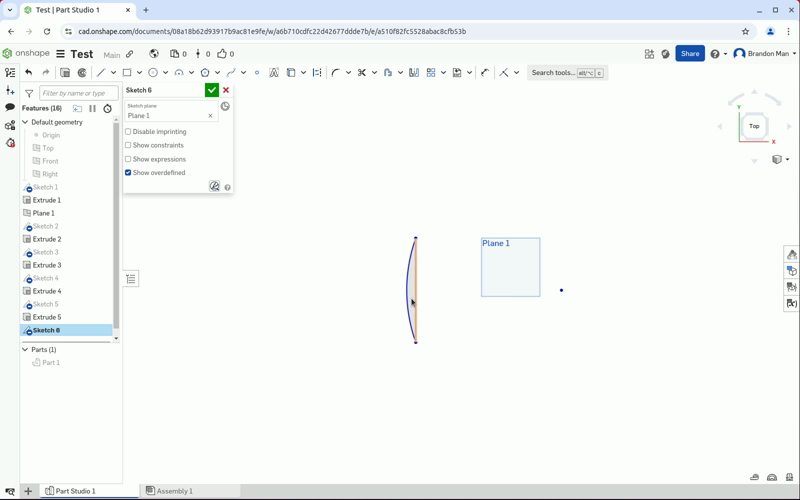
scroll(6)
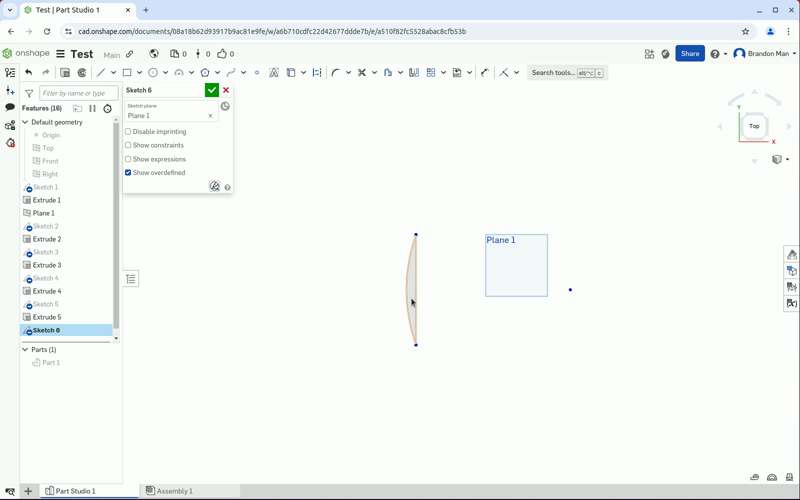
scroll(6)
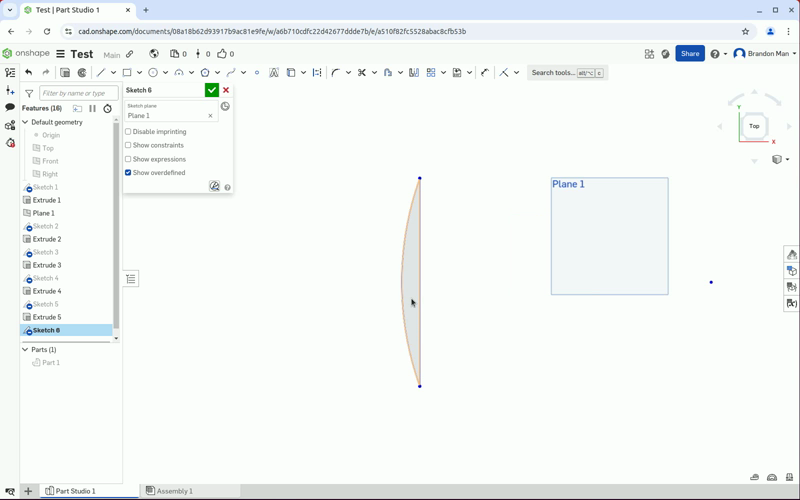
scroll(6)
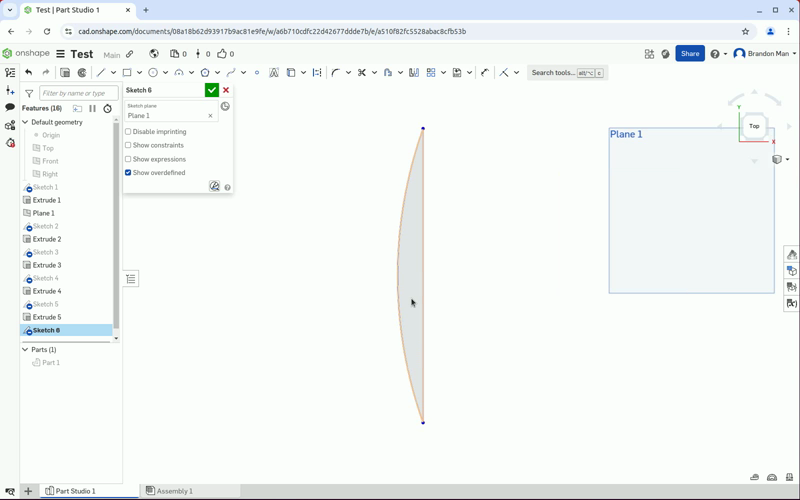
scroll(6)
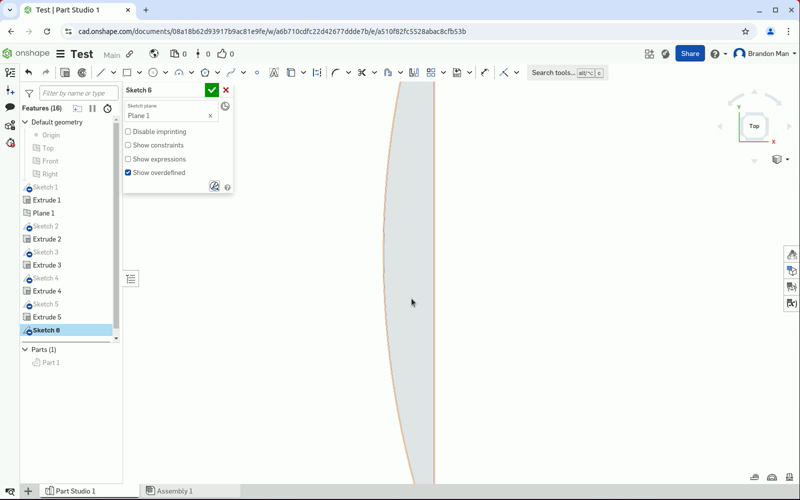
click(411, 298)
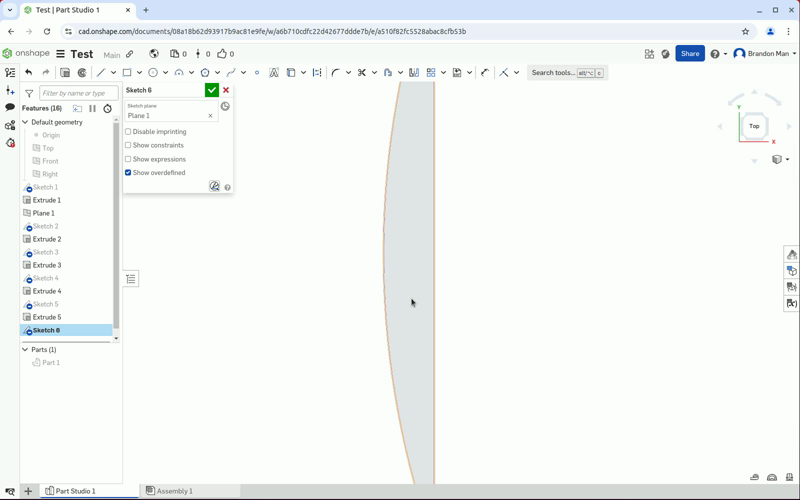
scroll(-6)
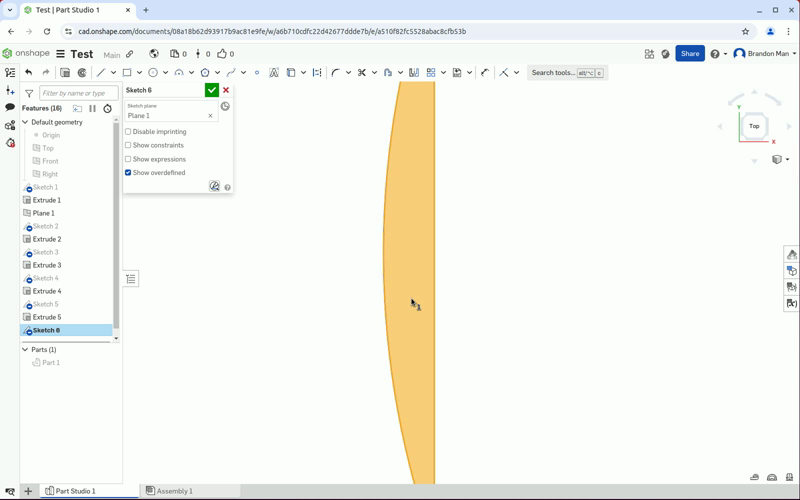
scroll(-6)
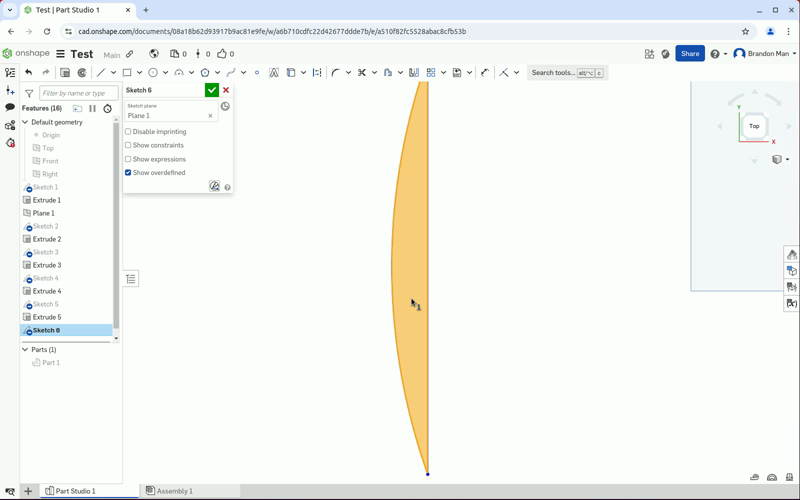
scroll(-6)
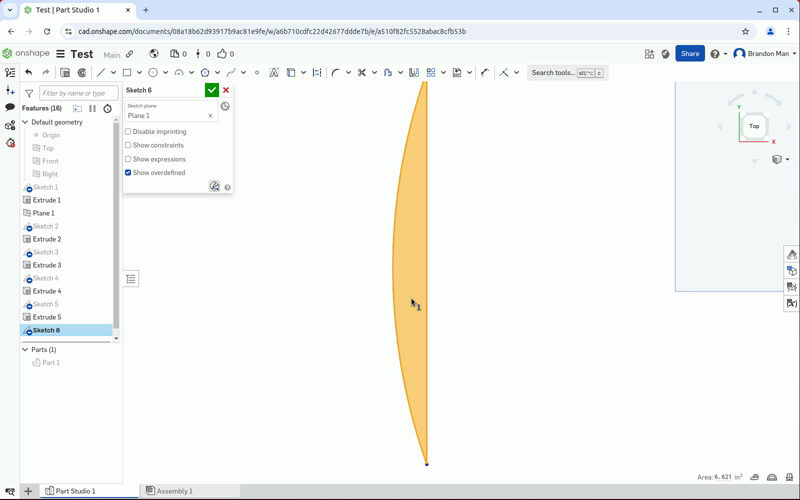
scroll(-6)
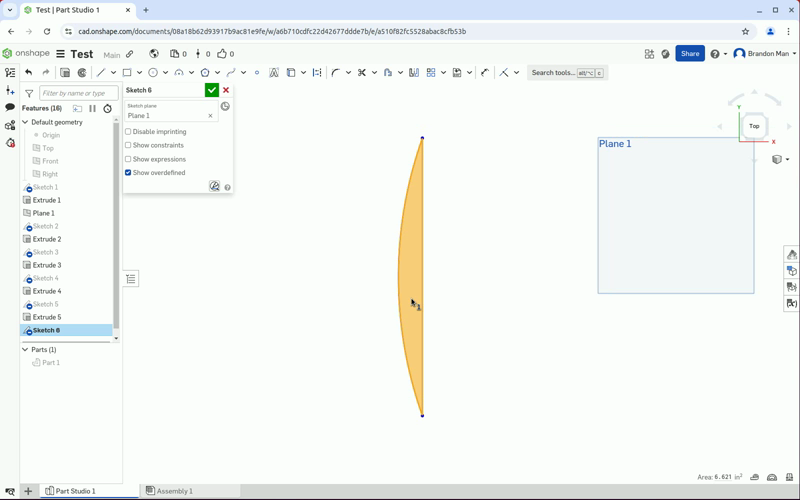
scroll(-6)
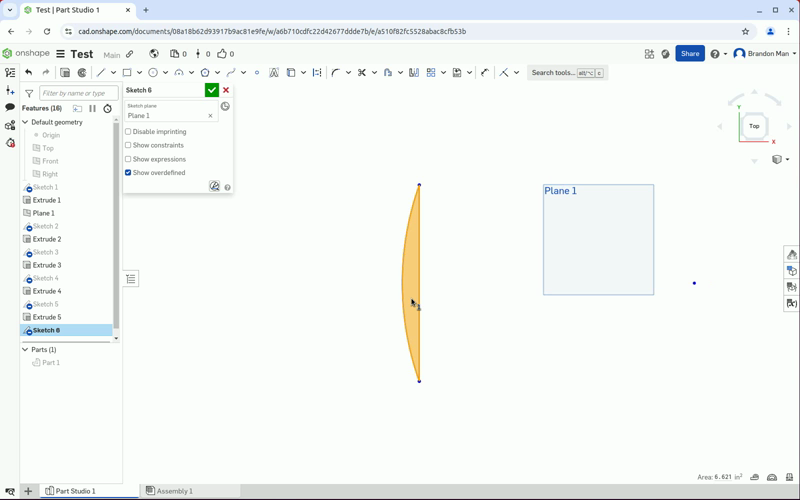
scroll(-6)
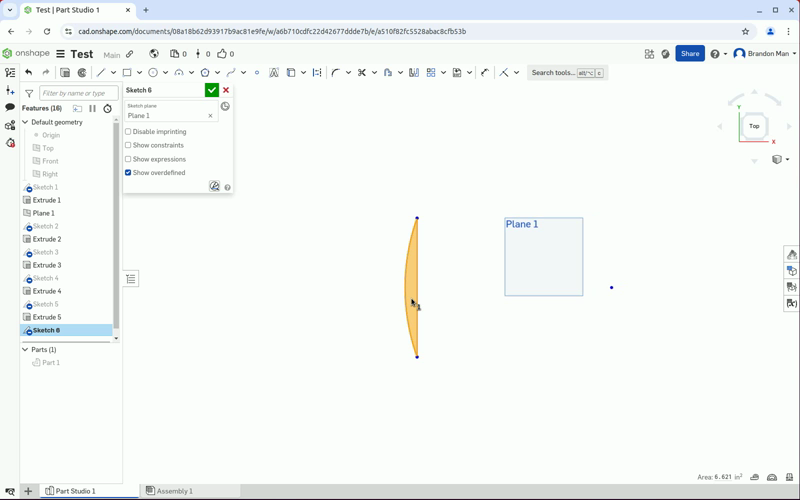
scroll(-6)
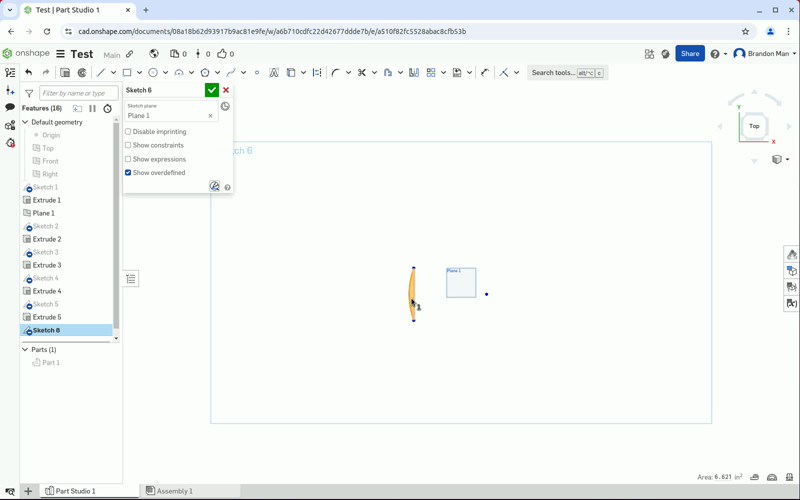
mouse_move(73, 352)
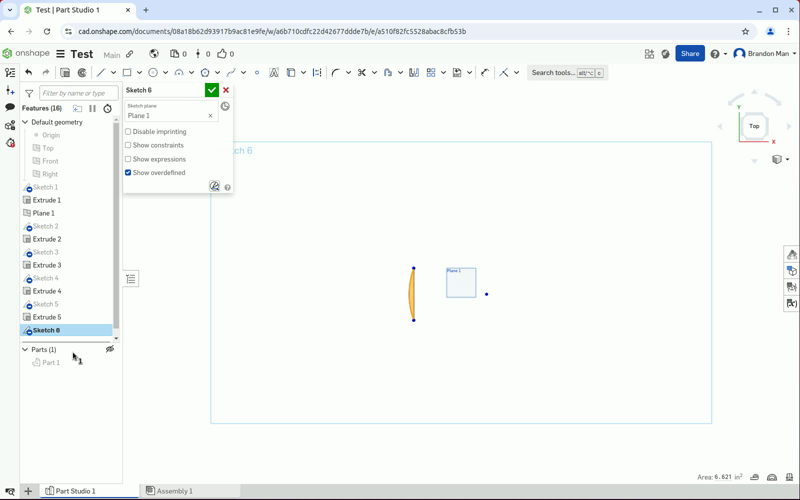
key(shift+y)
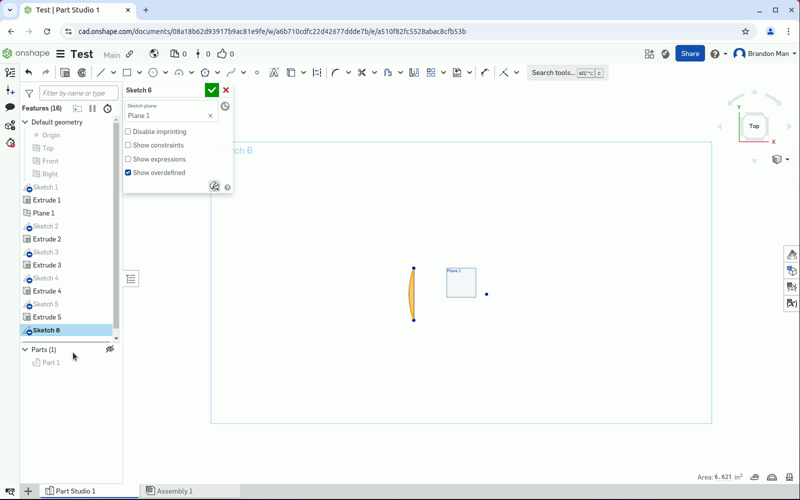
key(shift+e)
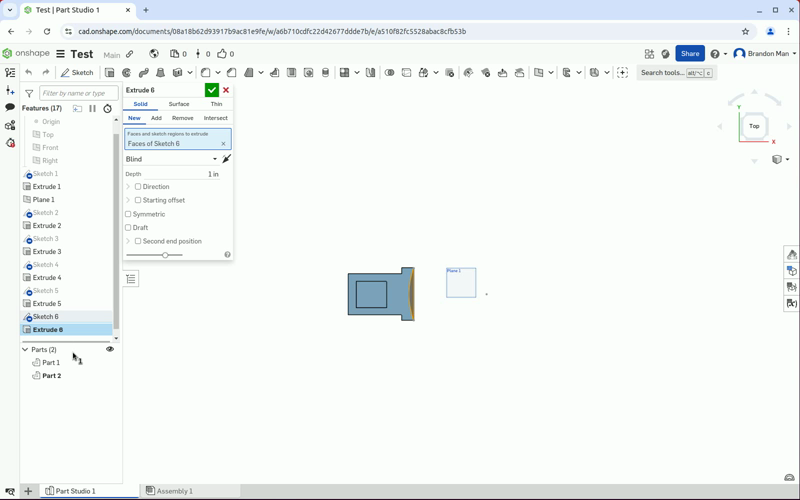
mouse_move(143, 106)
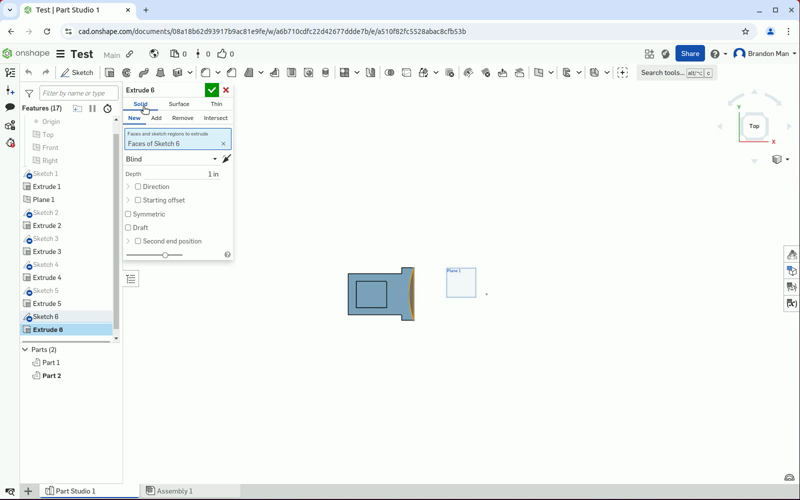
click(143, 106)
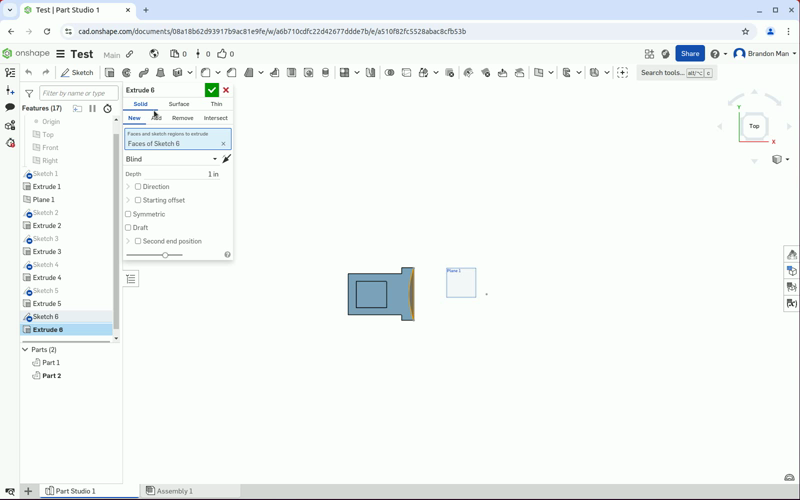
mouse_move(186, 120)
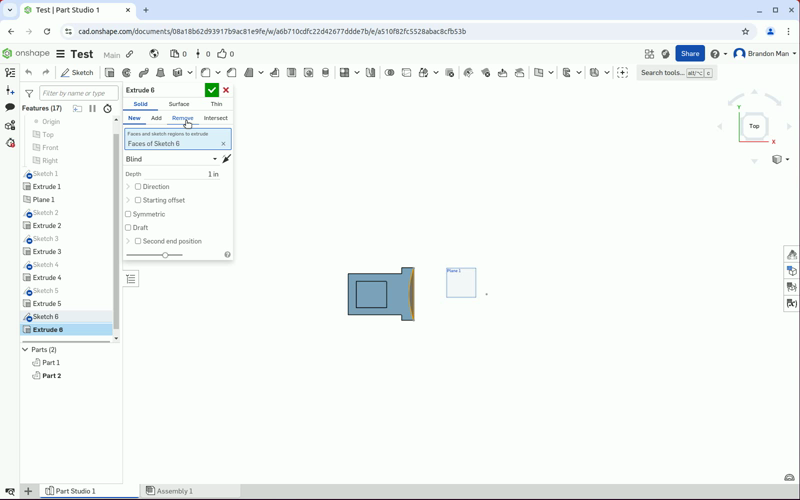
click(186, 120)
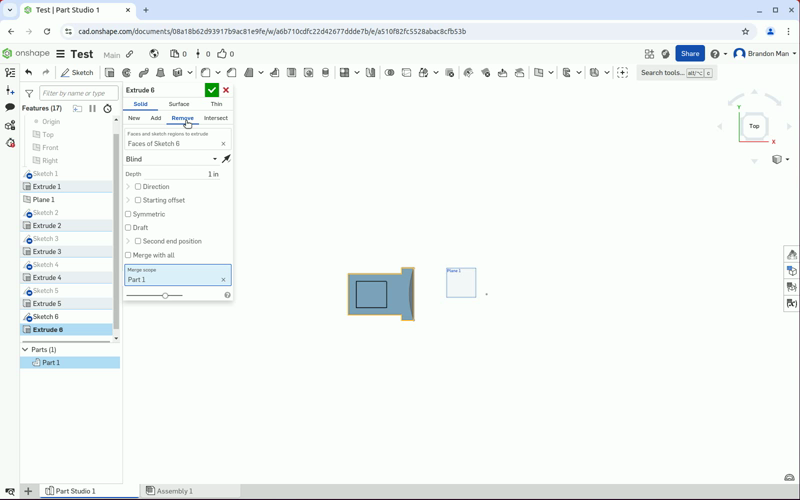
key(tab, 4)
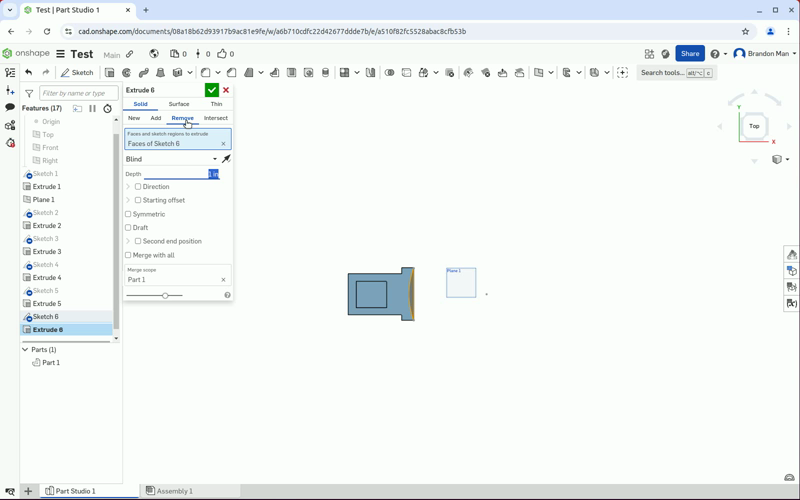
text(13.48)
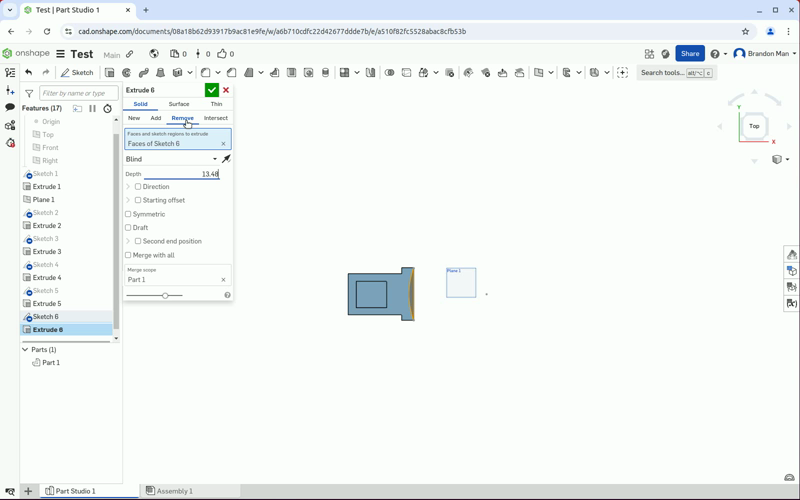
key(tab, 6)
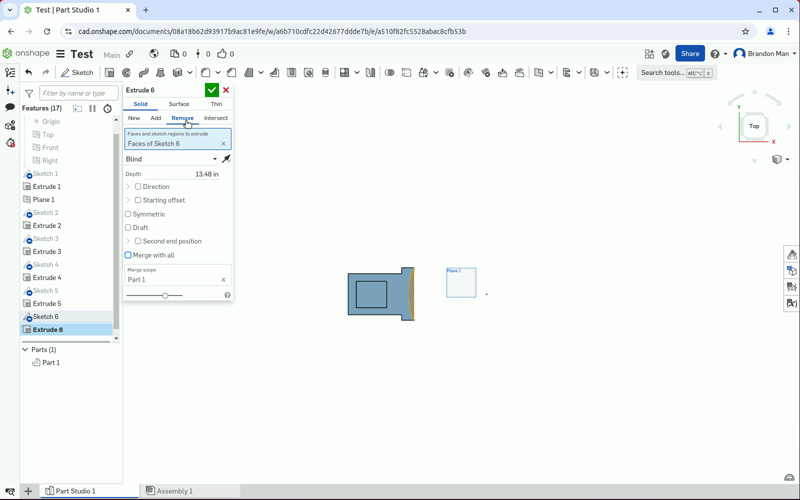
key(space)
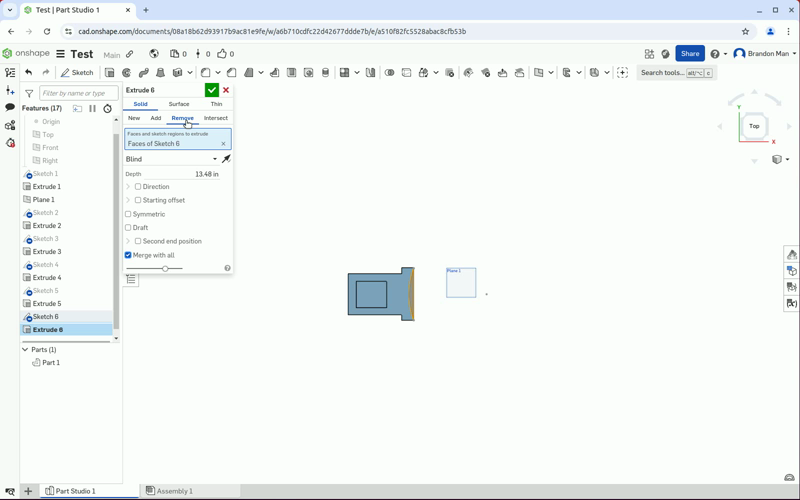
key(enter)
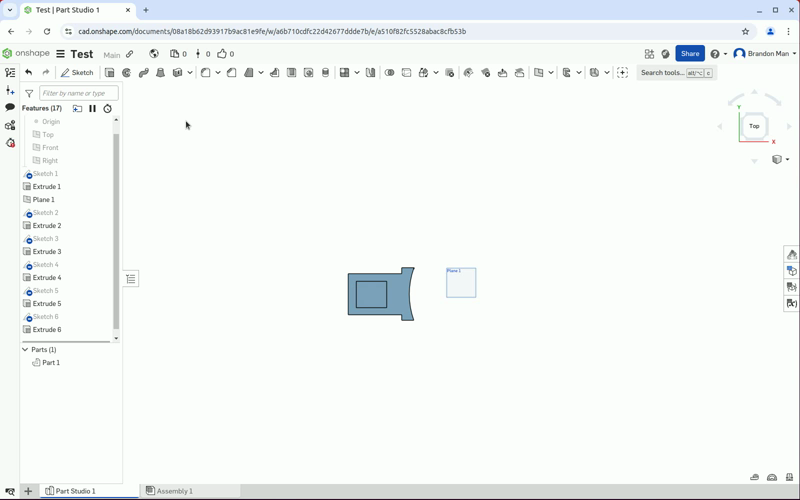
key(shift+h)
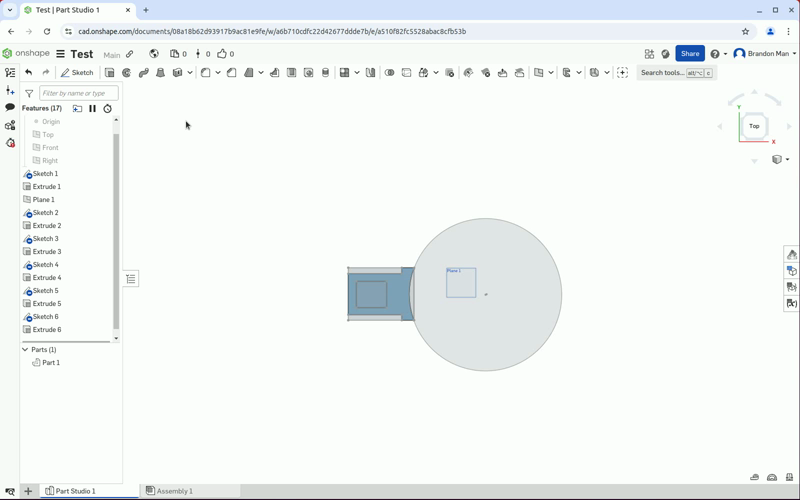
key(shift+h)
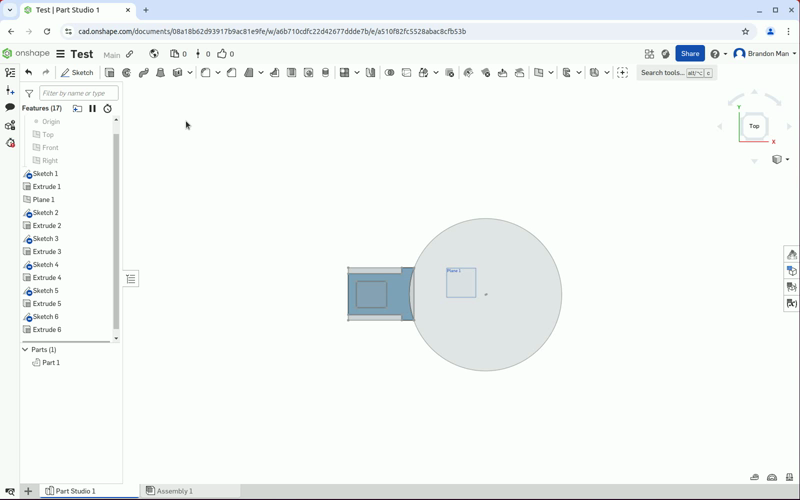
key(shift+7)
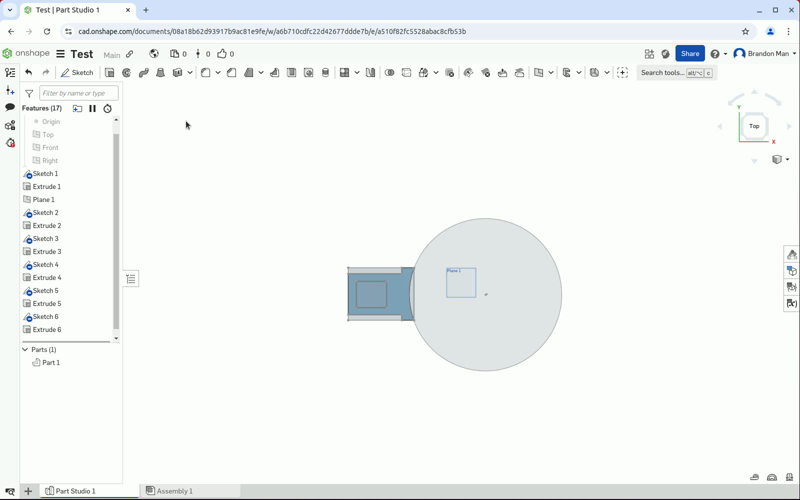
key(up, 3)
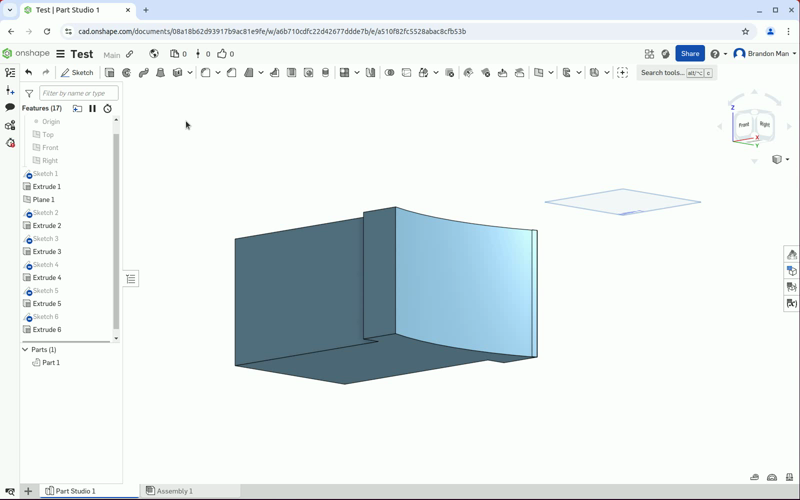
key(left, 3)
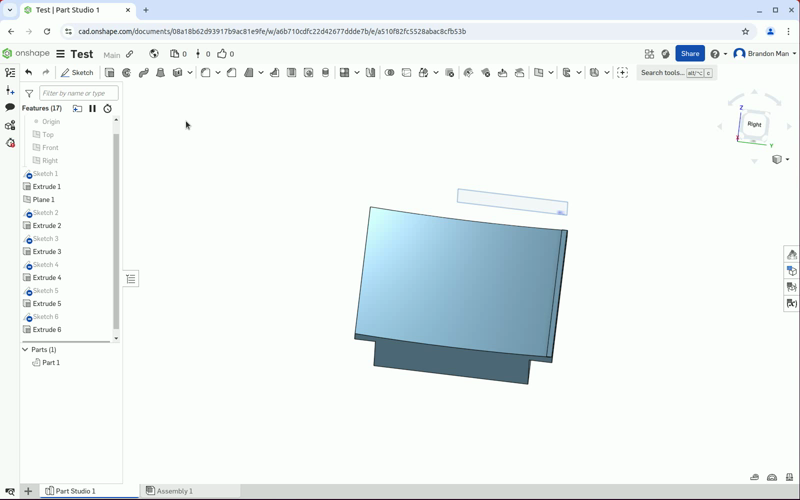
key(right, 3)
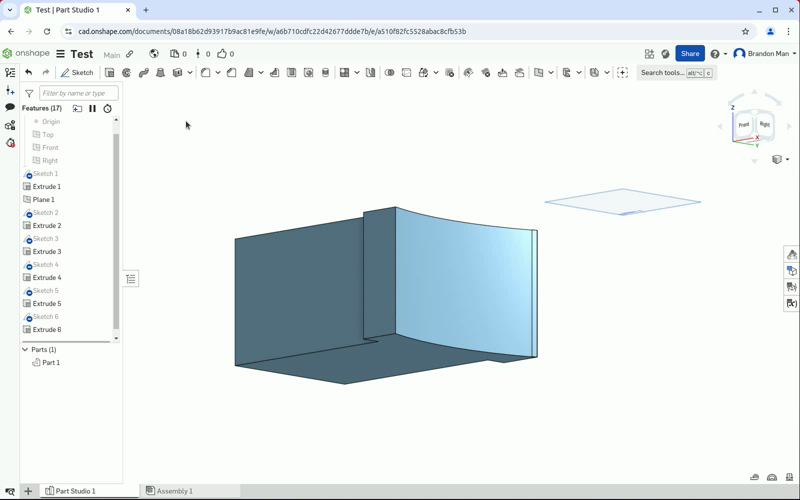
key(down, 3)
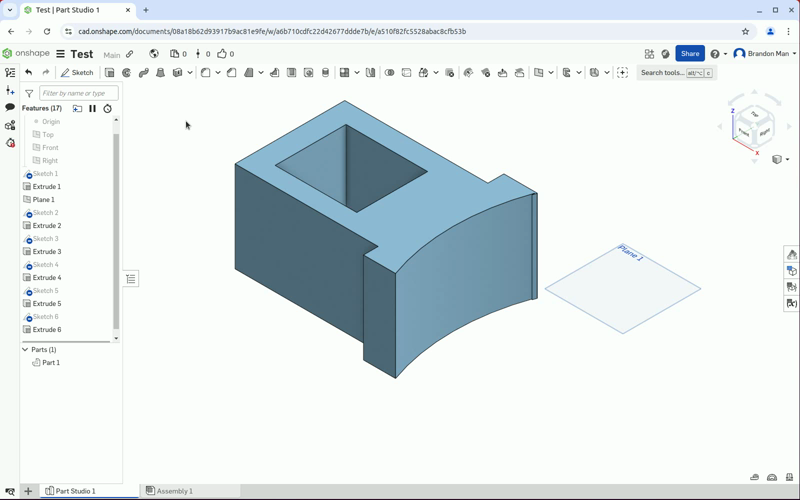
mouse_move(69, 176)
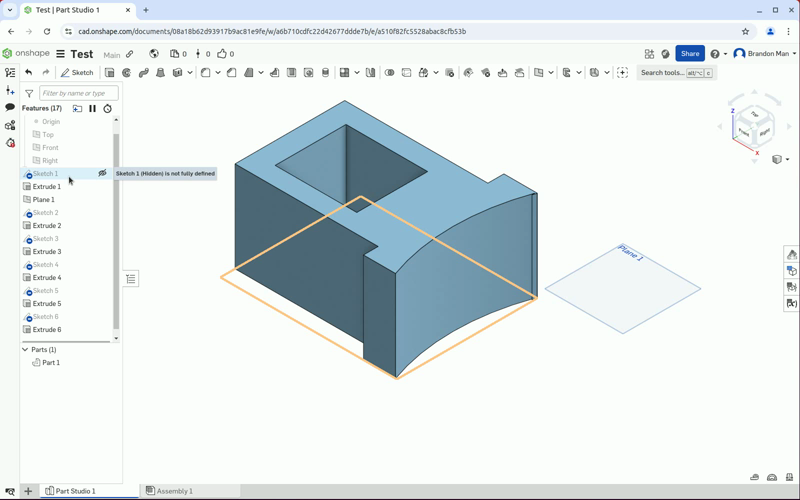
click(69, 176)